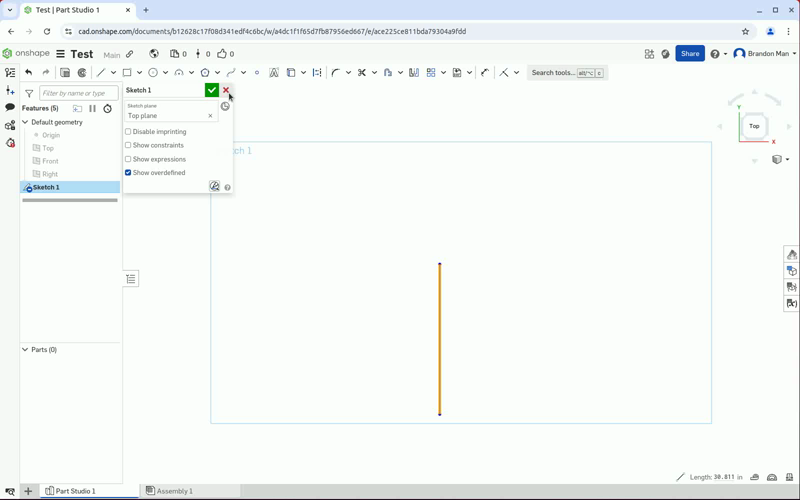
key(shift+h)
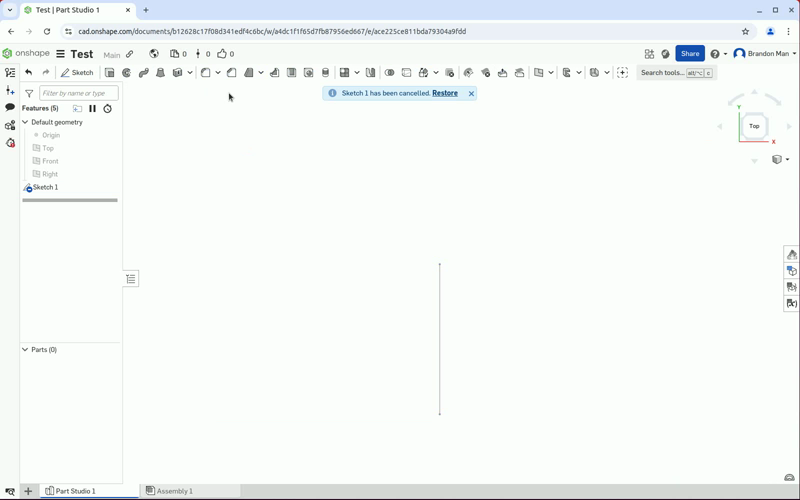
key(shift+s)
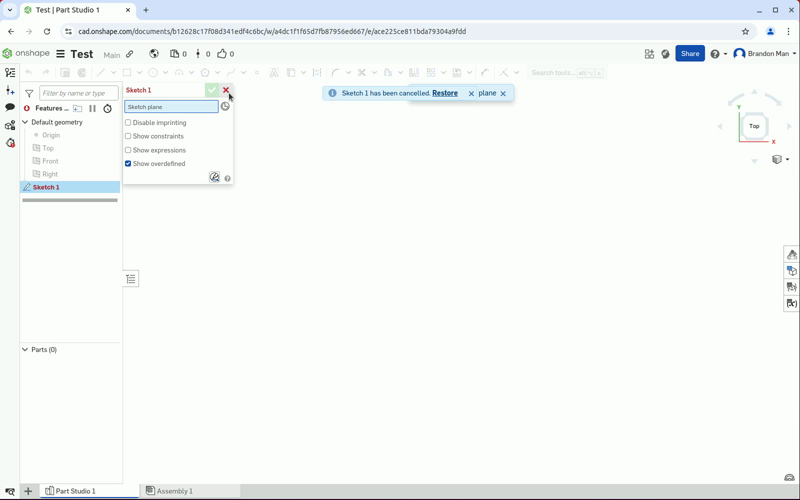
mouse_move(73, 150)
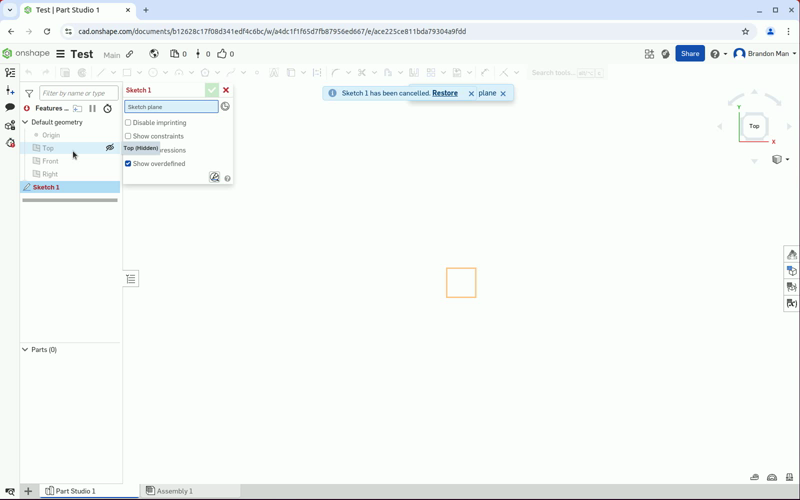
click(73, 150)
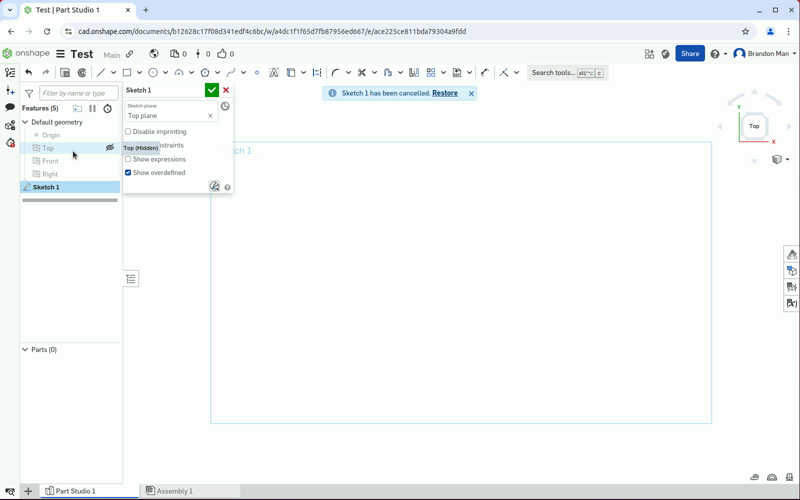
mouse_move(73, 352)
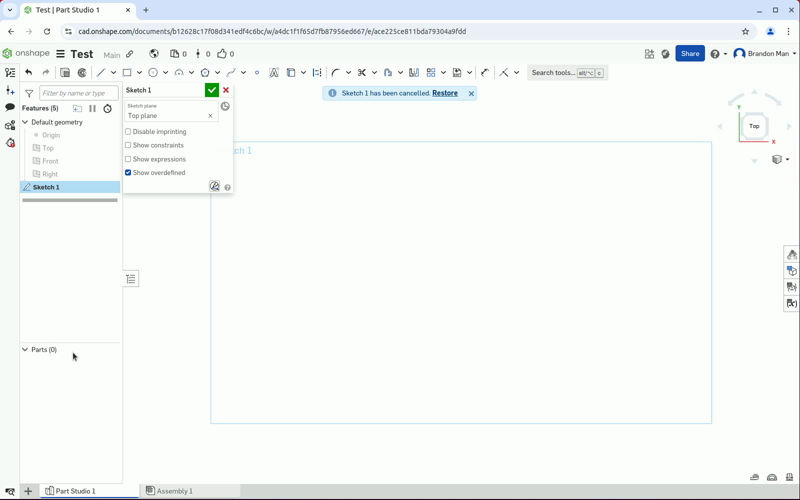
key(y)
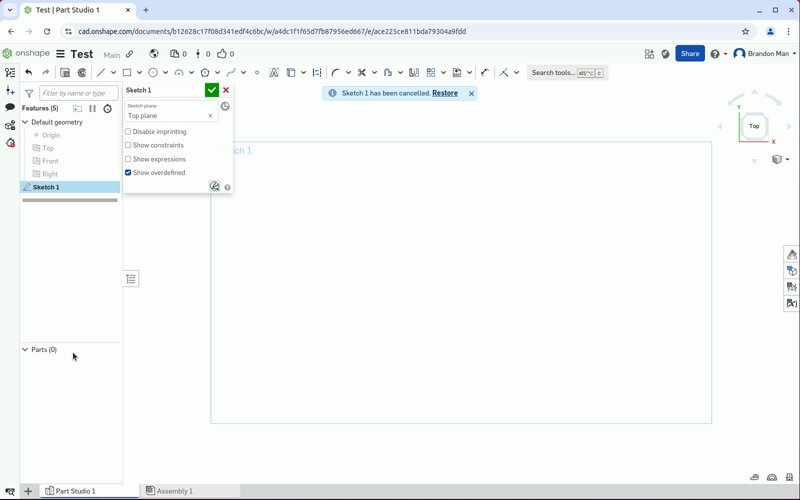
key(l)
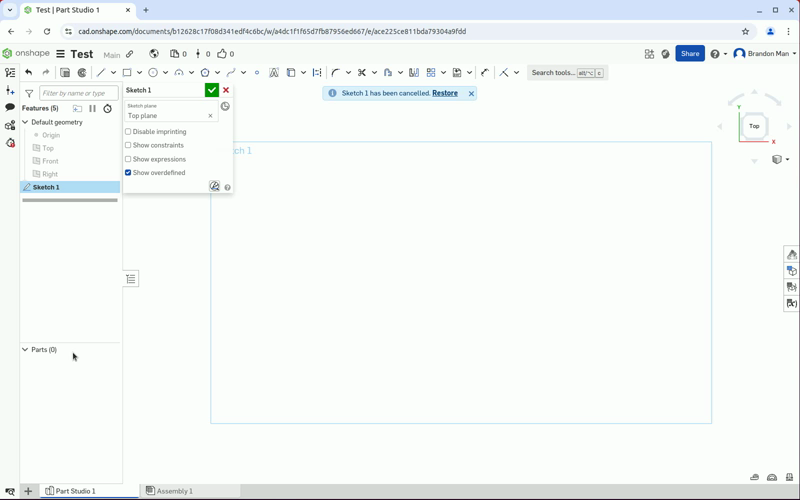
key_down(shift)
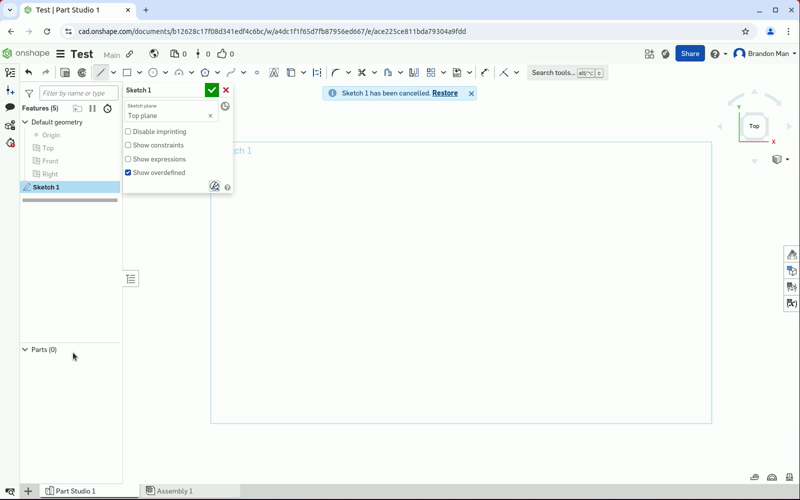
mouse_move(348, 313)
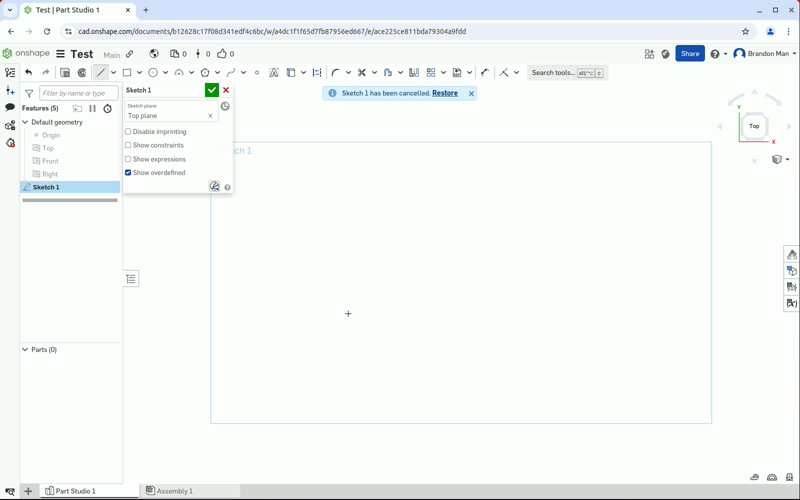
click(348, 313)
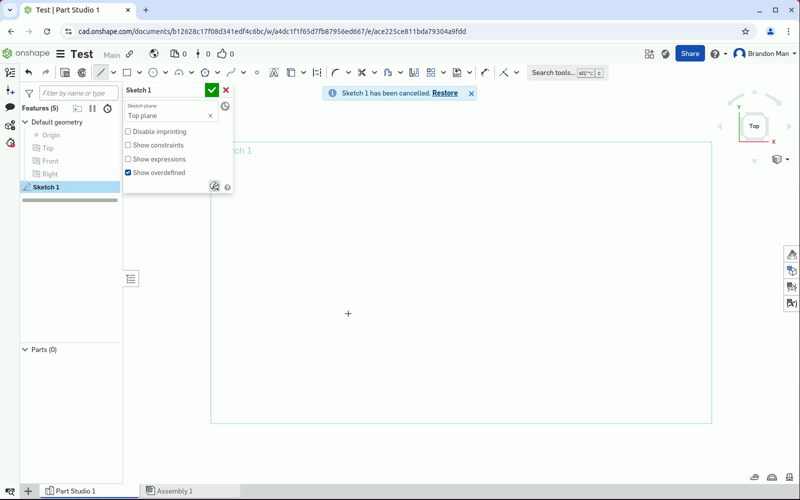
key_up(shift)
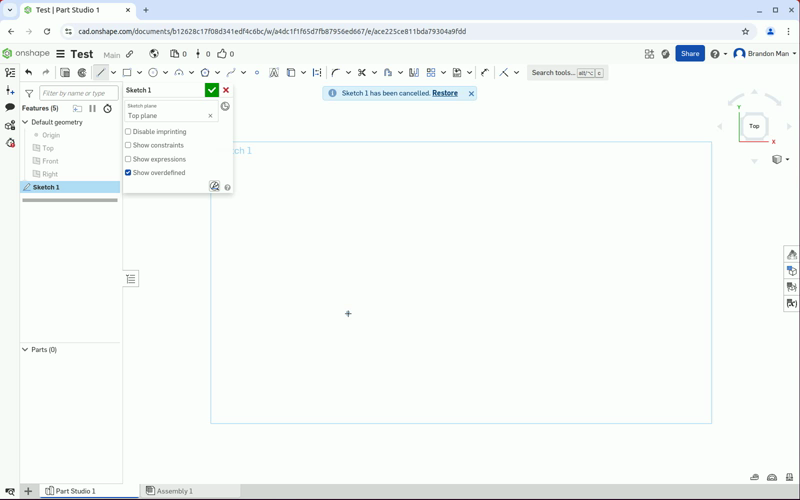
key_down(shift)
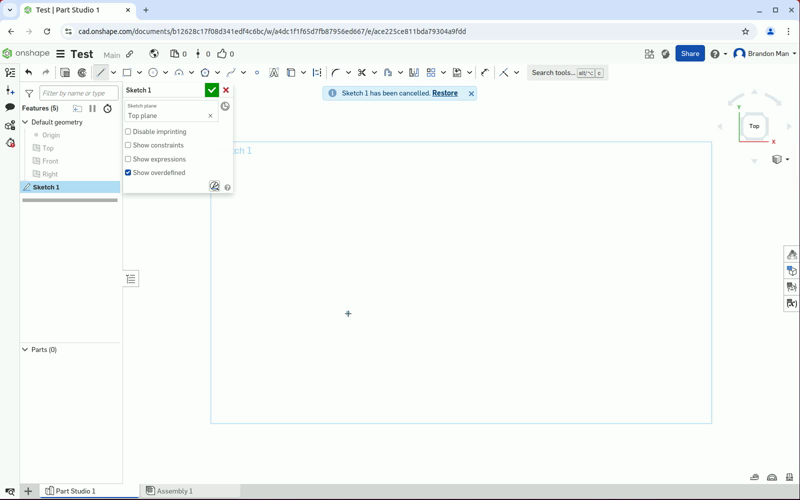
mouse_move(516, 313)
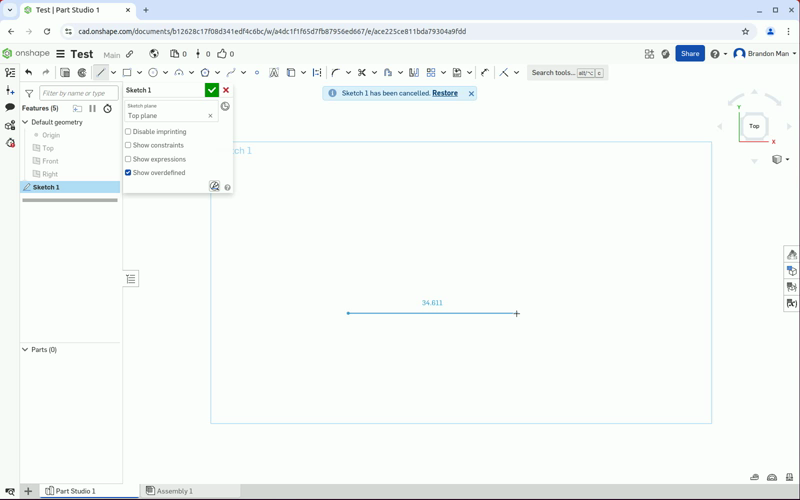
click(516, 313)
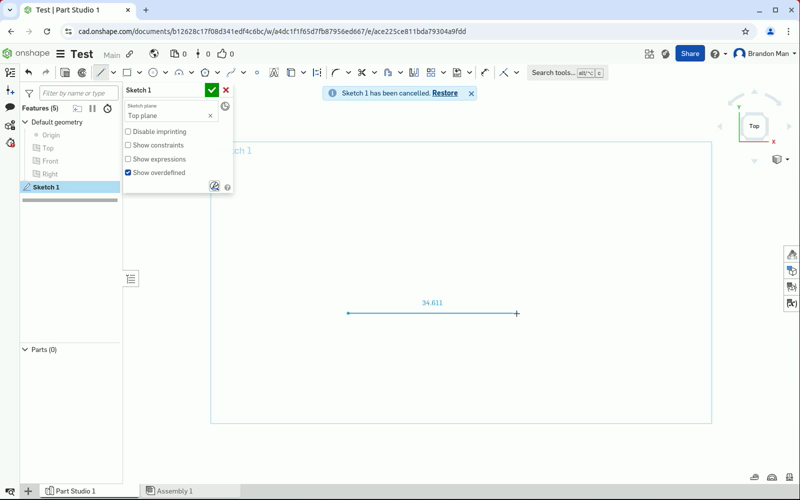
key_up(shift)
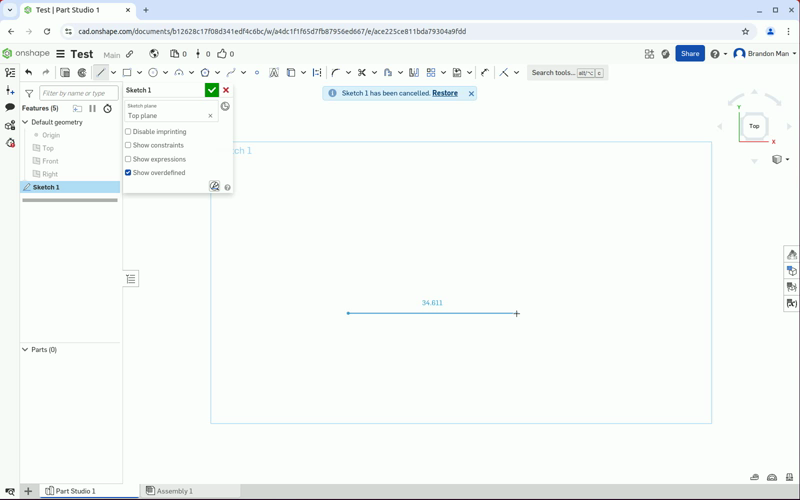
key_down(shift)
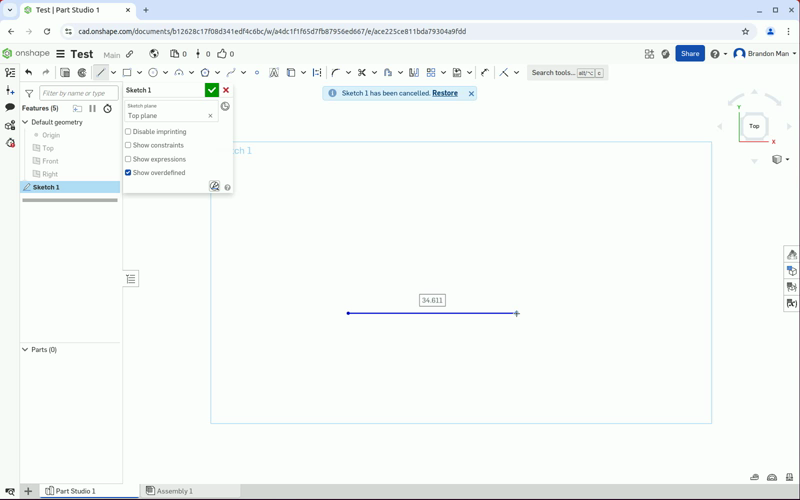
mouse_move(516, 184)
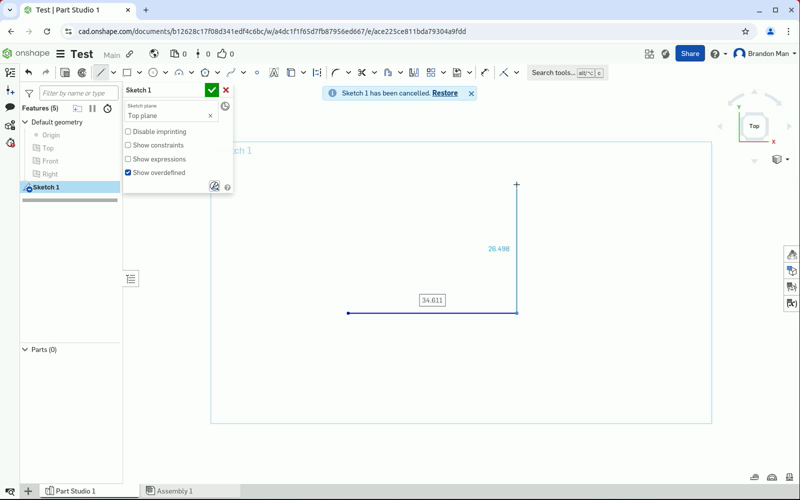
click(516, 184)
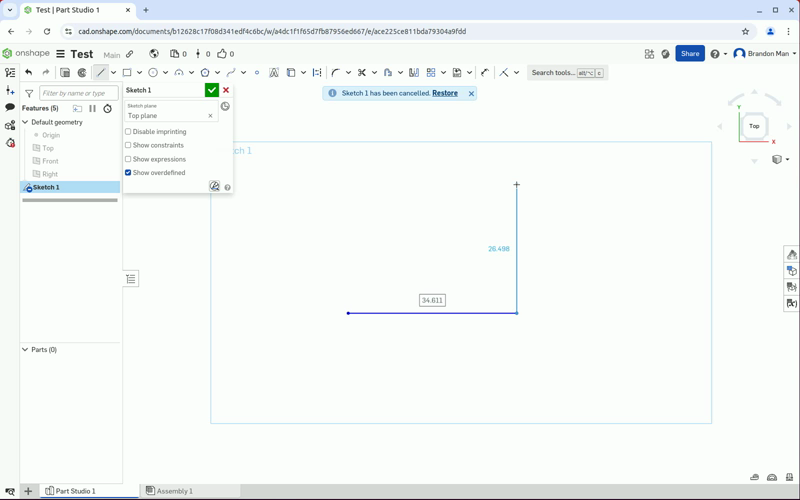
key_up(shift)
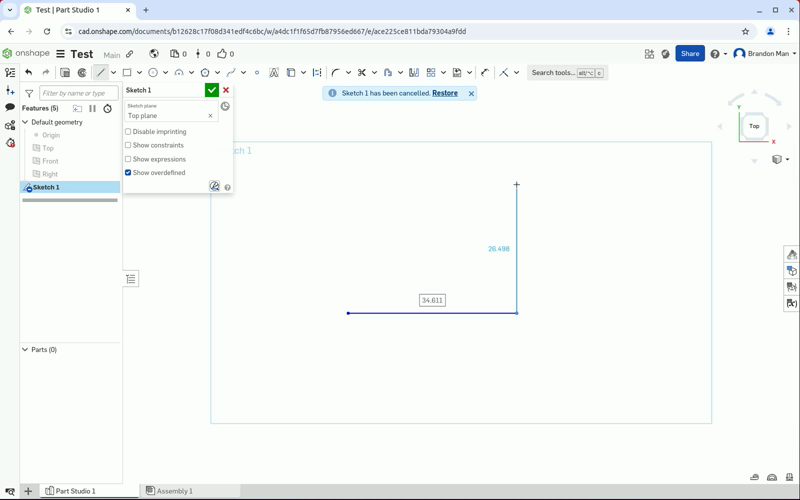
key_down(shift)
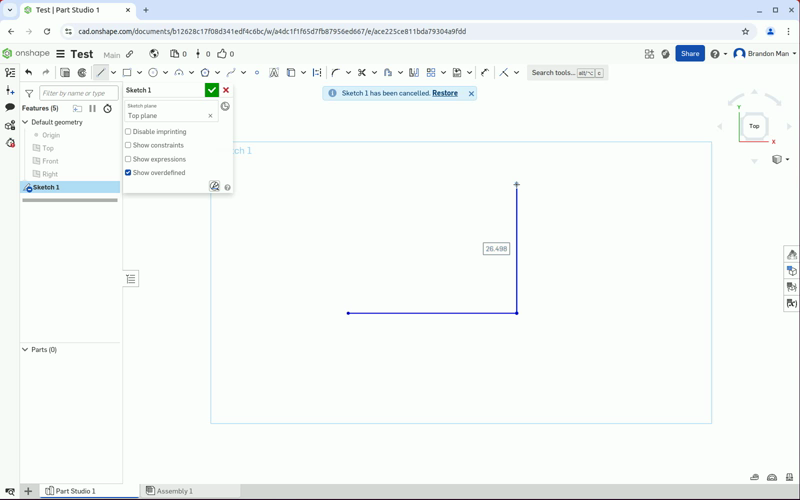
mouse_move(348, 184)
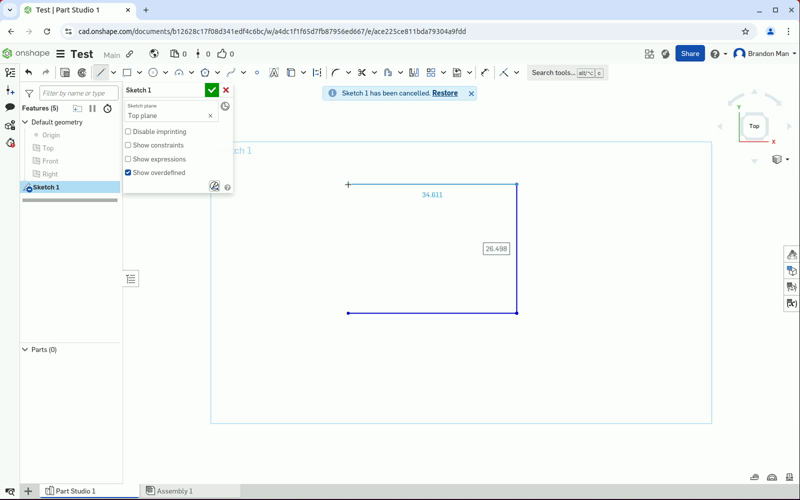
click(348, 184)
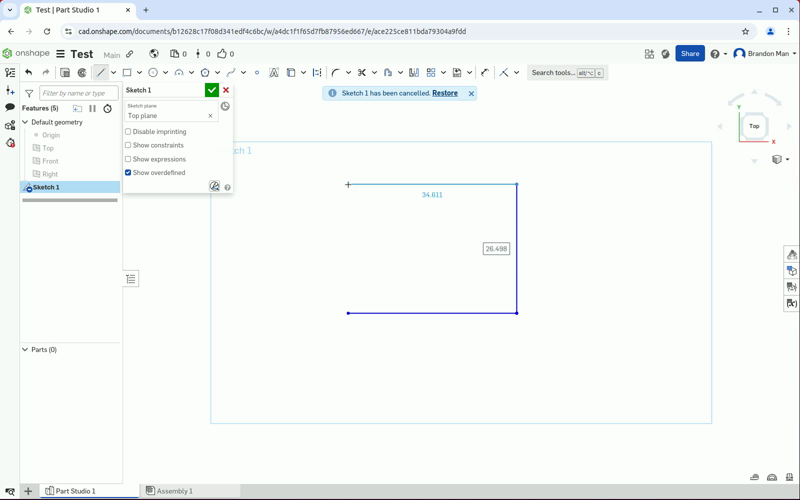
key_up(shift)
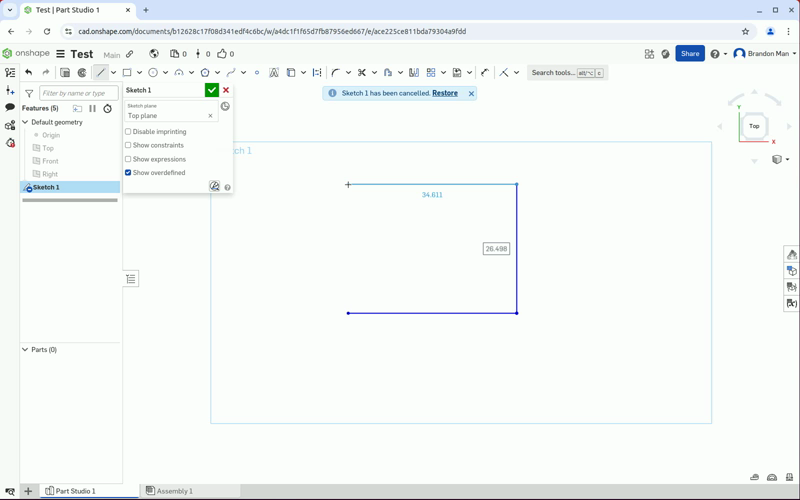
key_down(shift)
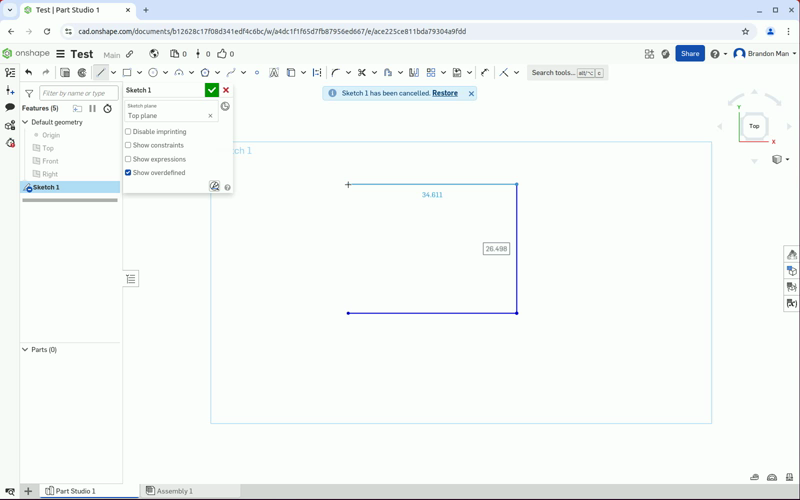
mouse_move(348, 313)
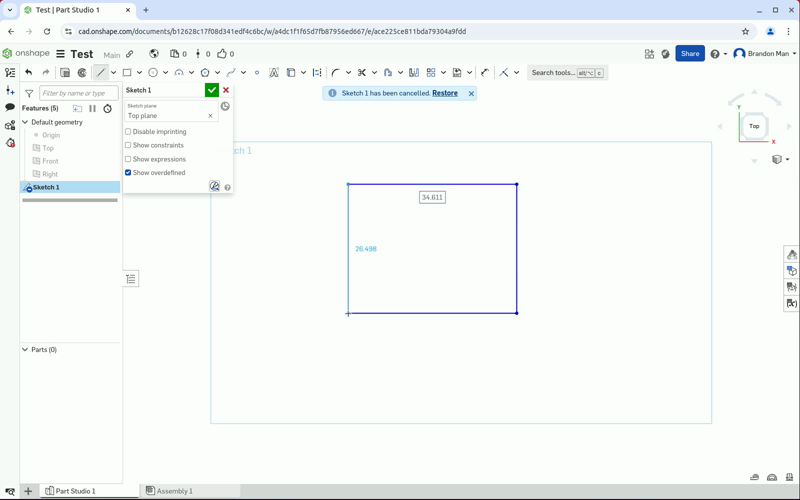
key_up(shift)
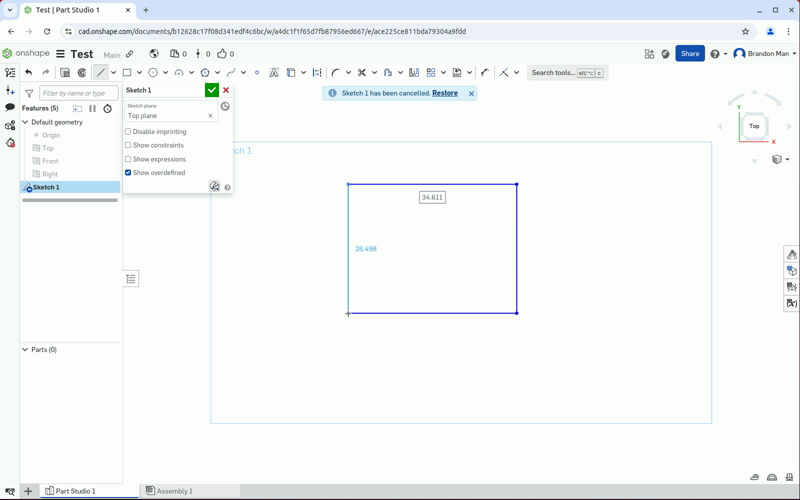
click(348, 313)
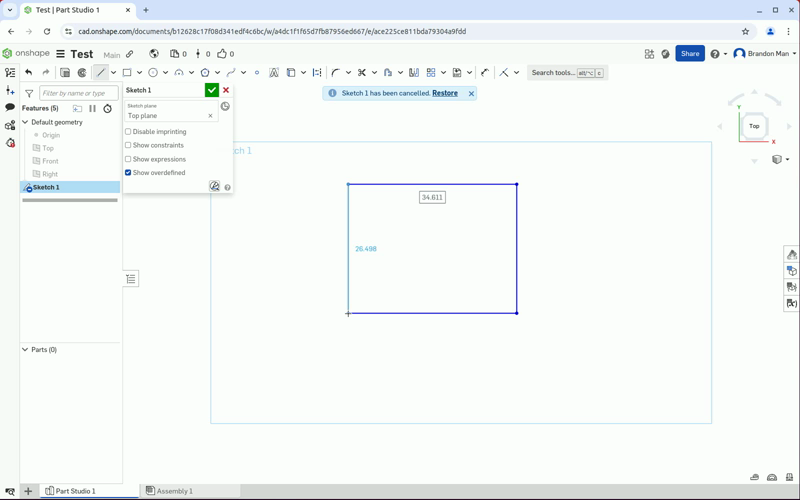
key(esc)
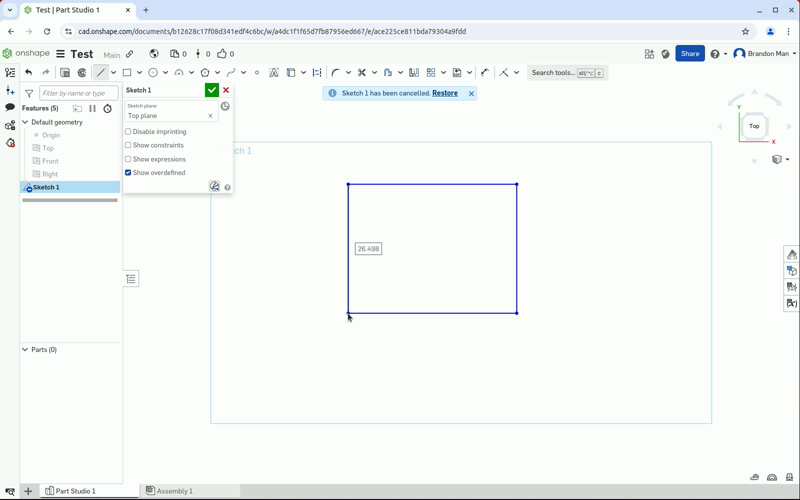
mouse_move(396, 254)
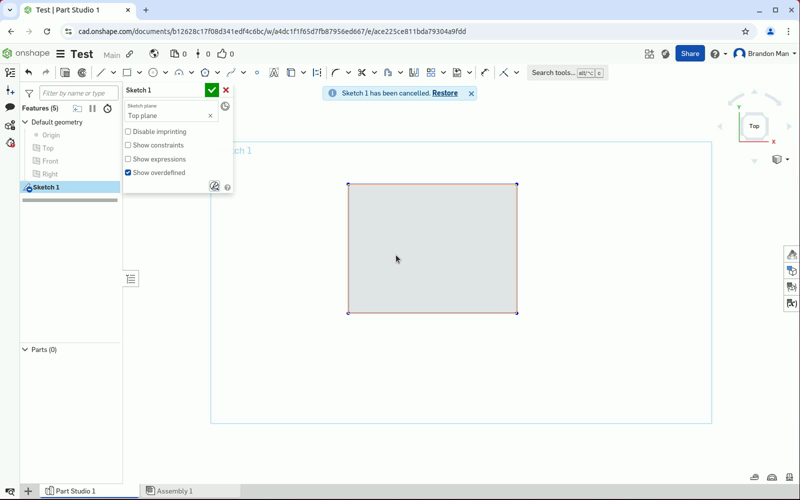
click(396, 254)
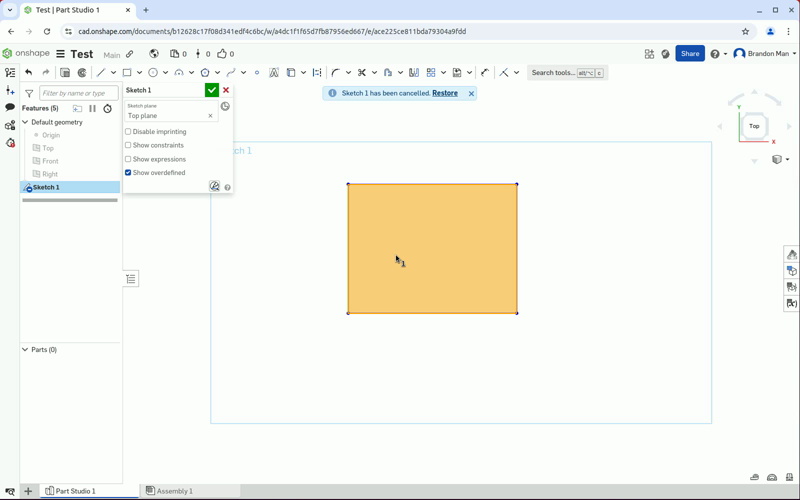
mouse_move(73, 352)
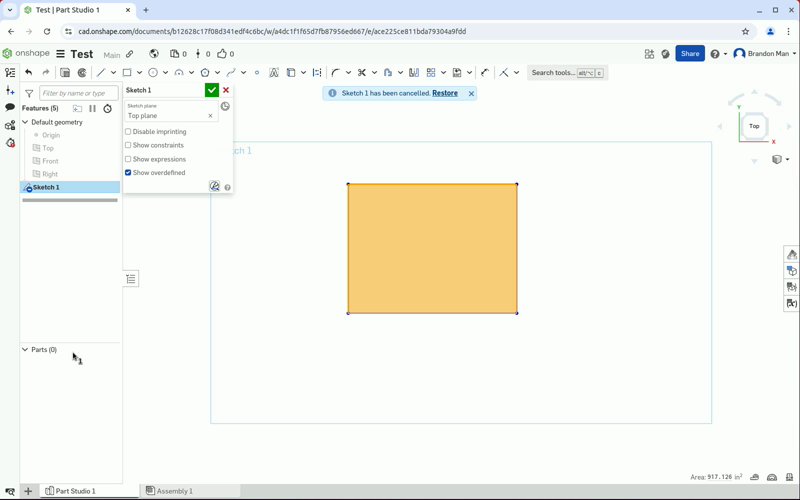
key(shift+y)
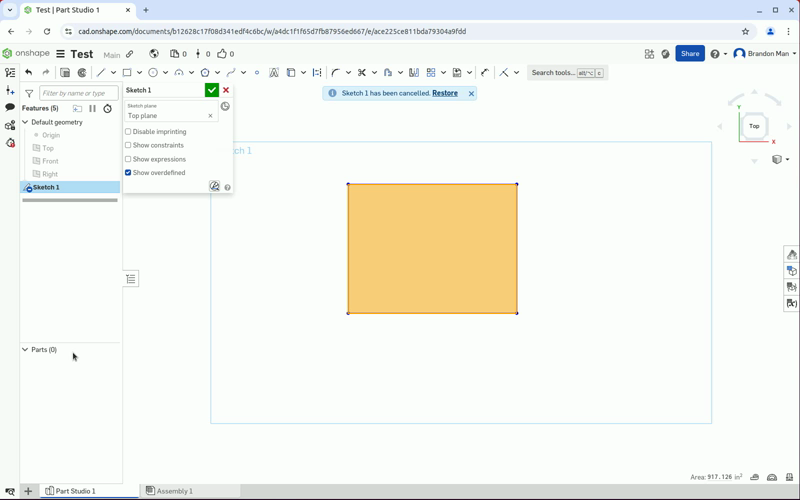
key(shift+e)
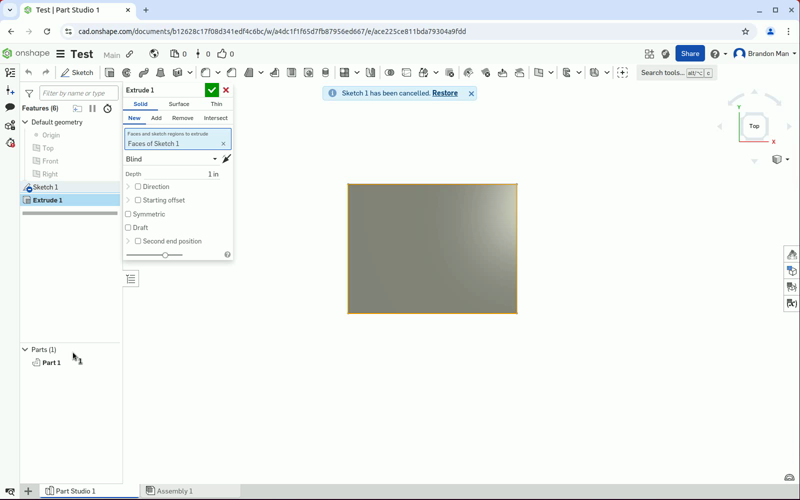
mouse_move(143, 106)
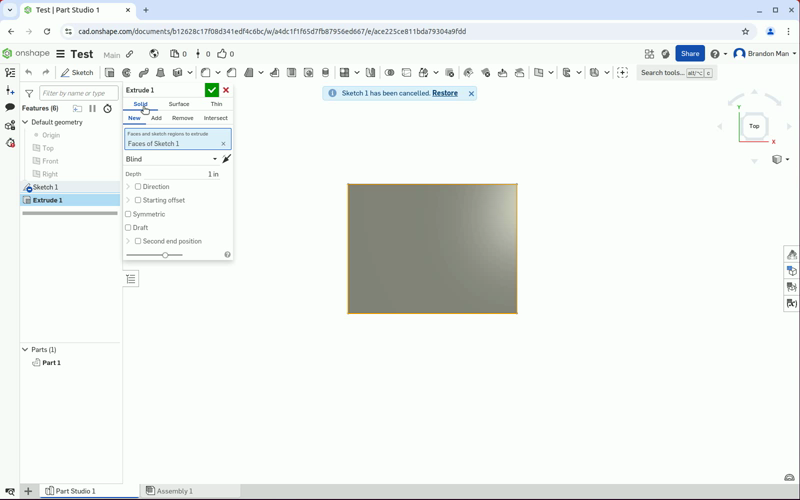
click(143, 106)
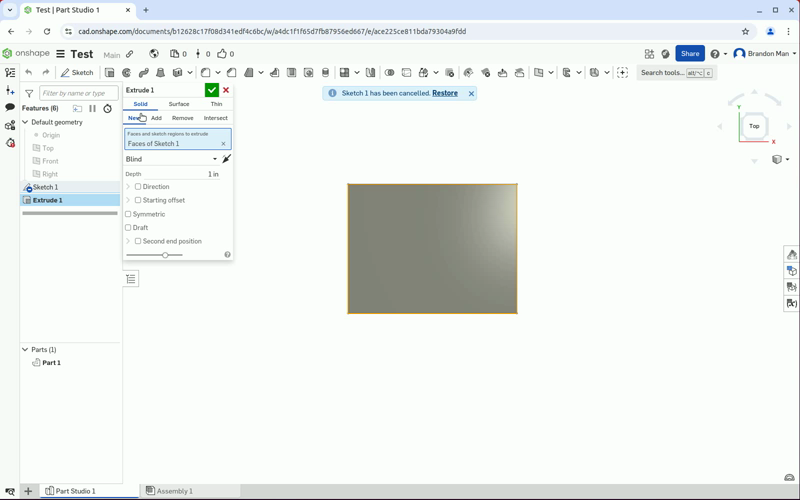
mouse_move(137, 120)
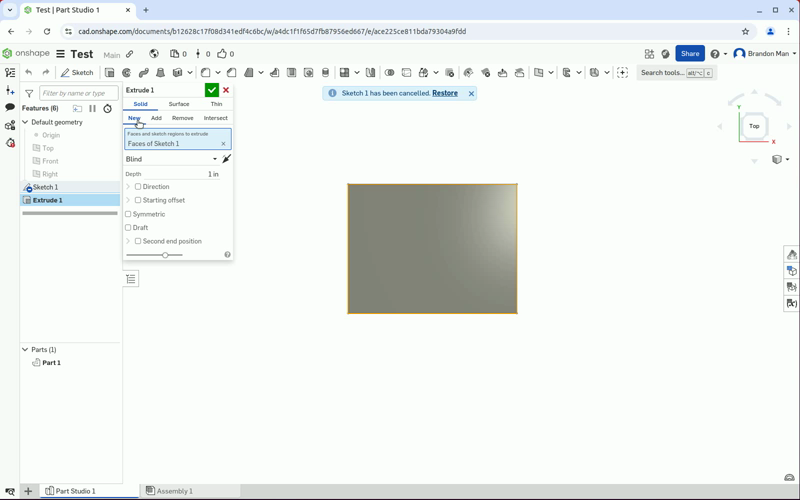
click(137, 120)
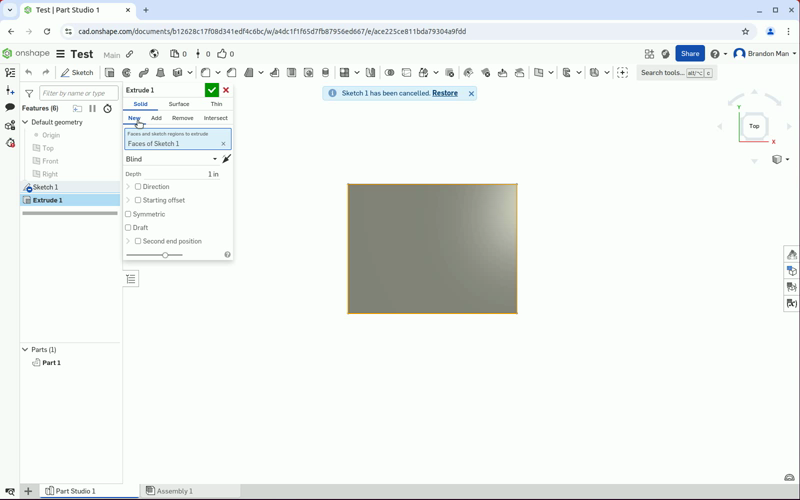
key(tab, 4)
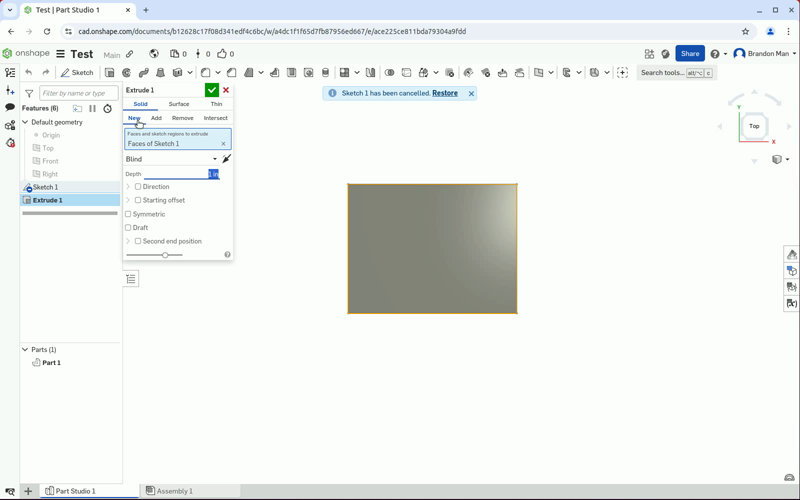
text(4.092)
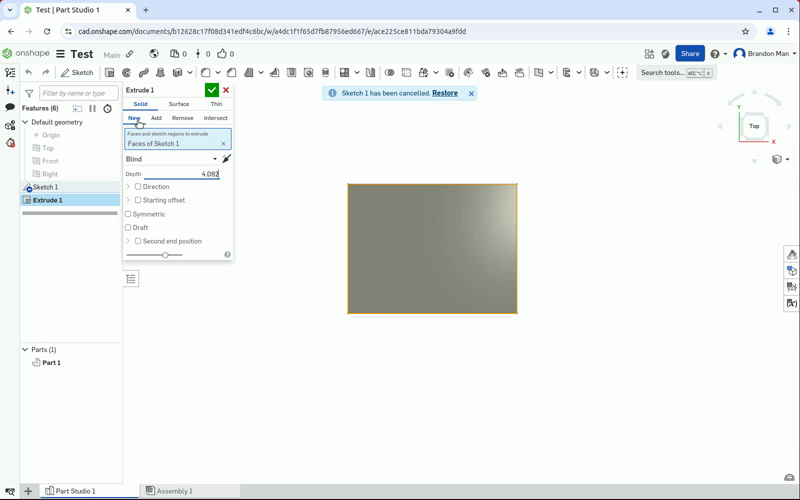
key(enter)
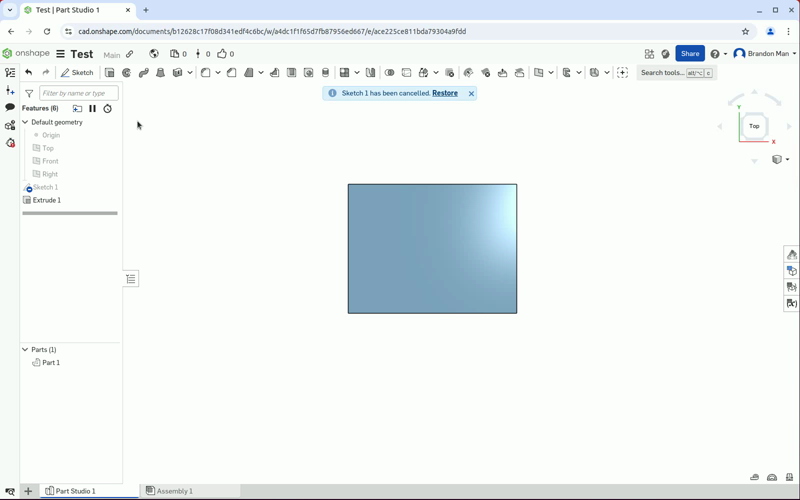
key(shift+h)
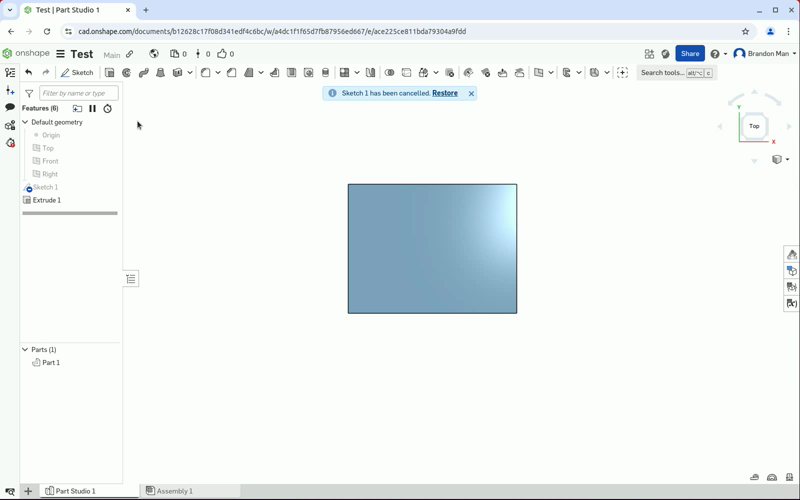
key(shift+h)
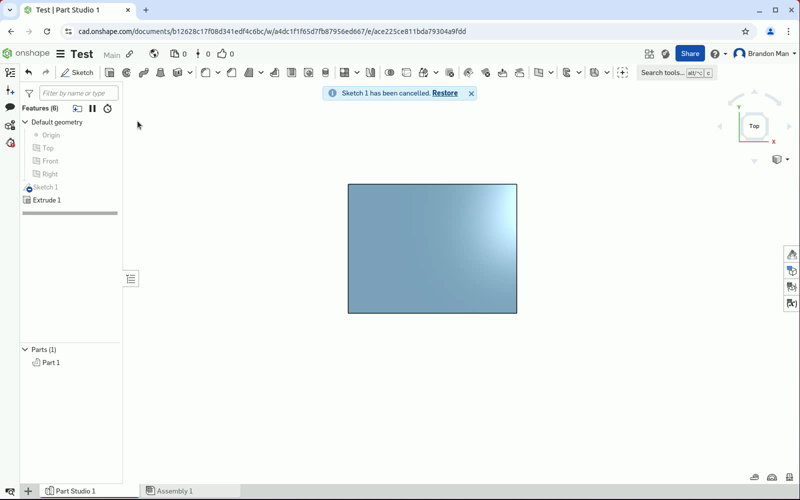
mouse_move(73, 189)
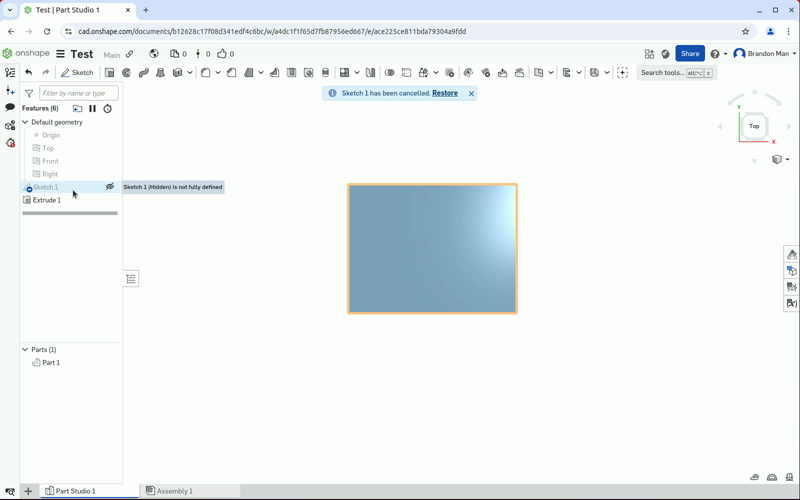
click(73, 189)
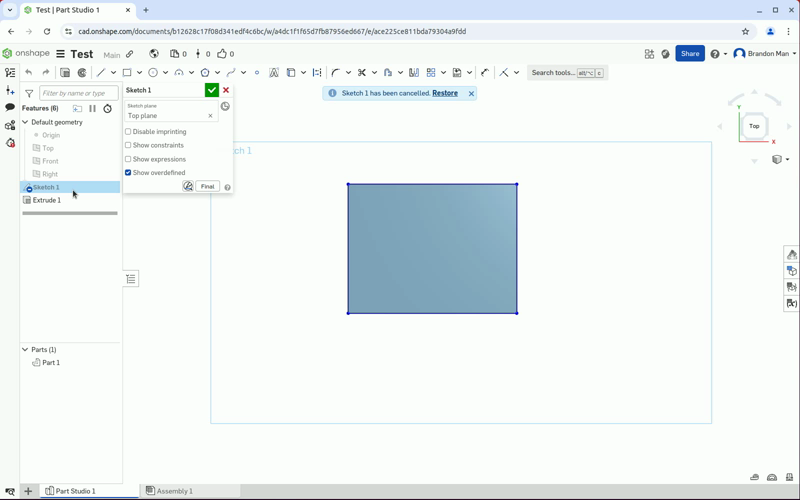
mouse_move(229, 92)
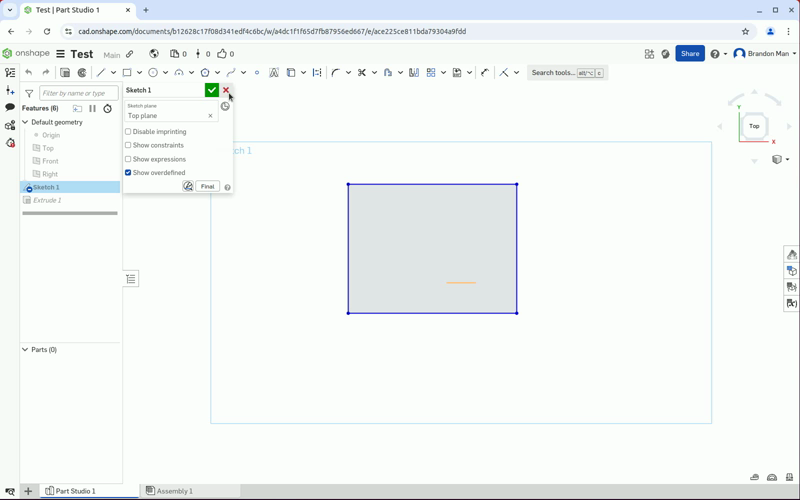
click(229, 92)
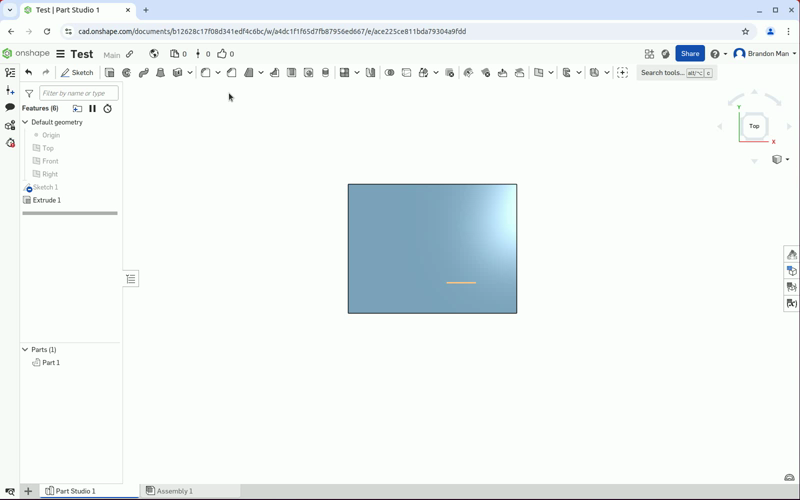
mouse_move(541, 75)
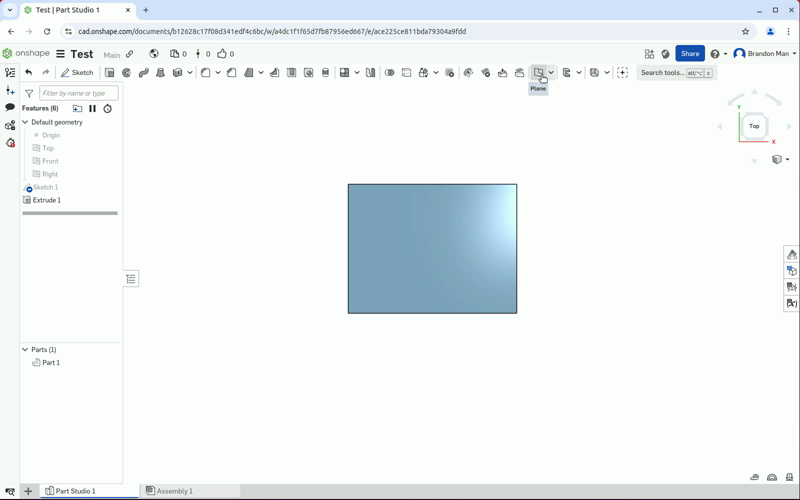
click(541, 75)
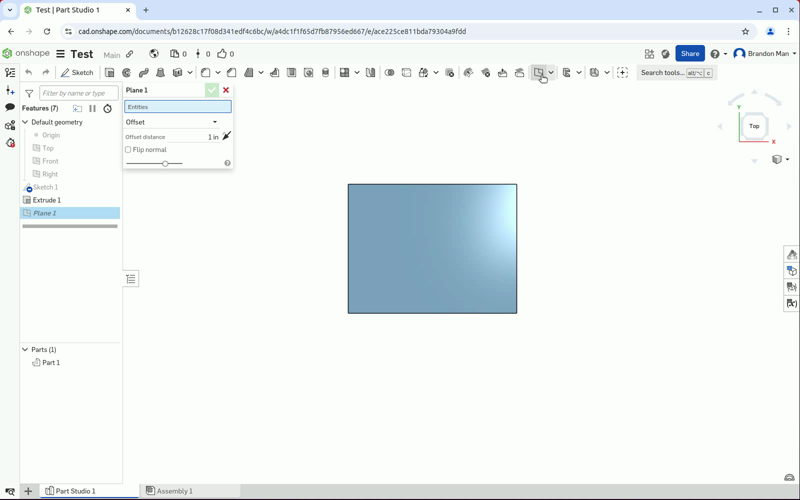
mouse_move(73, 150)
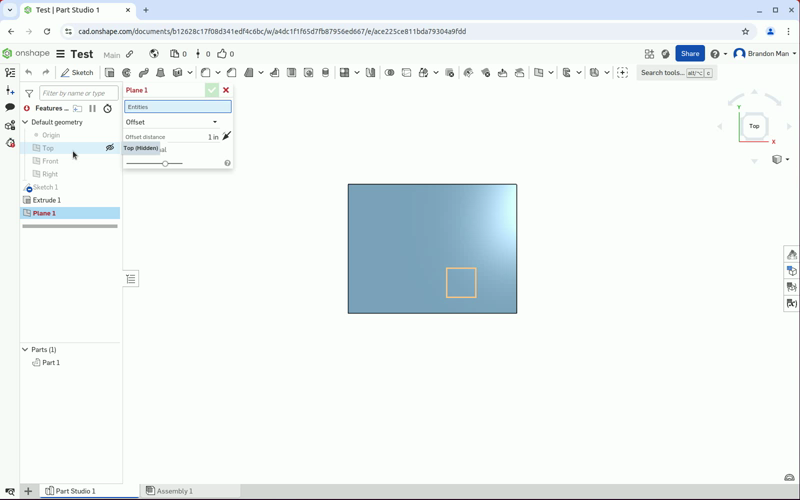
click(73, 150)
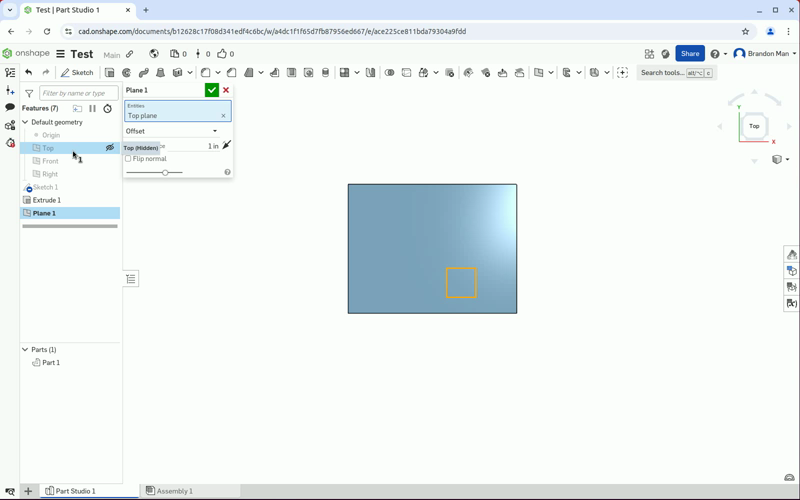
key(tab, 2)
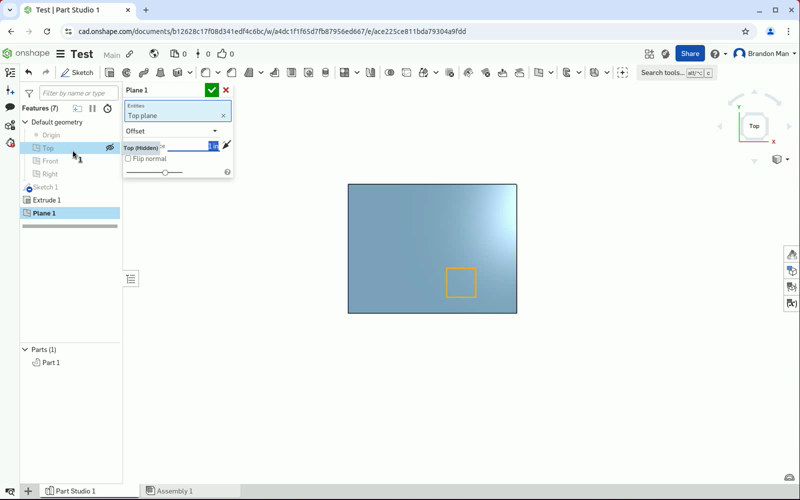
text(4.098)
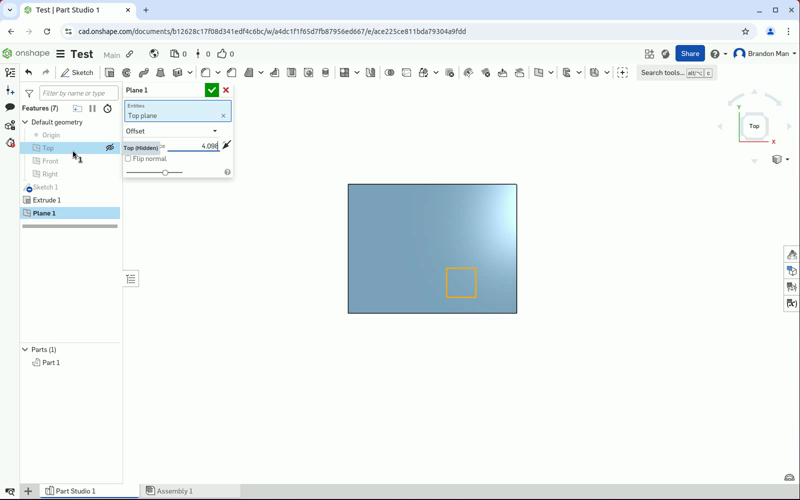
key(enter, 2)
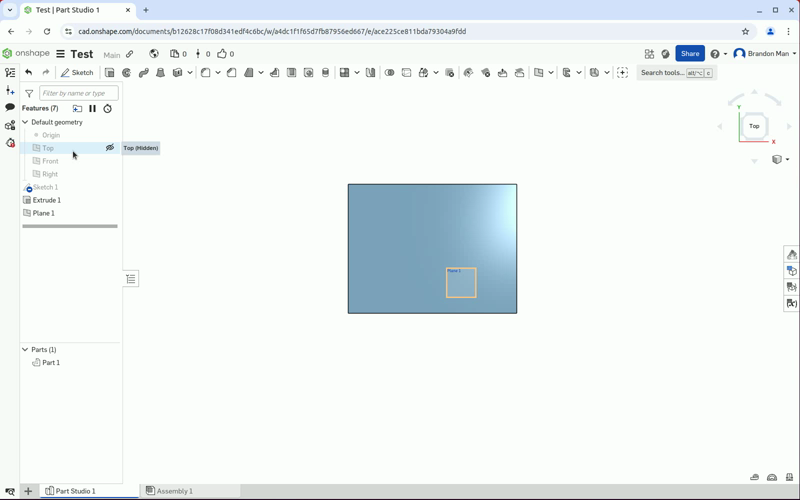
key(shift+s)
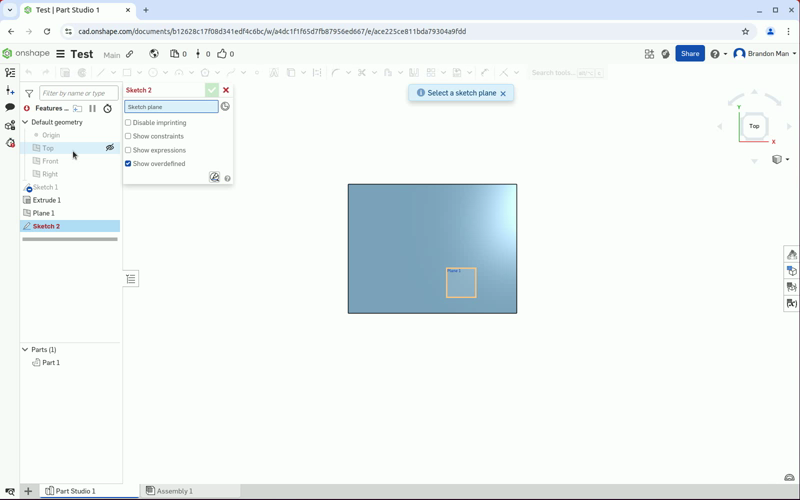
mouse_move(73, 215)
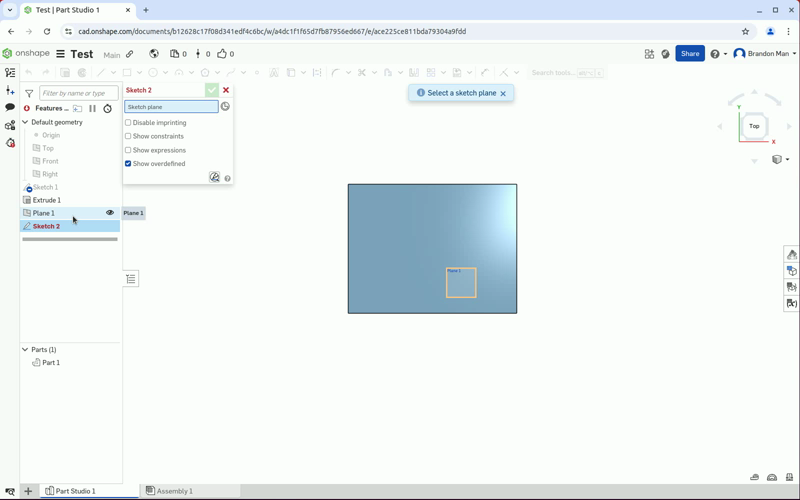
click(73, 215)
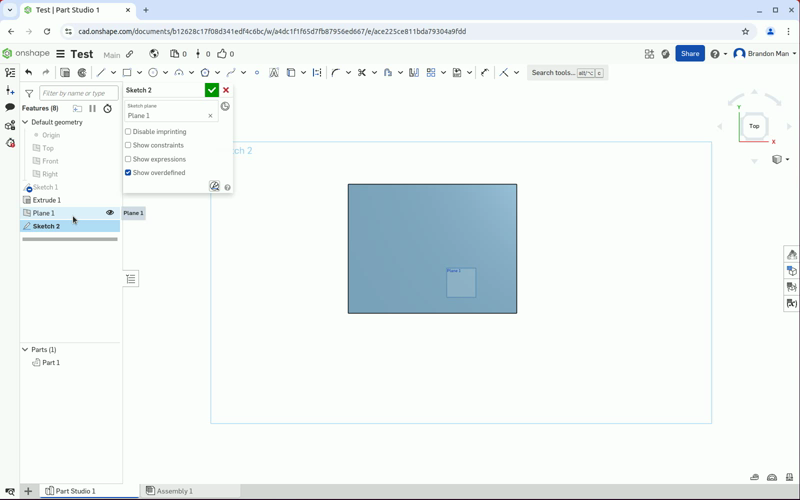
mouse_move(73, 352)
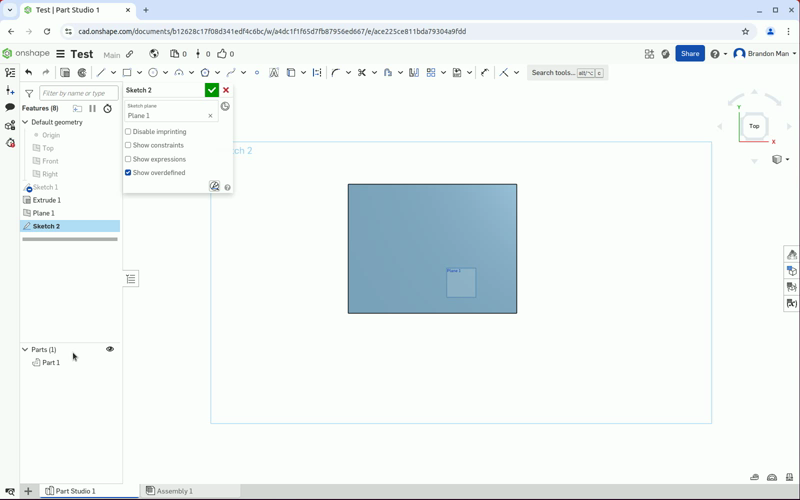
key(y)
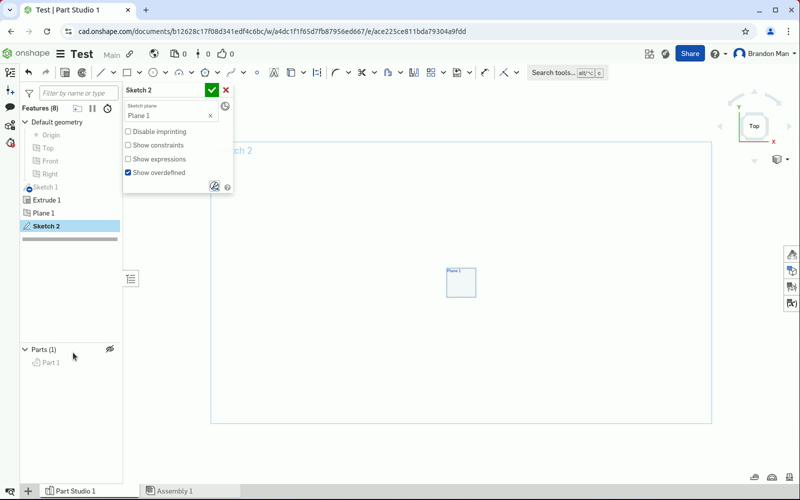
key(l)
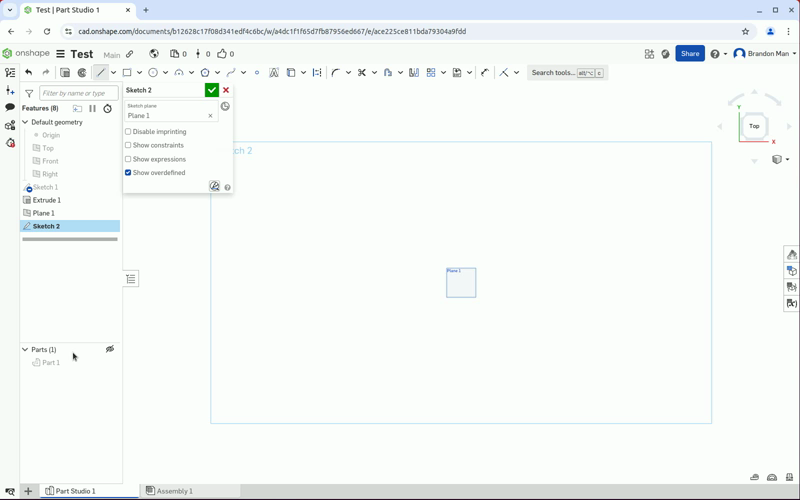
key_down(shift)
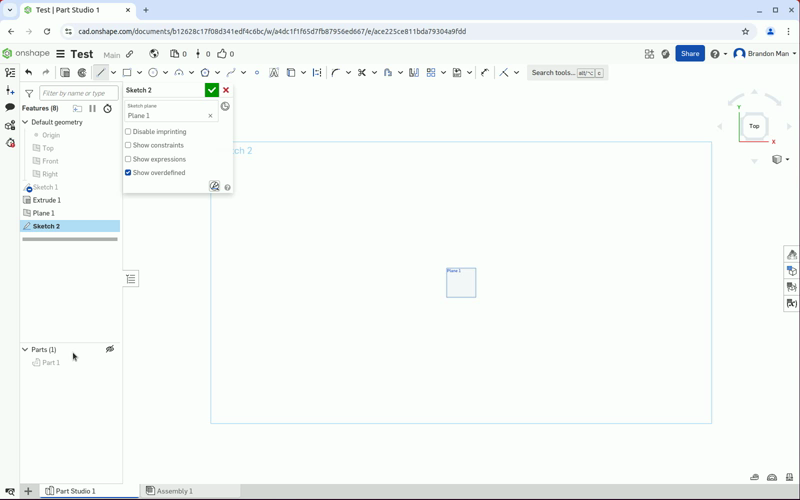
mouse_move(361, 300)
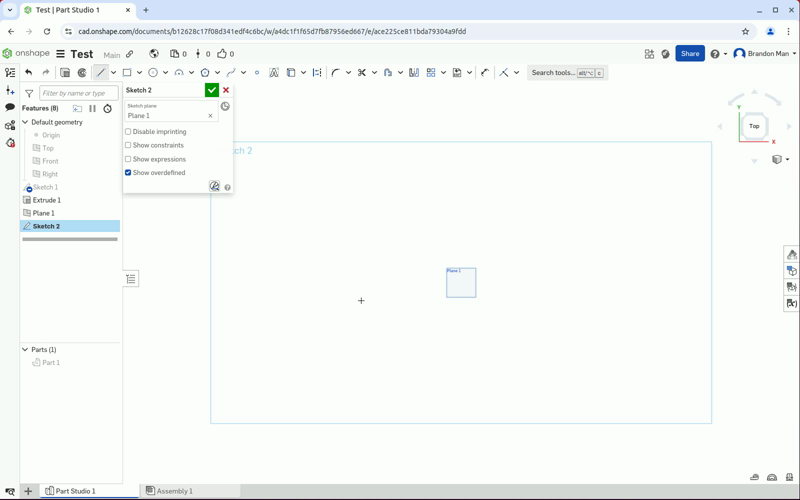
click(361, 300)
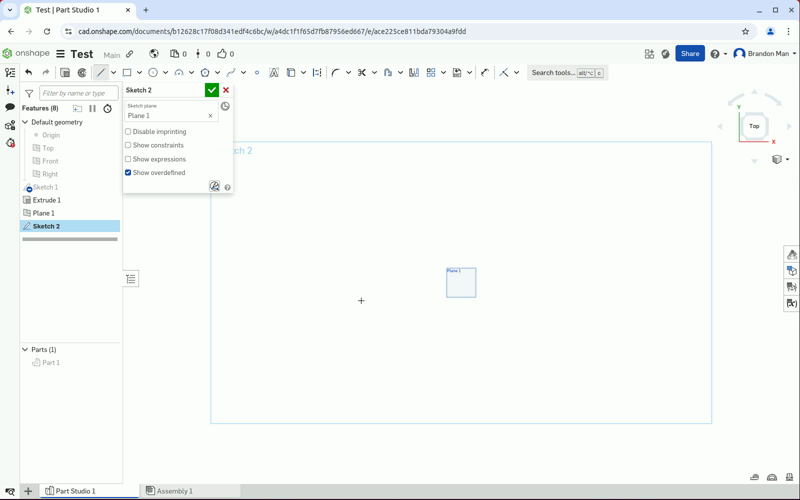
key_up(shift)
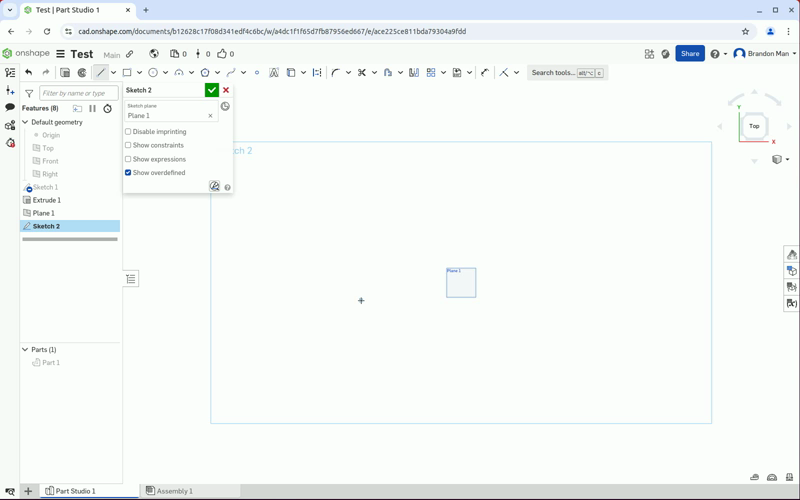
key_down(shift)
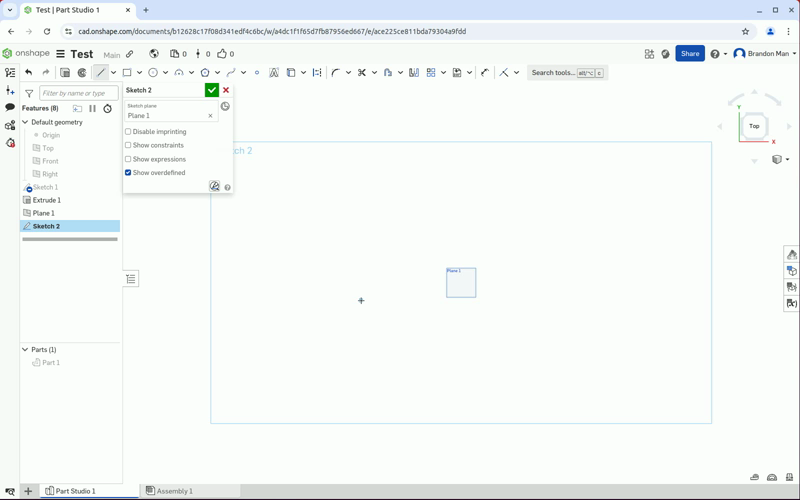
mouse_move(504, 300)
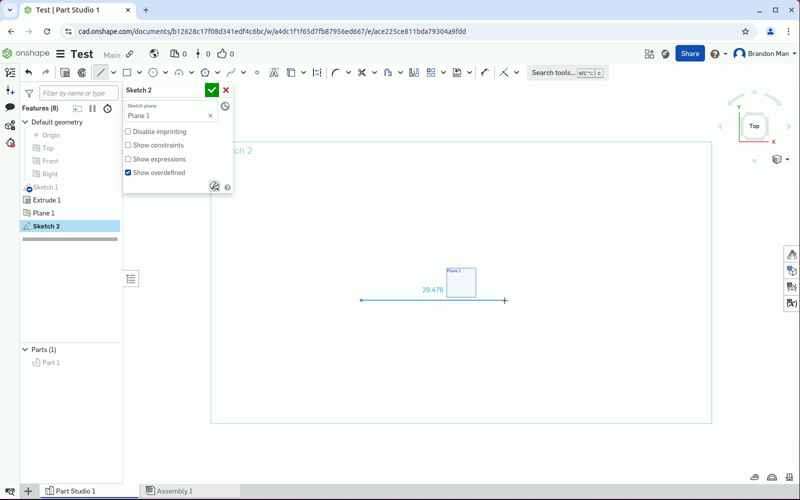
click(504, 300)
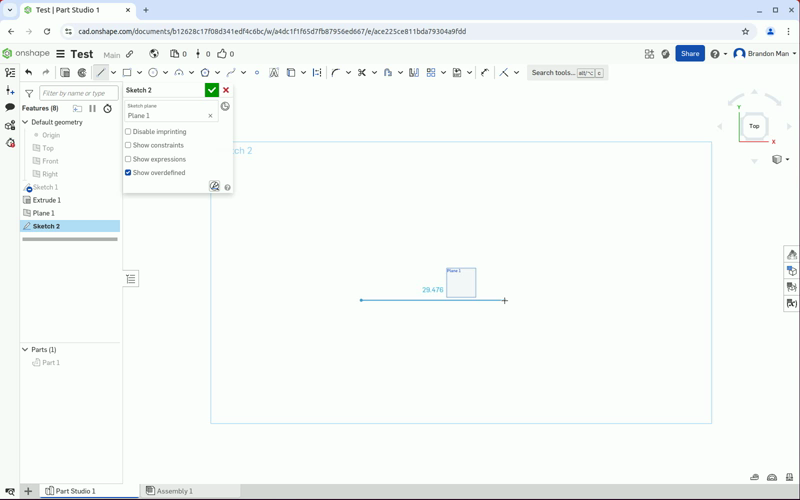
key_up(shift)
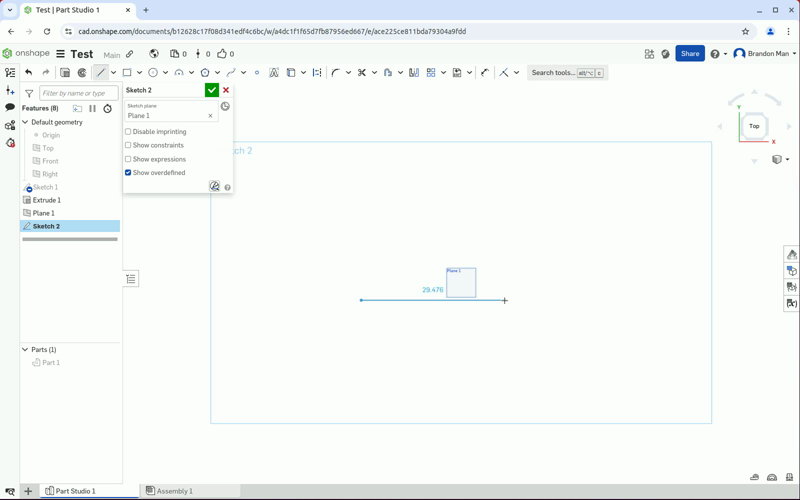
key_down(shift)
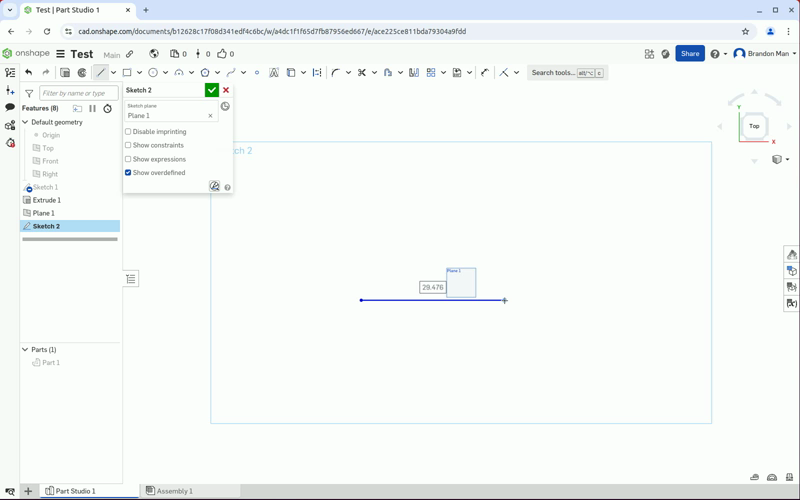
mouse_move(504, 226)
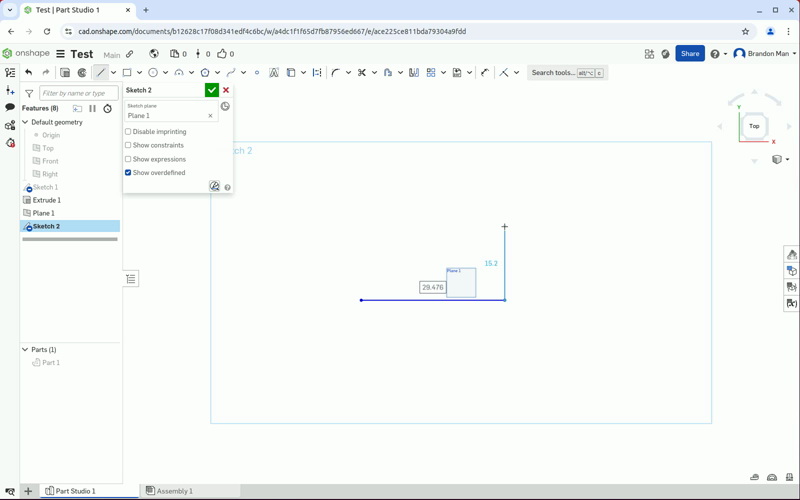
click(504, 226)
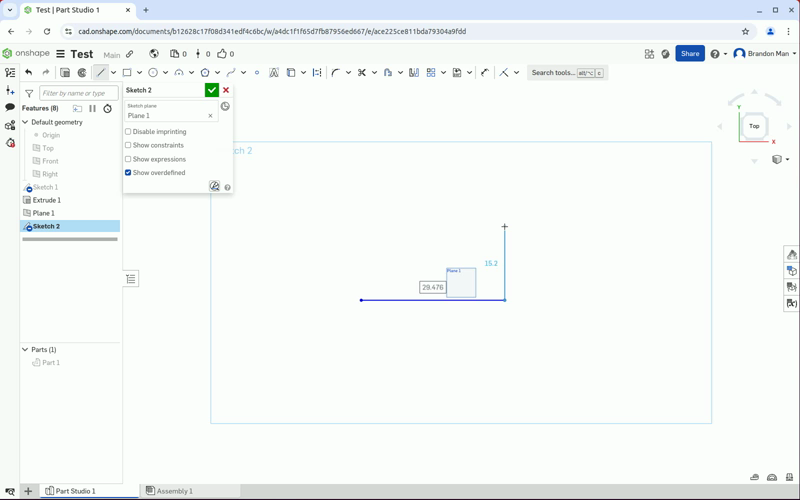
key_up(shift)
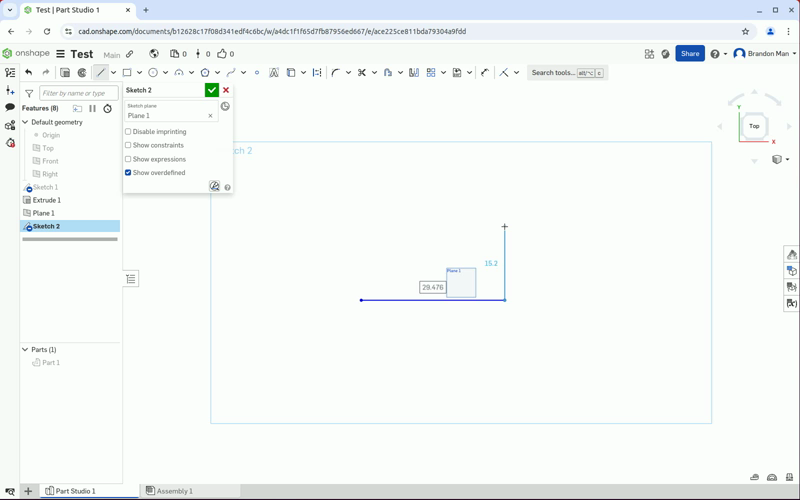
key_down(shift)
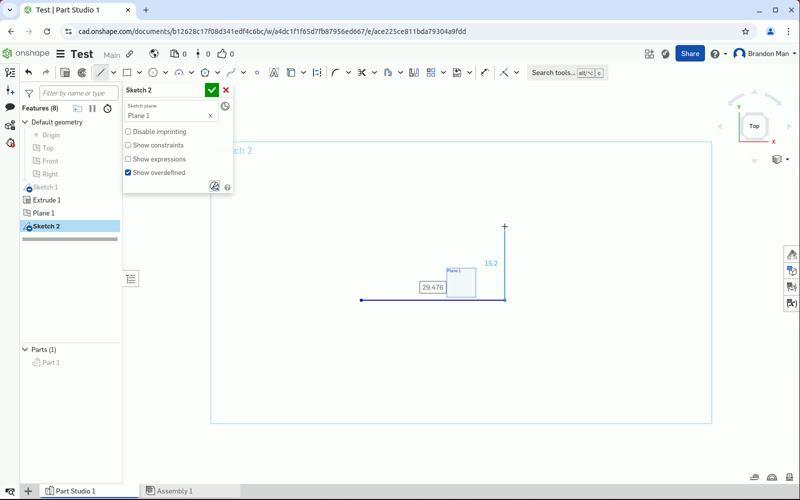
mouse_move(361, 226)
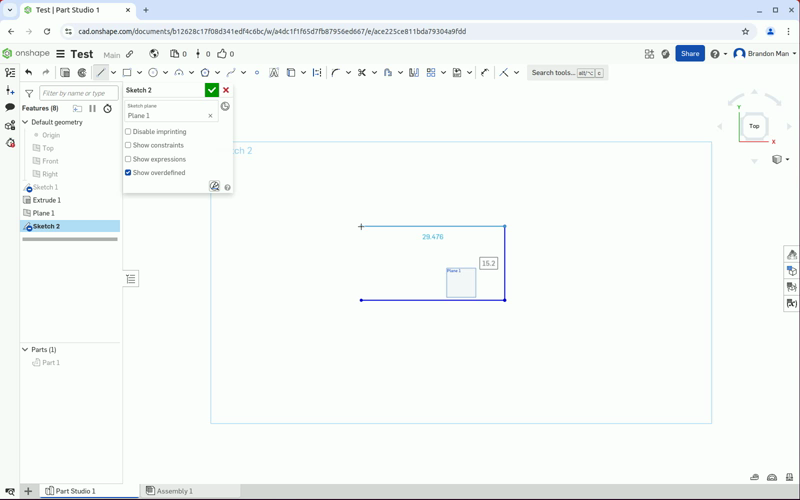
click(361, 226)
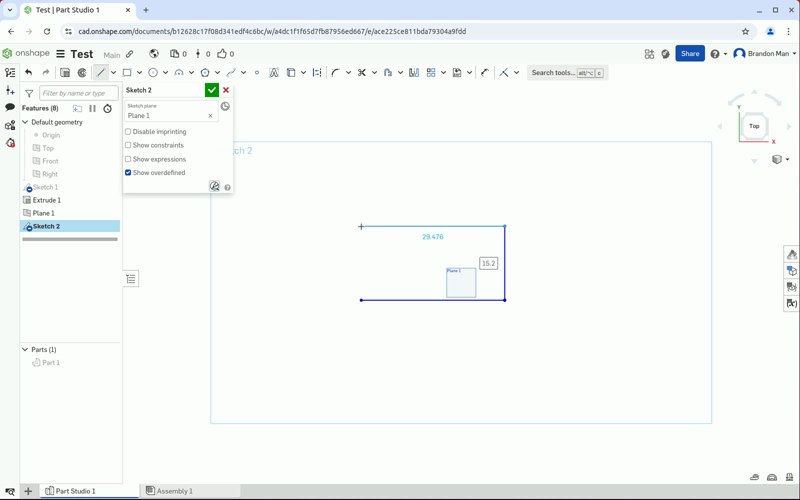
key_up(shift)
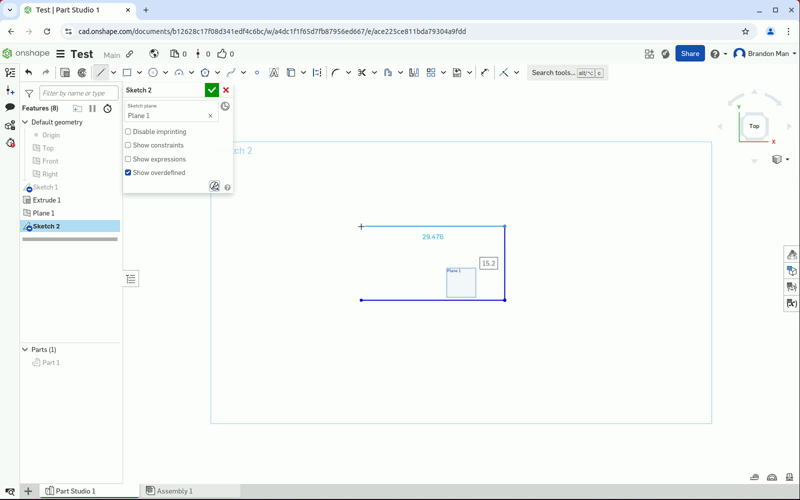
key_down(shift)
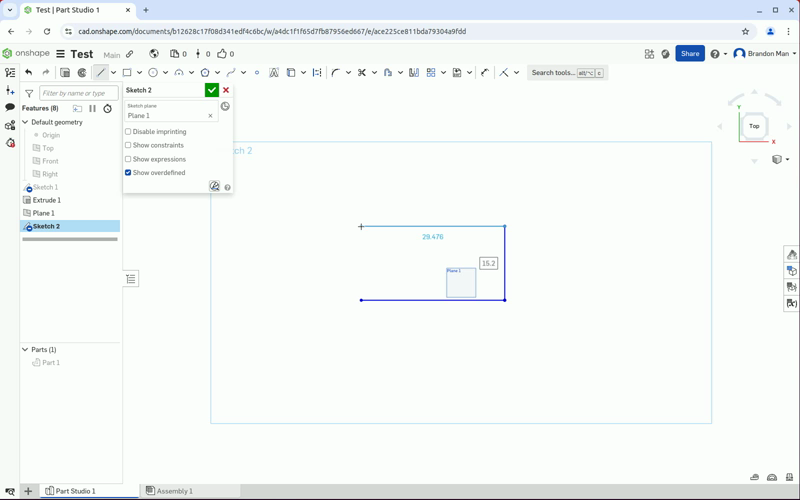
mouse_move(361, 300)
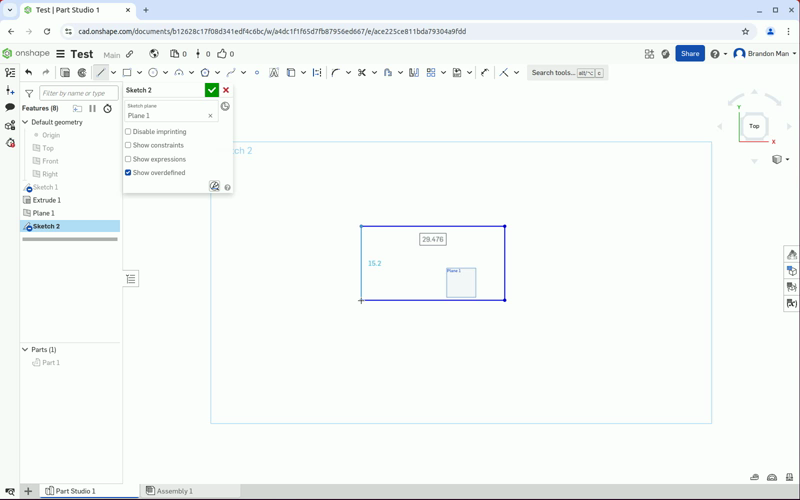
key_up(shift)
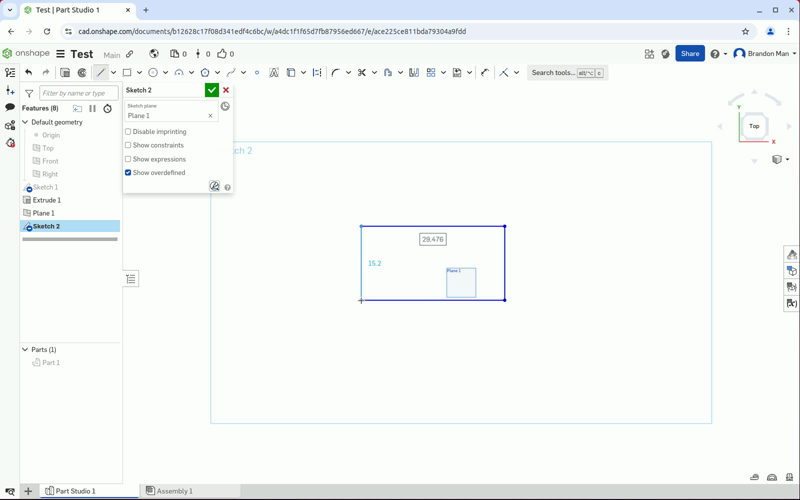
click(361, 300)
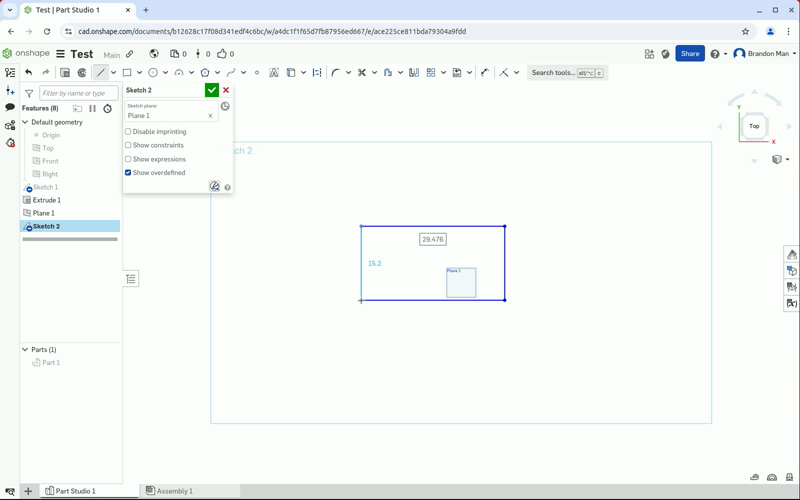
key(esc)
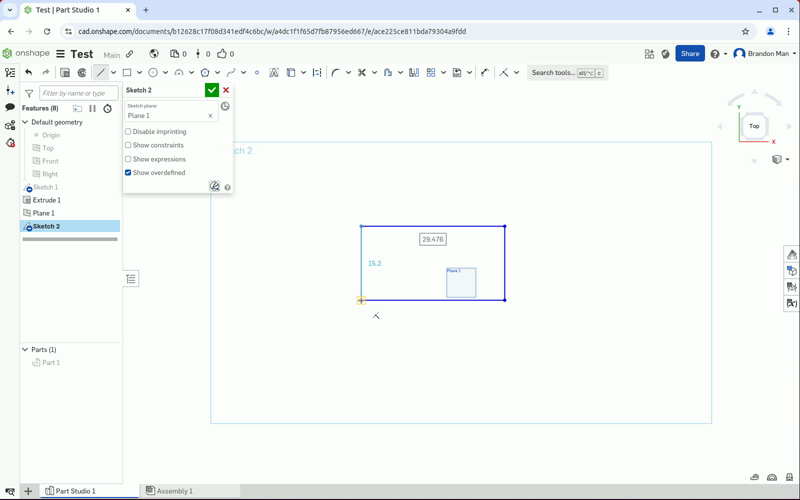
mouse_move(445, 237)
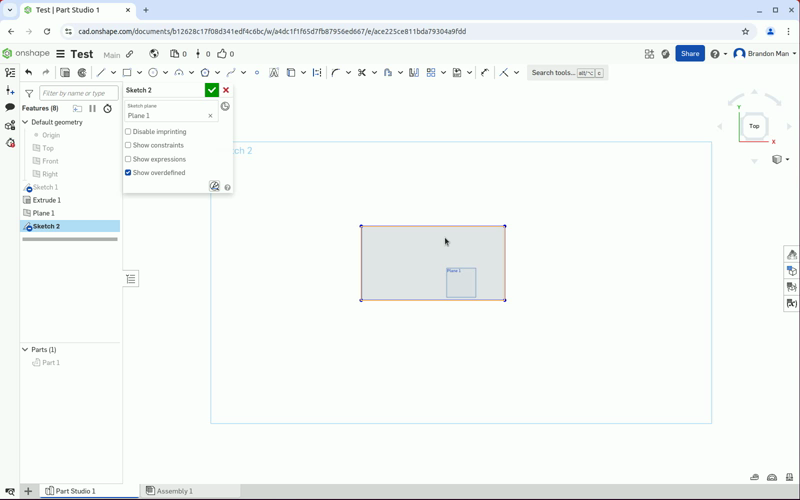
click(445, 237)
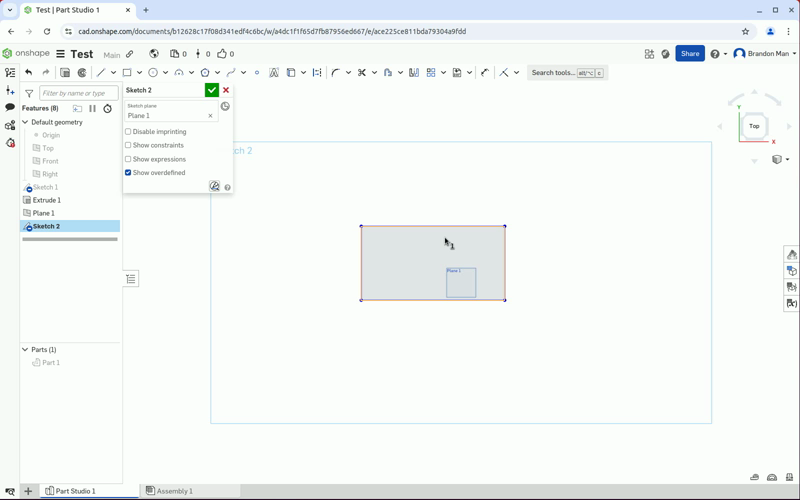
mouse_move(73, 352)
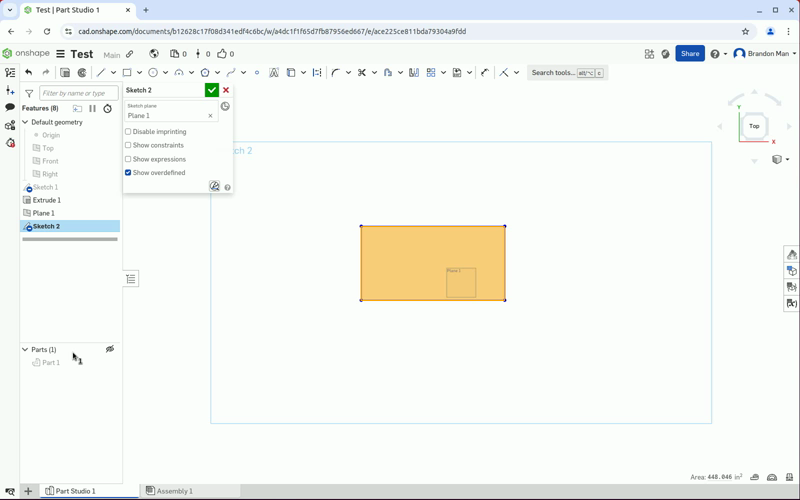
key(shift+y)
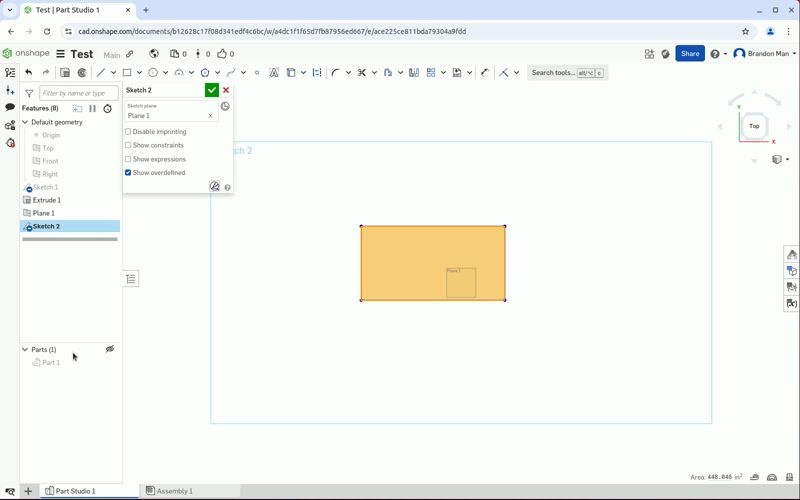
key(shift+e)
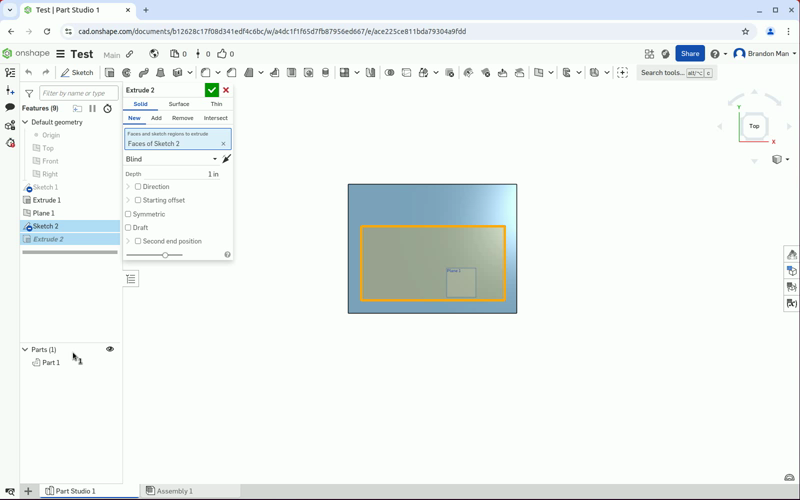
mouse_move(143, 106)
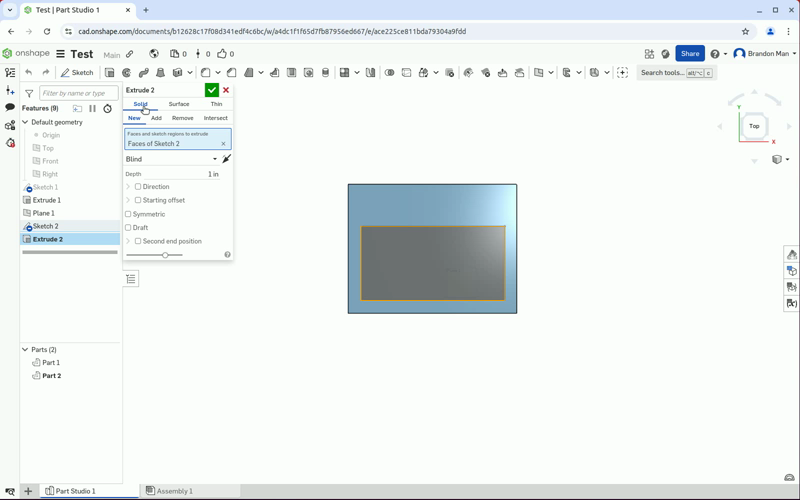
click(143, 106)
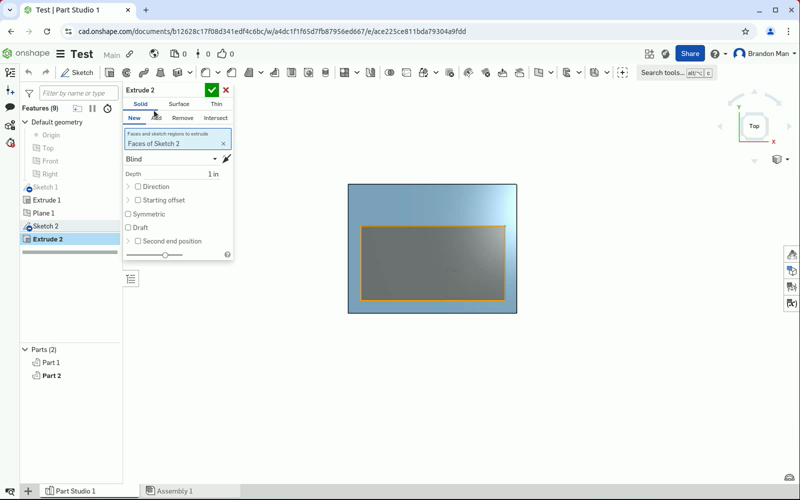
mouse_move(186, 120)
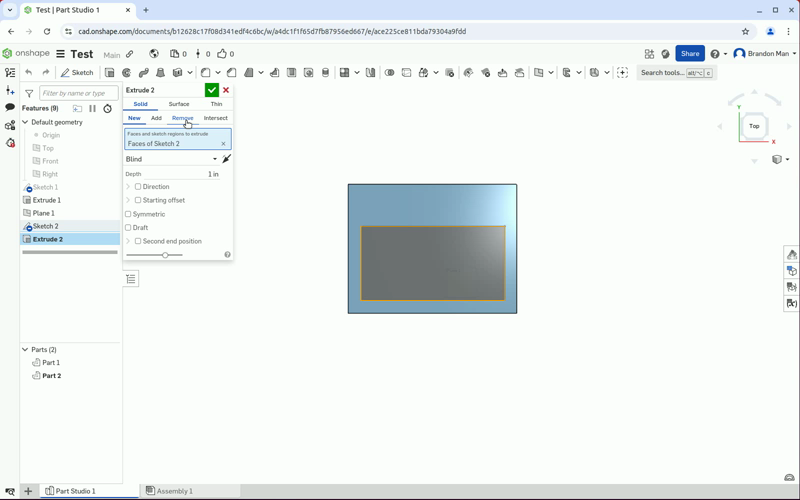
click(186, 120)
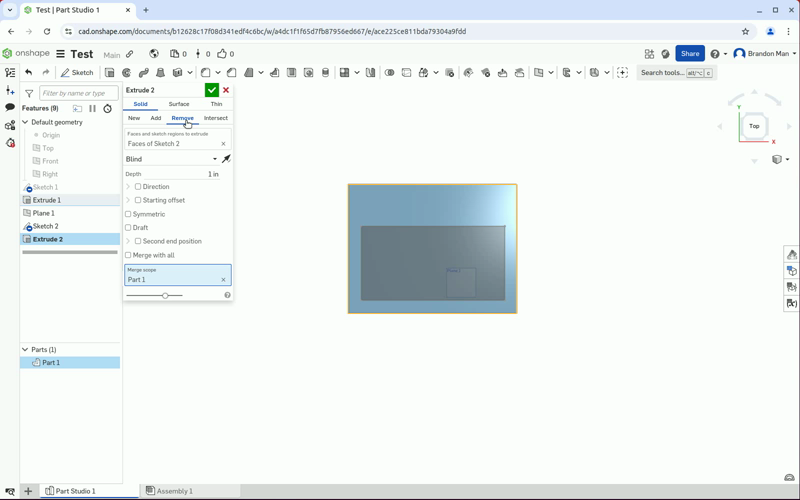
key(tab, 4)
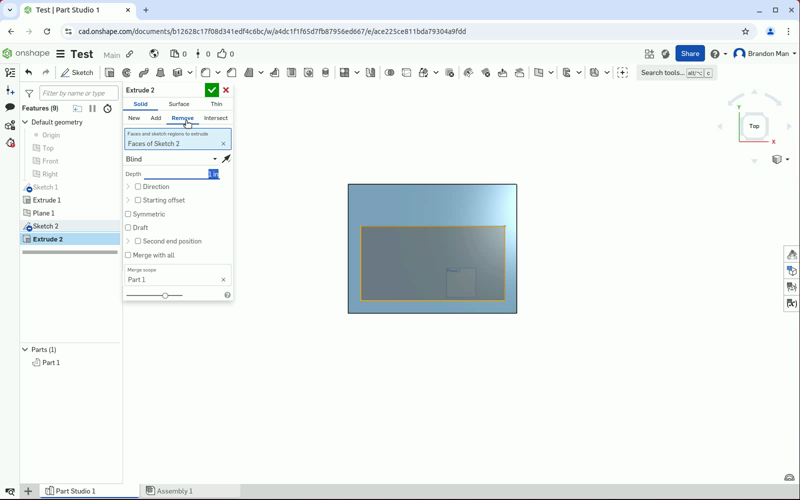
text(2.407)
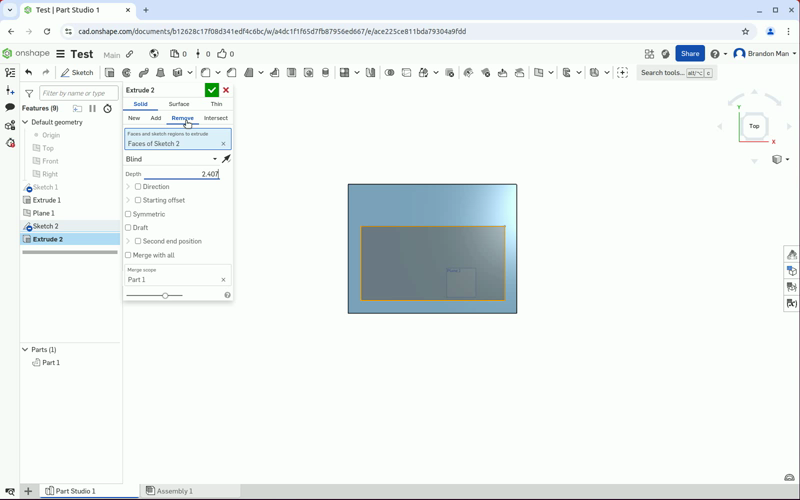
key(tab, 6)
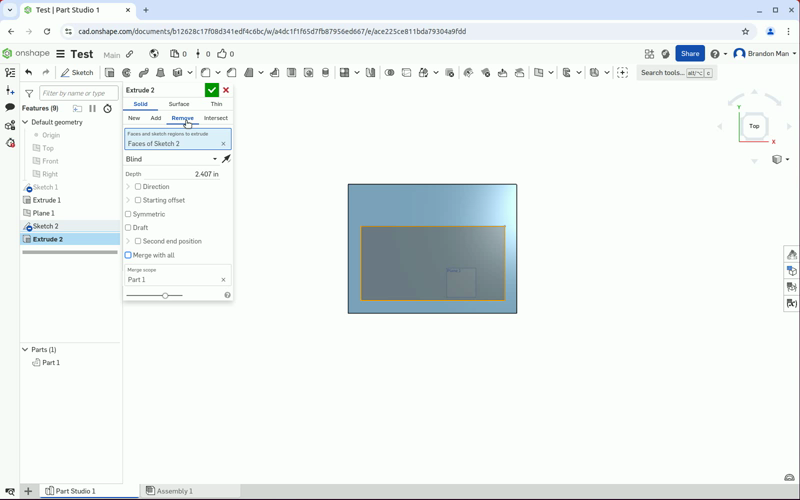
key(space)
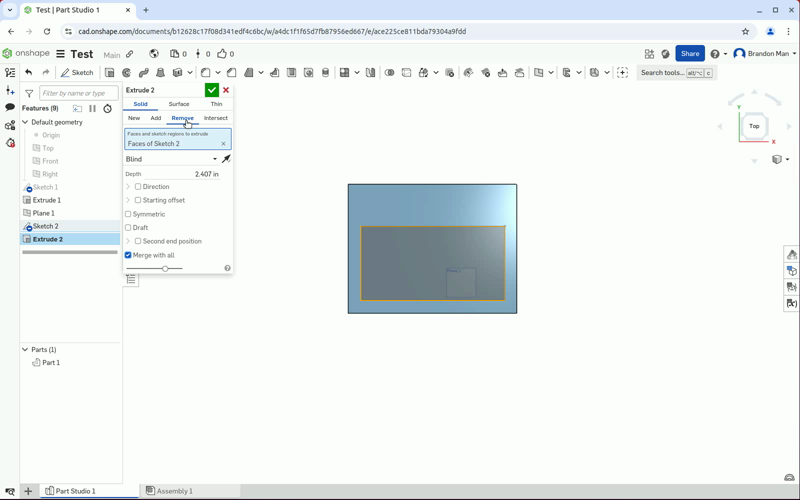
key(enter)
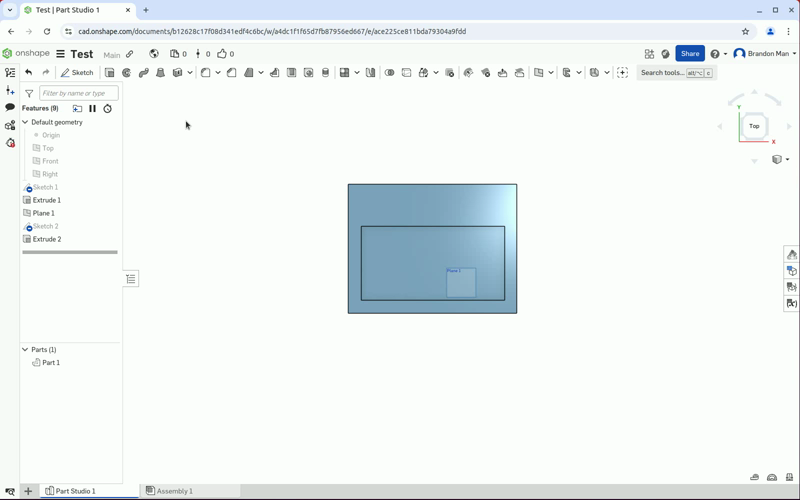
key(shift+h)
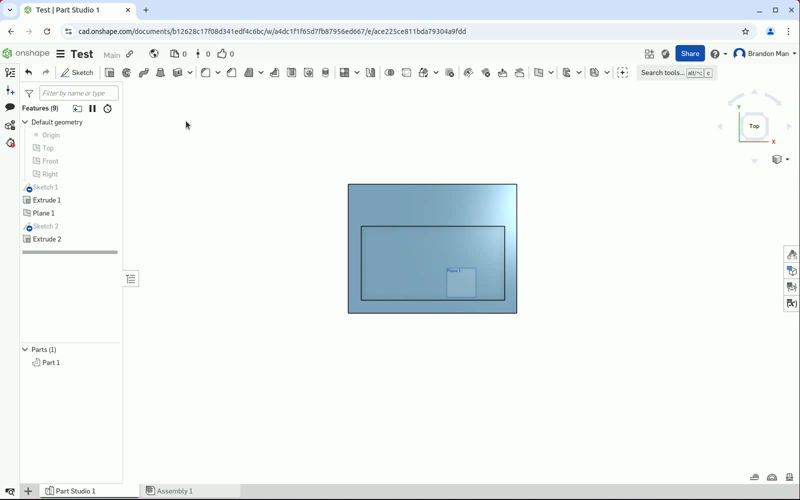
key(shift+h)
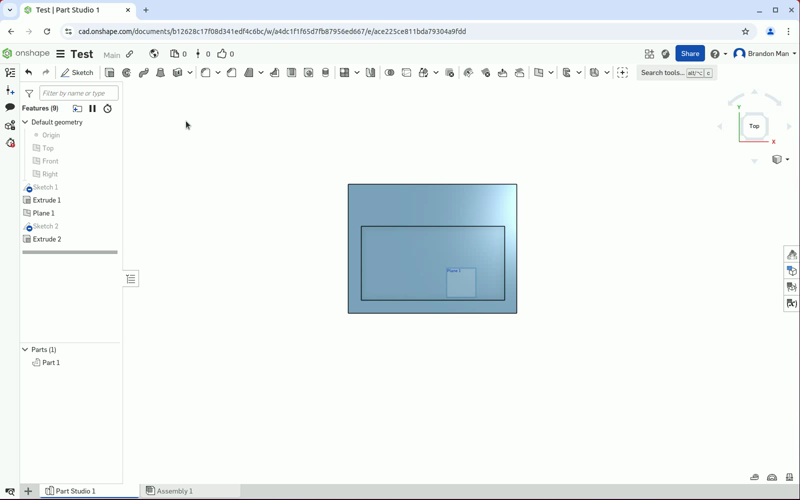
mouse_move(73, 189)
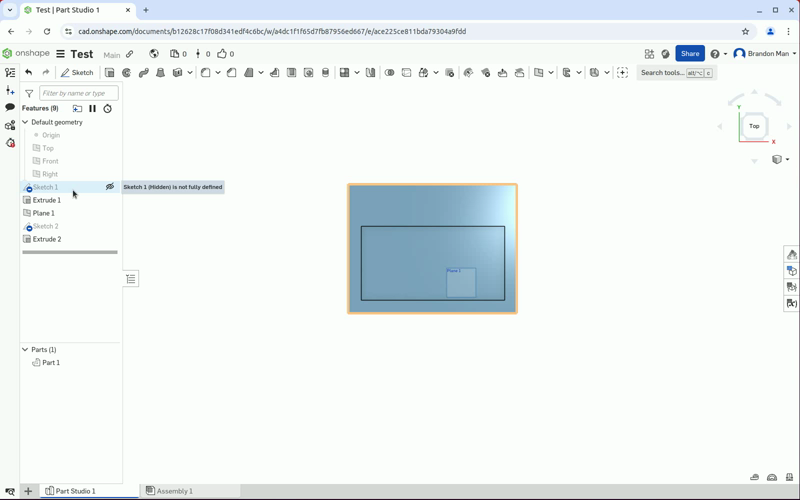
click(73, 189)
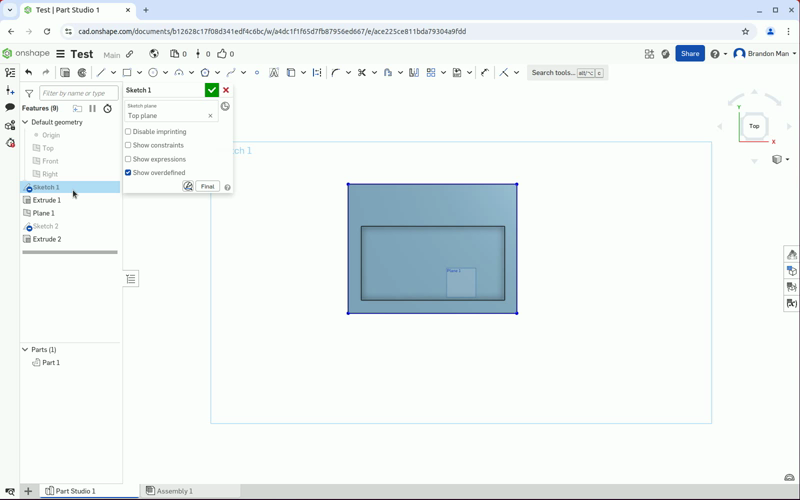
mouse_move(229, 92)
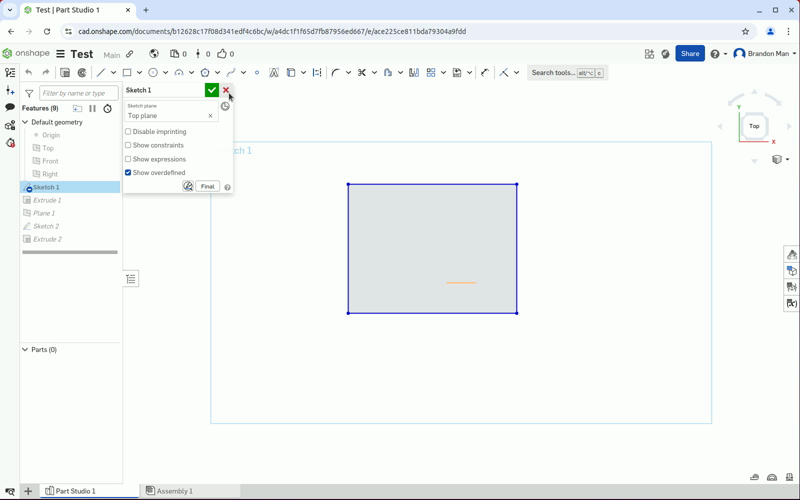
click(229, 92)
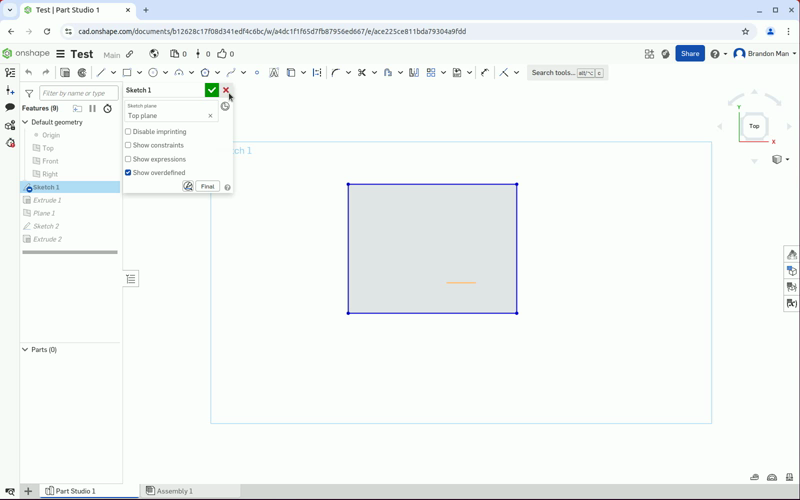
key(shift+s)
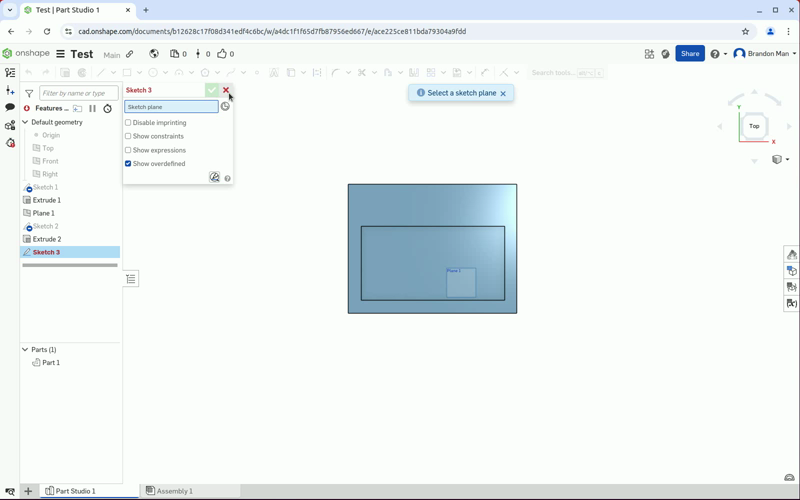
mouse_move(73, 215)
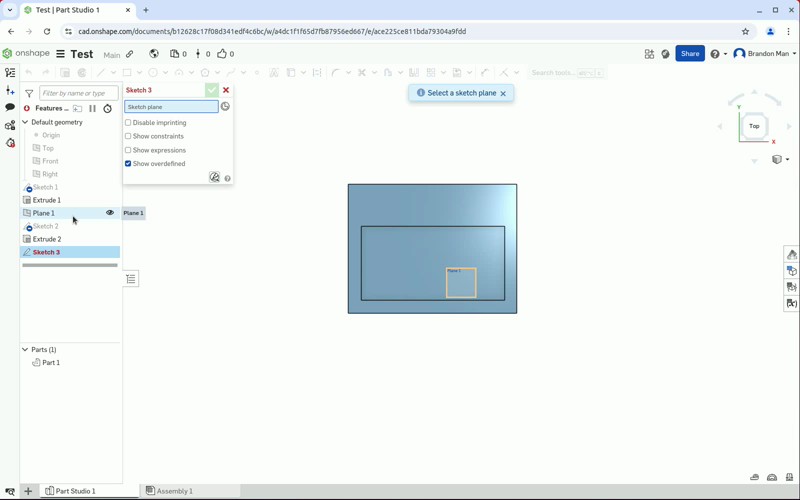
click(73, 215)
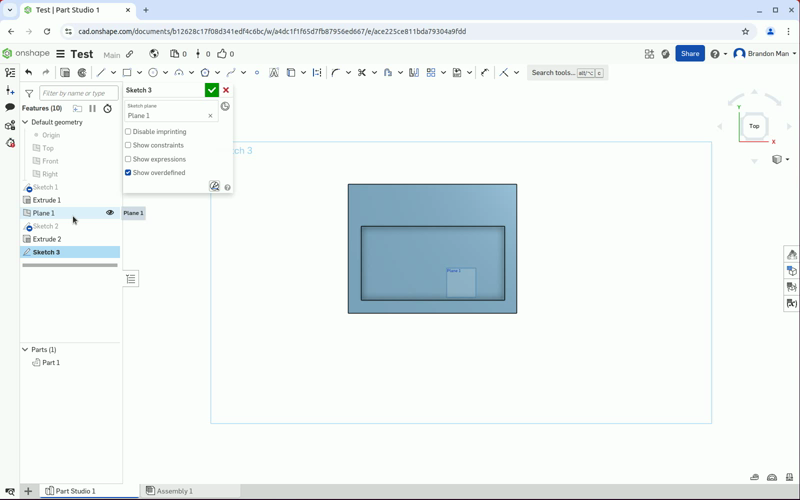
mouse_move(73, 352)
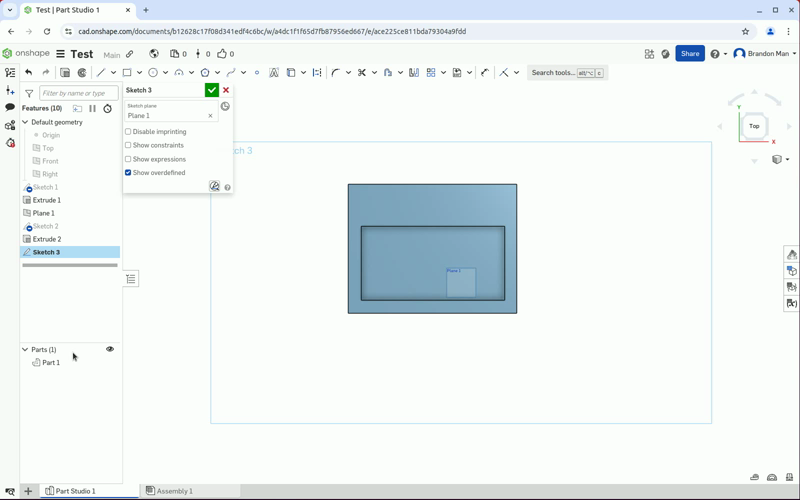
key(y)
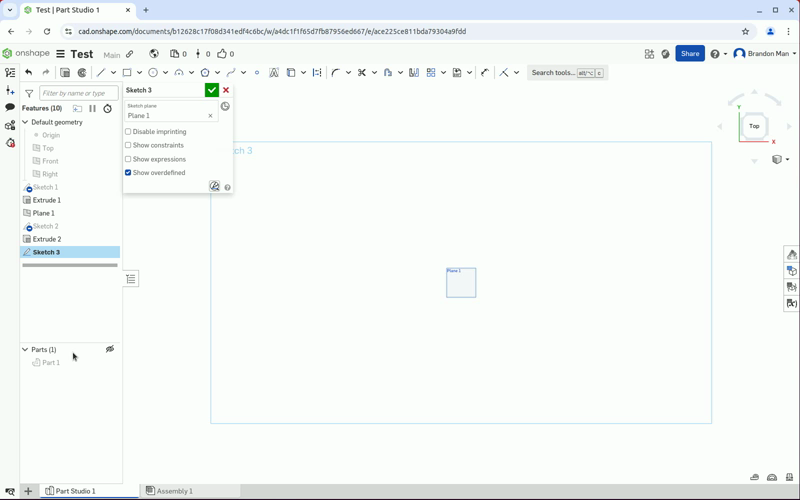
key(l)
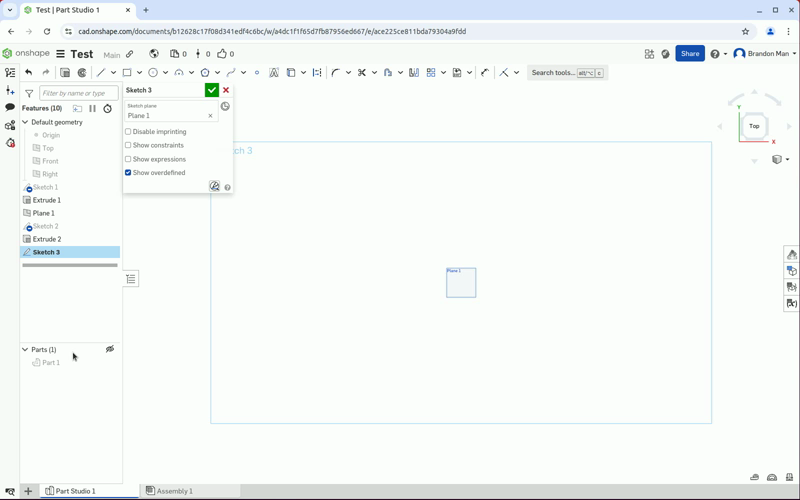
key_down(shift)
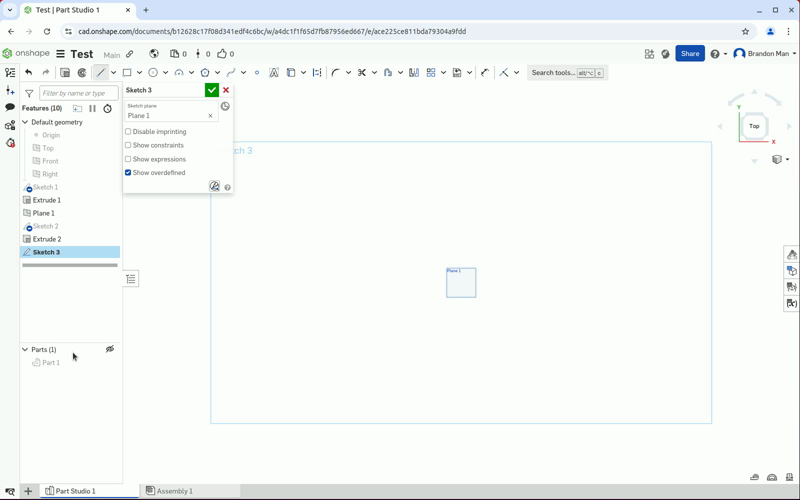
mouse_move(405, 225)
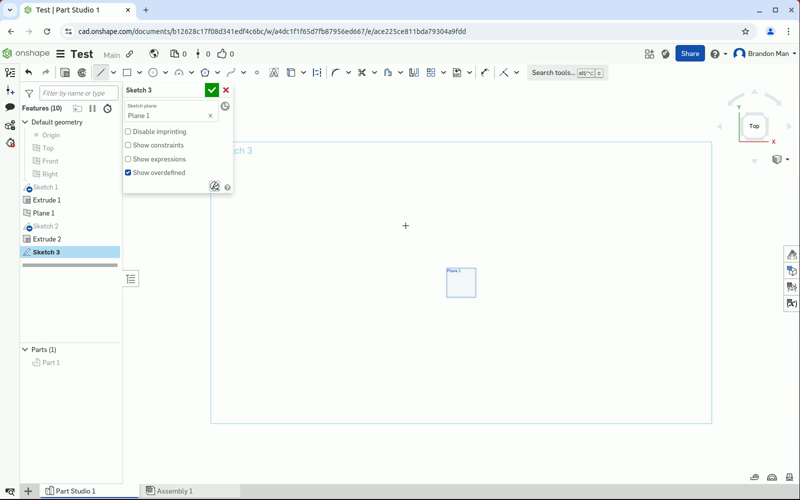
click(405, 225)
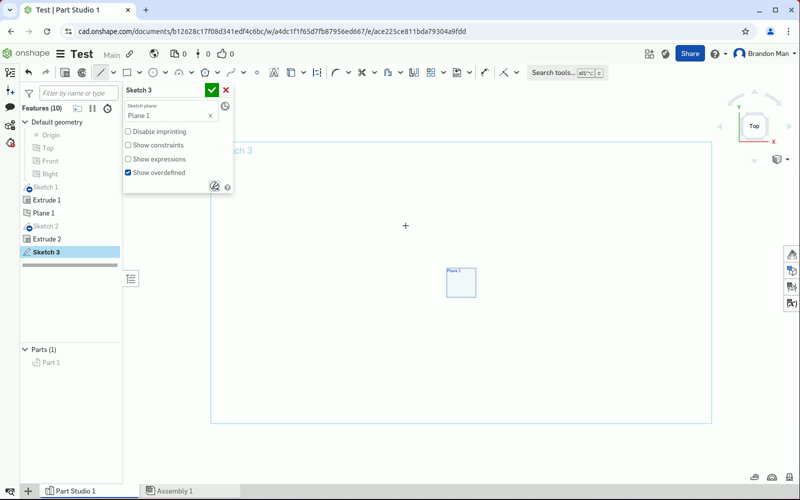
key_up(shift)
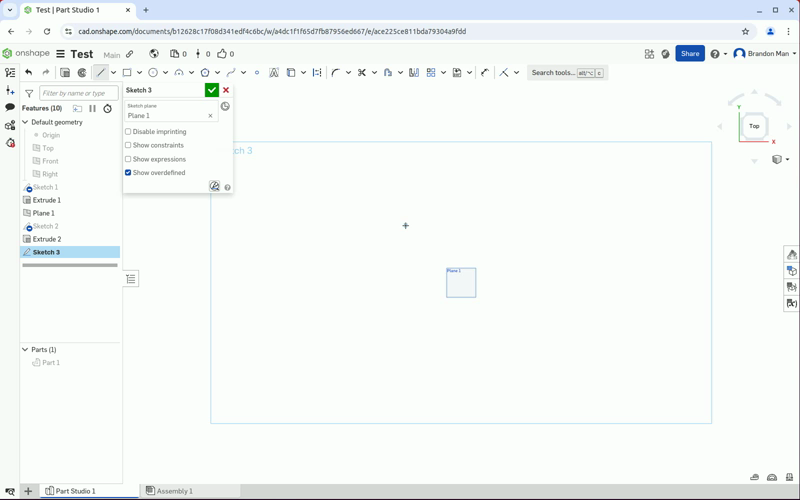
key_down(shift)
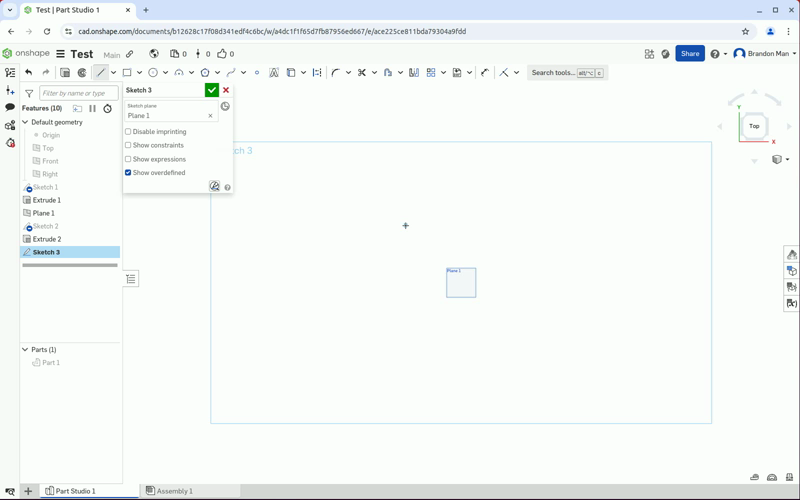
mouse_move(474, 225)
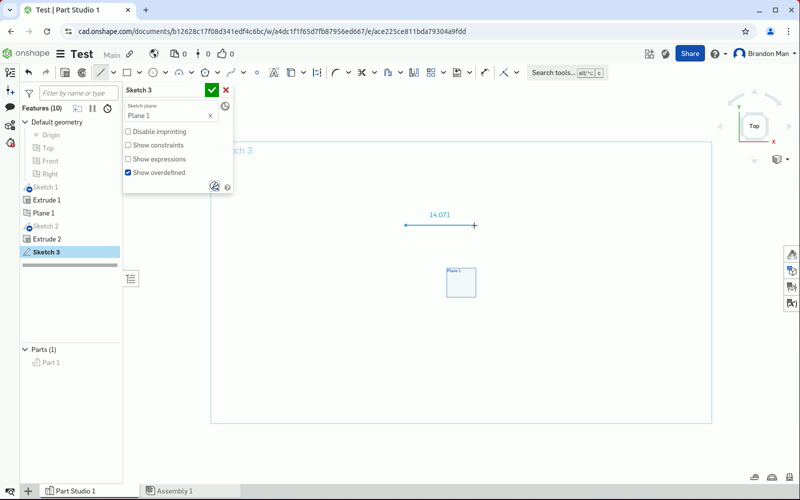
click(474, 225)
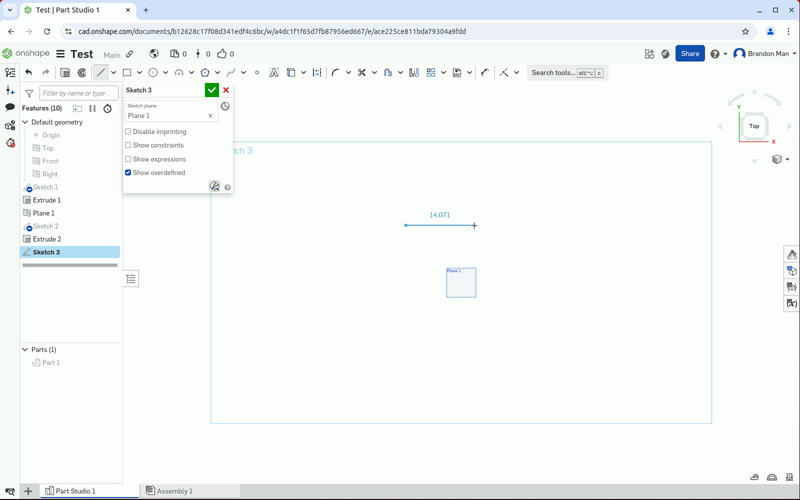
key_up(shift)
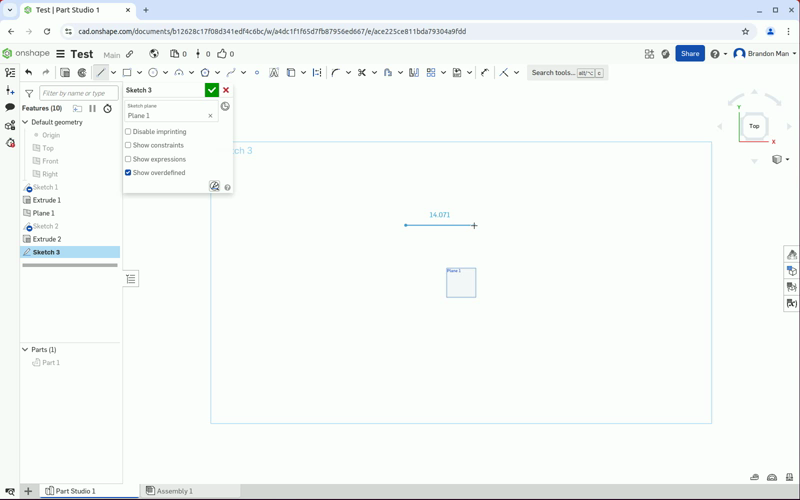
key_down(shift)
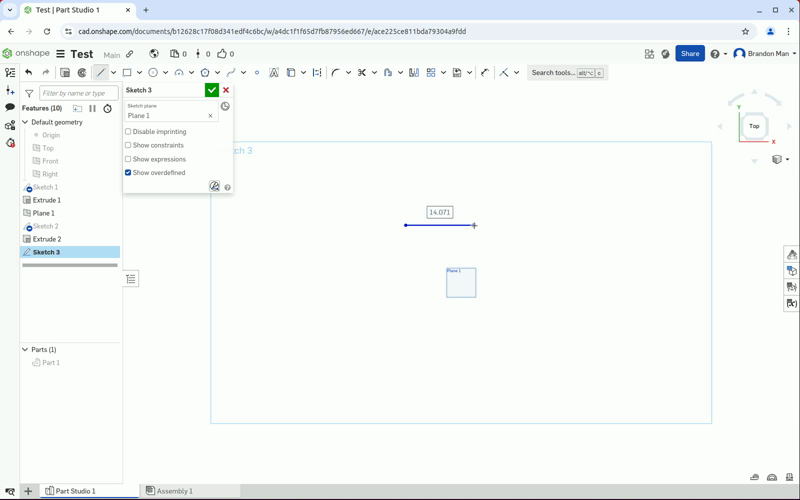
mouse_move(504, 225)
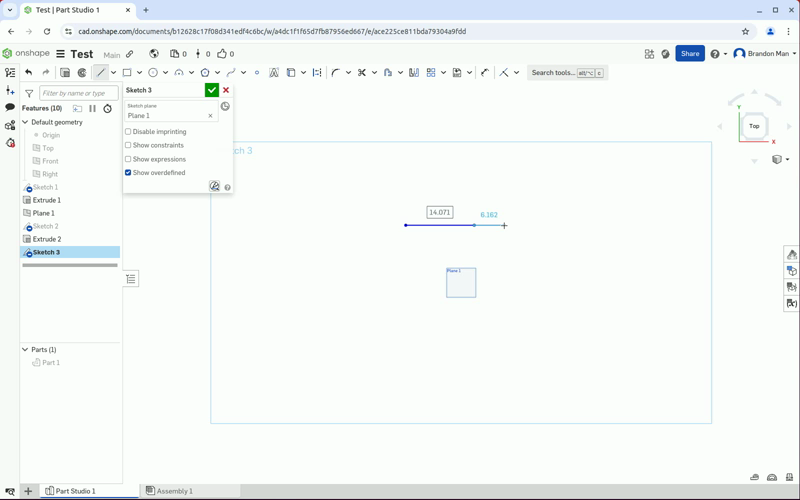
mouse_move(474, 181)
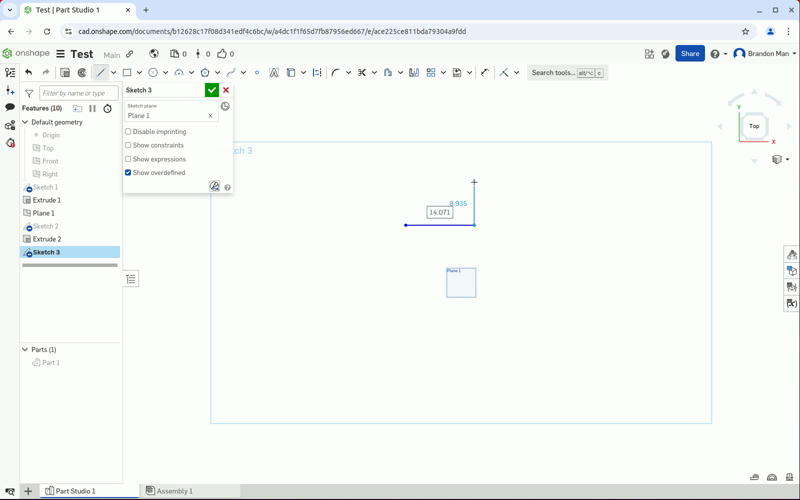
click(474, 181)
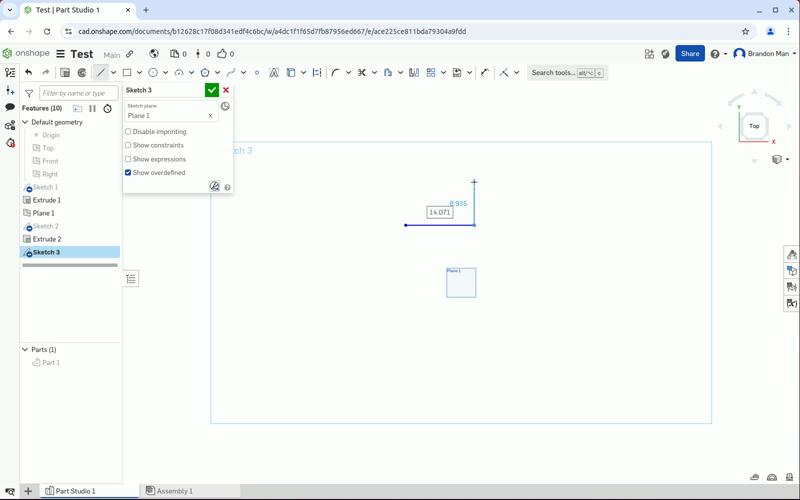
key_up(shift)
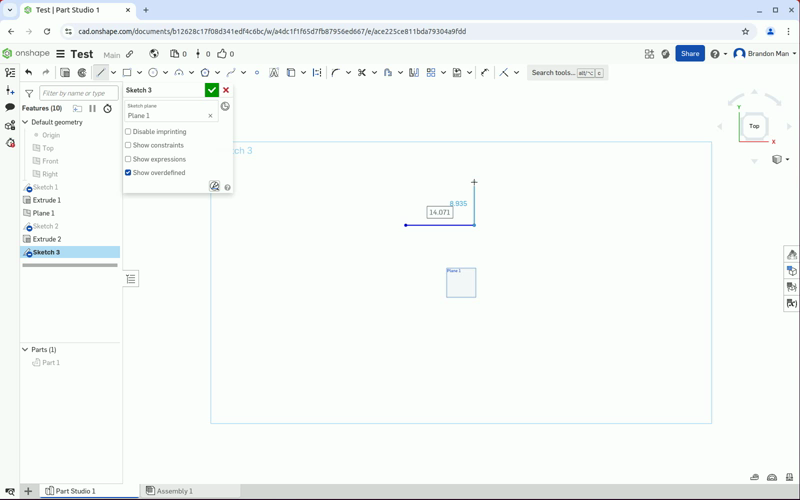
key_down(shift)
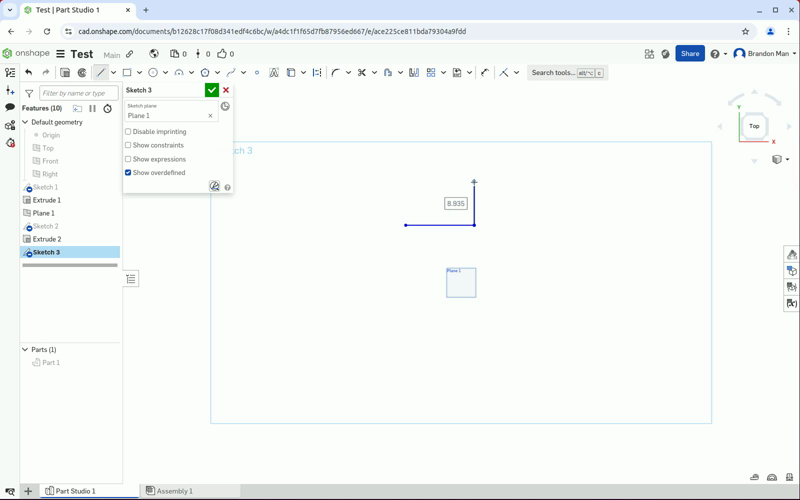
mouse_move(405, 181)
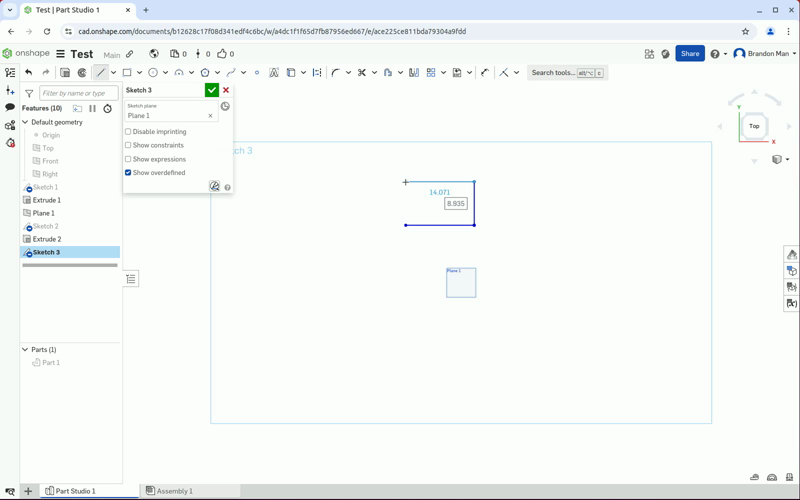
click(405, 181)
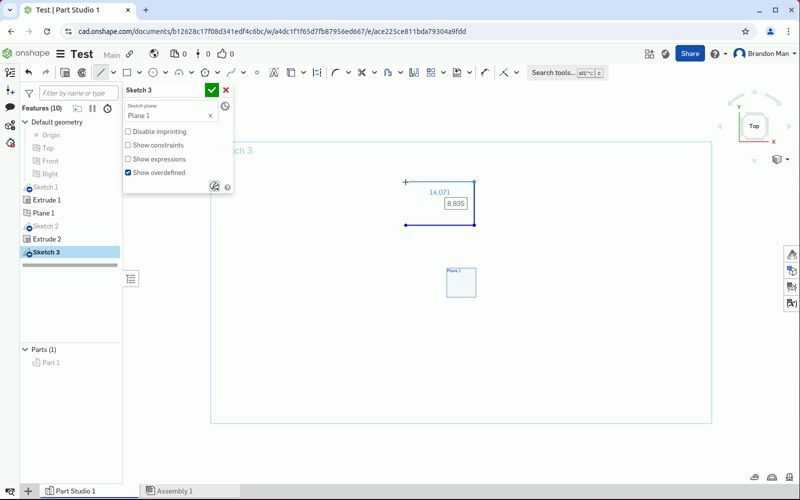
key_up(shift)
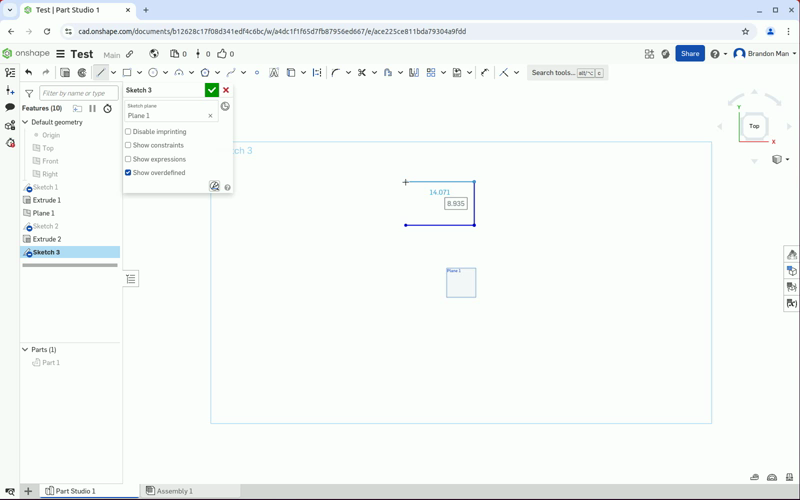
mouse_move(435, 181)
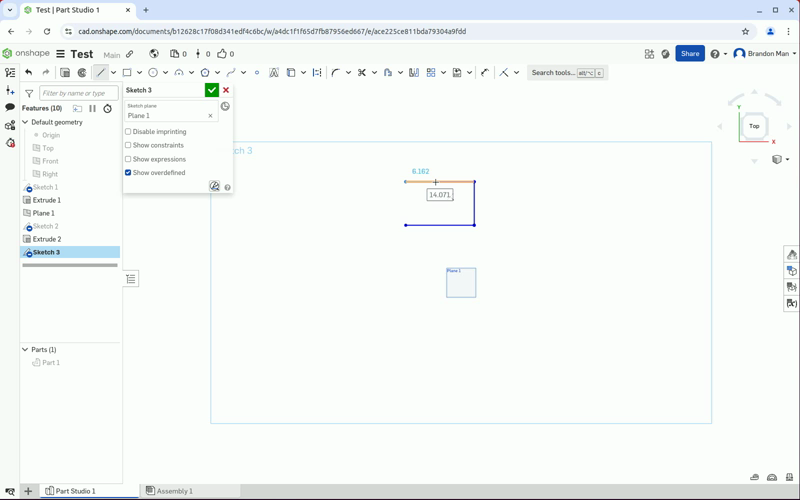
key_down(shift)
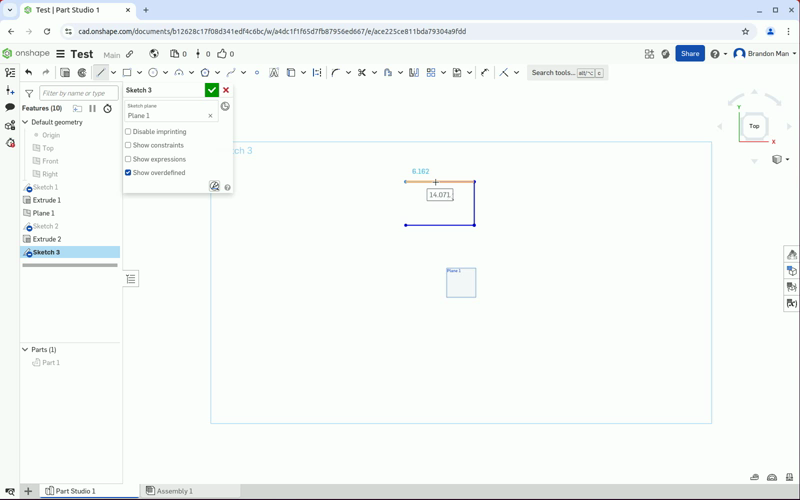
mouse_move(405, 225)
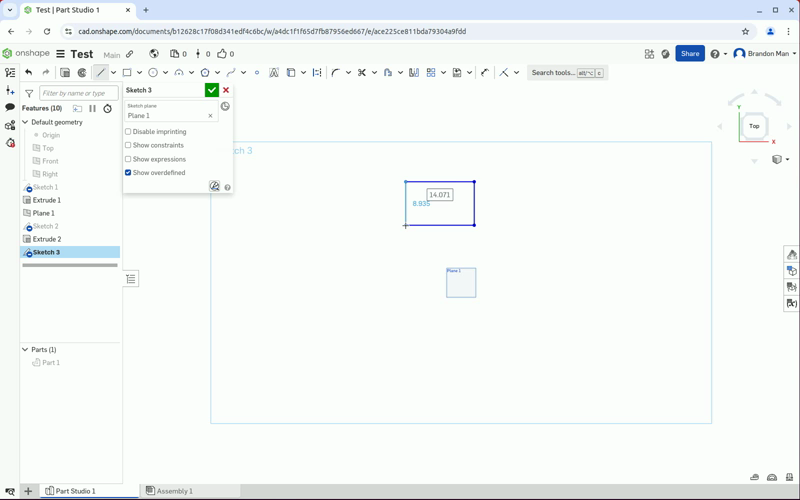
key_up(shift)
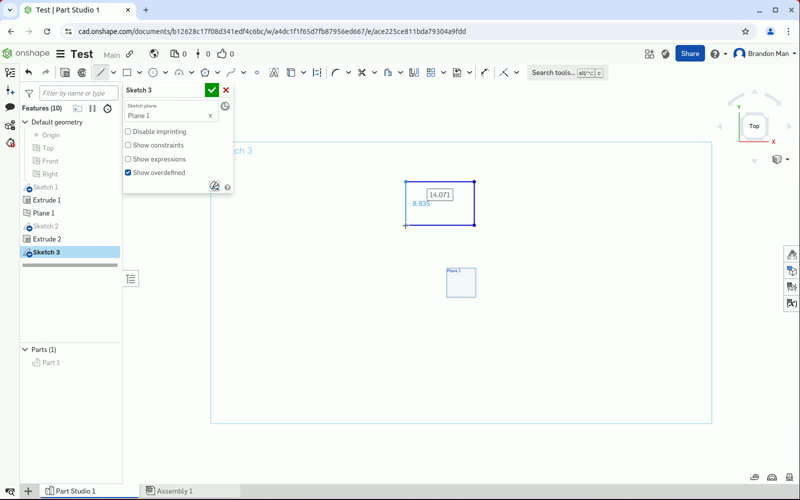
click(405, 225)
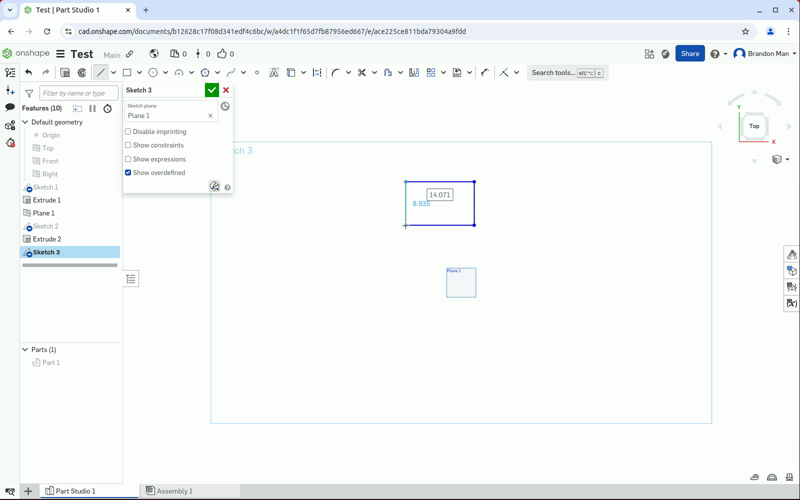
key(esc)
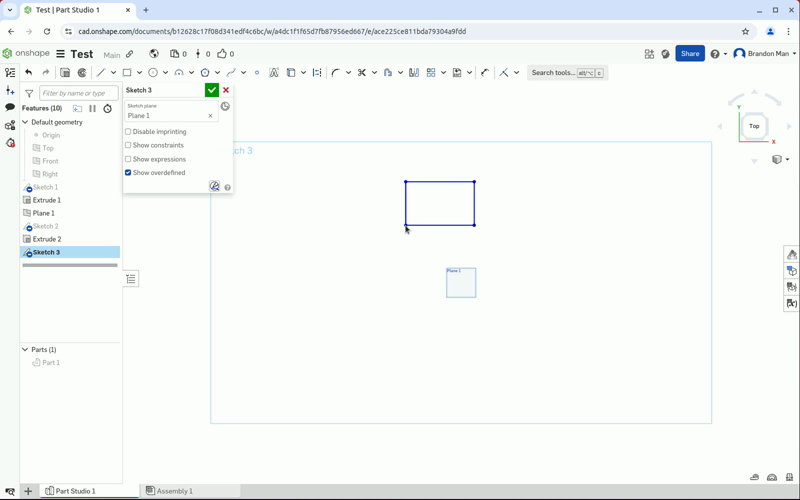
mouse_move(445, 212)
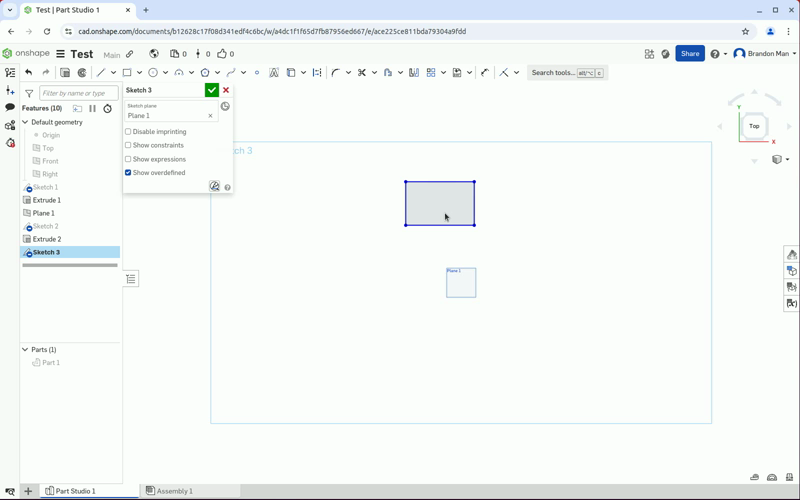
click(445, 212)
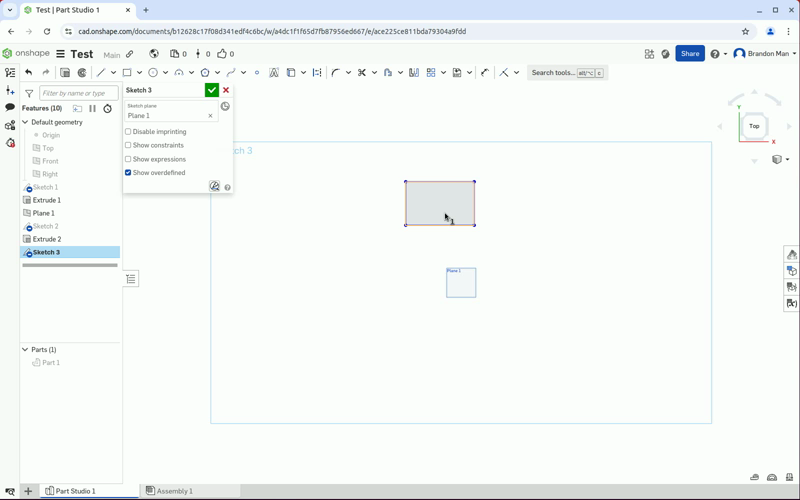
mouse_move(73, 352)
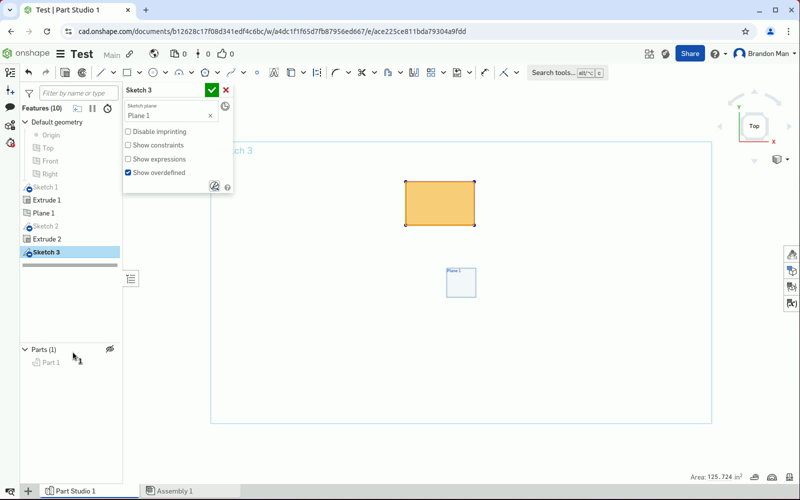
key(shift+y)
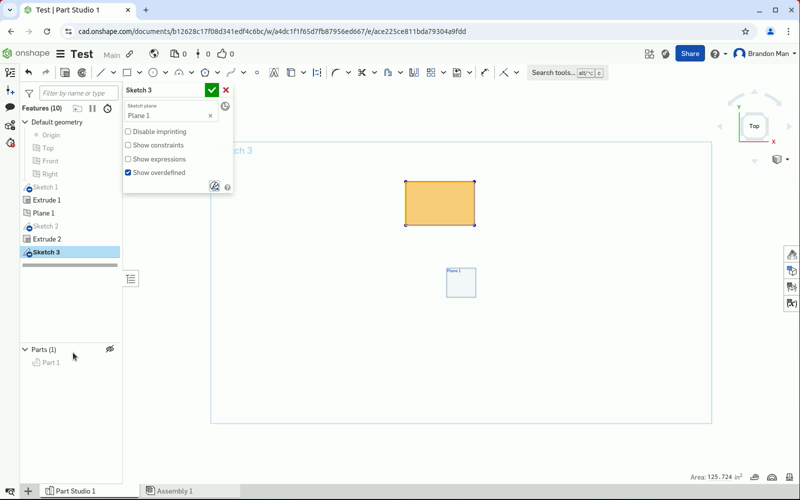
key(shift+e)
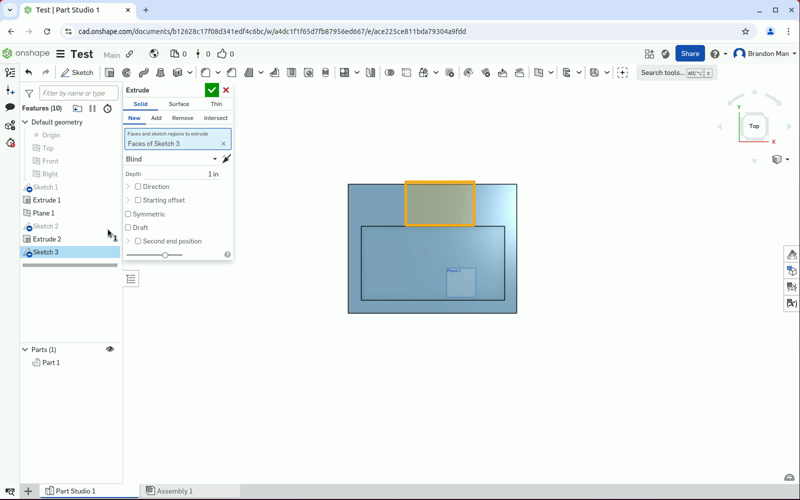
mouse_move(143, 106)
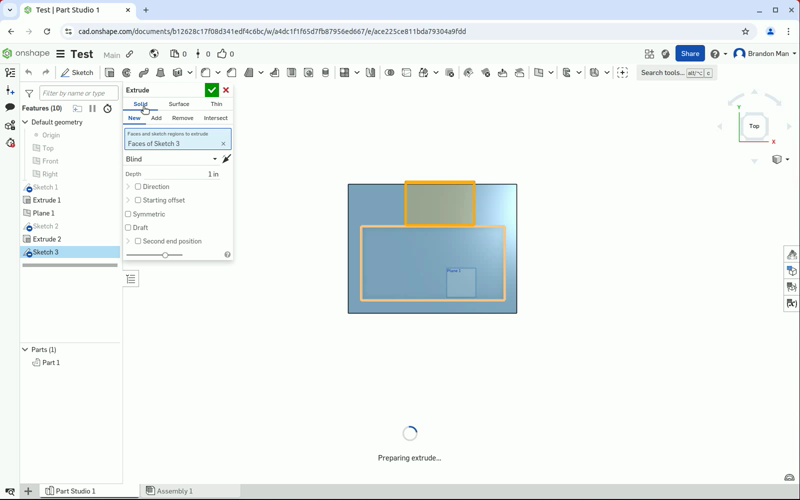
click(143, 106)
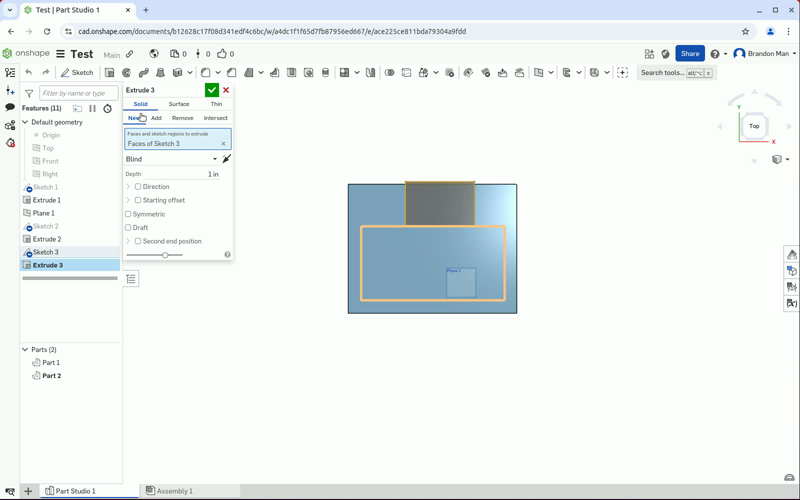
mouse_move(137, 120)
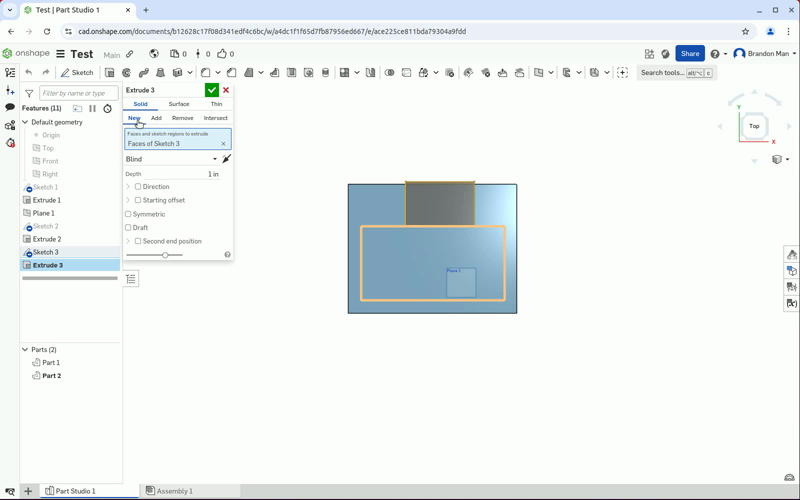
click(137, 120)
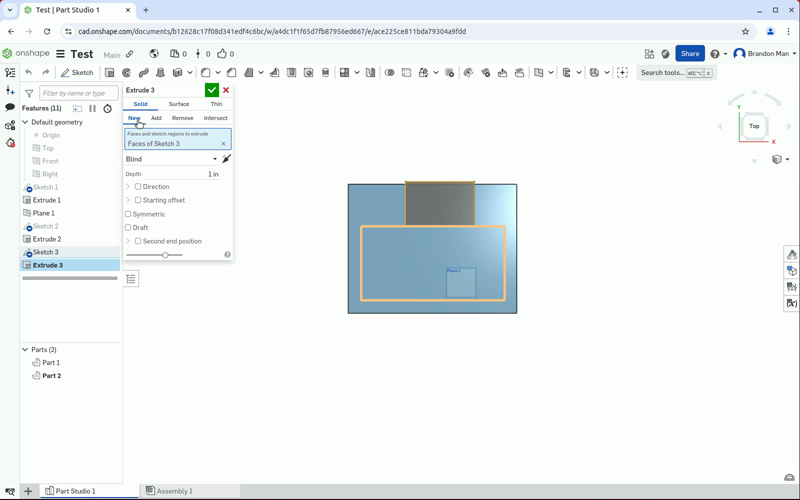
key(tab, 4)
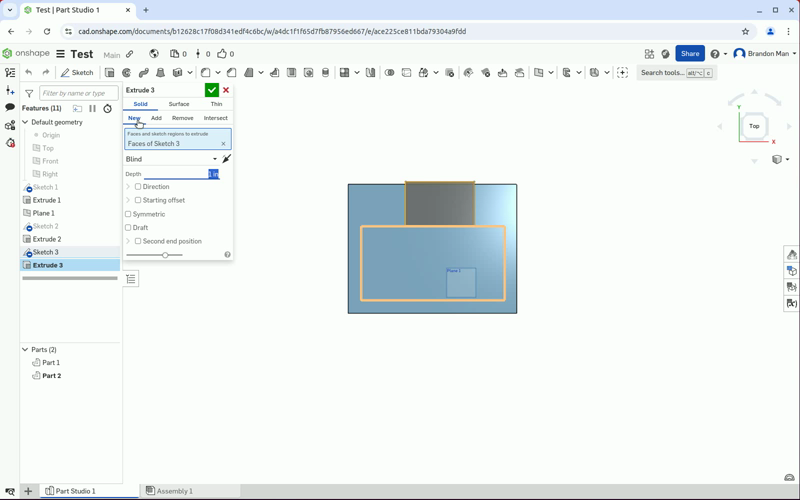
text(3.129)
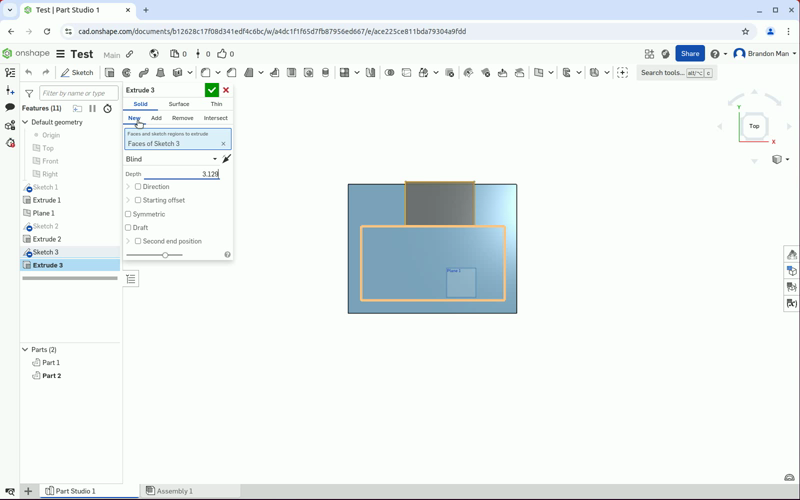
key(enter)
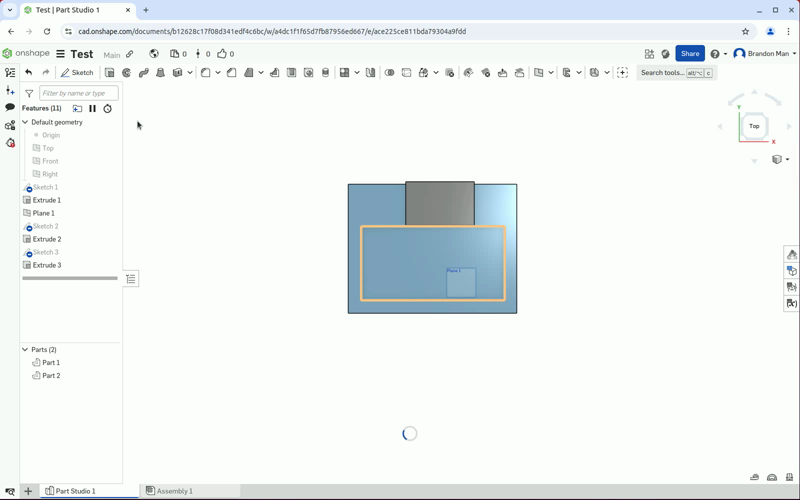
key(shift+h)
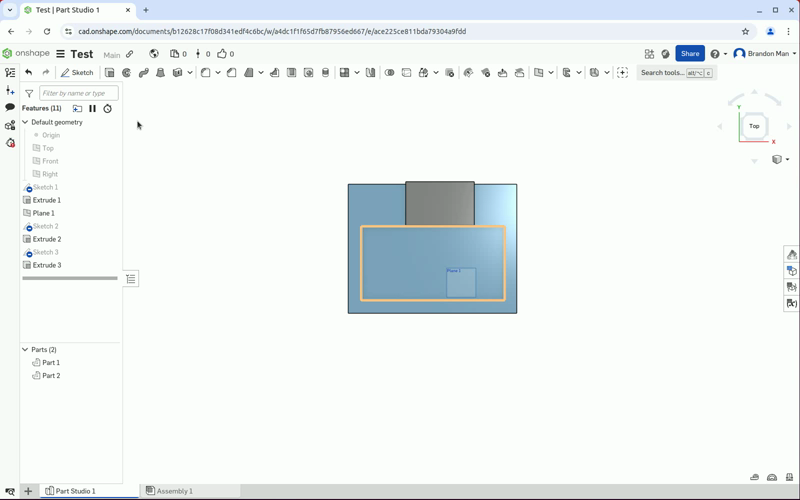
key(shift+h)
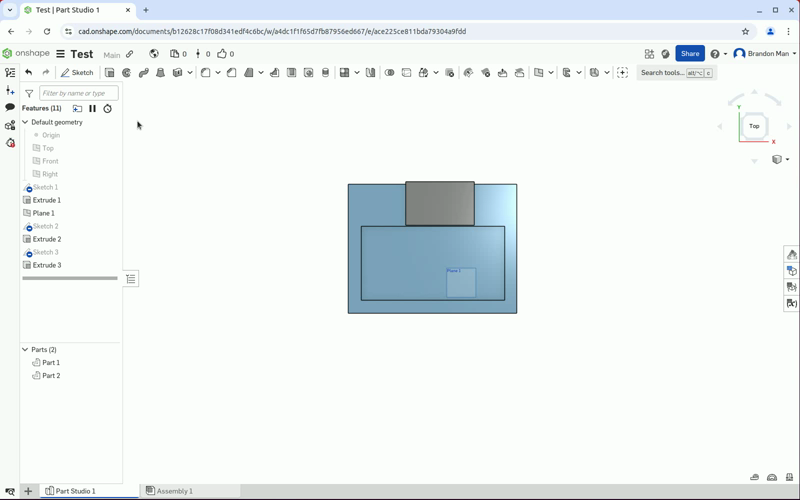
mouse_move(73, 189)
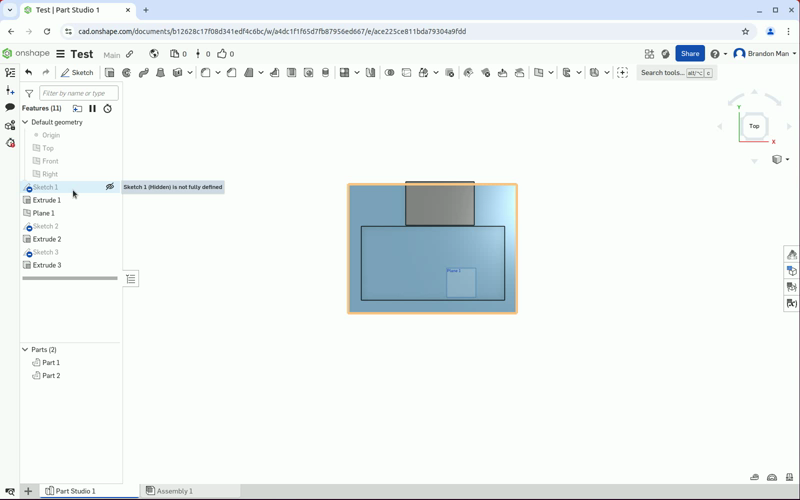
click(73, 189)
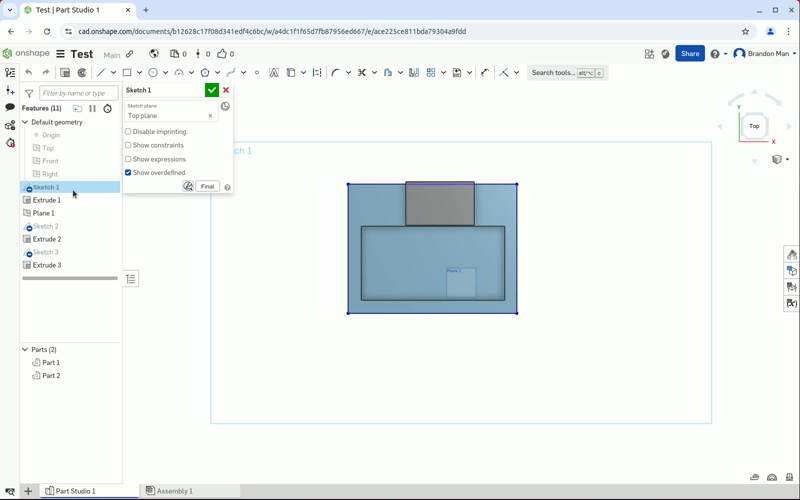
mouse_move(229, 92)
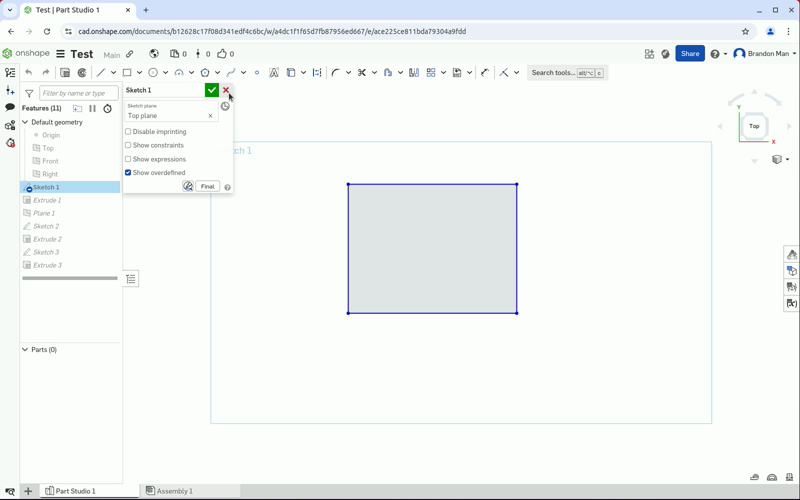
click(229, 92)
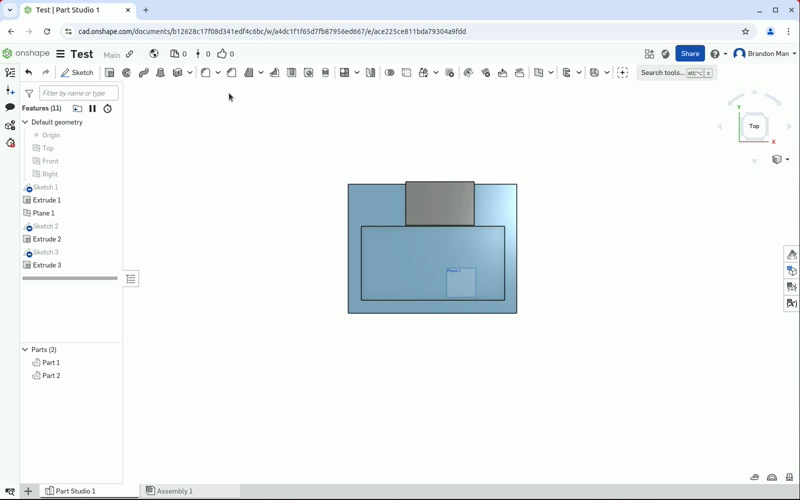
mouse_move(541, 75)
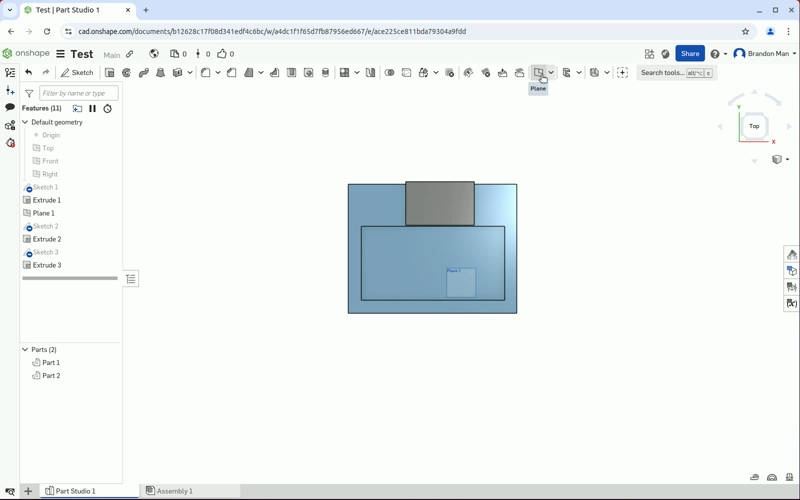
click(541, 75)
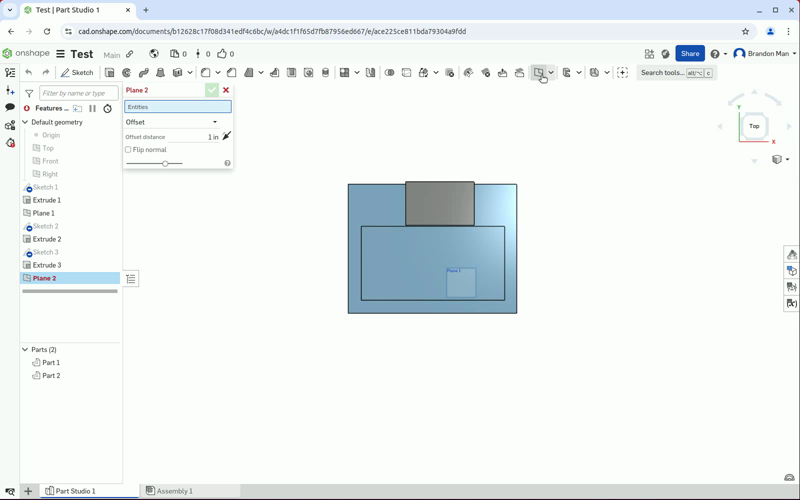
mouse_move(73, 150)
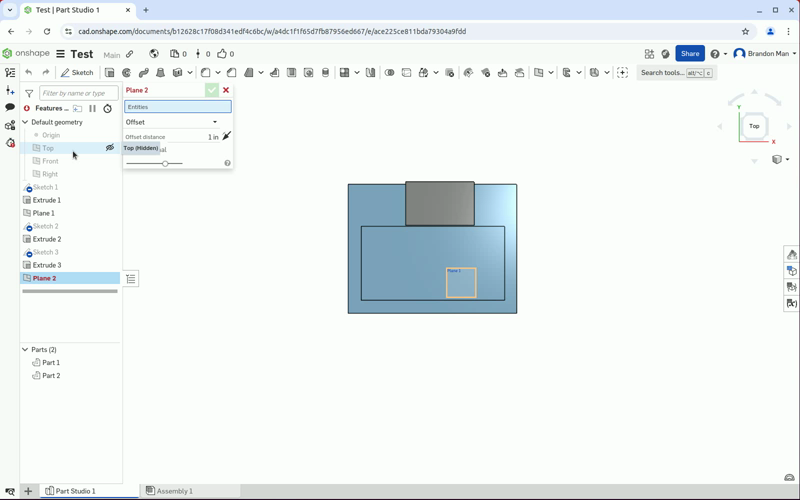
click(73, 150)
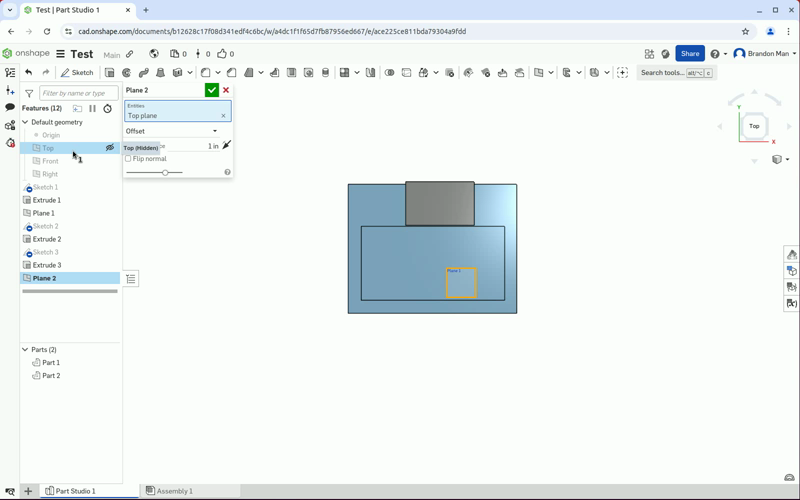
key(tab, 2)
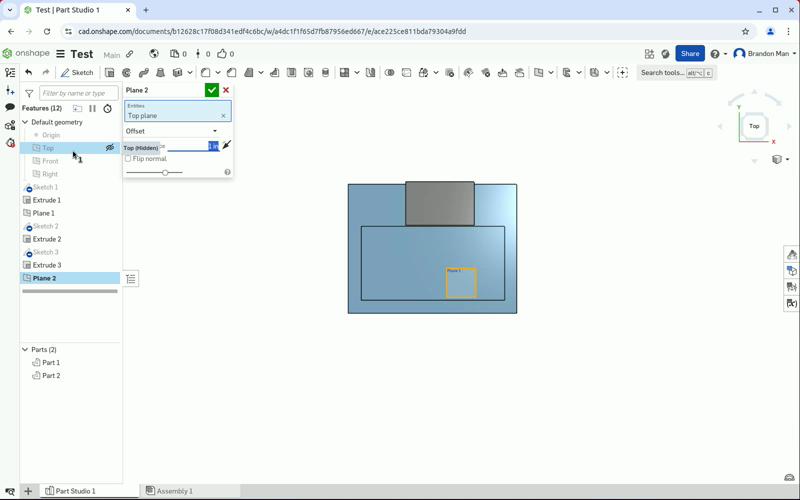
text(1.695)
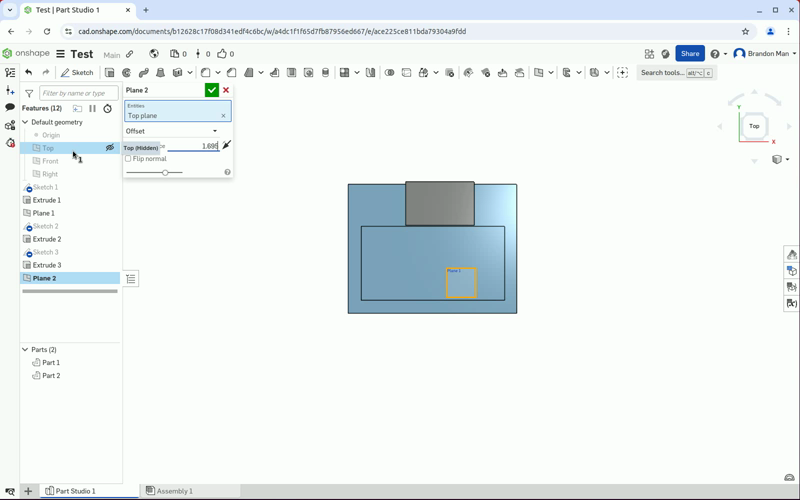
key(enter, 2)
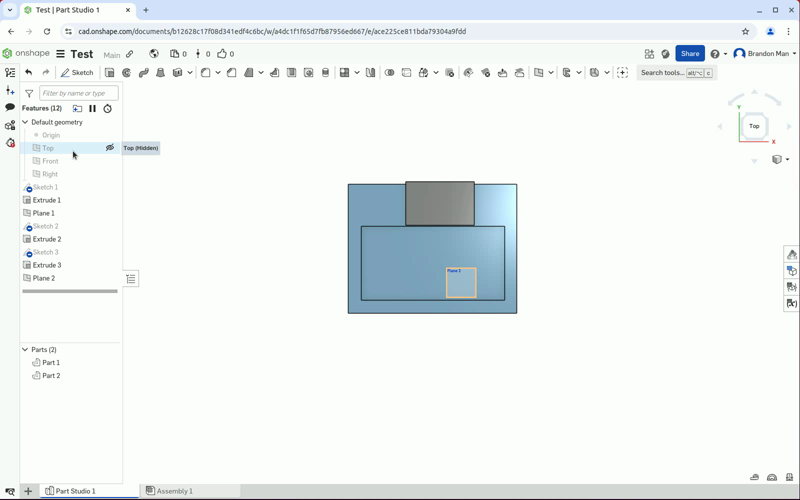
key(shift+s)
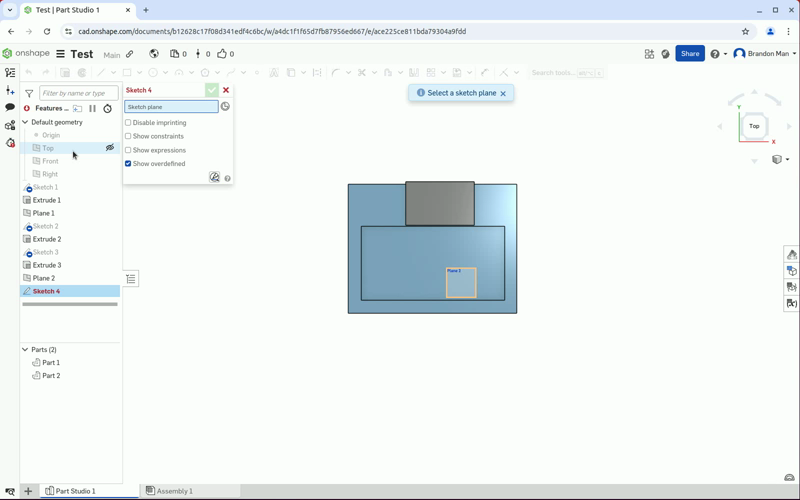
mouse_move(73, 280)
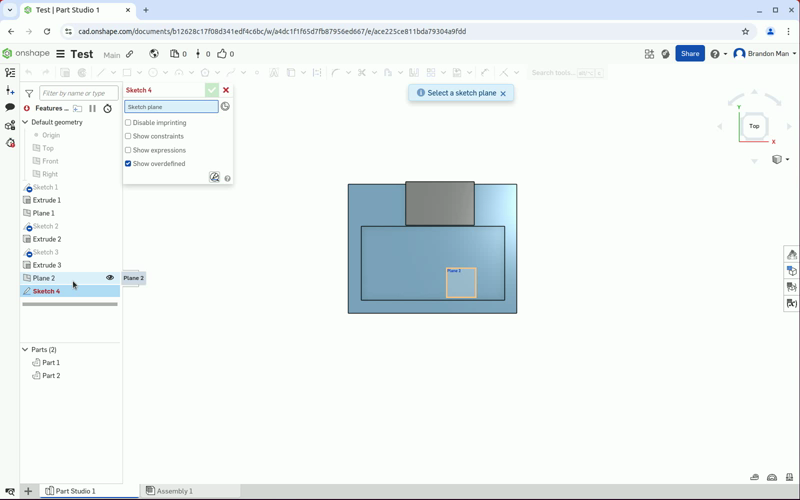
click(73, 280)
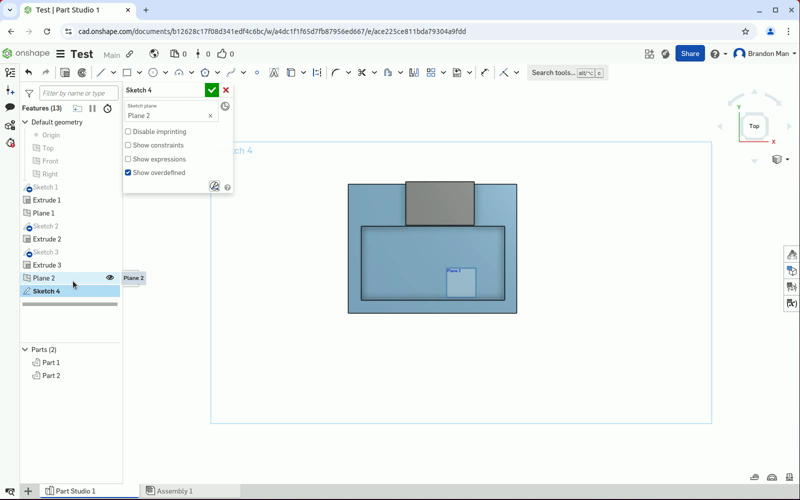
mouse_move(73, 352)
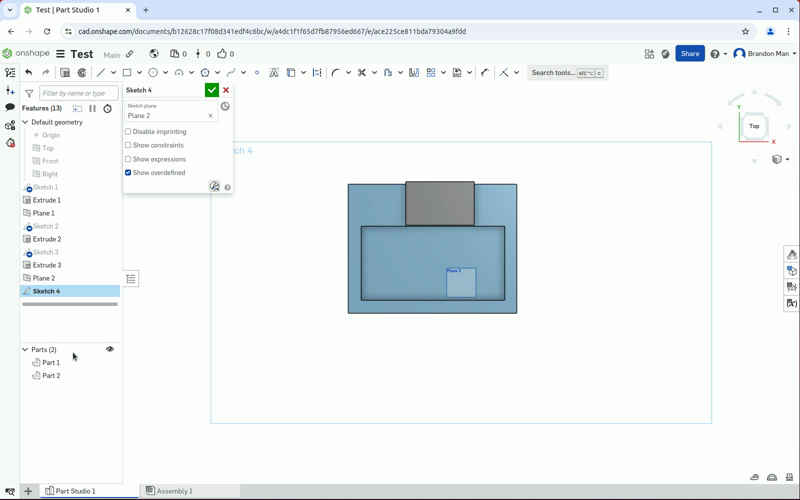
key(y)
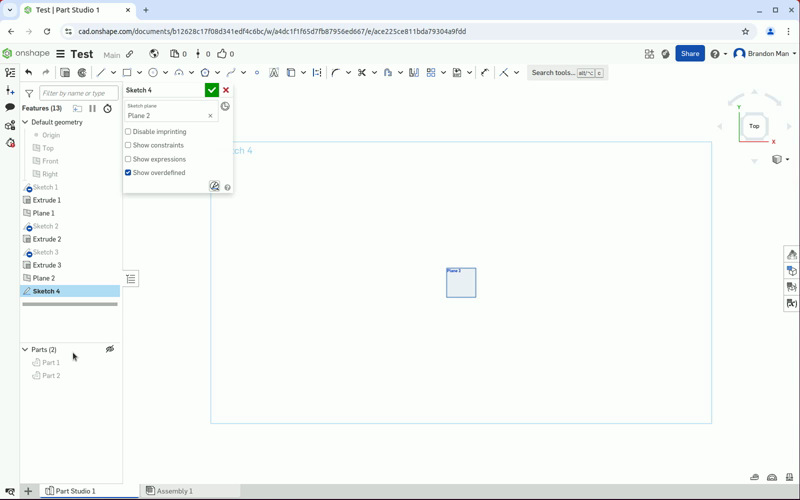
key(l)
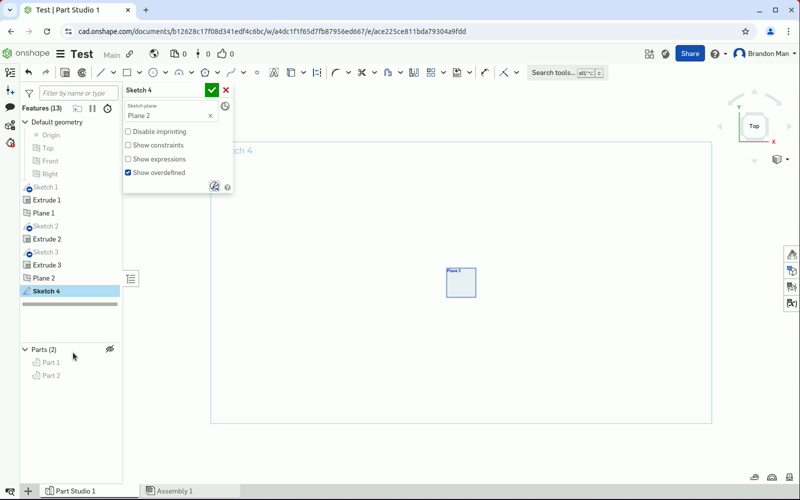
key_down(shift)
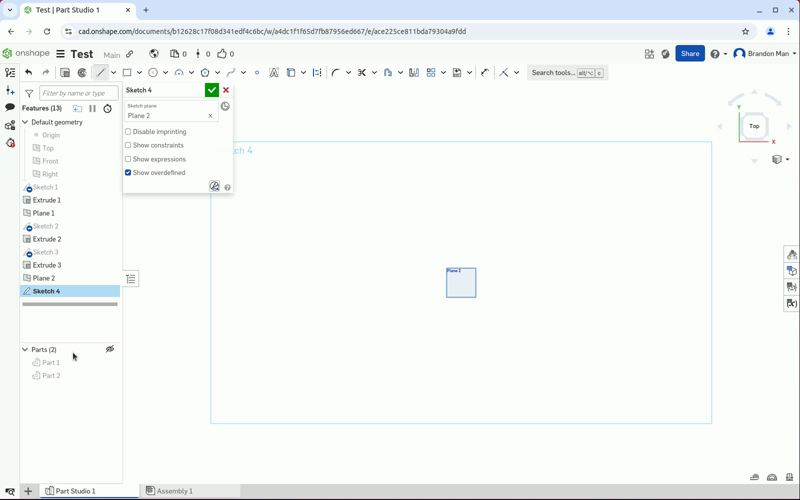
mouse_move(417, 300)
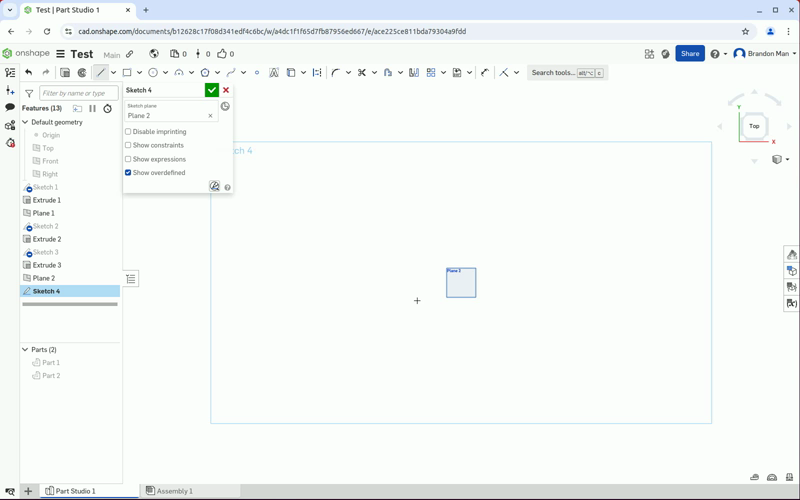
click(417, 300)
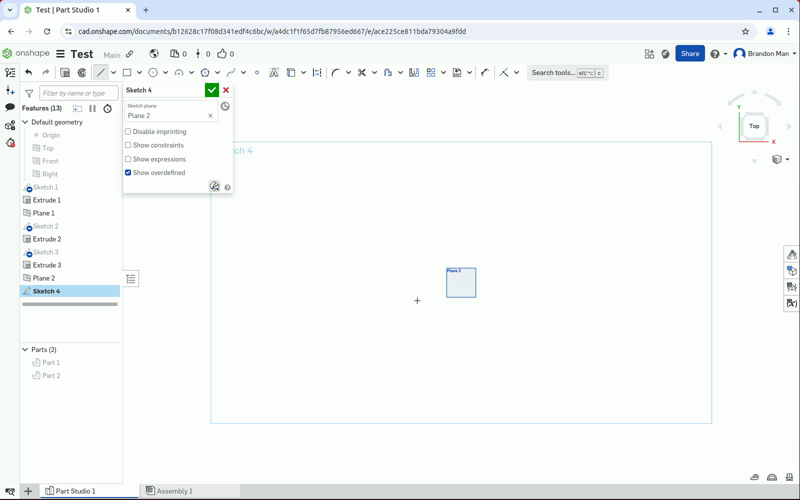
key_up(shift)
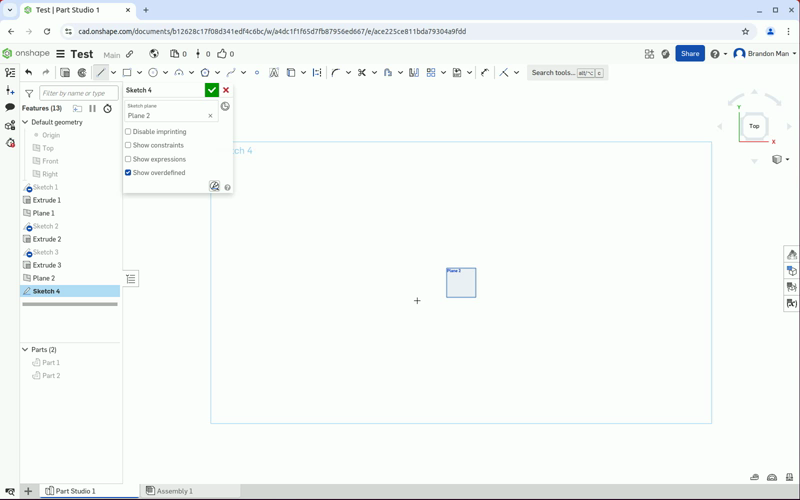
key_down(shift)
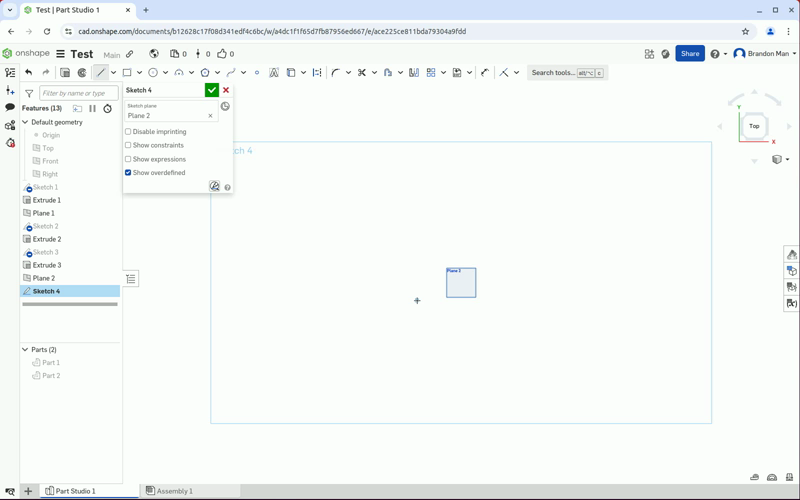
mouse_move(447, 300)
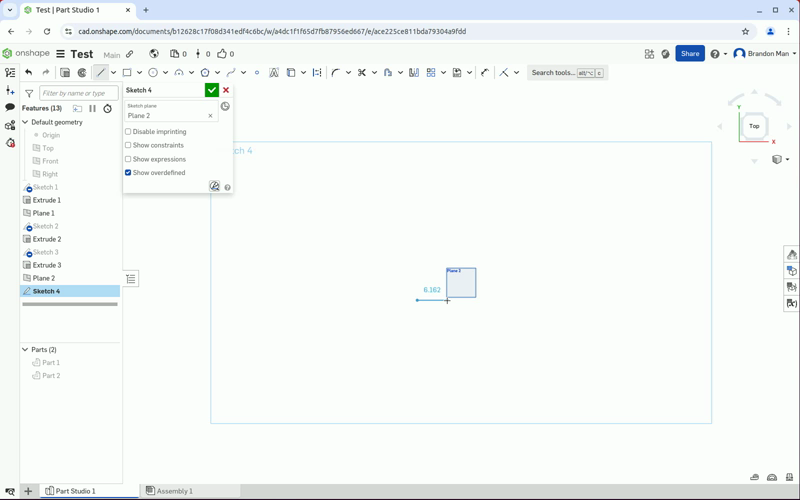
mouse_move(459, 300)
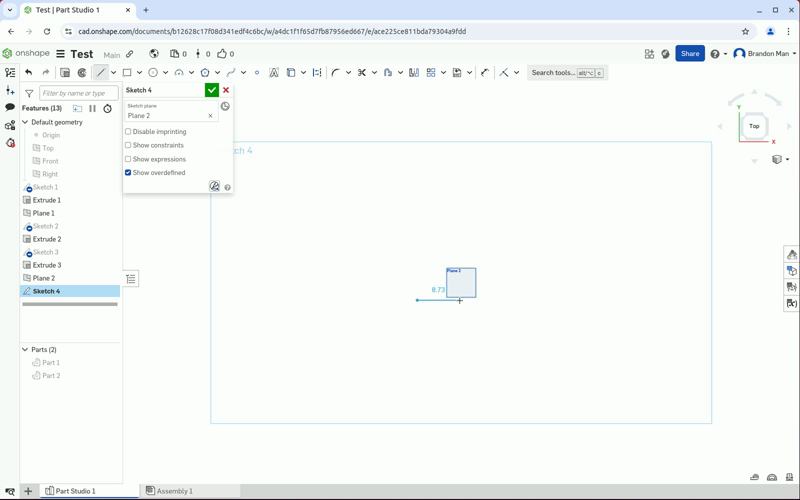
click(459, 300)
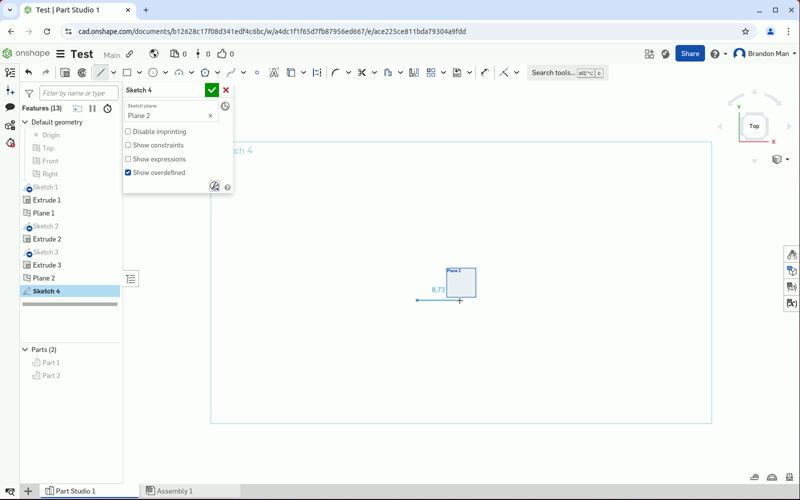
key_up(shift)
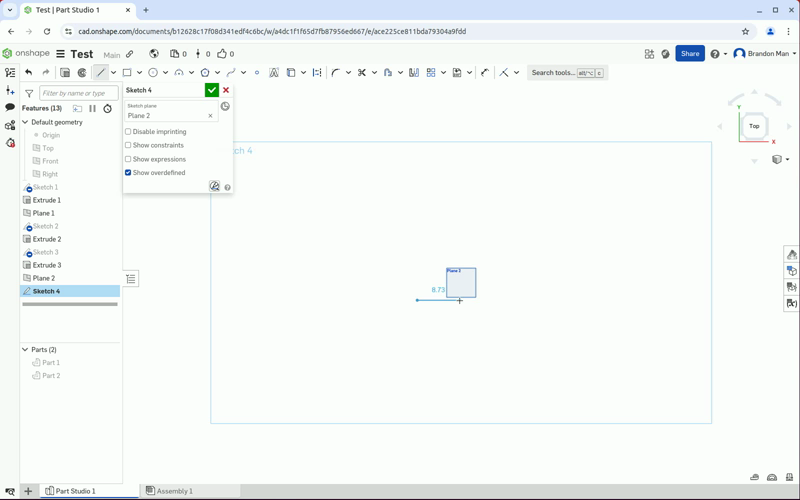
key_down(shift)
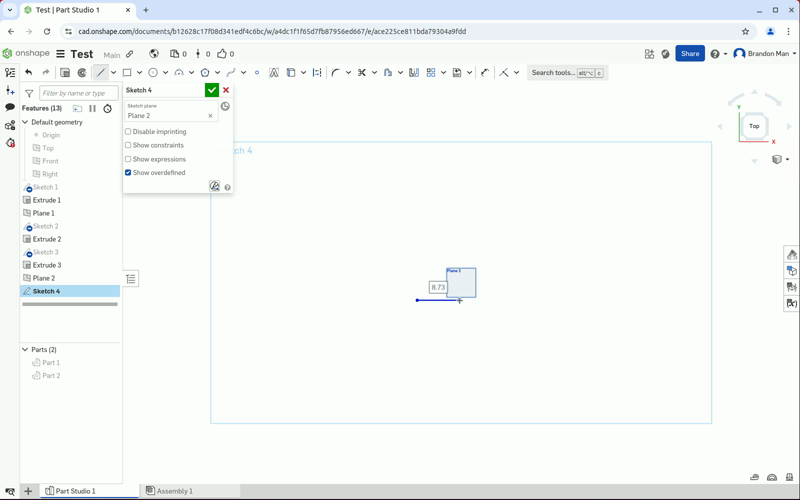
mouse_move(459, 225)
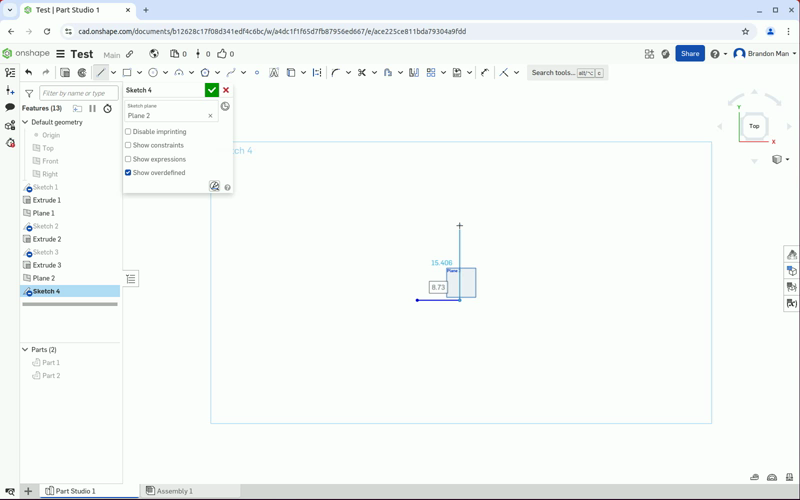
click(459, 225)
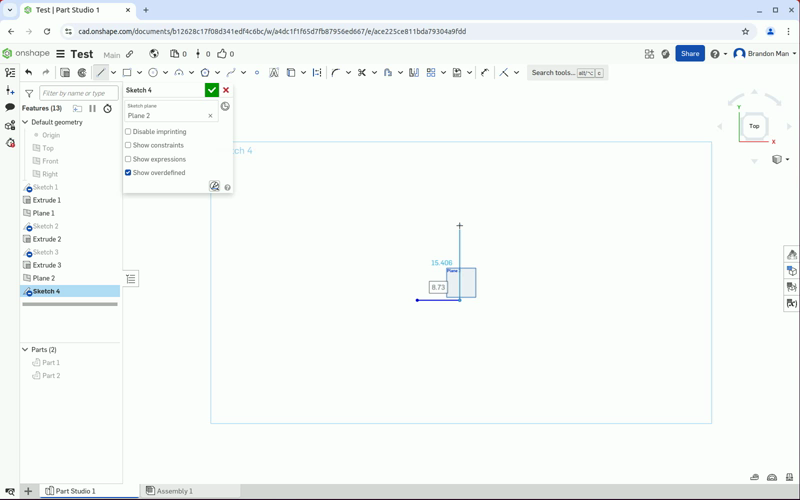
key_up(shift)
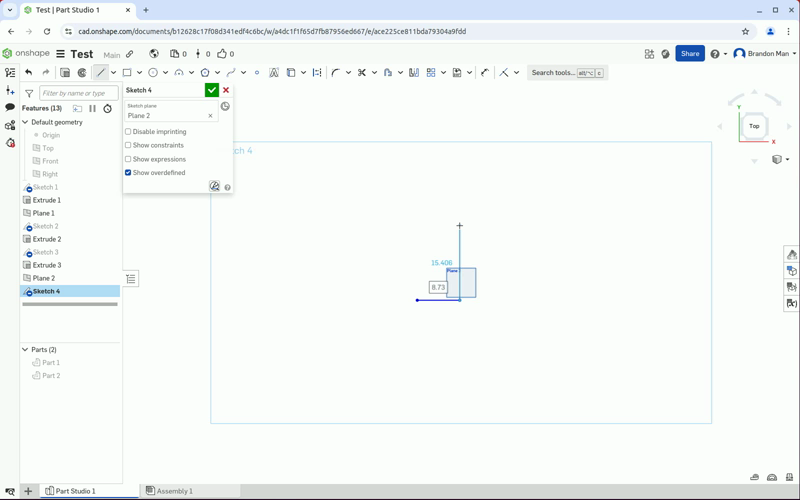
key_down(shift)
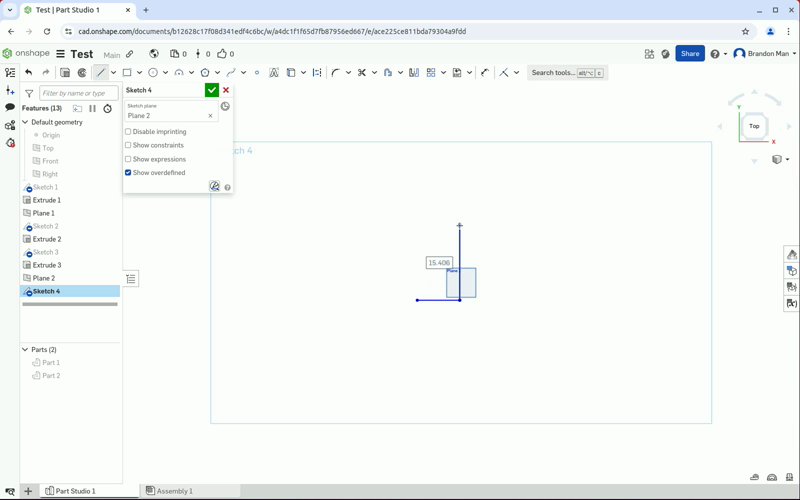
mouse_move(489, 225)
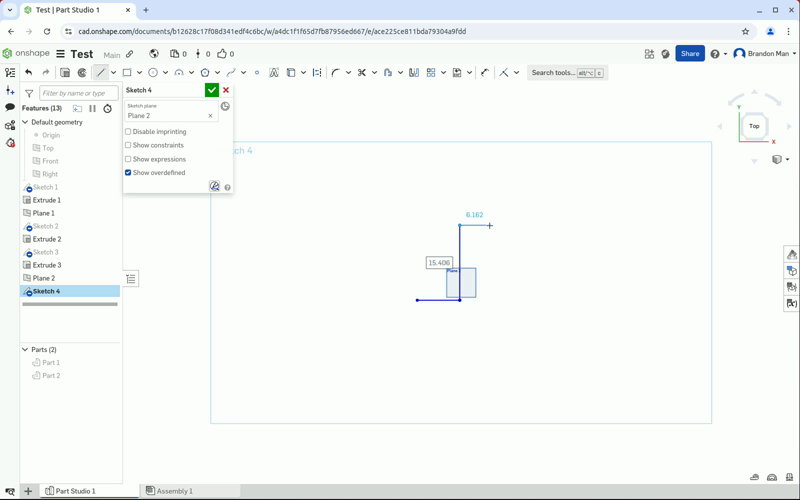
mouse_move(417, 225)
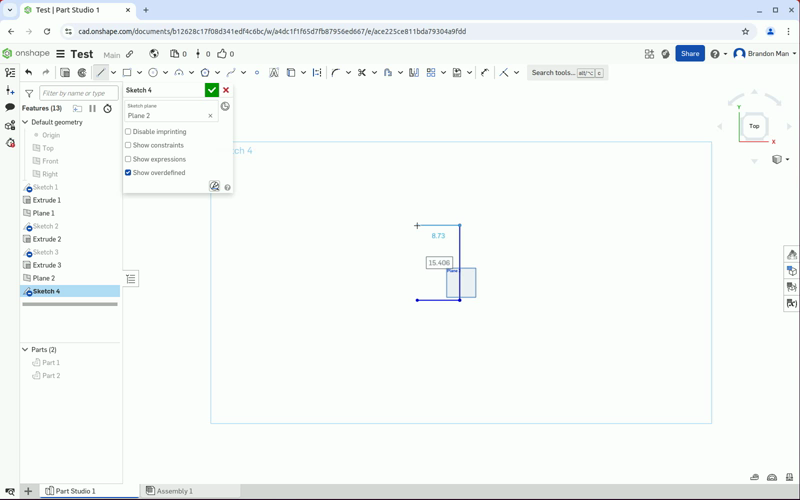
click(417, 225)
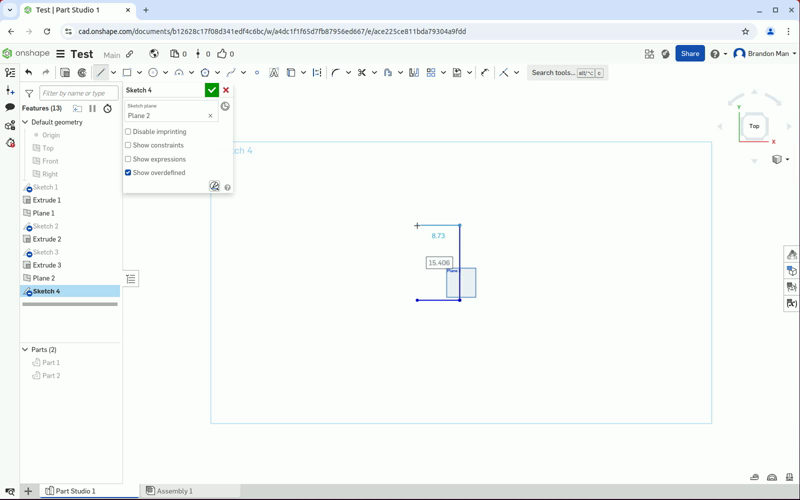
key_up(shift)
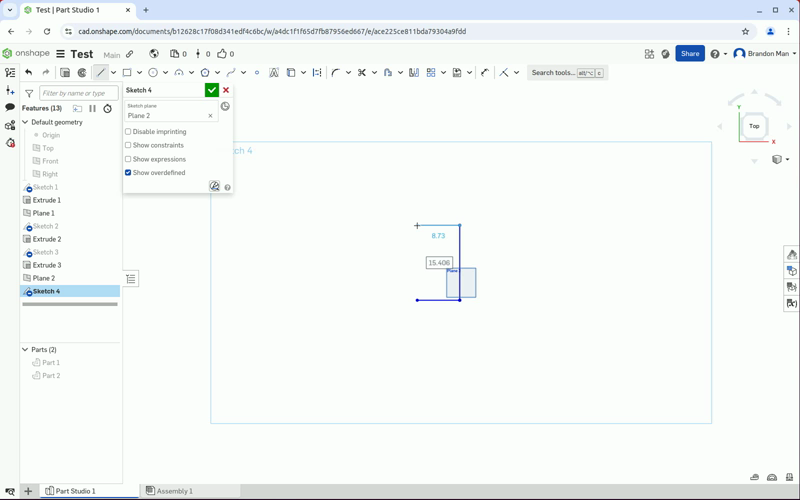
key_down(shift)
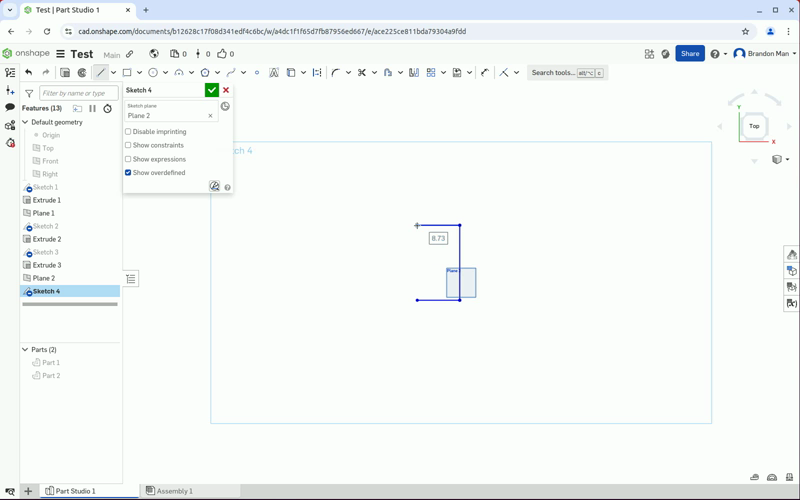
mouse_move(417, 300)
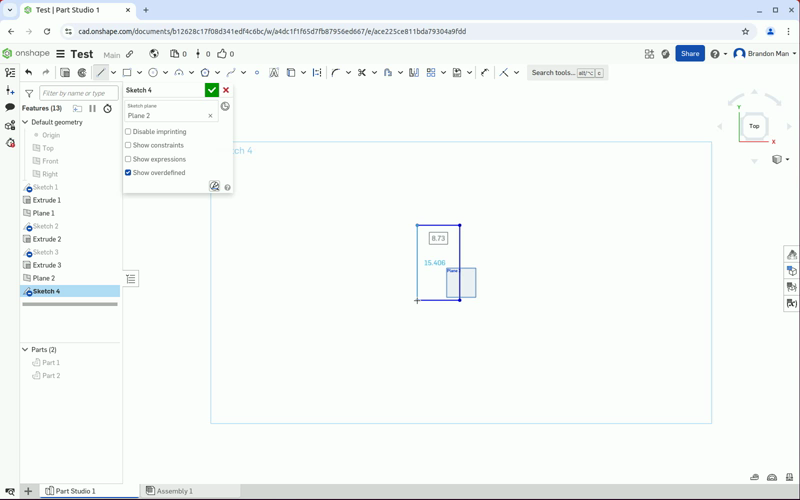
key_up(shift)
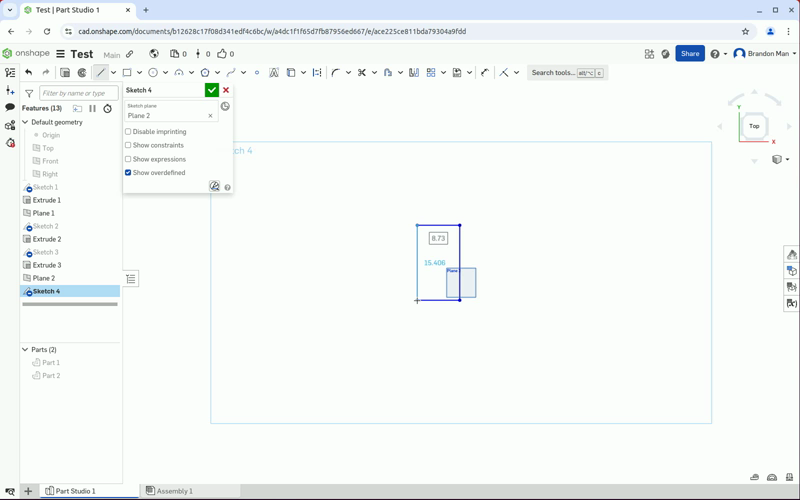
click(417, 300)
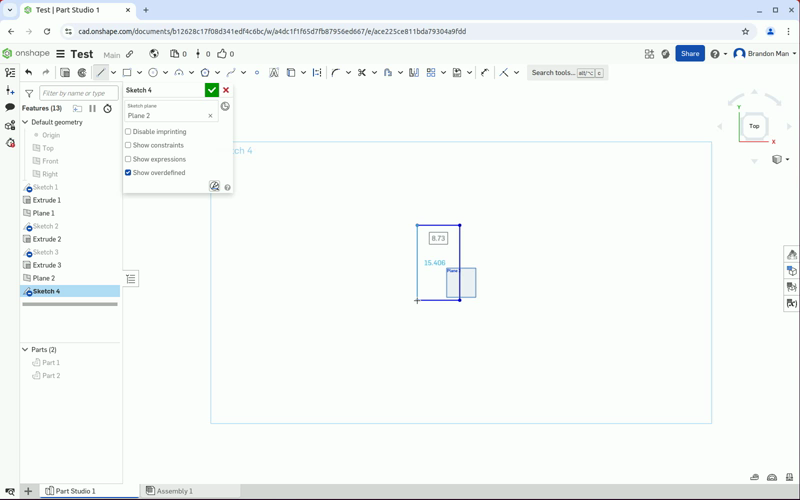
key(esc)
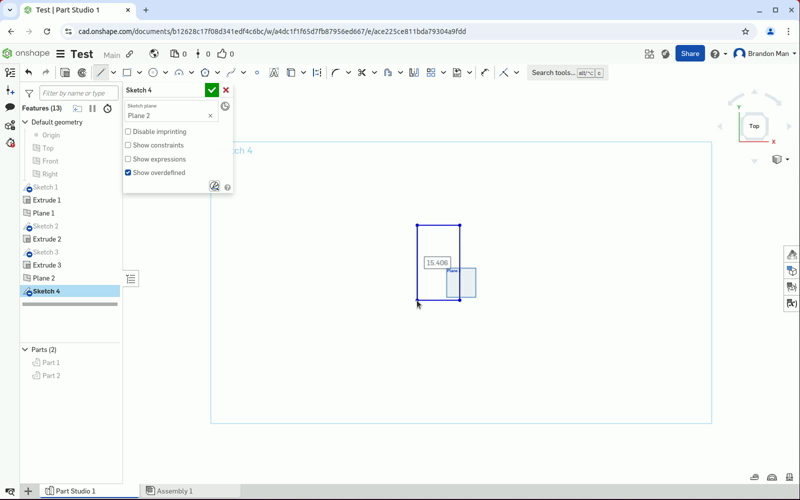
mouse_move(440, 237)
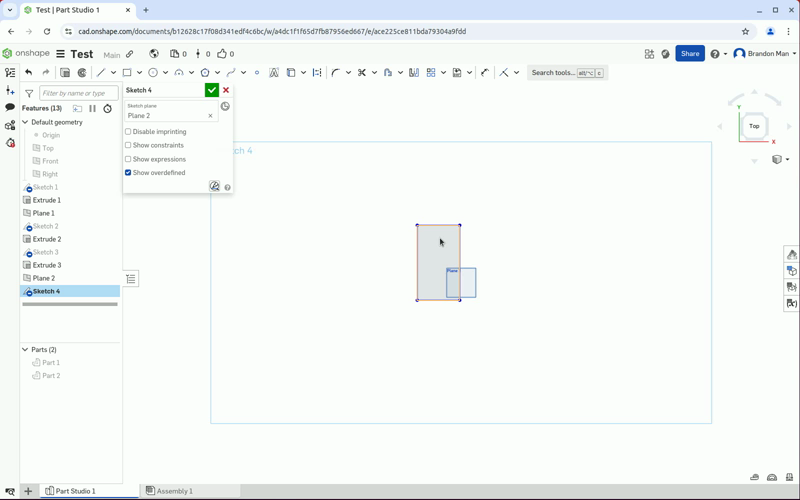
click(440, 237)
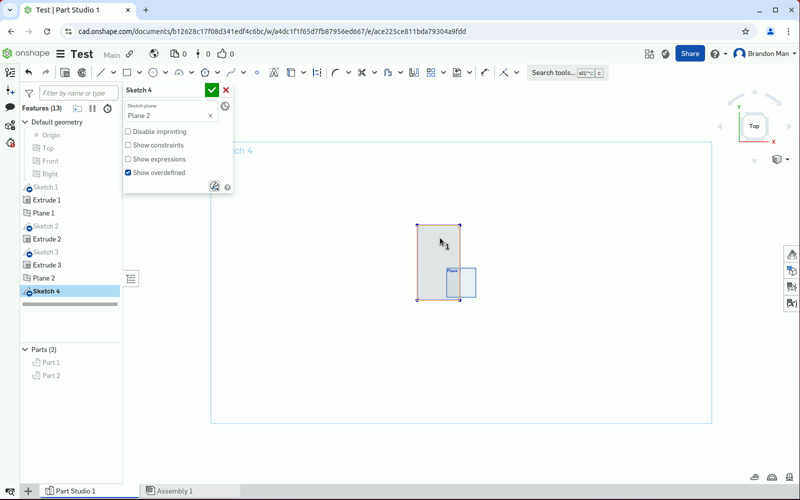
mouse_move(73, 352)
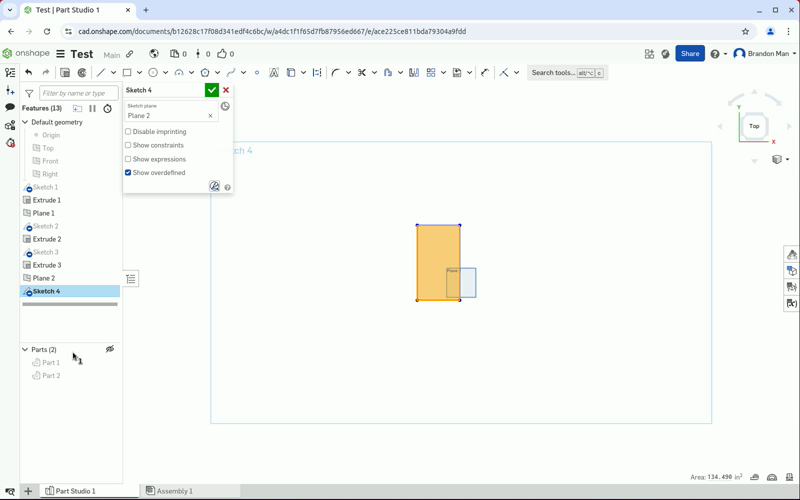
key(shift+y)
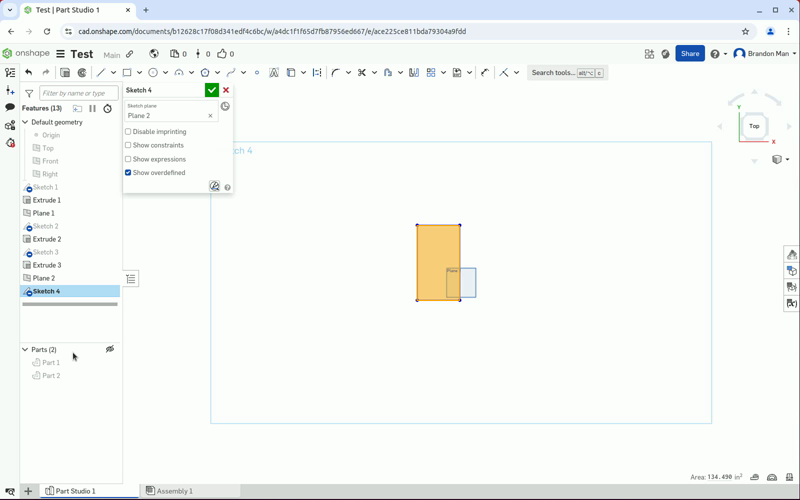
key(shift+e)
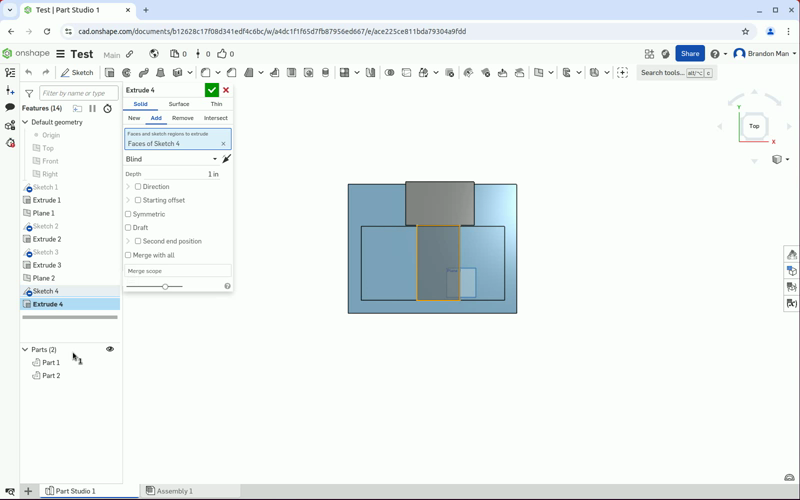
mouse_move(143, 106)
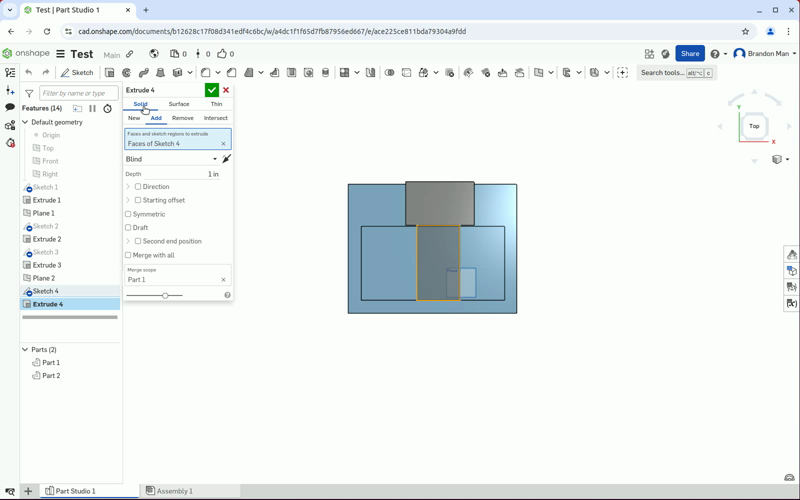
click(143, 106)
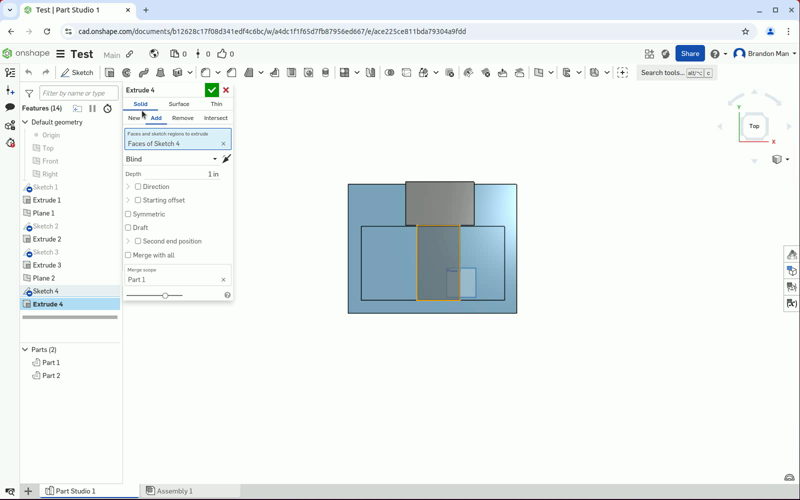
mouse_move(137, 120)
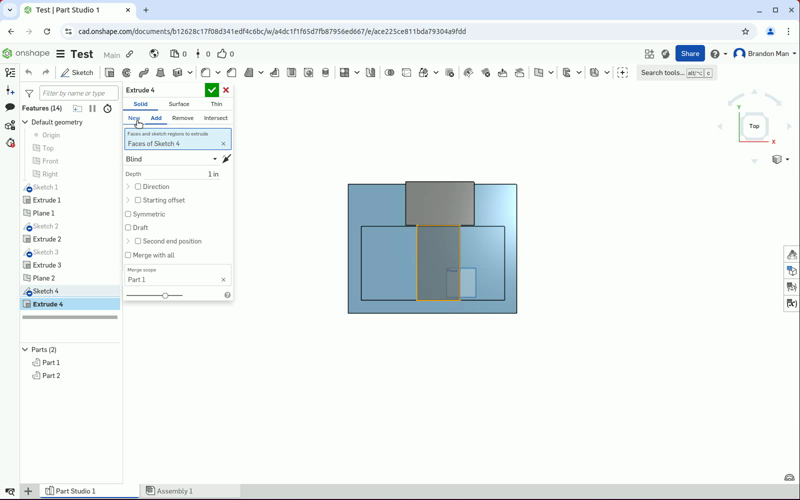
click(137, 120)
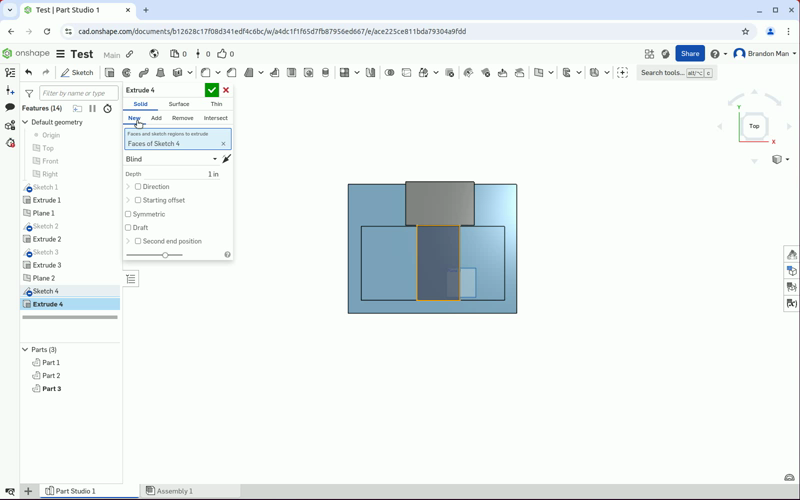
key(tab, 4)
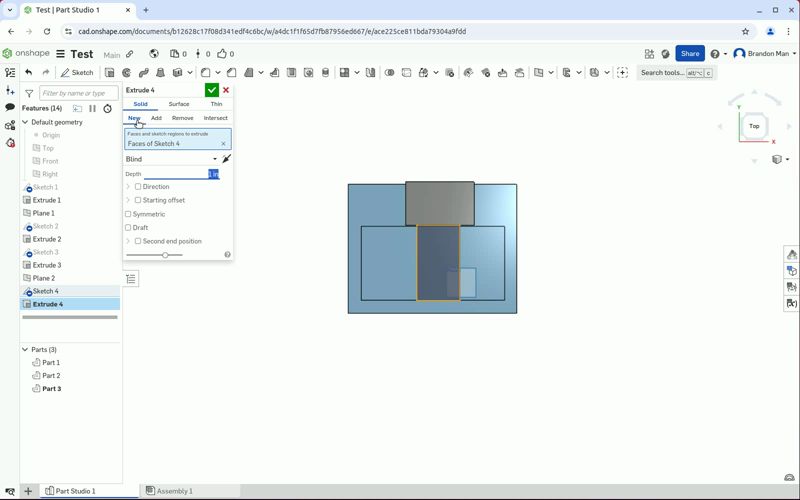
text(2.407)
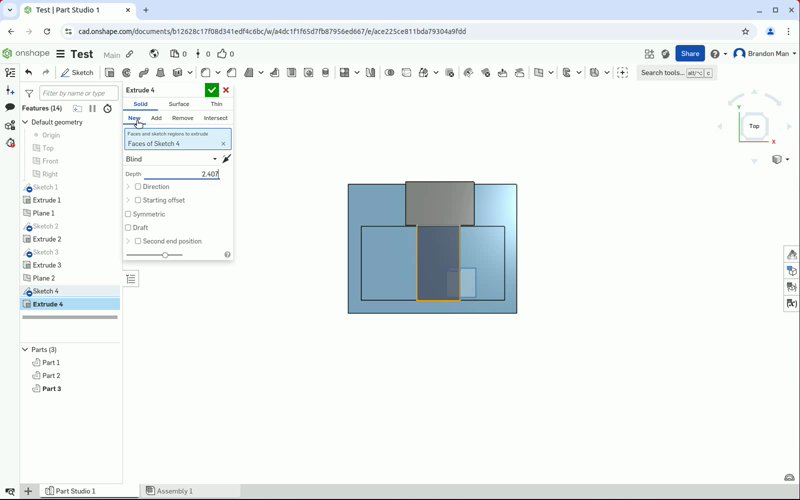
key(enter)
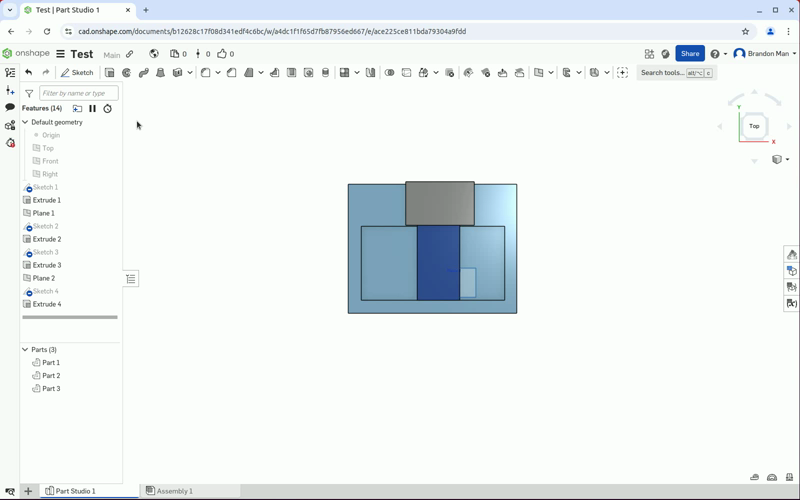
key(shift+h)
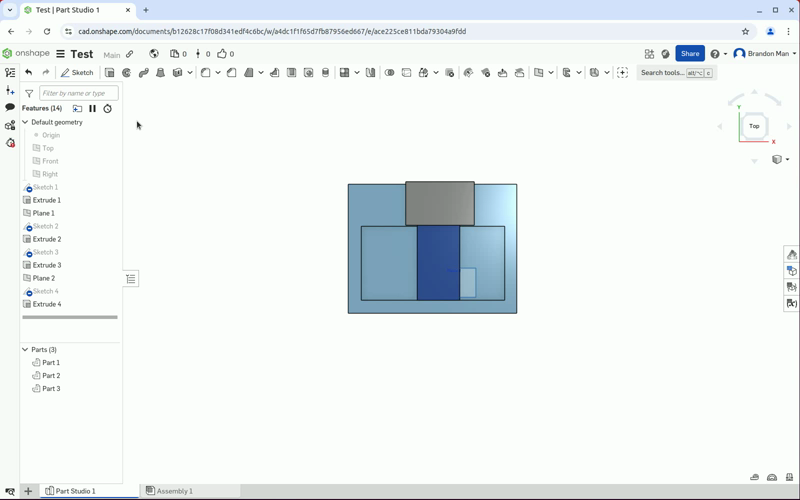
key(shift+h)
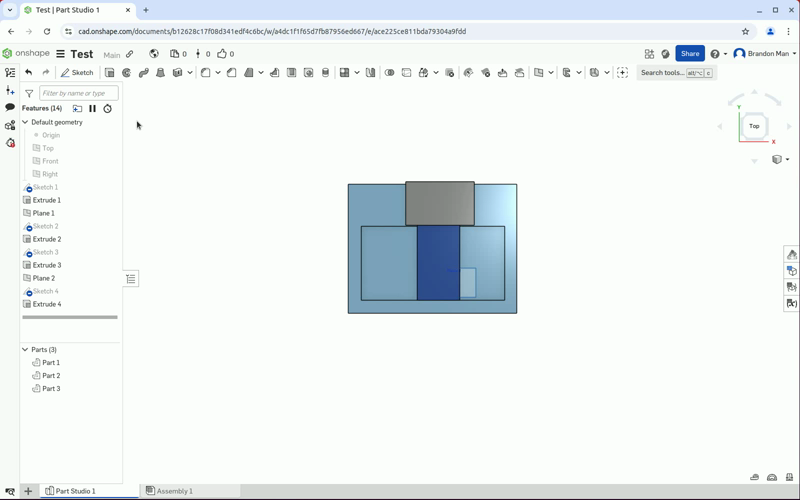
mouse_move(73, 189)
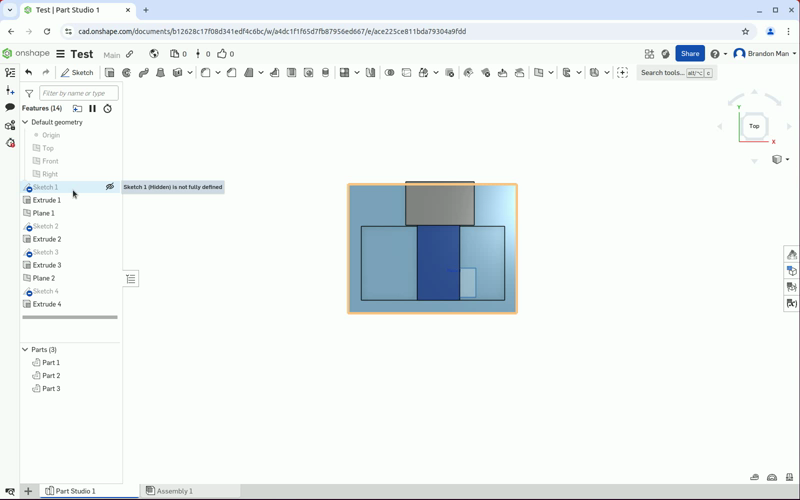
click(73, 189)
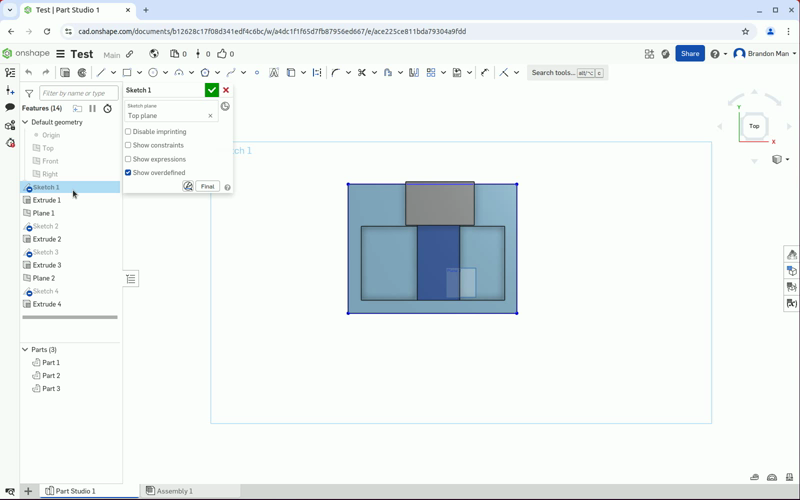
mouse_move(229, 92)
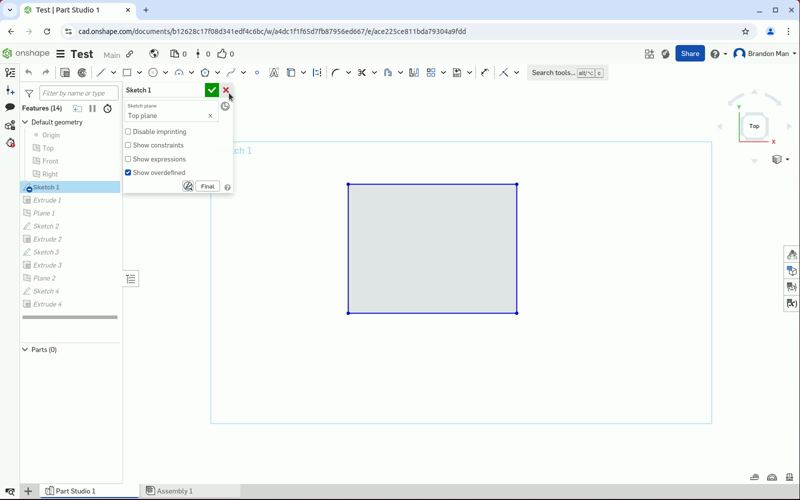
click(229, 92)
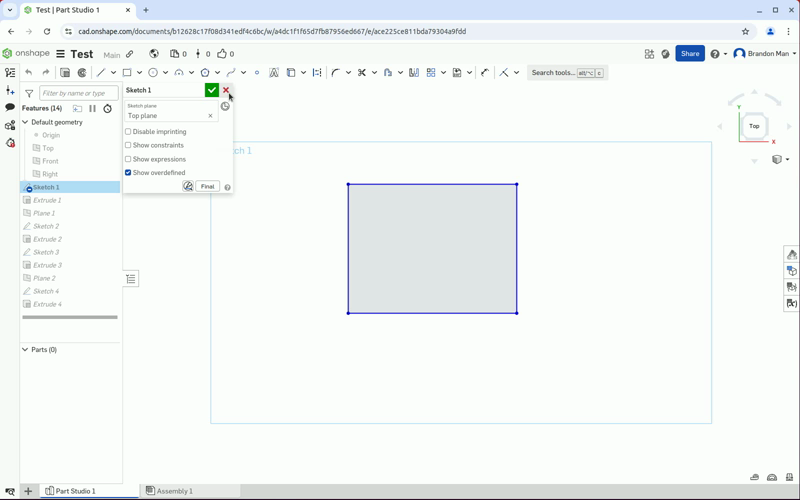
key(shift+s)
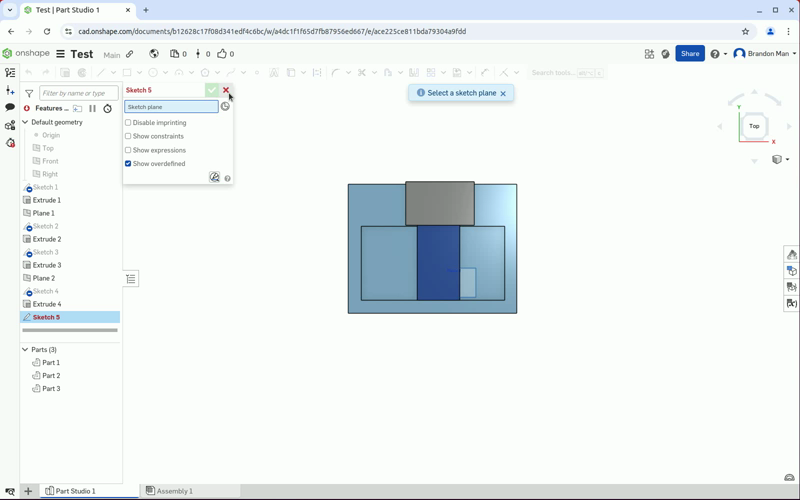
mouse_move(73, 215)
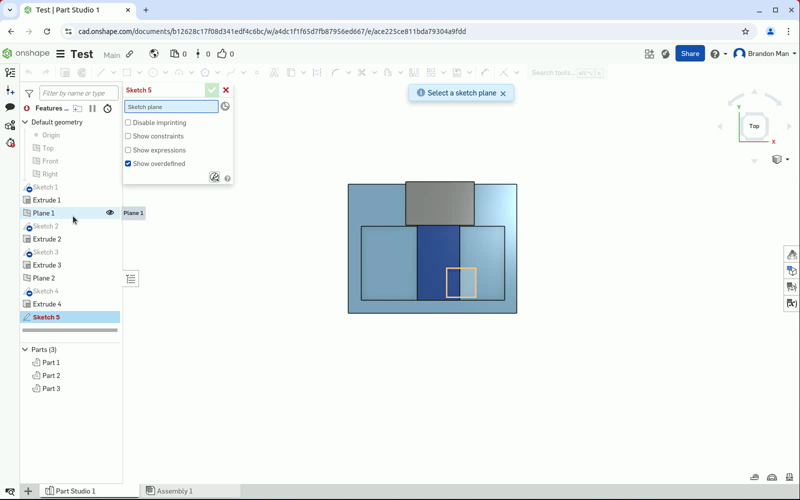
click(73, 215)
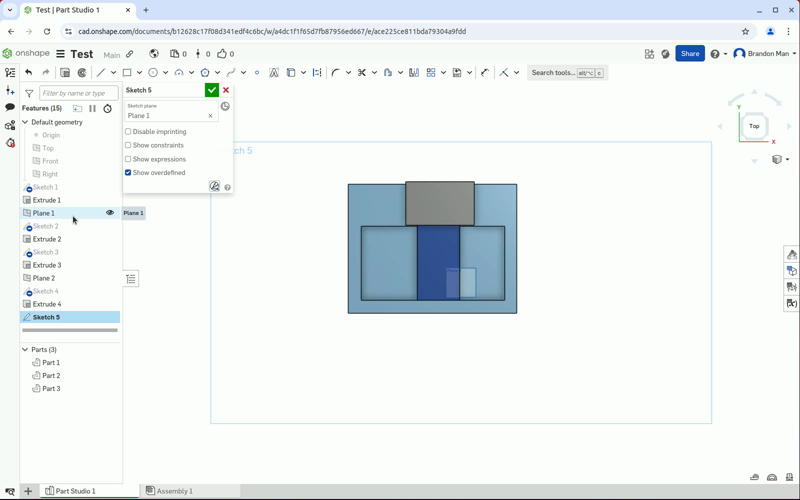
mouse_move(73, 352)
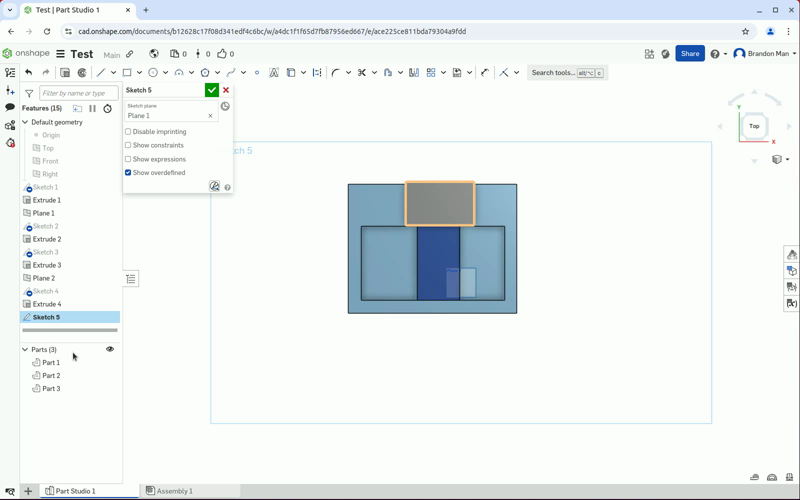
key(y)
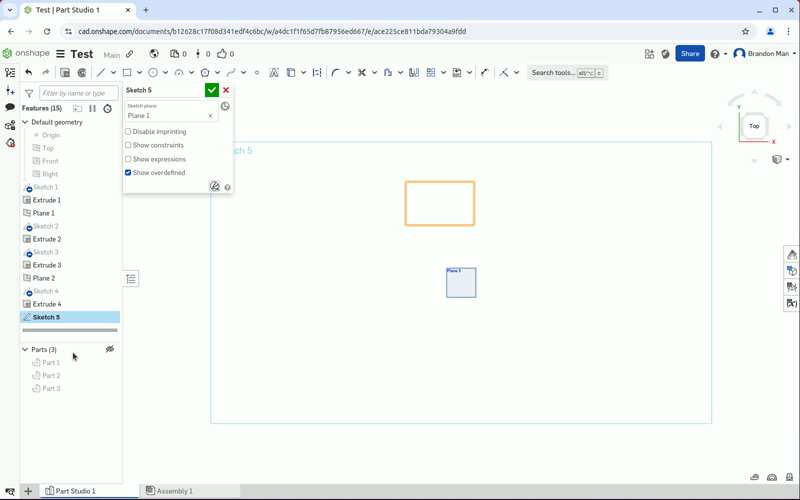
key(c)
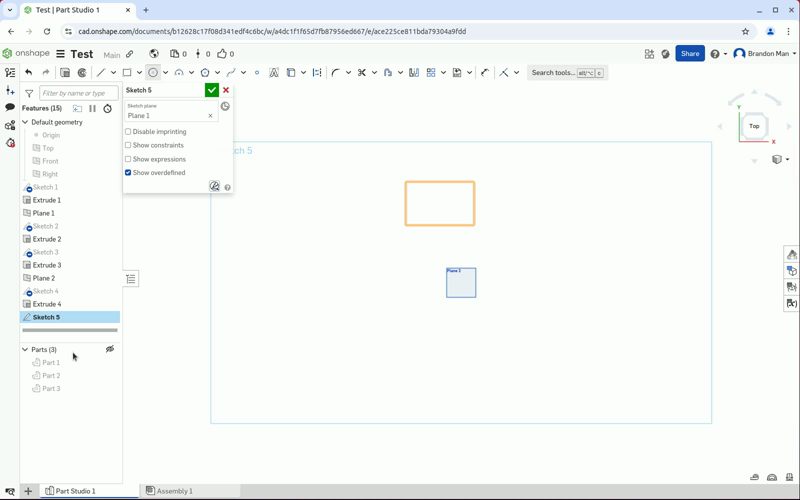
key_down(shift)
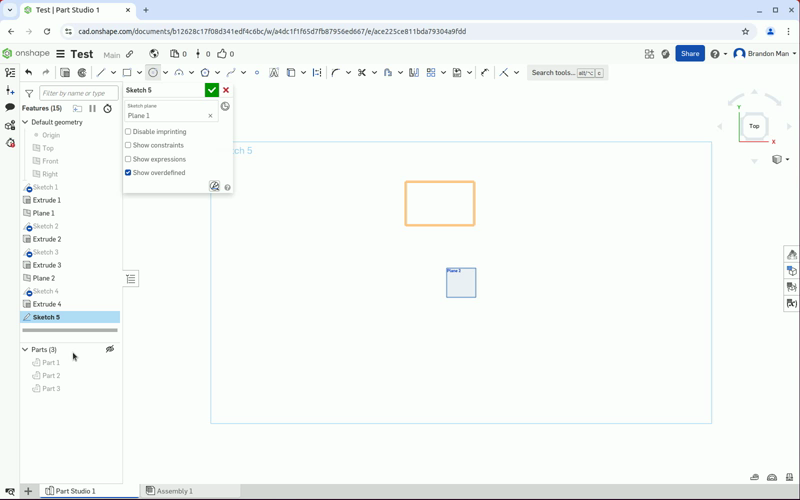
mouse_move(377, 205)
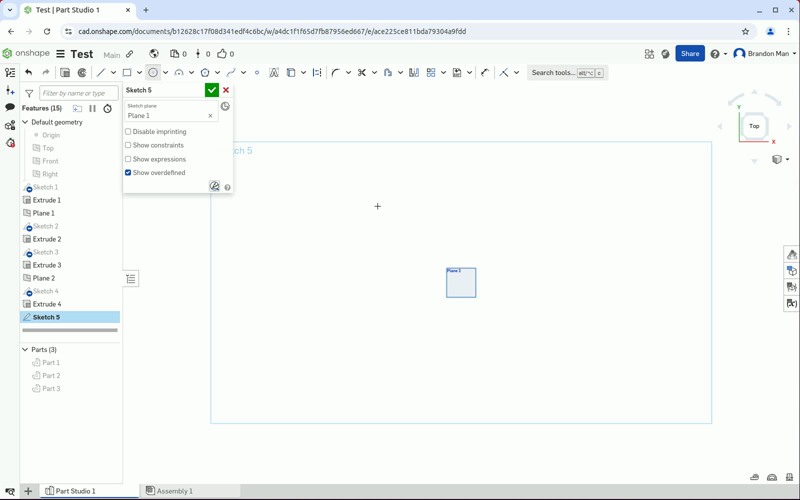
click(377, 205)
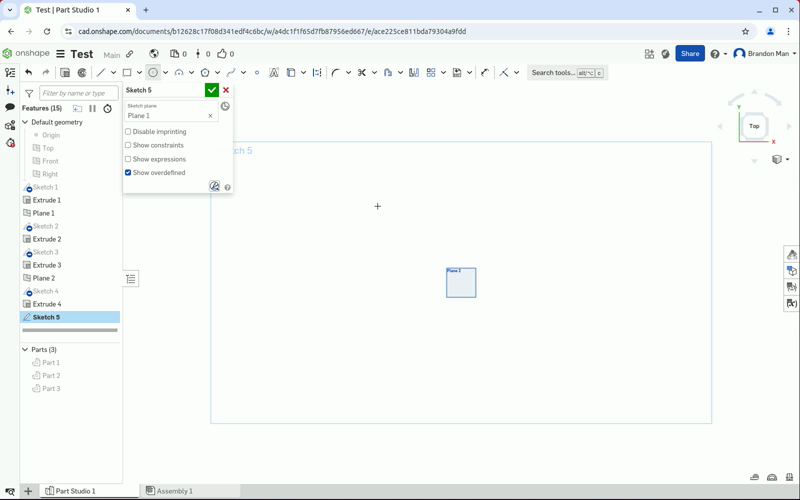
key_up(shift)
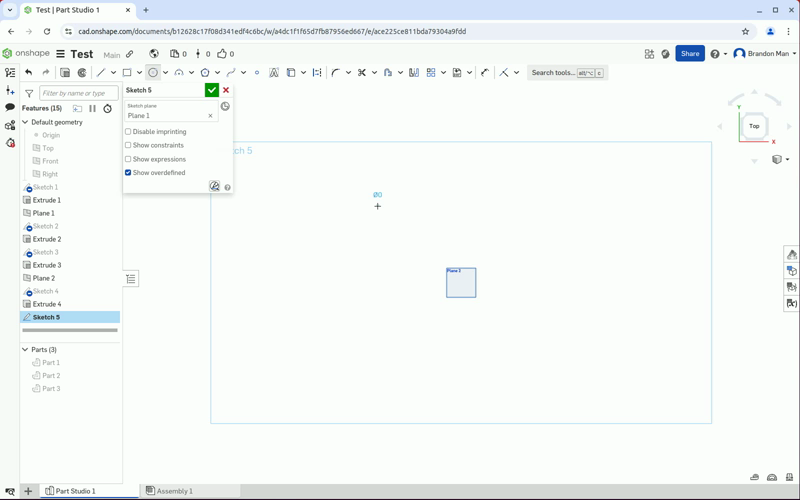
mouse_move(397, 205)
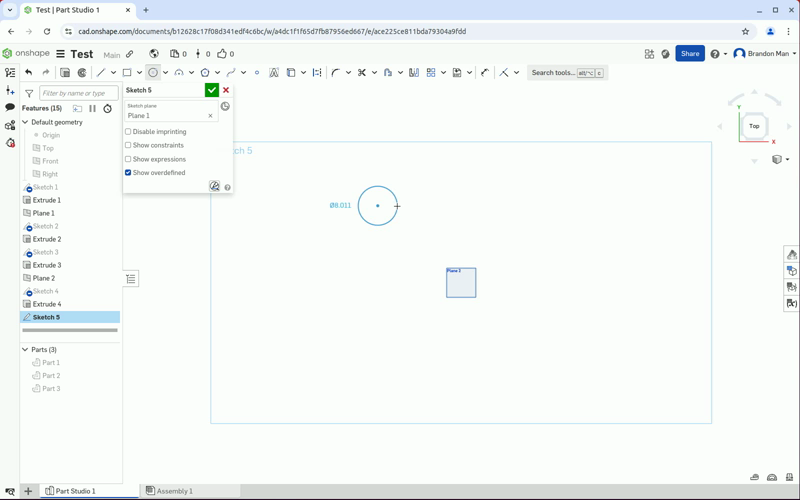
click(397, 205)
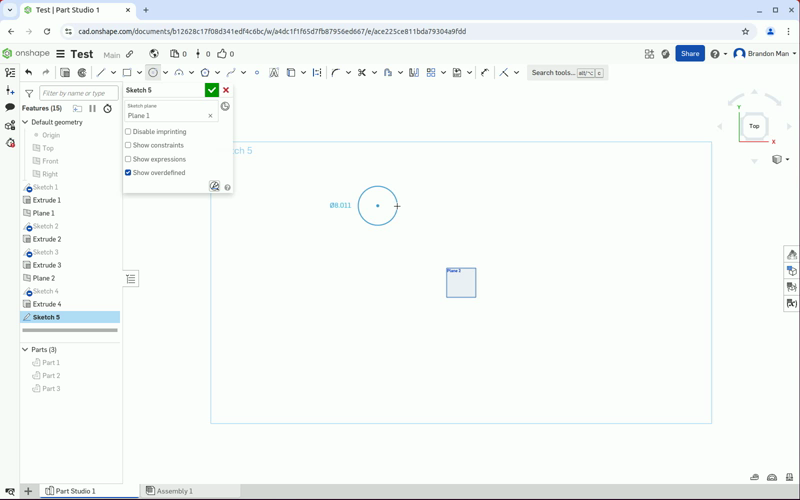
key(esc)
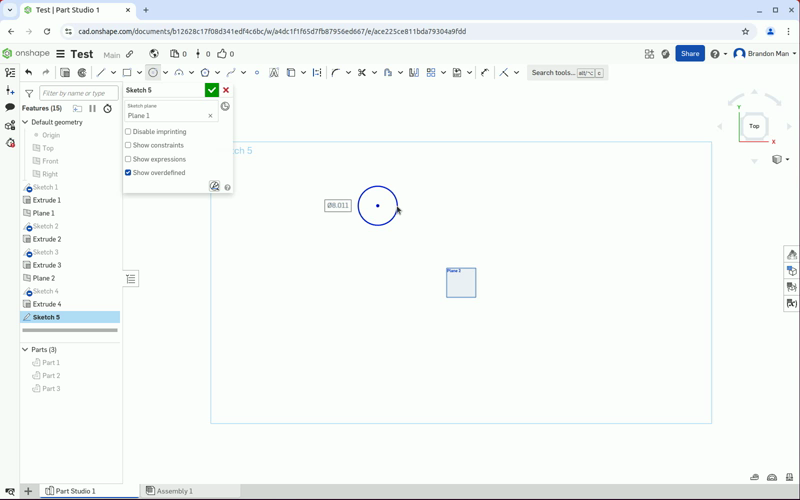
mouse_move(378, 191)
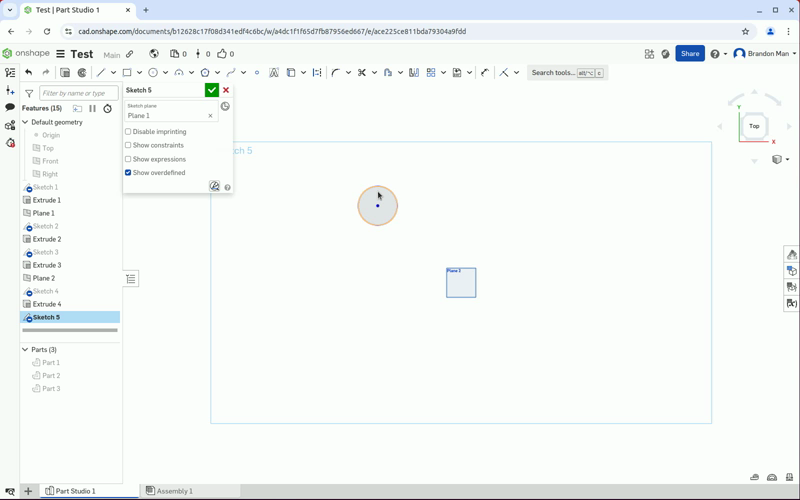
scroll(6)
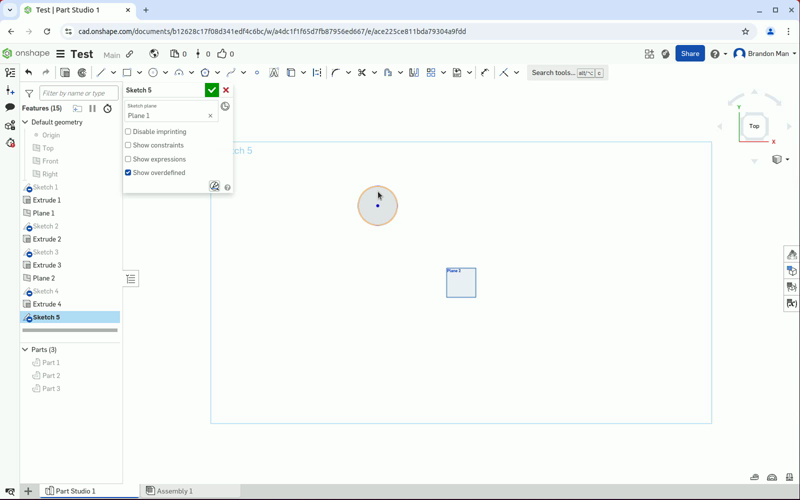
scroll(6)
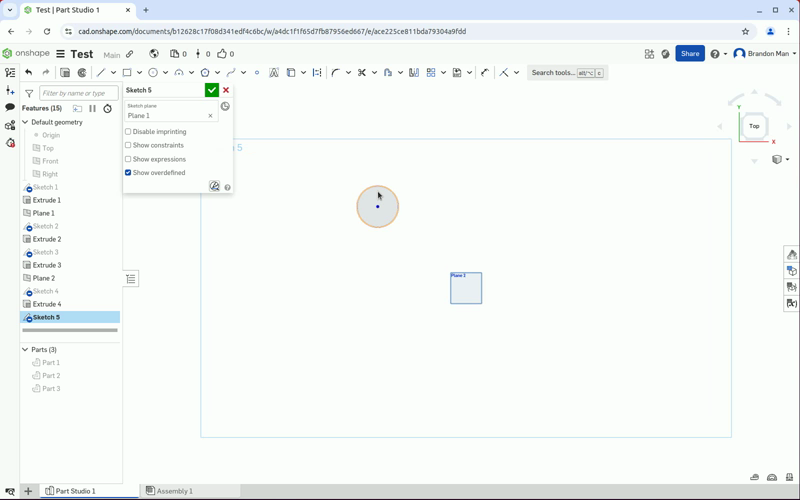
scroll(6)
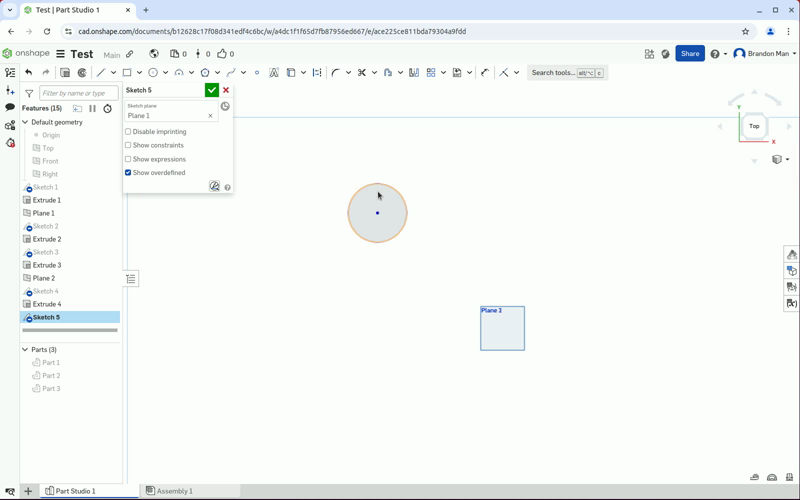
scroll(6)
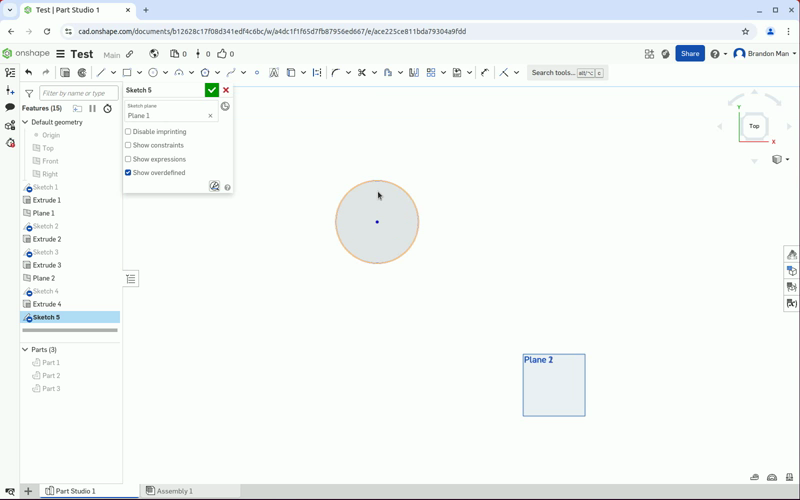
scroll(6)
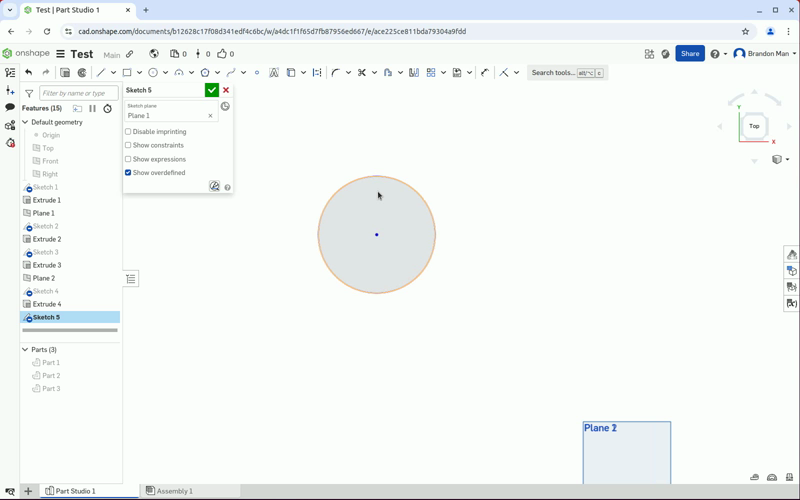
scroll(6)
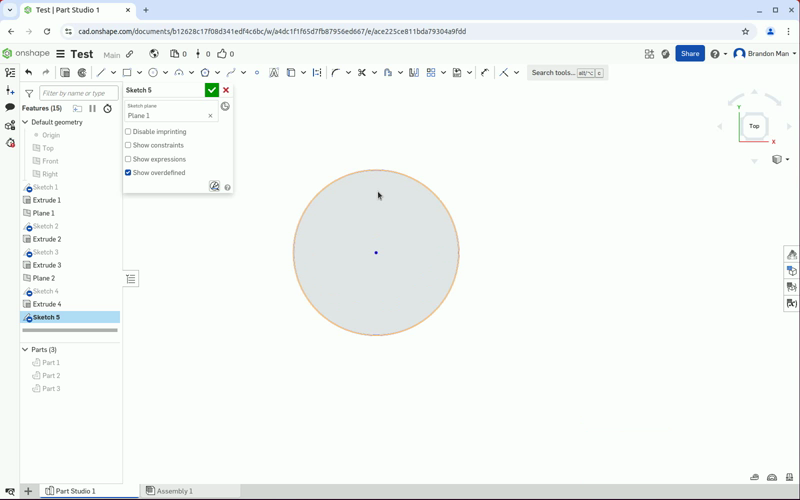
scroll(6)
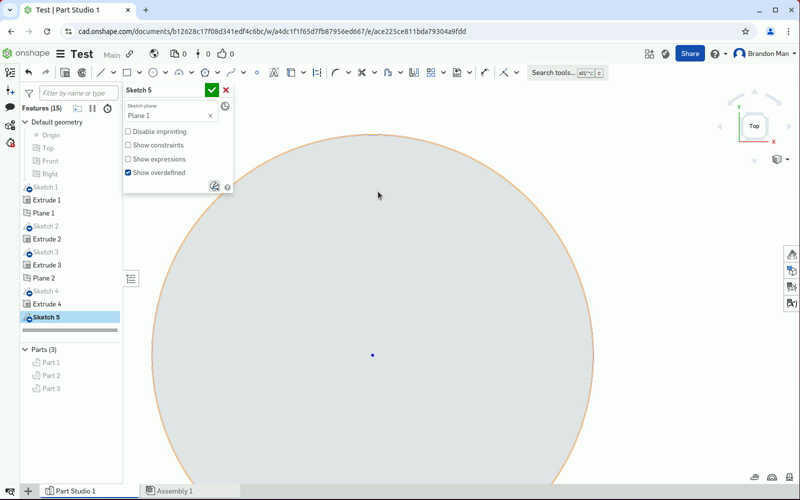
click(378, 191)
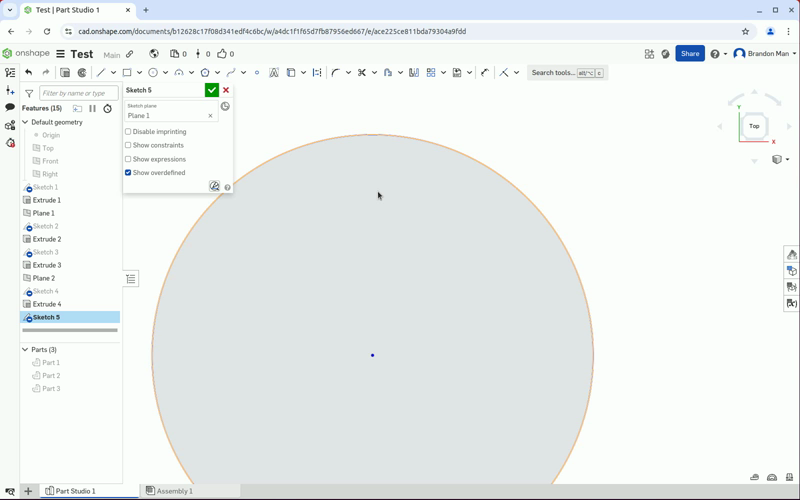
scroll(-6)
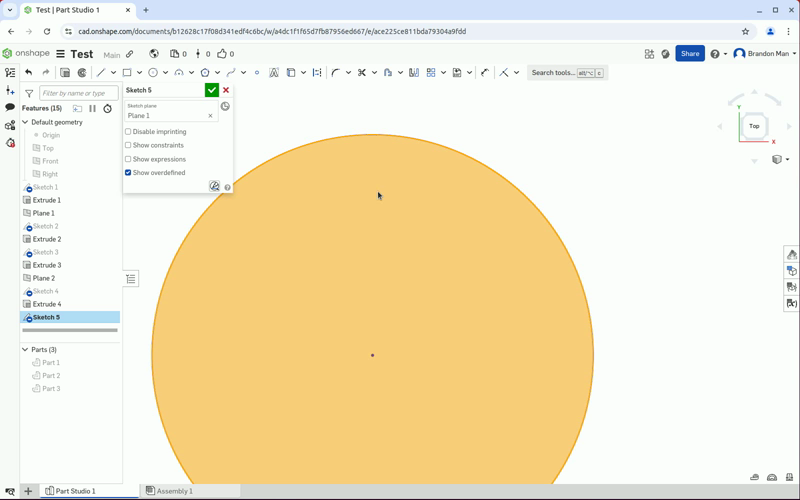
scroll(-6)
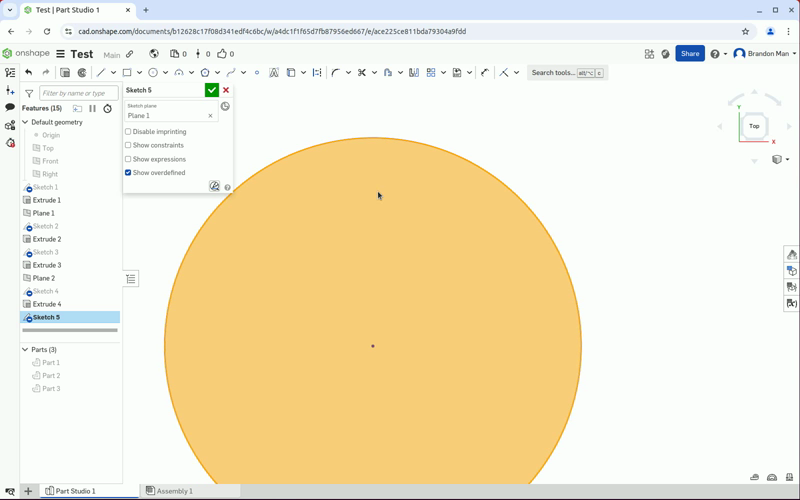
scroll(-6)
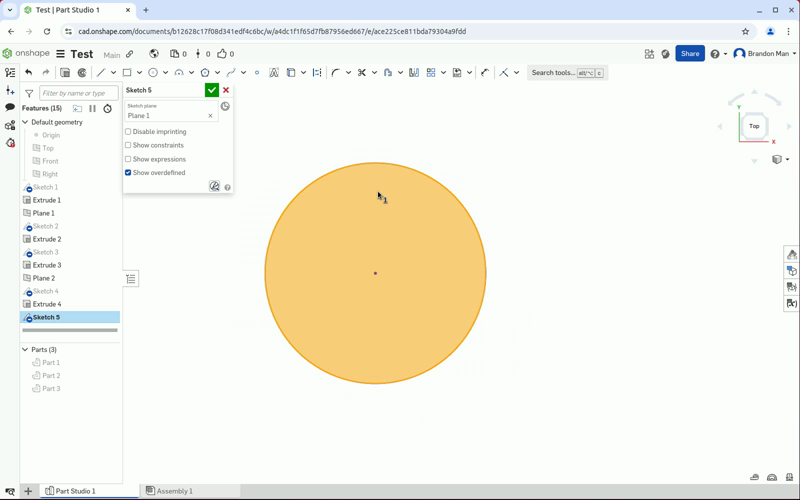
scroll(-6)
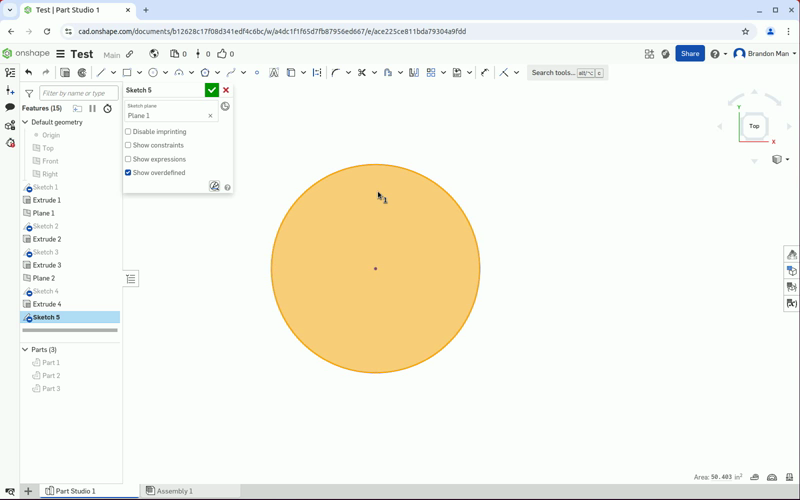
scroll(-6)
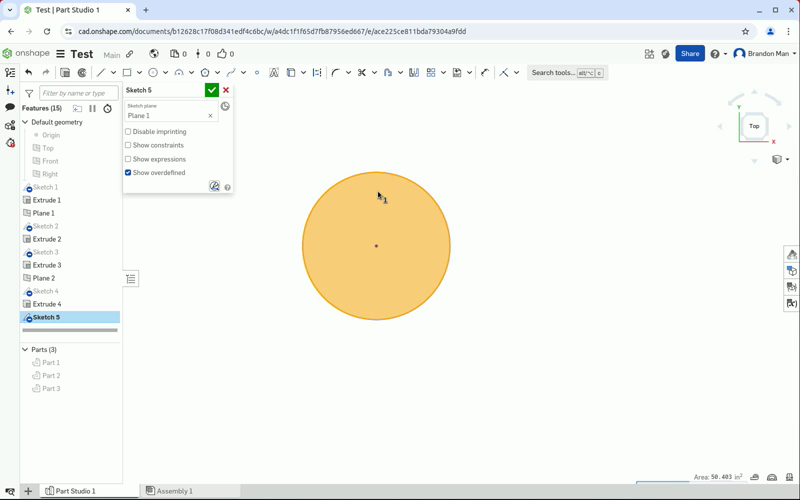
scroll(-6)
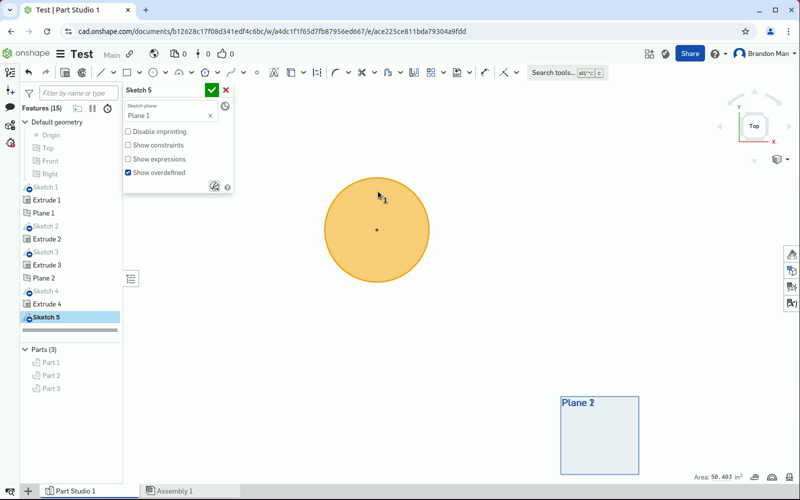
scroll(-6)
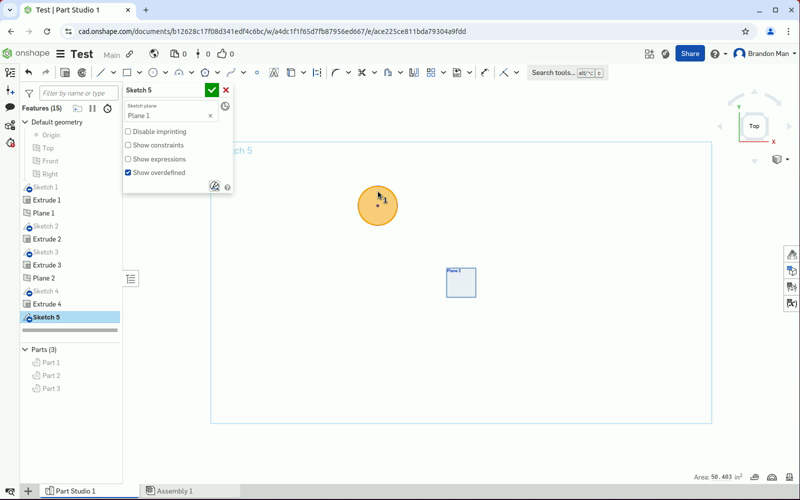
mouse_move(73, 352)
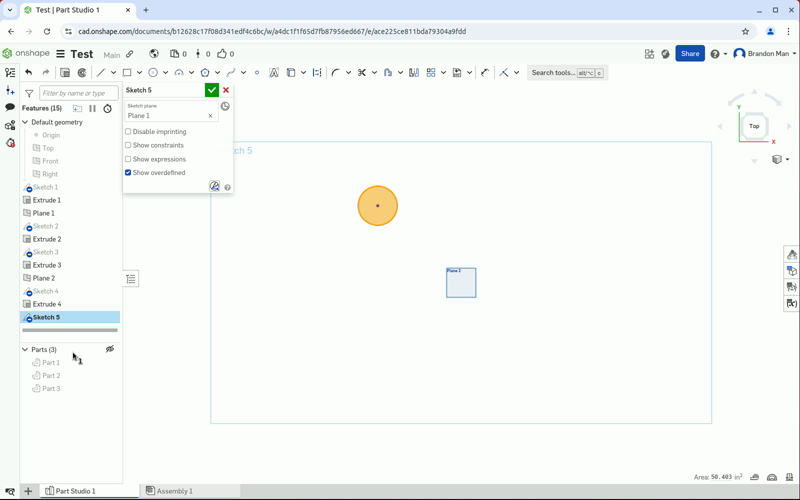
key(shift+y)
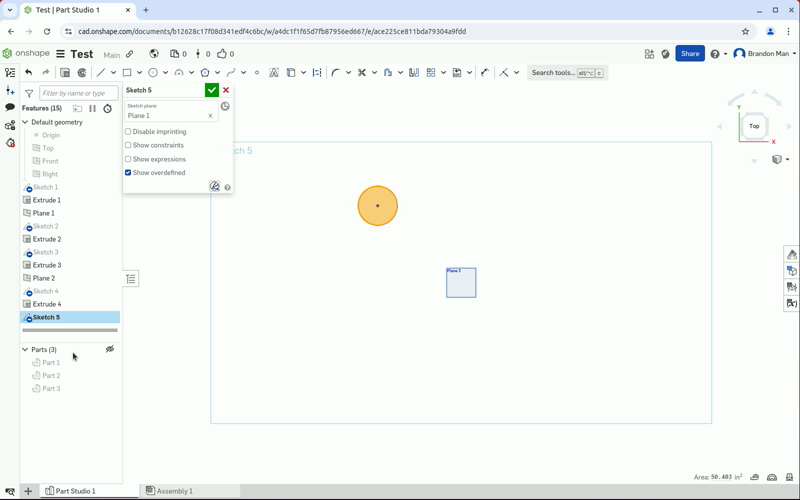
key(shift+e)
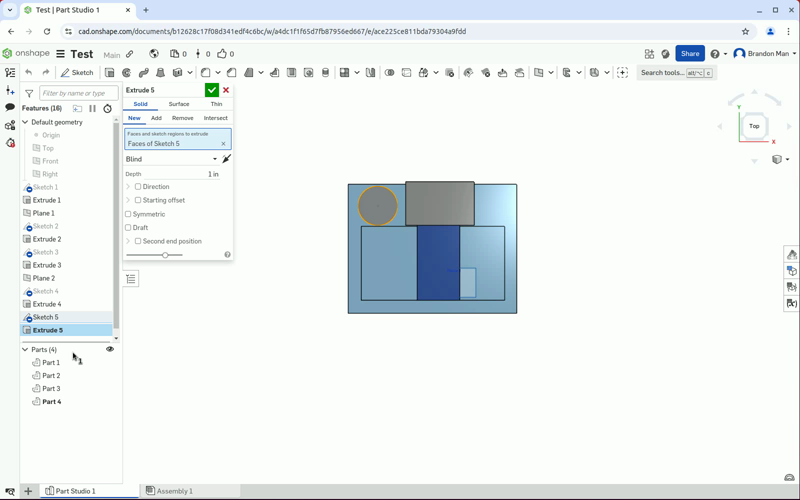
mouse_move(143, 106)
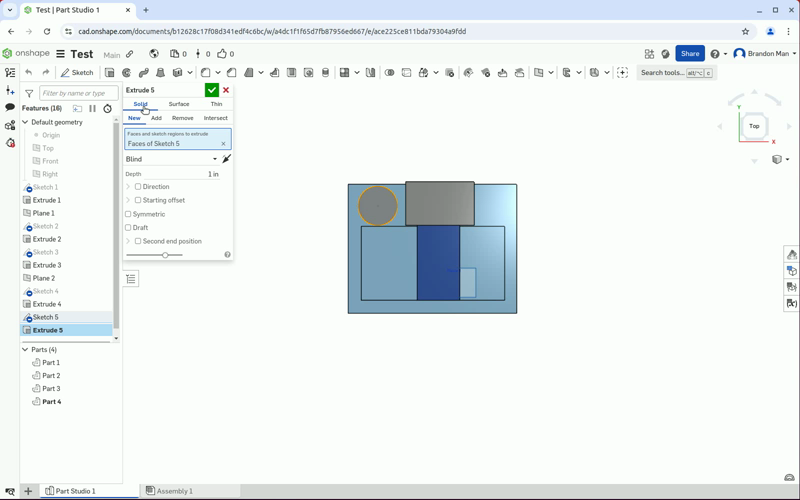
click(143, 106)
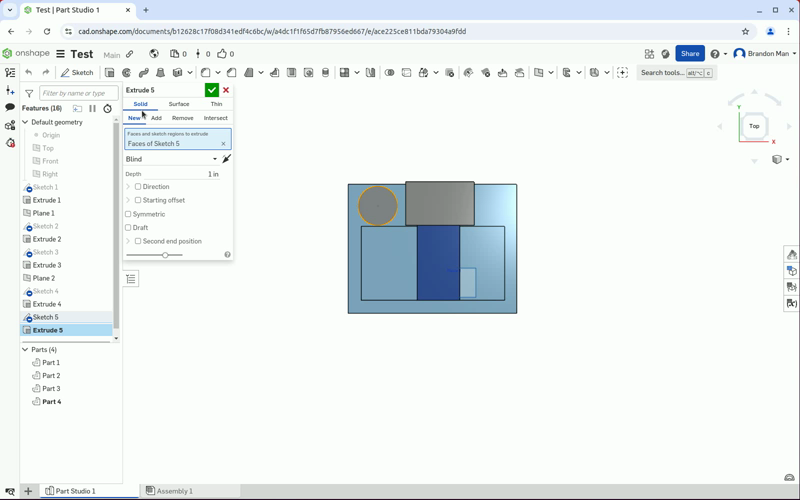
mouse_move(137, 120)
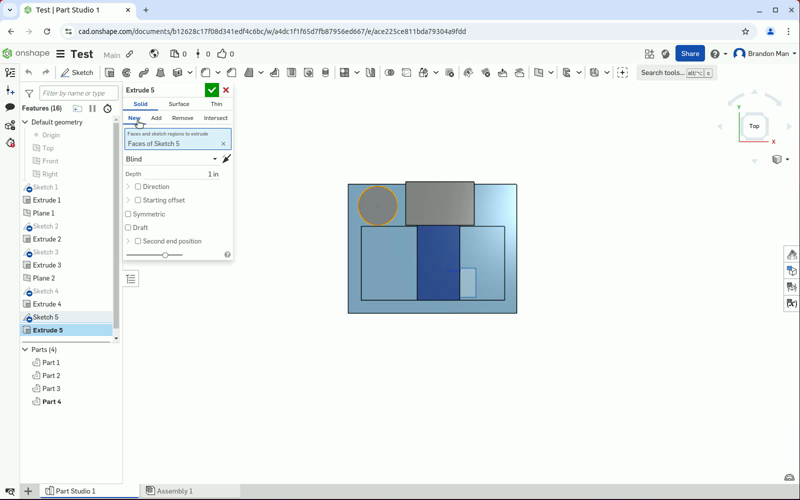
click(137, 120)
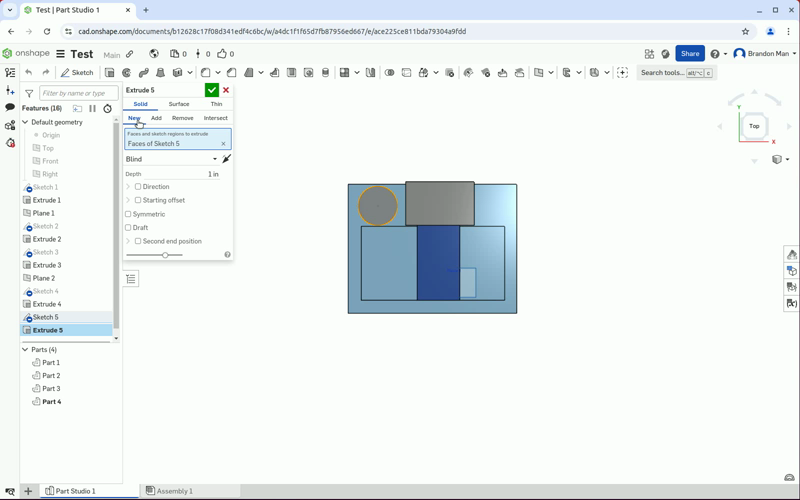
key(tab, 4)
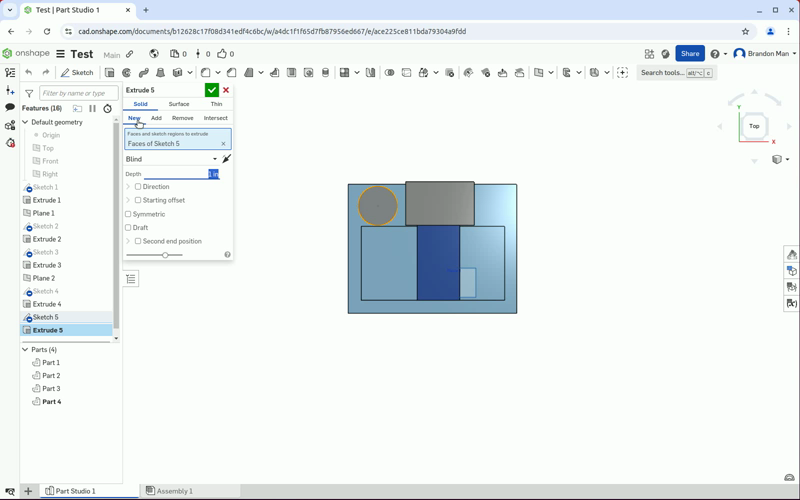
text(2.407)
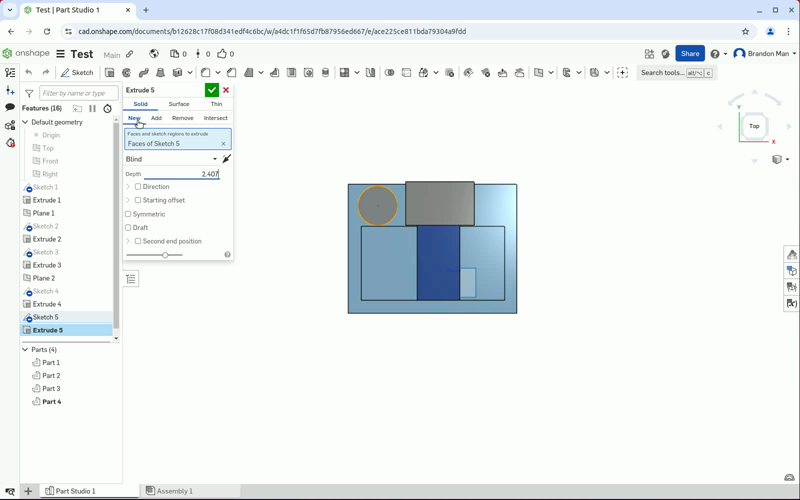
key(enter)
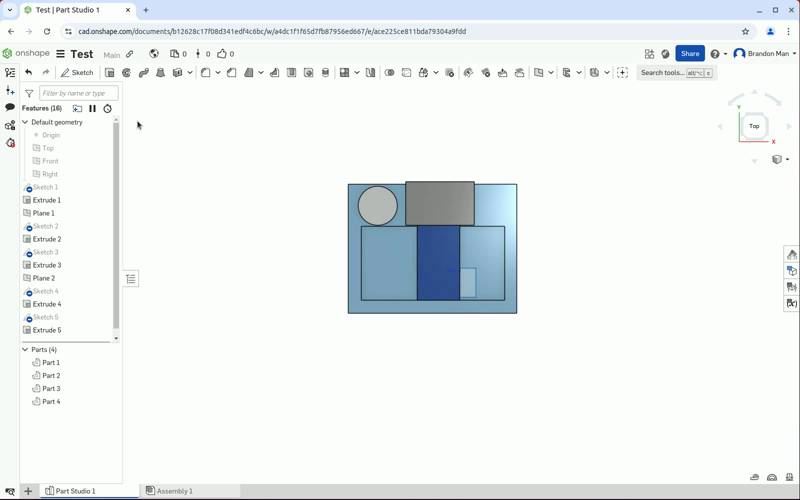
key(shift+h)
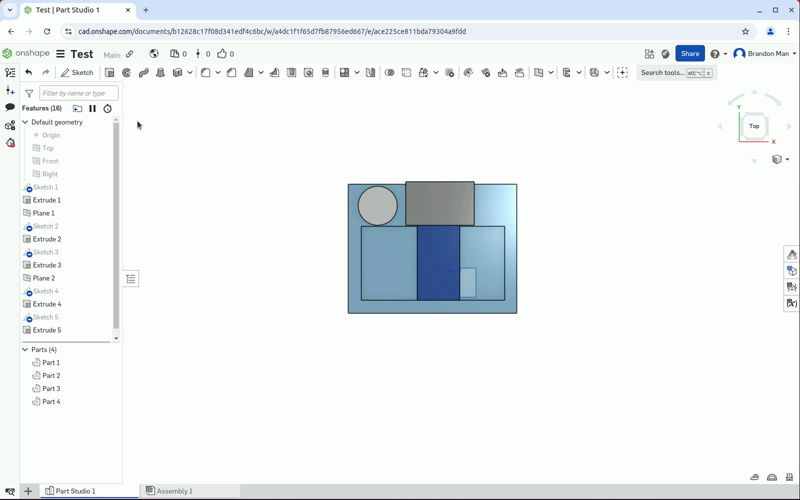
key(shift+h)
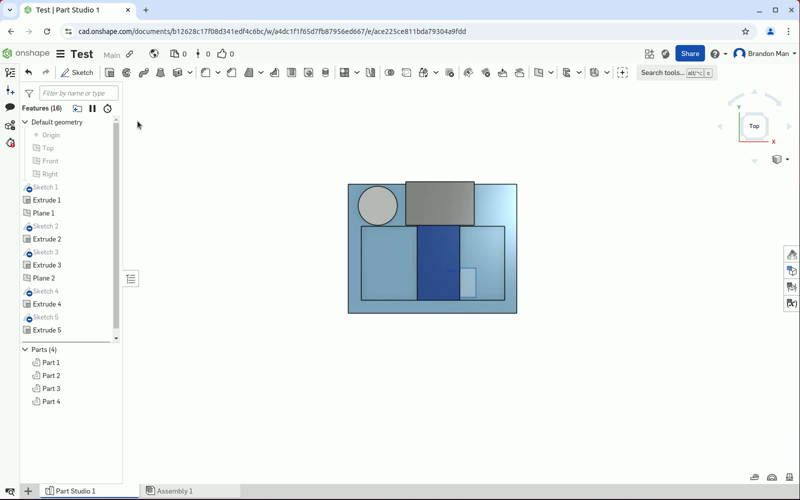
mouse_move(69, 189)
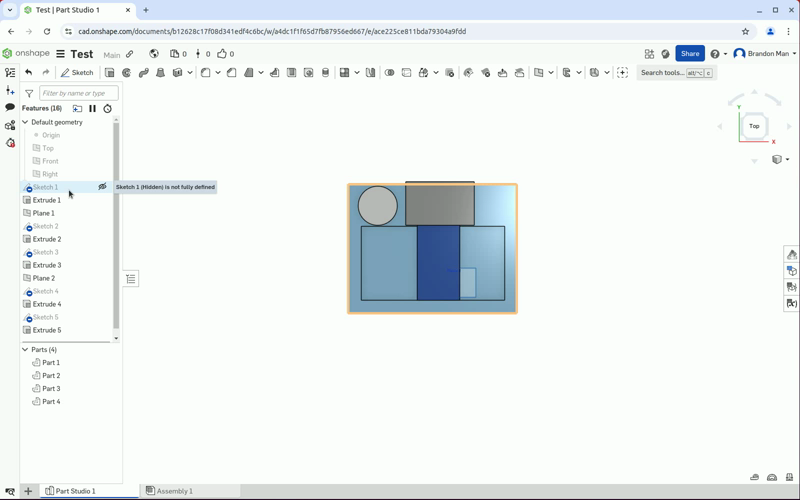
click(69, 189)
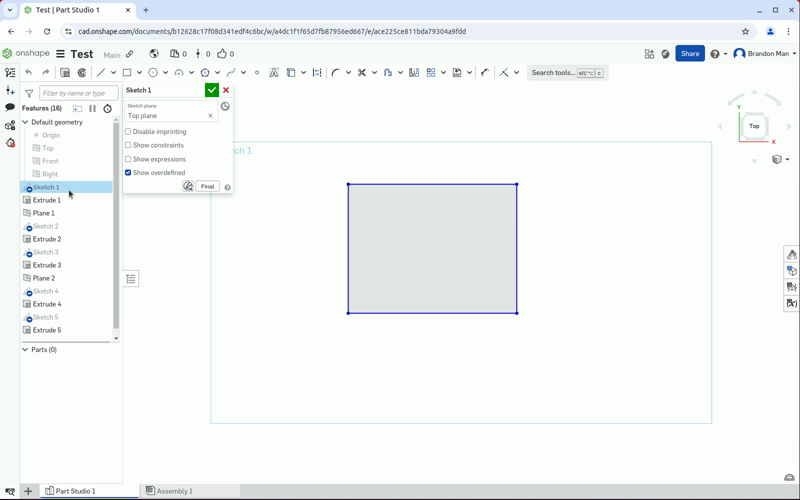
mouse_move(229, 92)
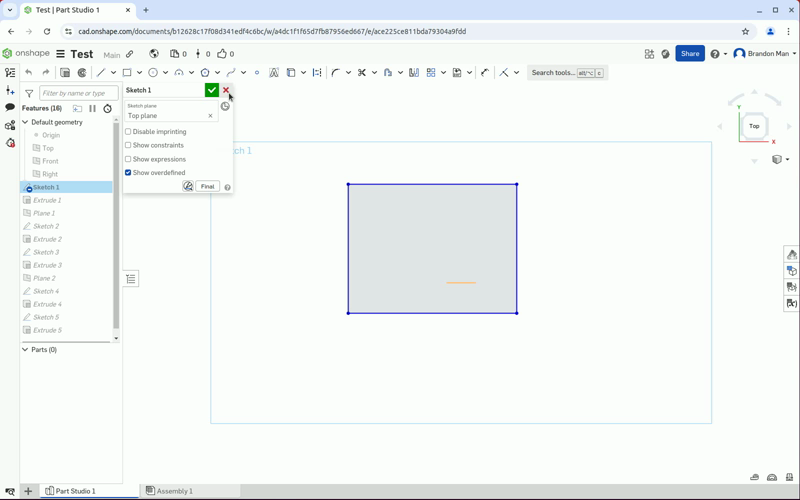
click(229, 92)
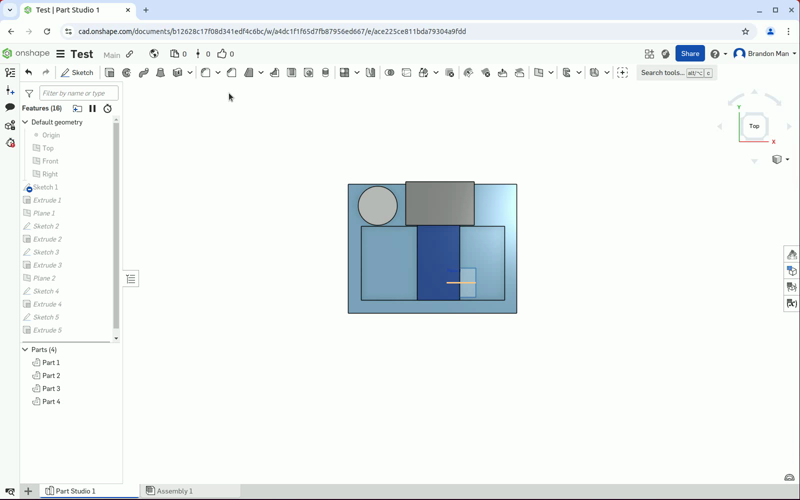
mouse_move(541, 75)
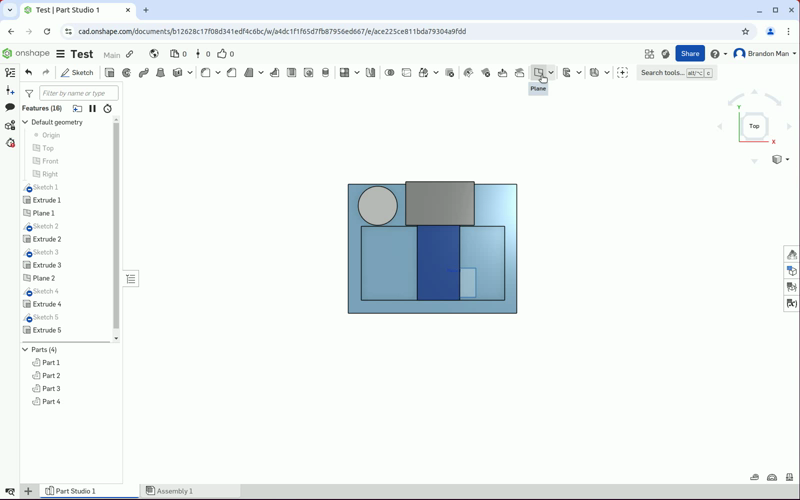
click(541, 75)
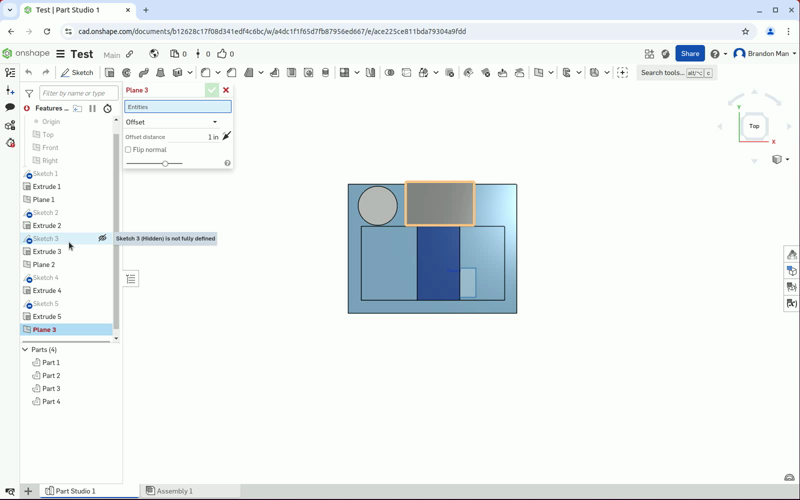
scroll(3)
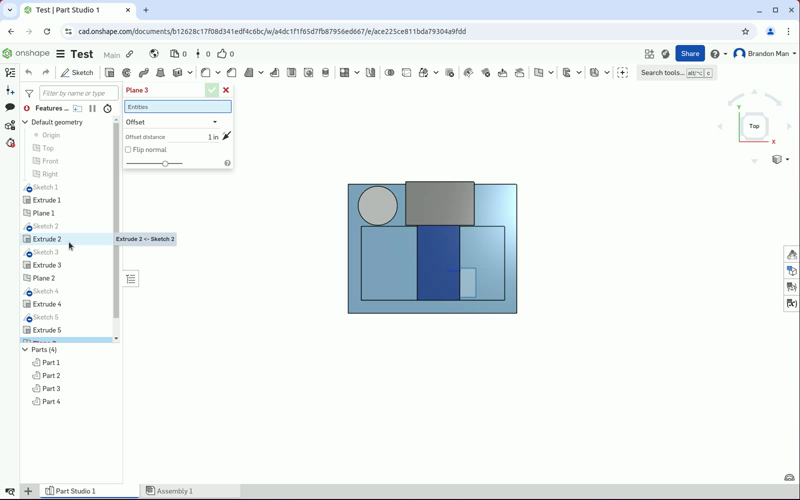
mouse_move(69, 150)
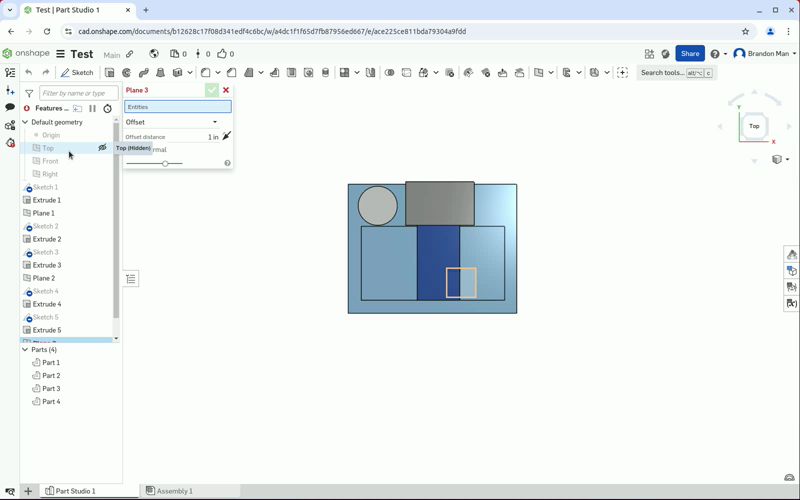
click(69, 150)
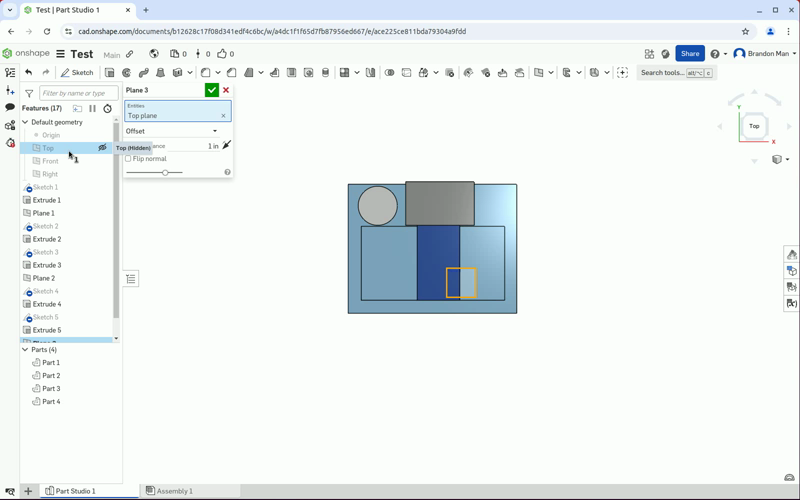
key(tab, 2)
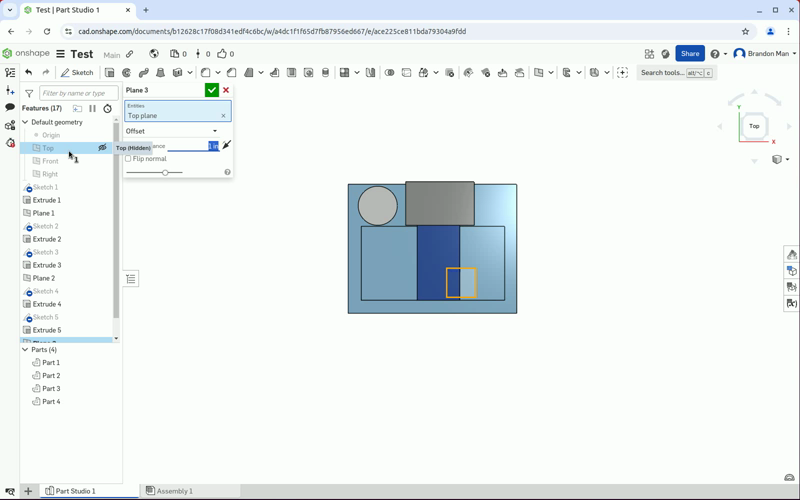
text(6.501)
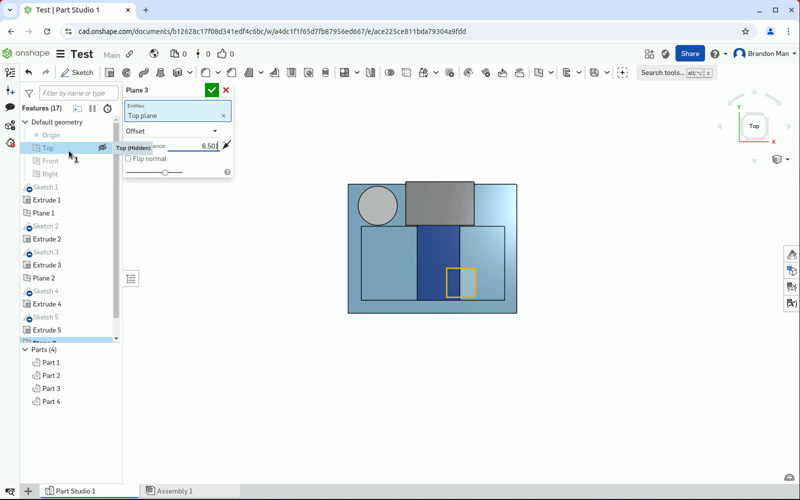
key(enter, 2)
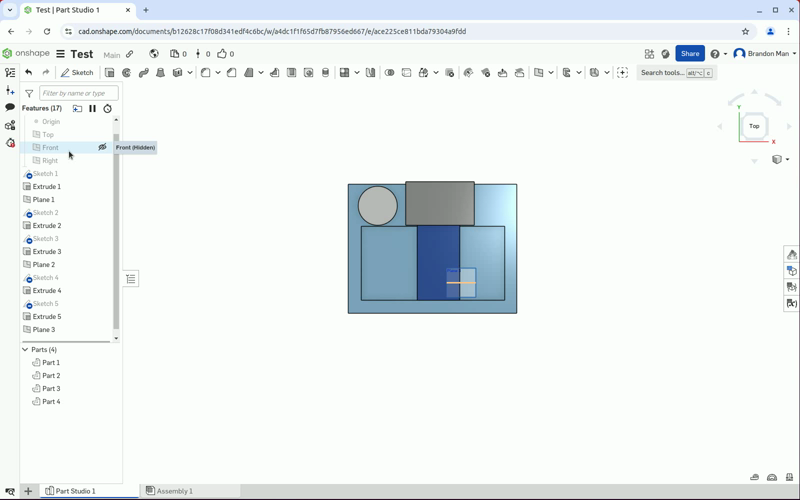
key(shift+s)
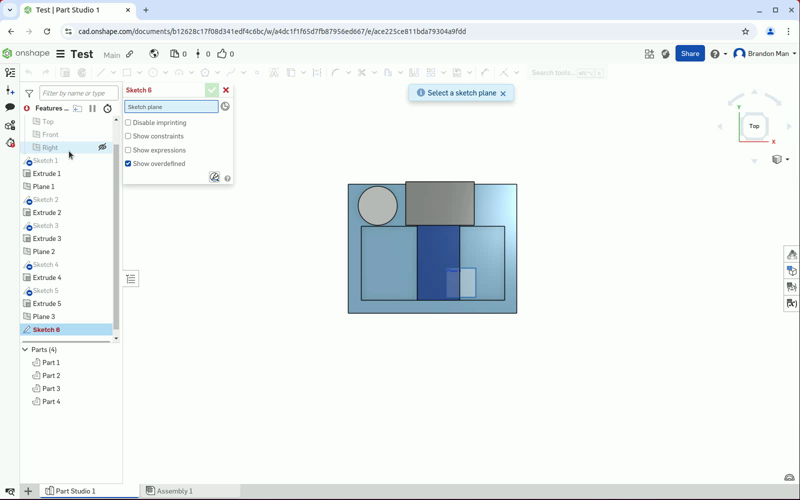
mouse_move(69, 319)
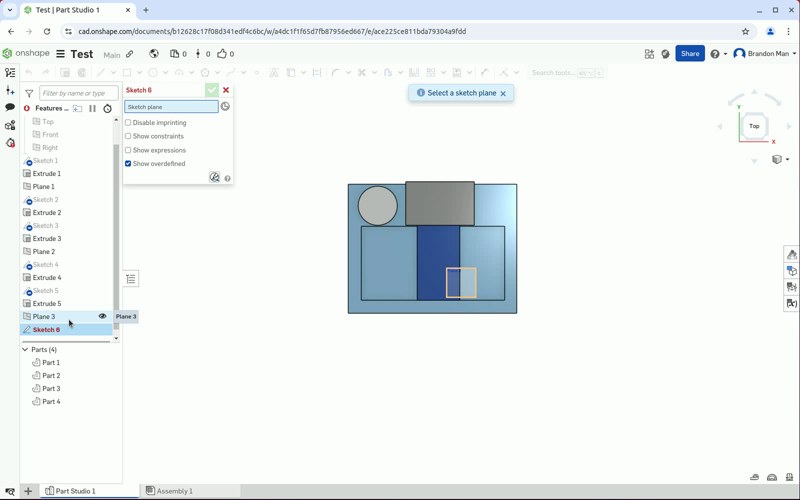
click(69, 319)
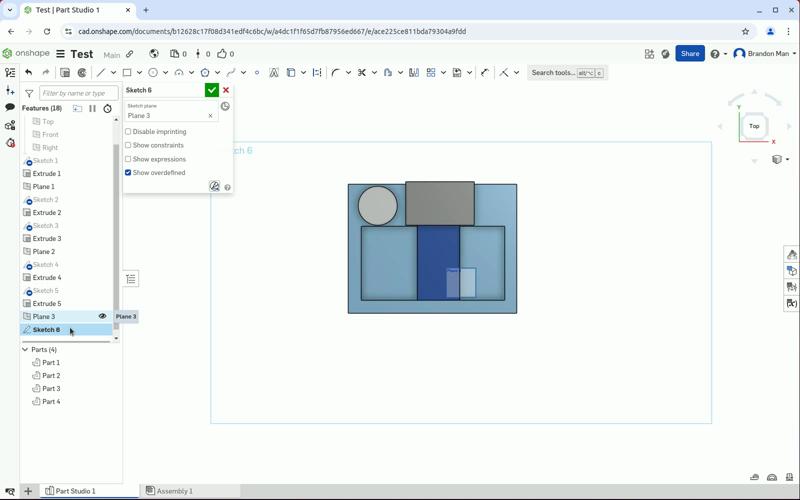
mouse_move(73, 352)
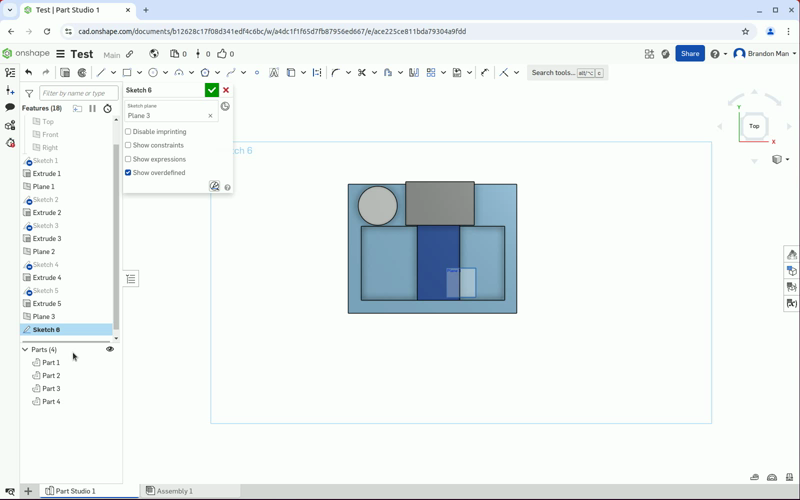
key(y)
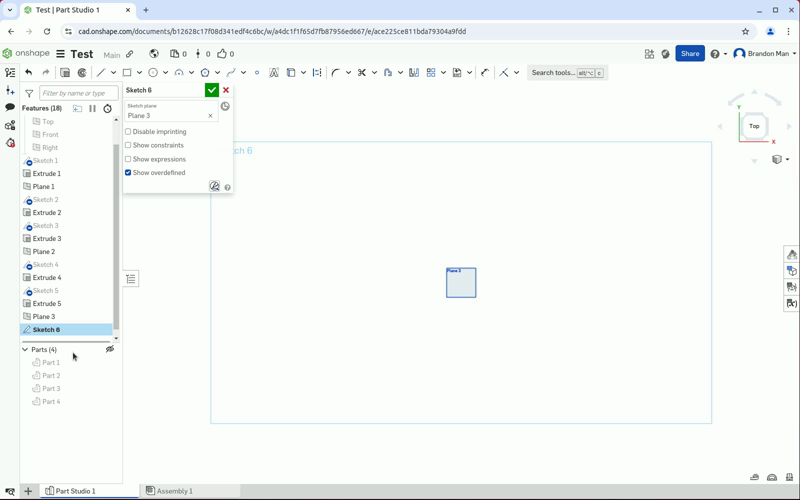
key(c)
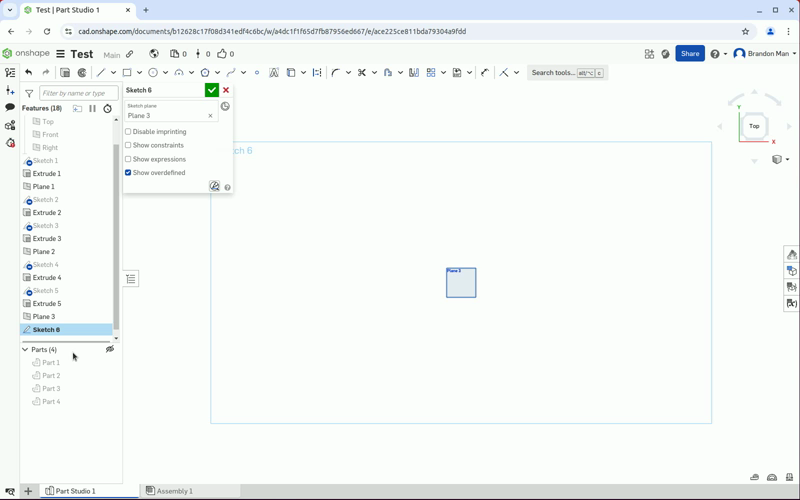
key_down(shift)
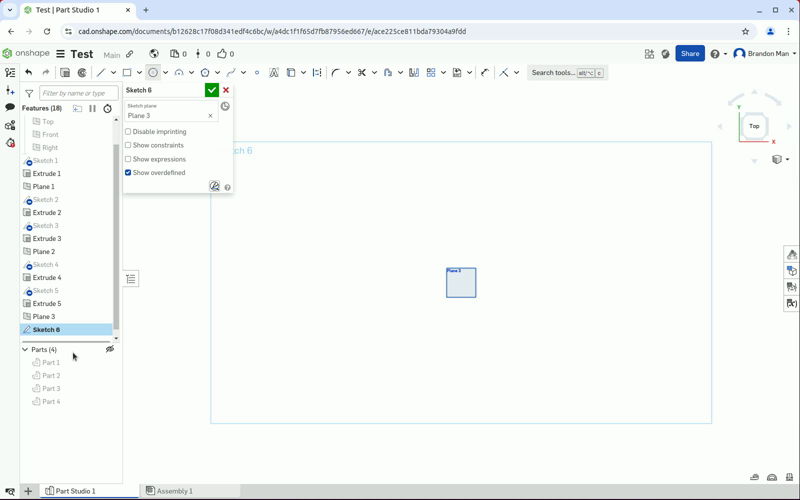
mouse_move(378, 205)
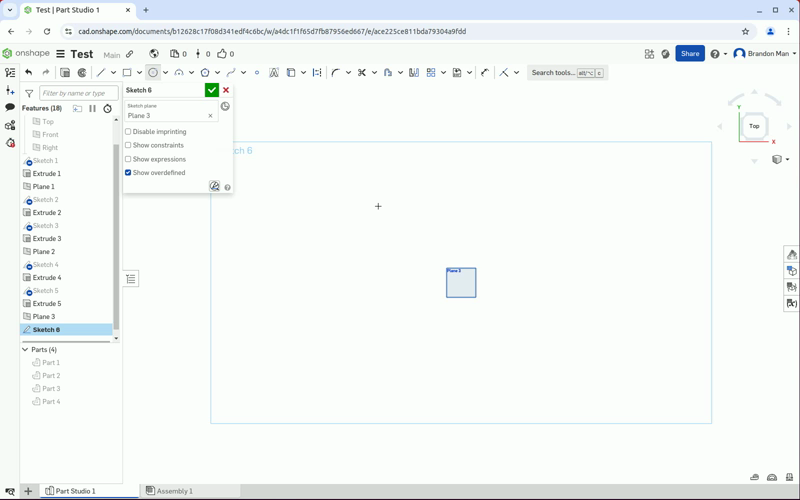
click(378, 205)
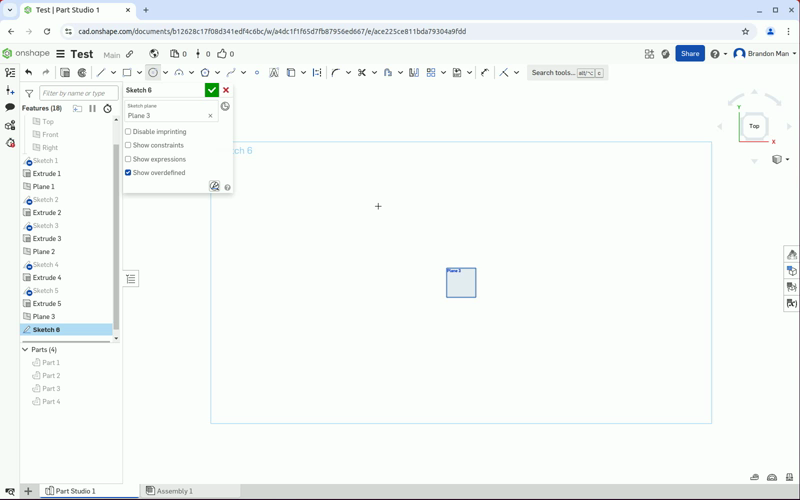
key_up(shift)
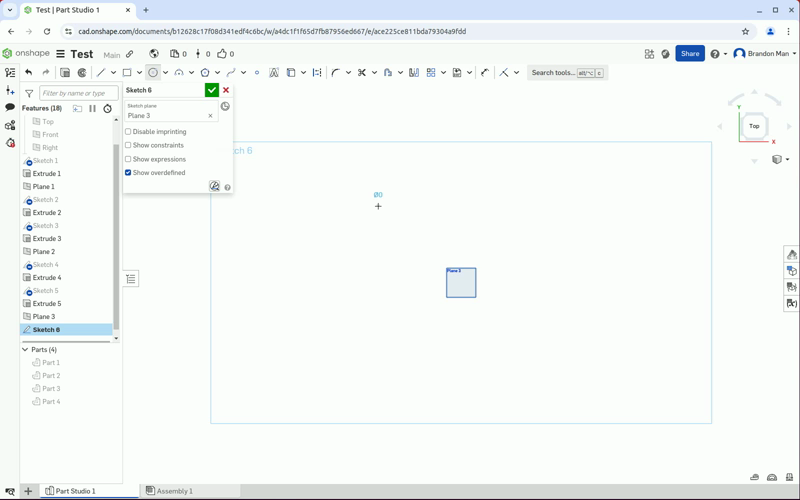
mouse_move(396, 205)
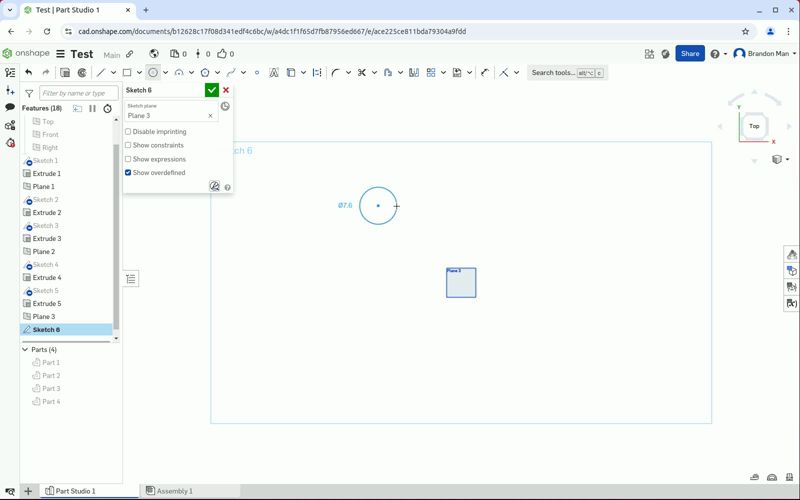
click(396, 205)
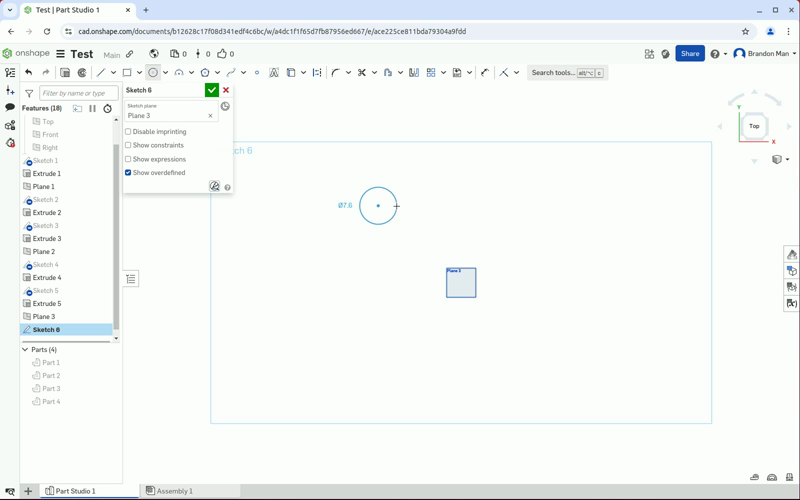
key(esc)
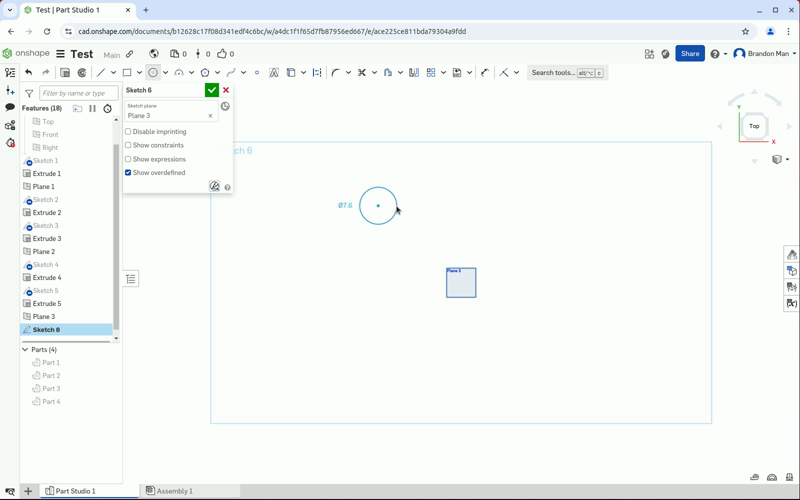
mouse_move(385, 205)
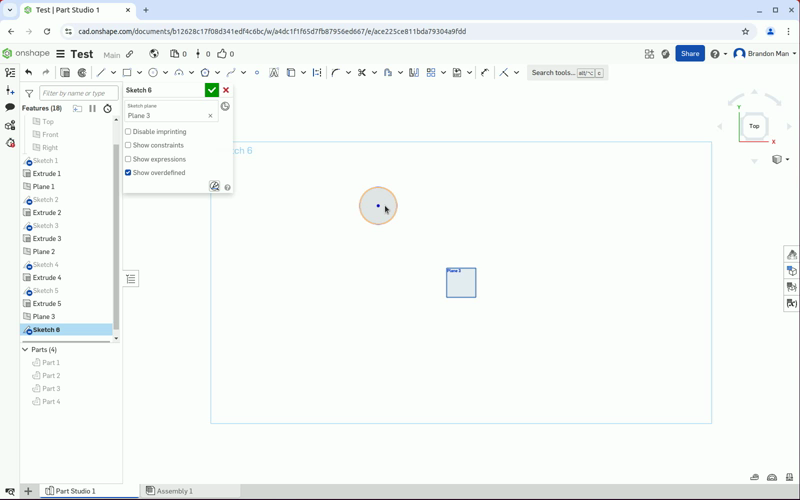
scroll(6)
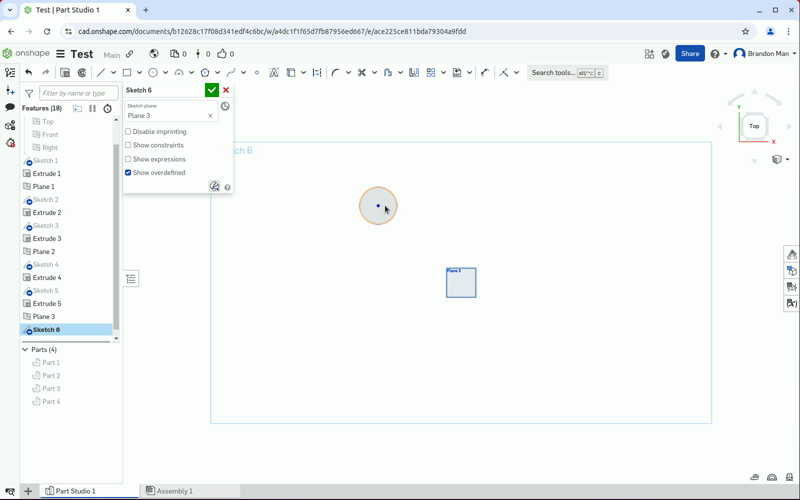
scroll(6)
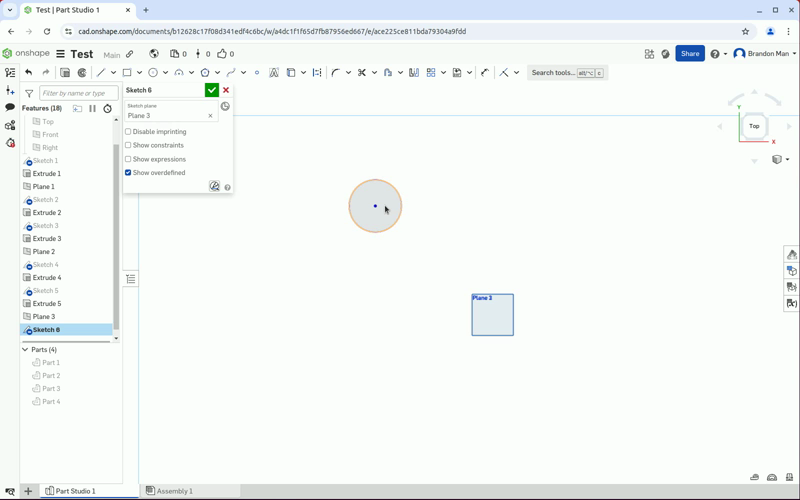
scroll(6)
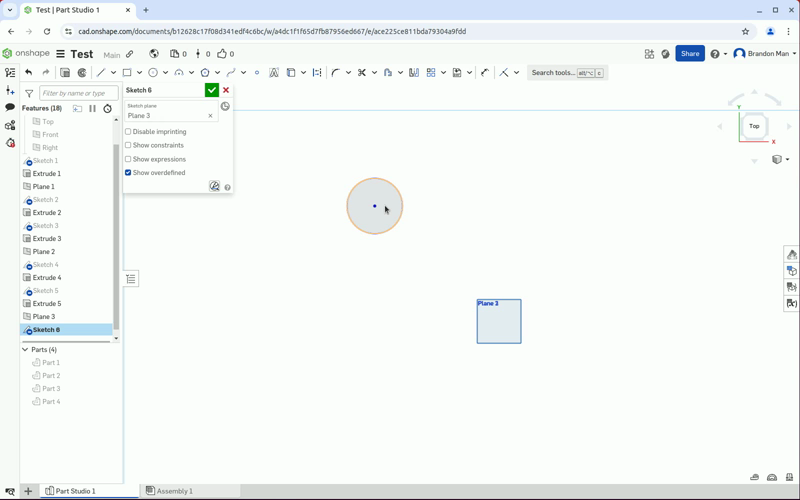
scroll(6)
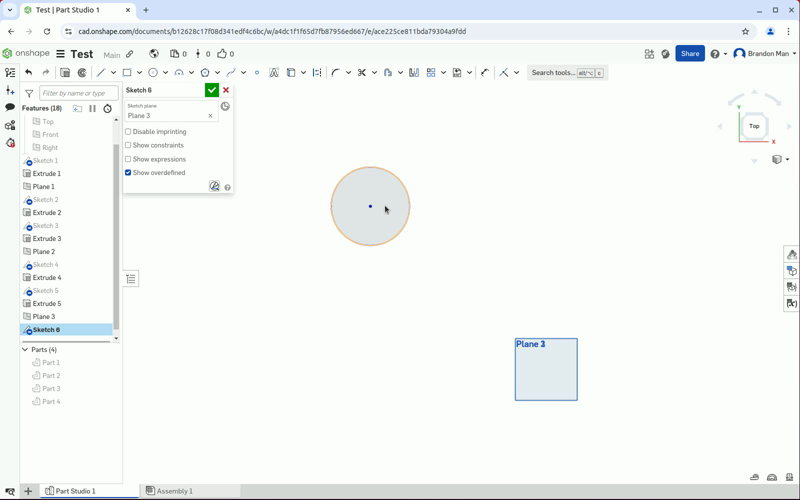
scroll(6)
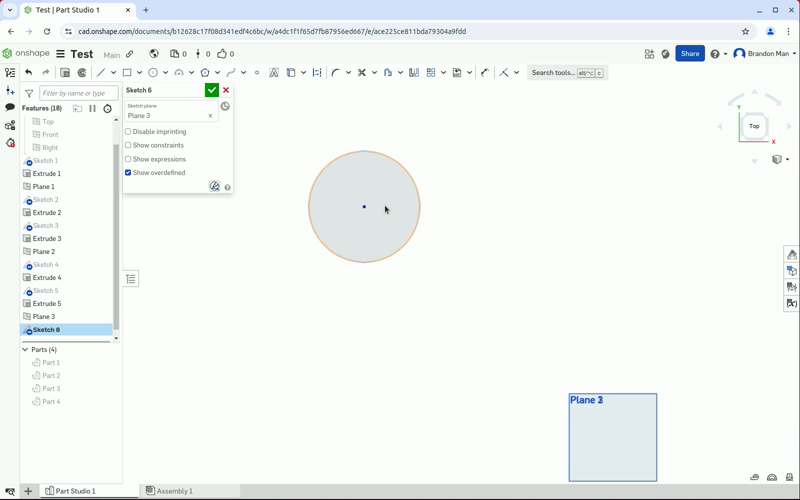
scroll(6)
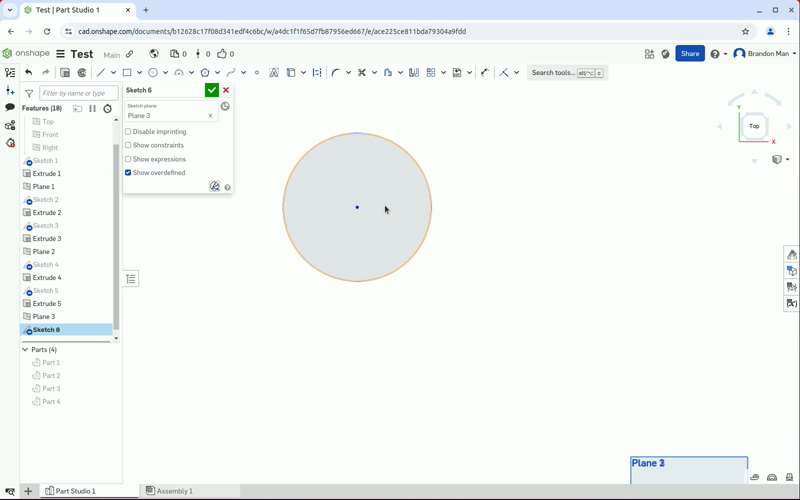
scroll(6)
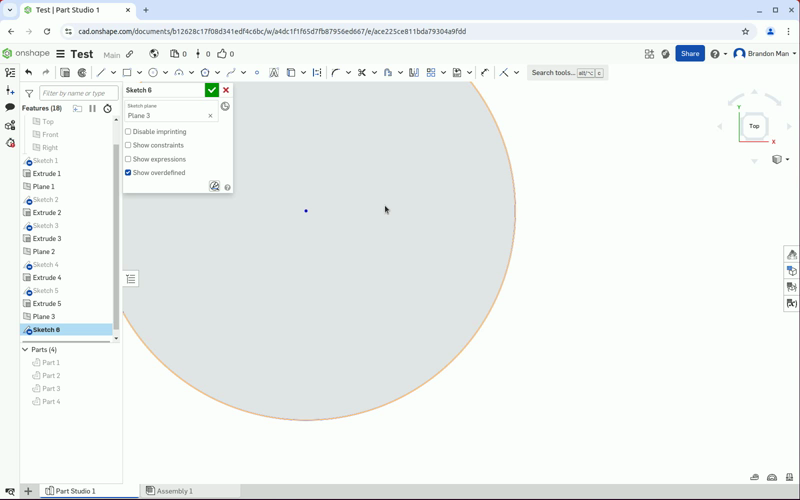
click(385, 205)
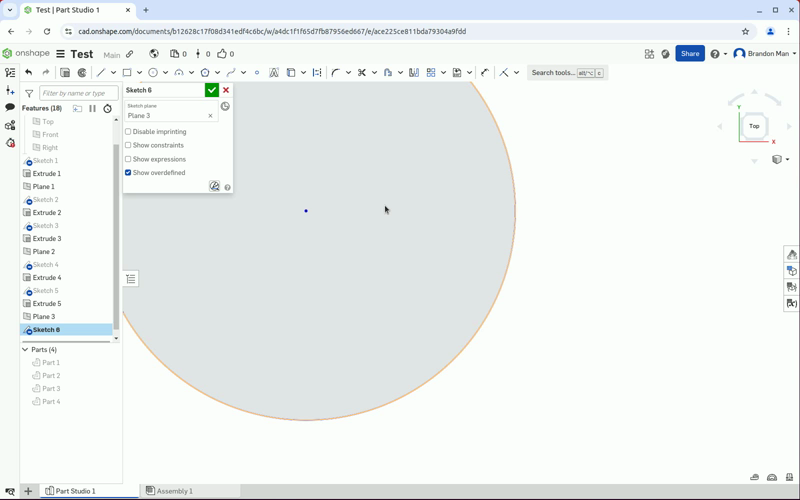
scroll(-6)
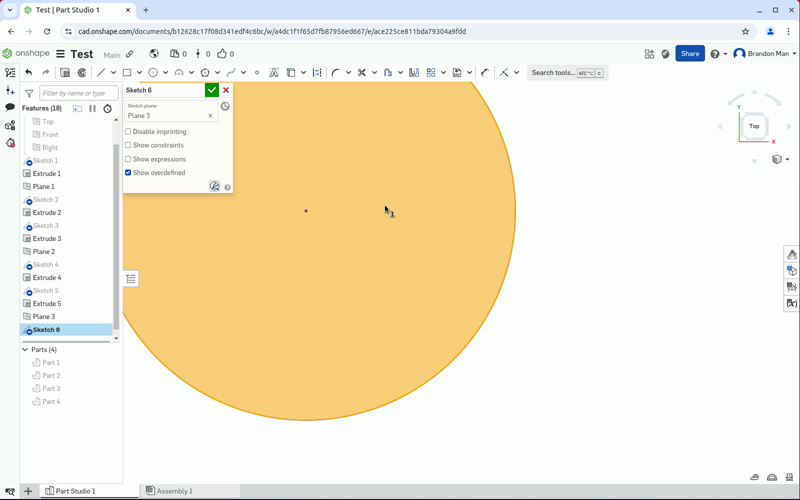
scroll(-6)
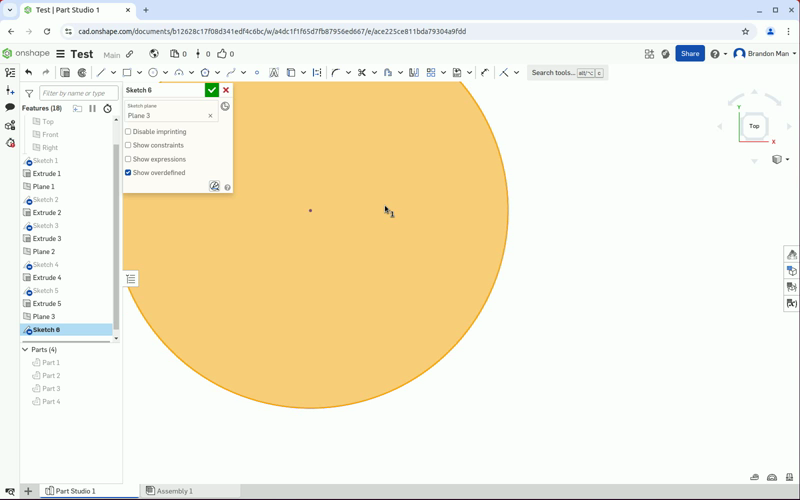
scroll(-6)
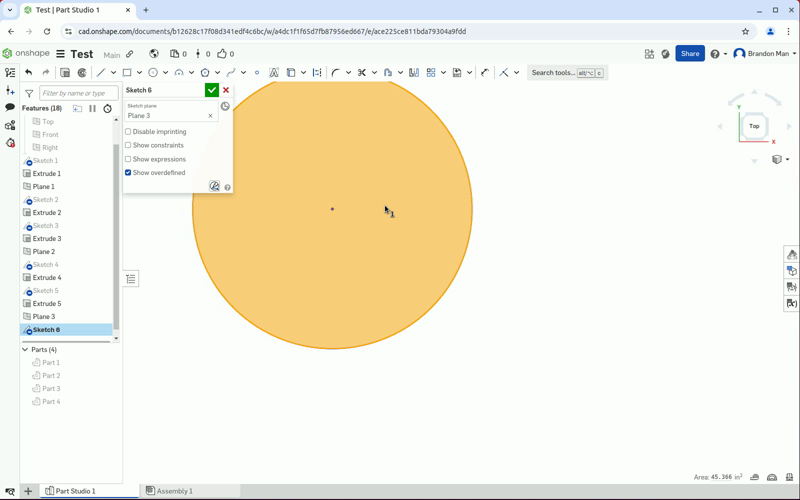
scroll(-6)
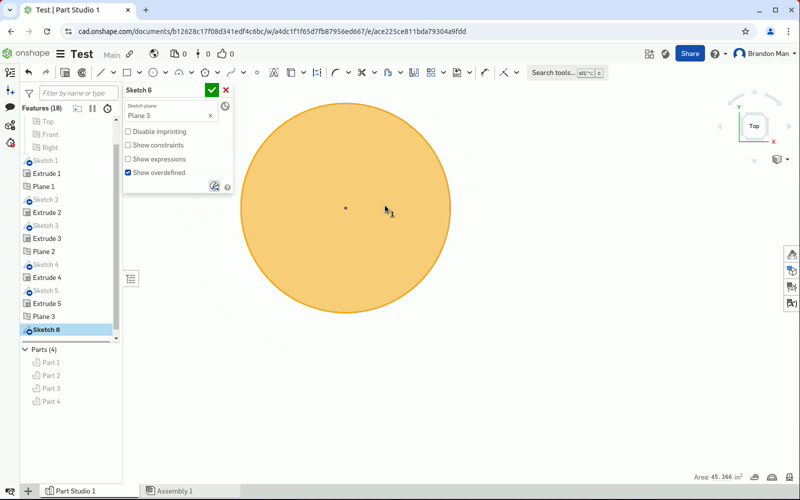
scroll(-6)
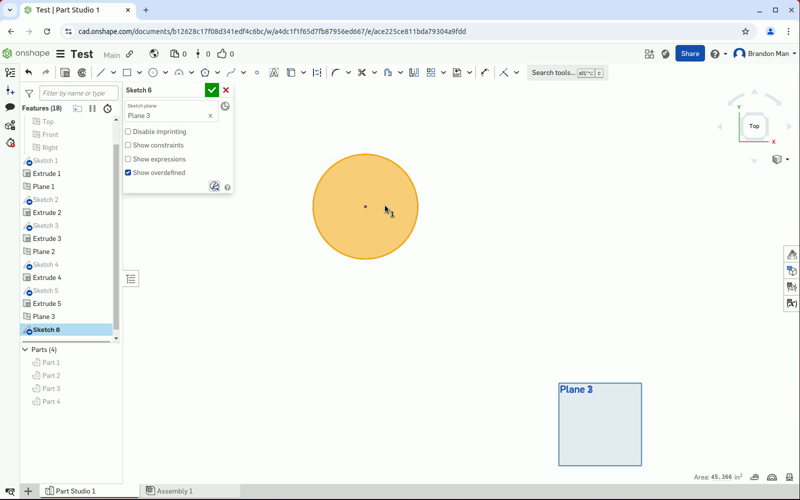
scroll(-6)
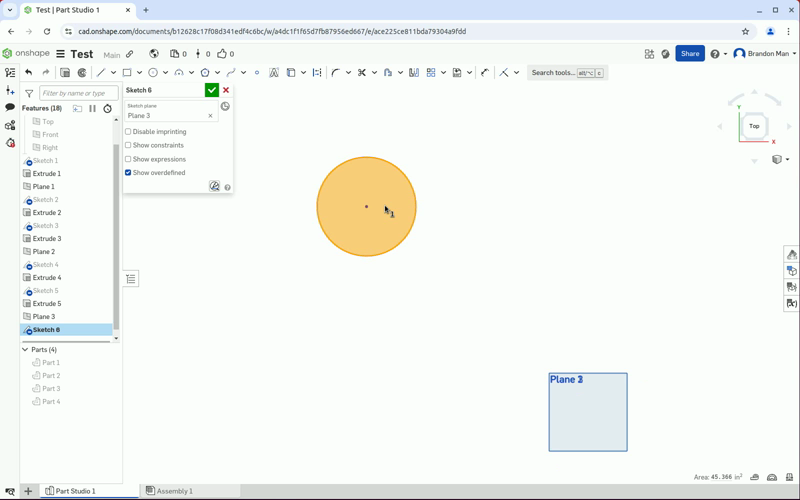
scroll(-6)
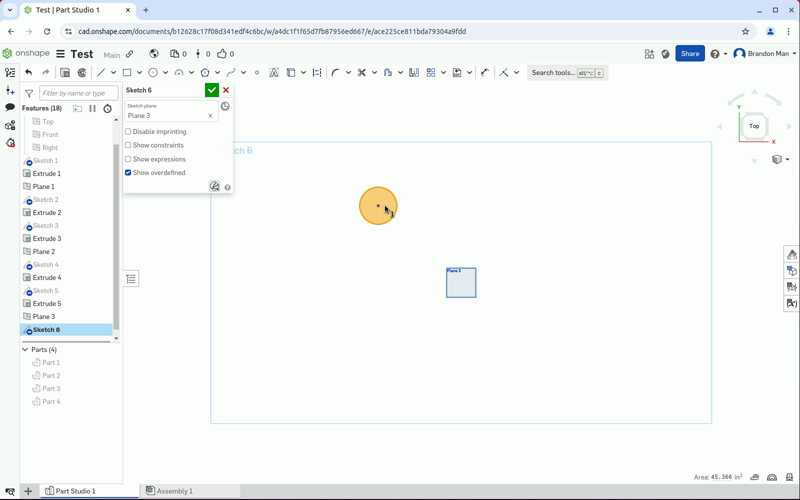
mouse_move(73, 352)
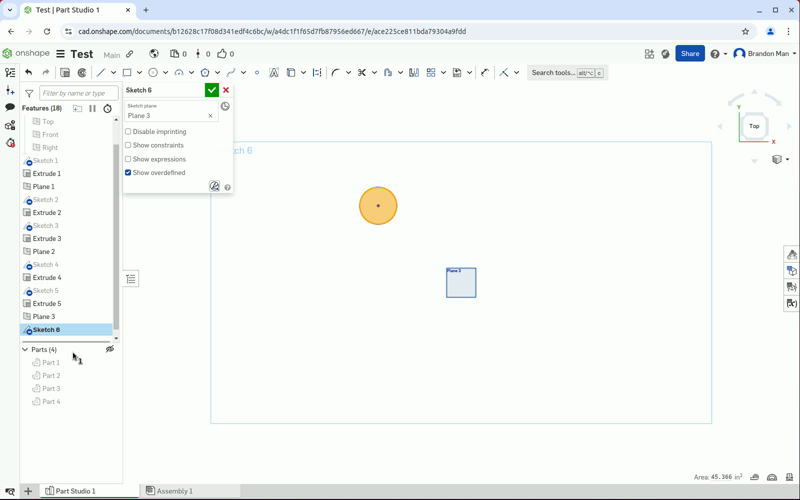
key(shift+y)
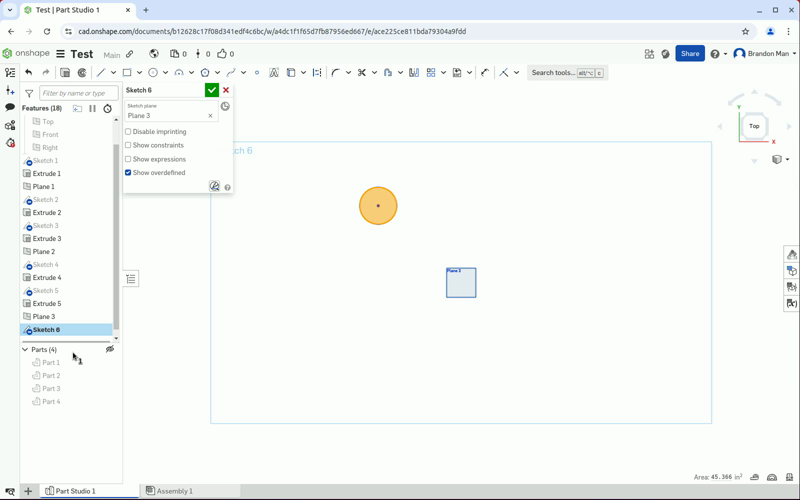
key(shift+e)
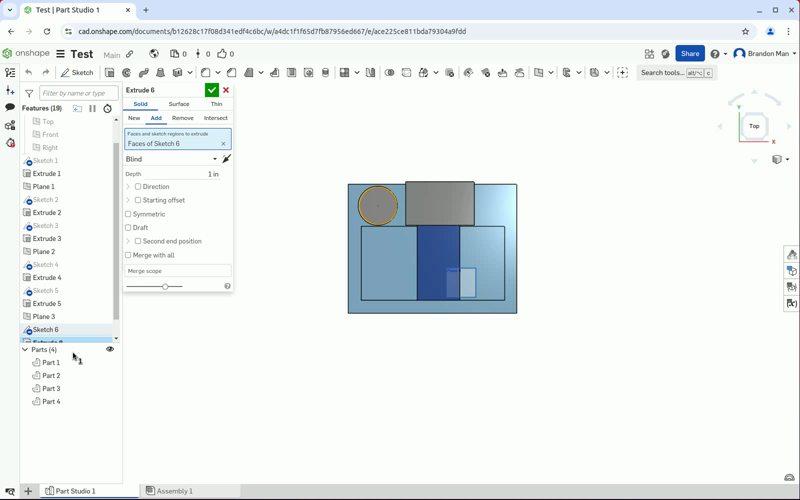
mouse_move(143, 106)
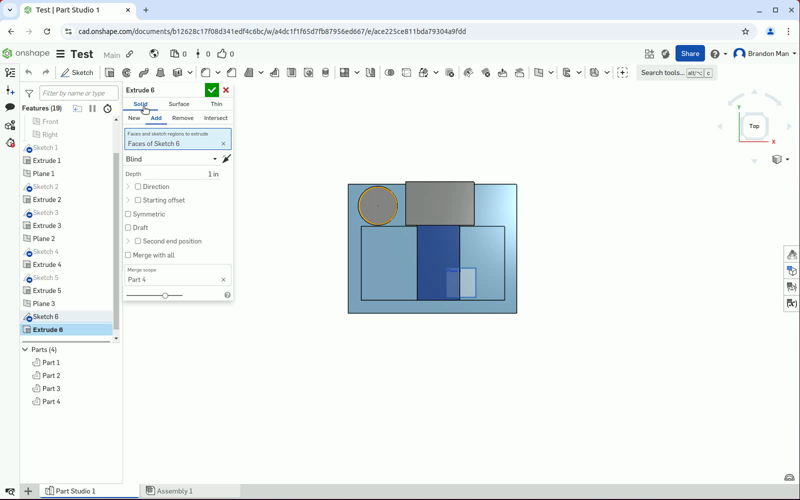
click(143, 106)
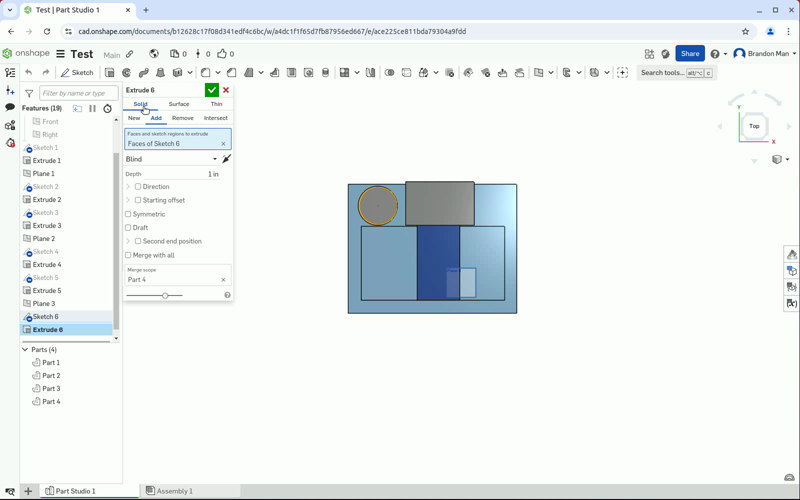
mouse_move(186, 120)
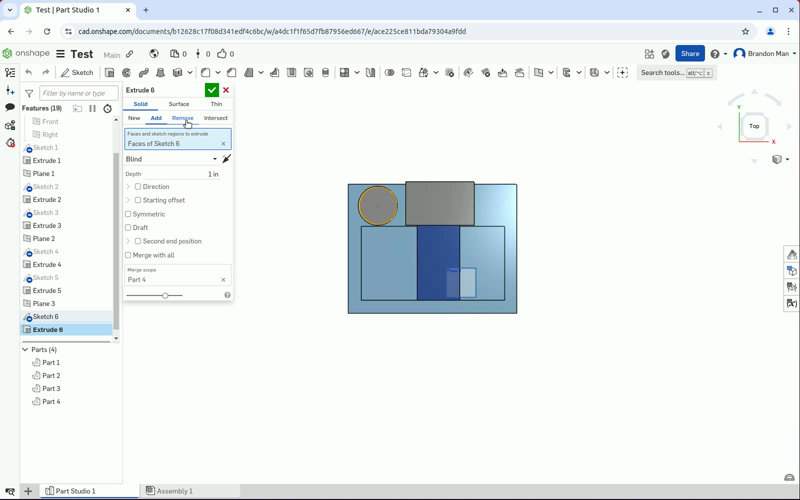
click(186, 120)
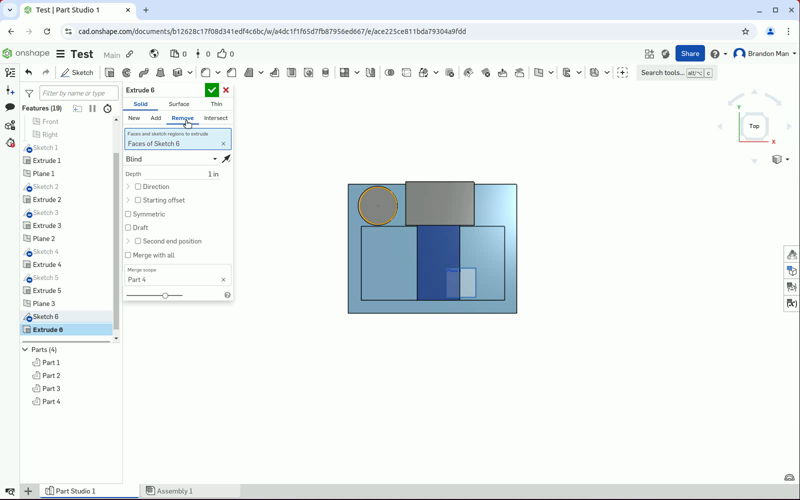
key(tab, 4)
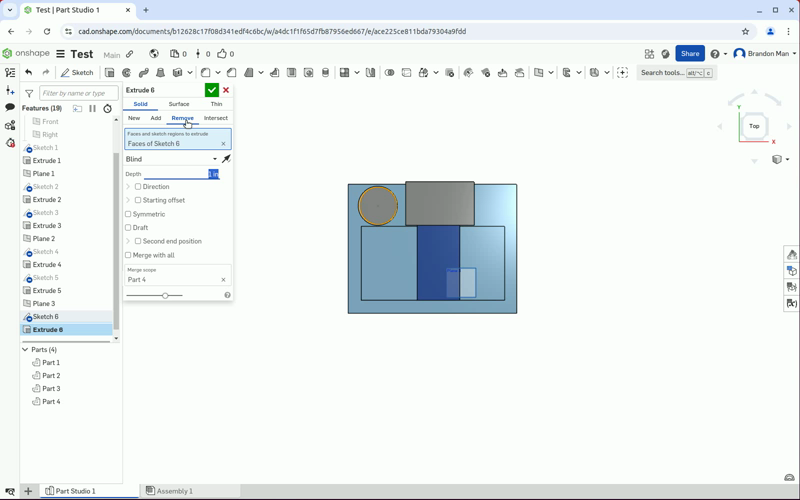
text(4.092)
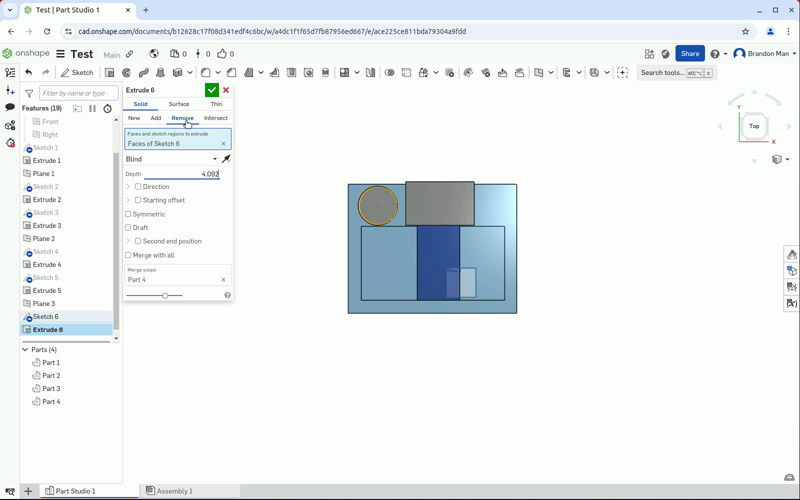
key(tab, 6)
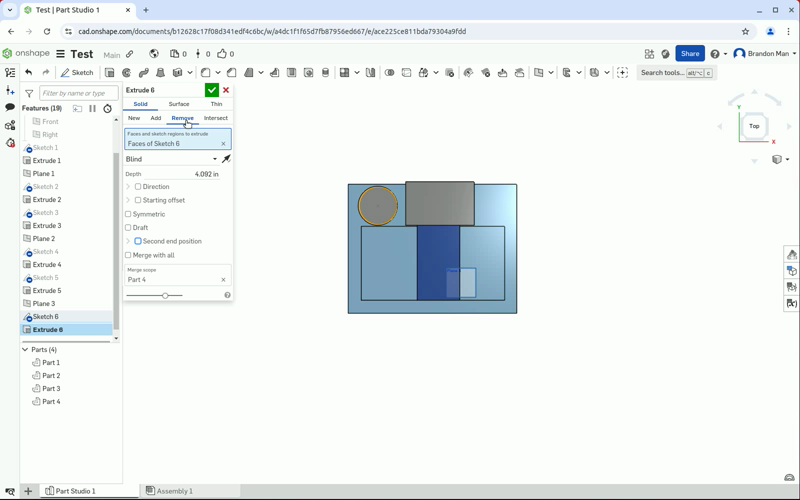
key(space)
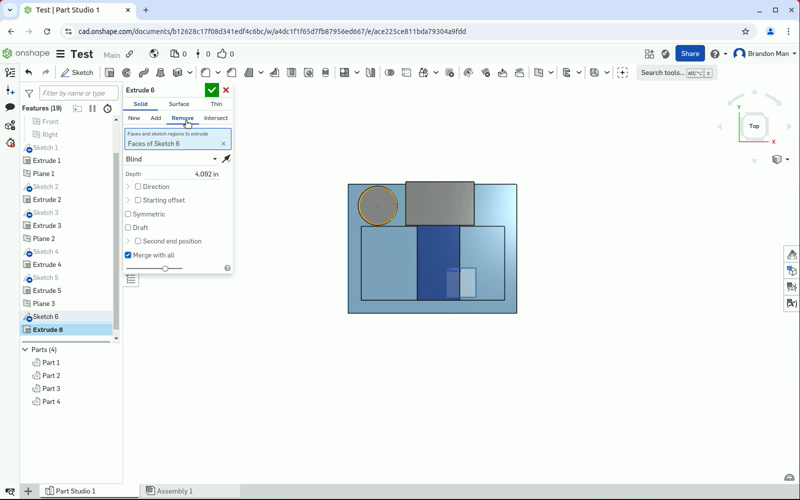
key(enter)
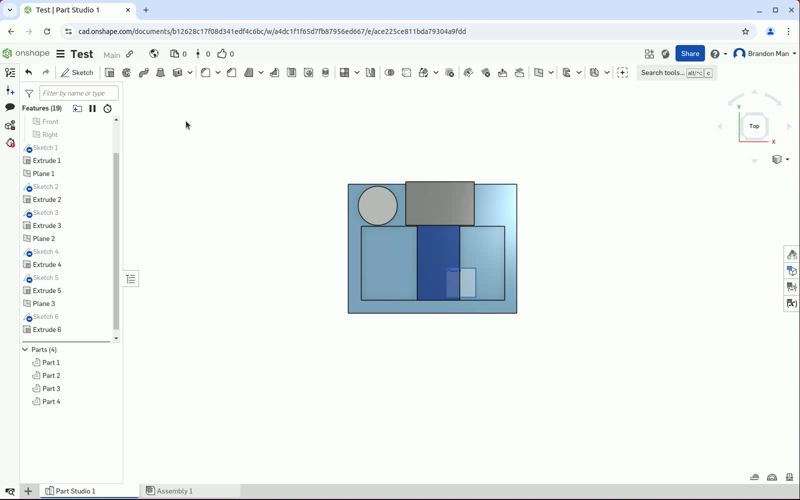
key(shift+h)
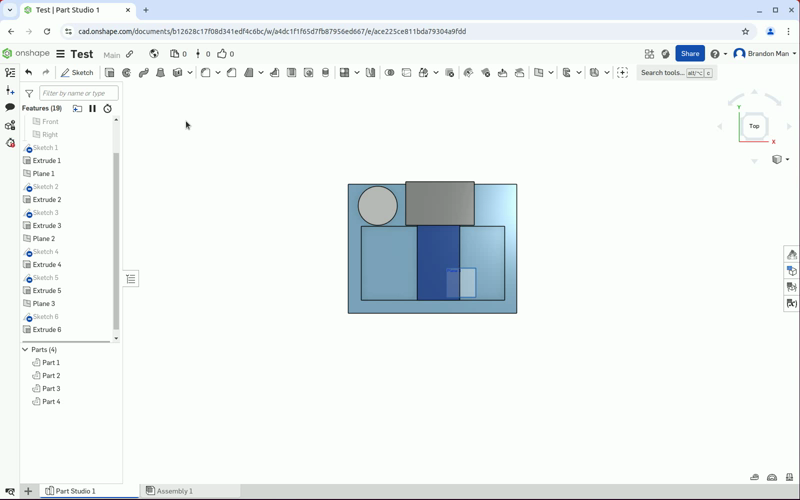
key(shift+h)
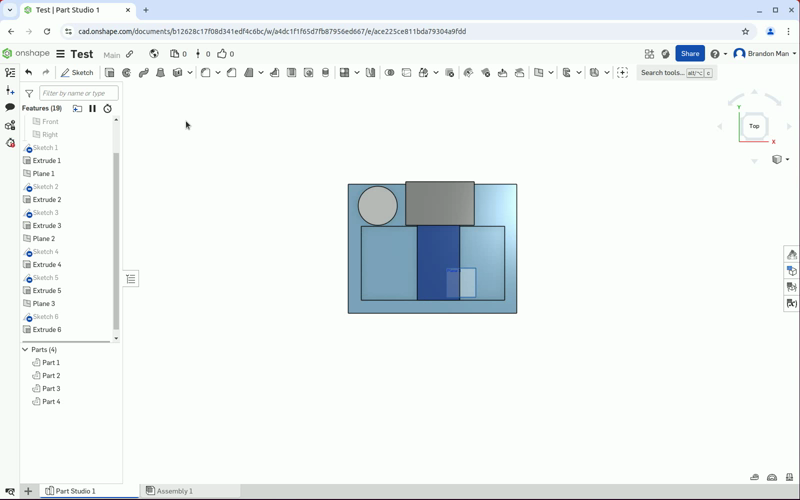
mouse_move(69, 150)
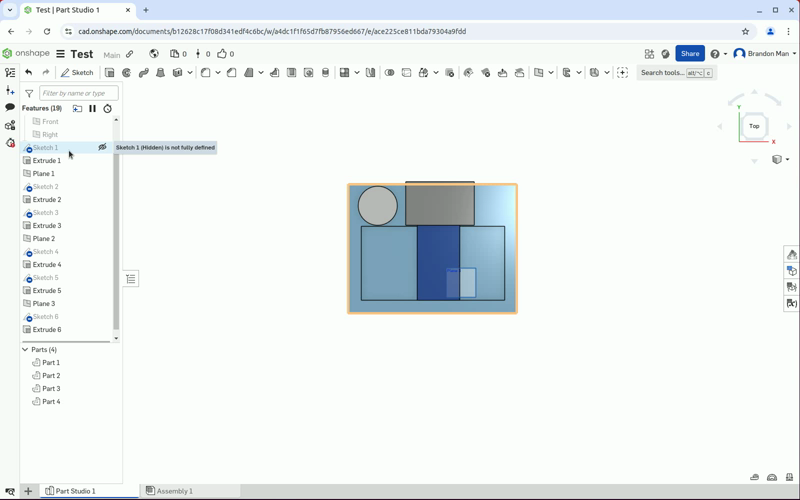
click(69, 150)
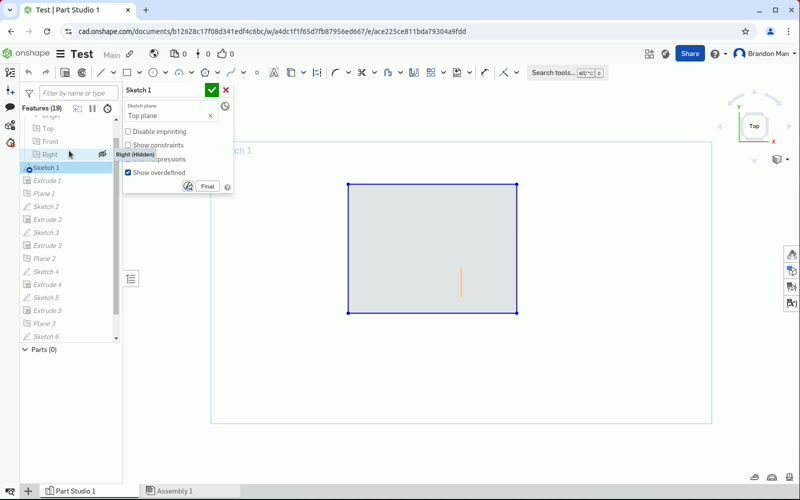
mouse_move(229, 92)
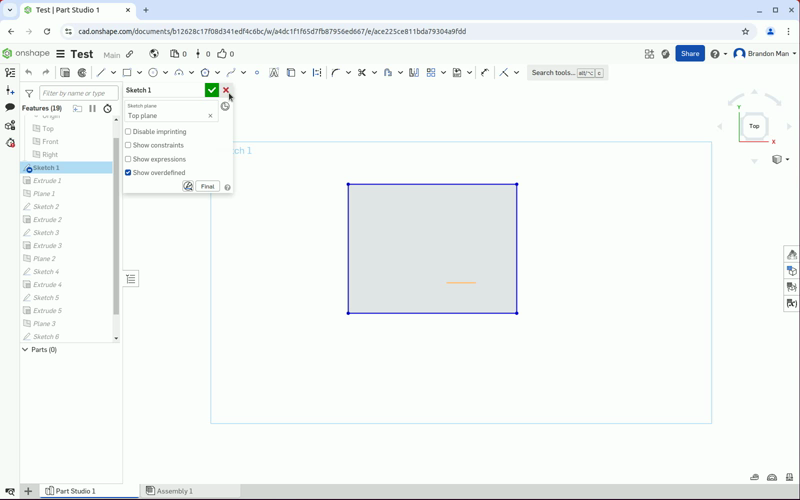
click(229, 92)
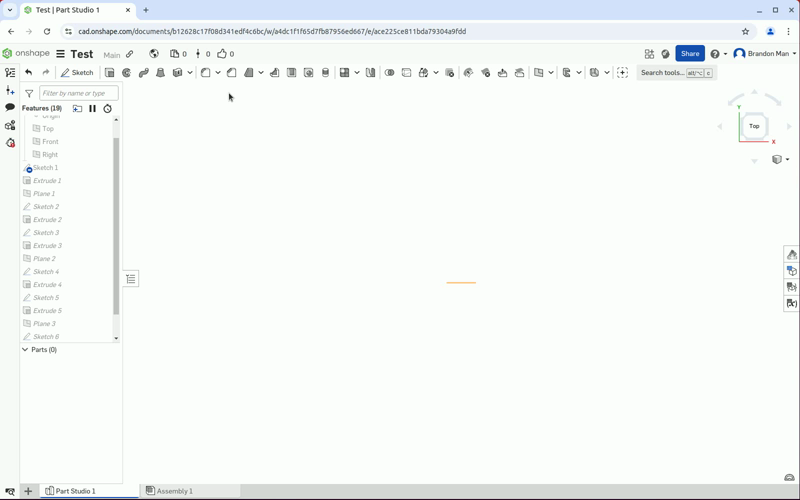
key(shift+s)
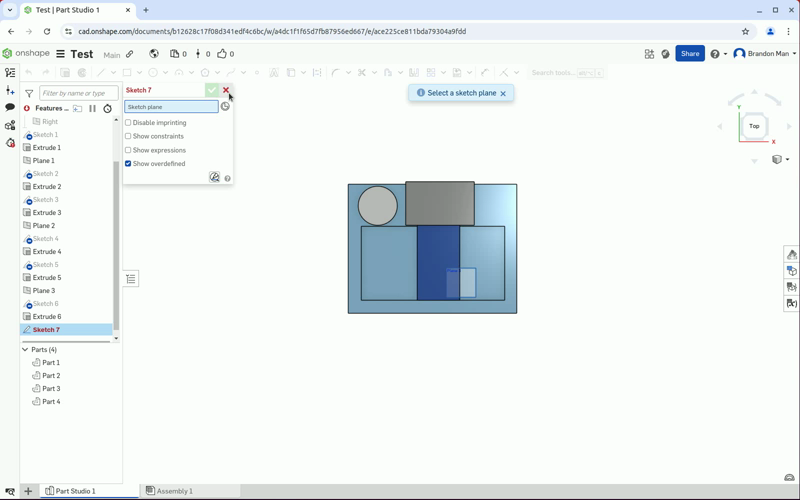
mouse_move(69, 163)
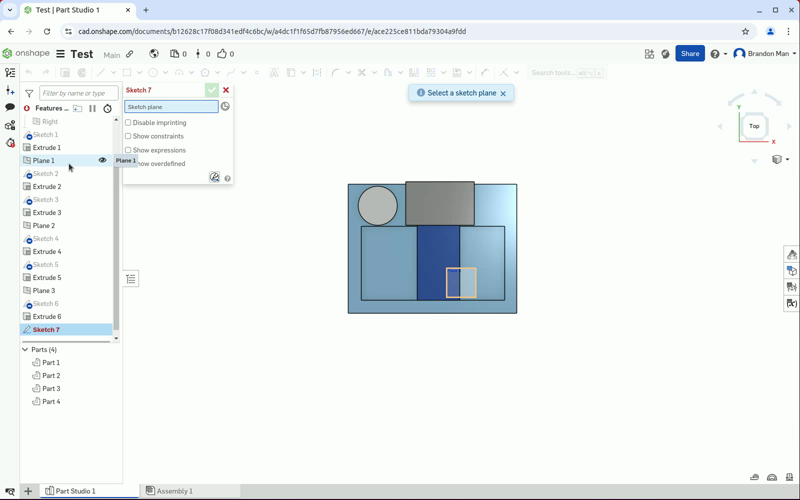
click(69, 163)
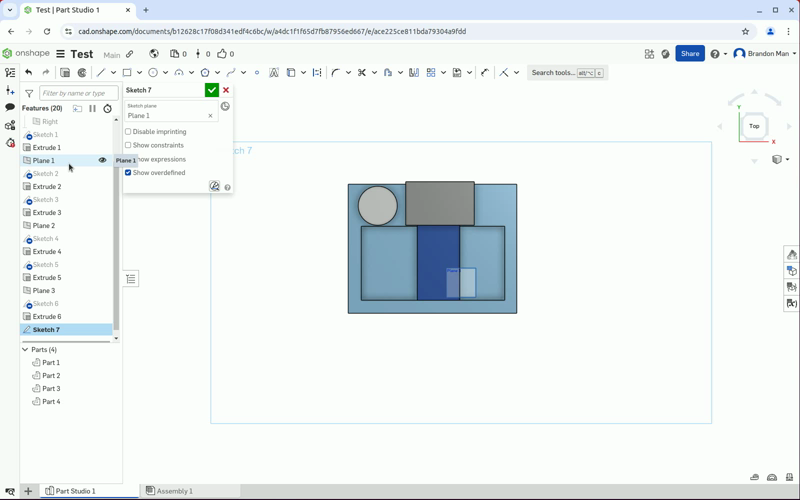
mouse_move(73, 352)
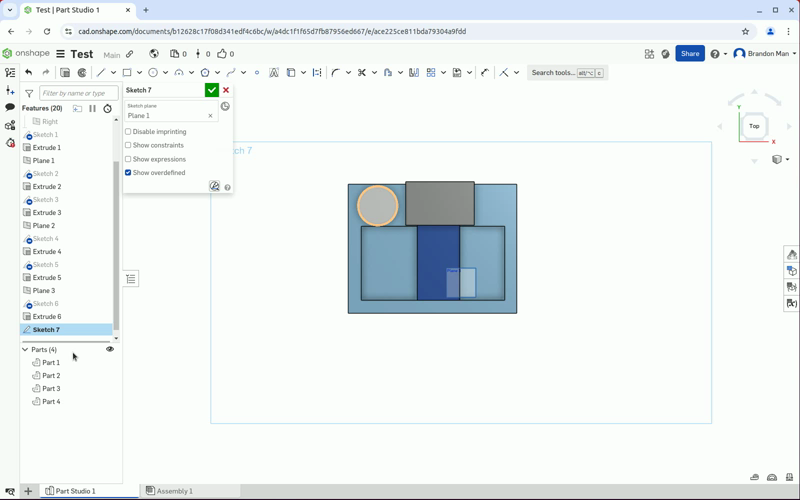
key(y)
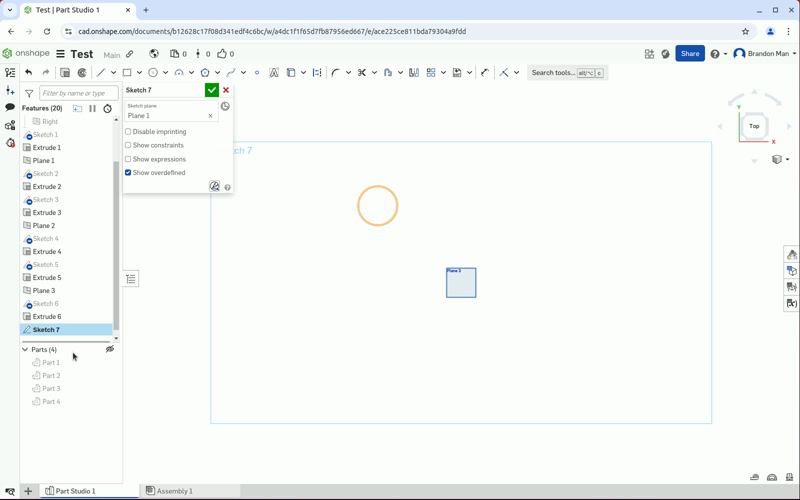
key(l)
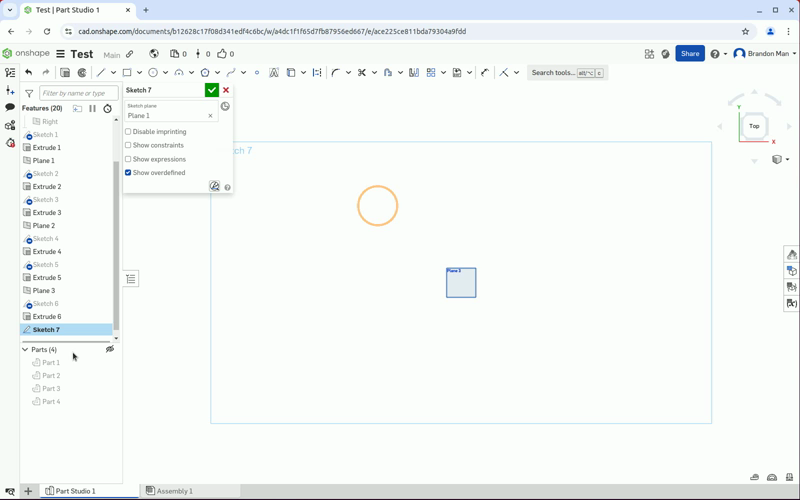
key_down(shift)
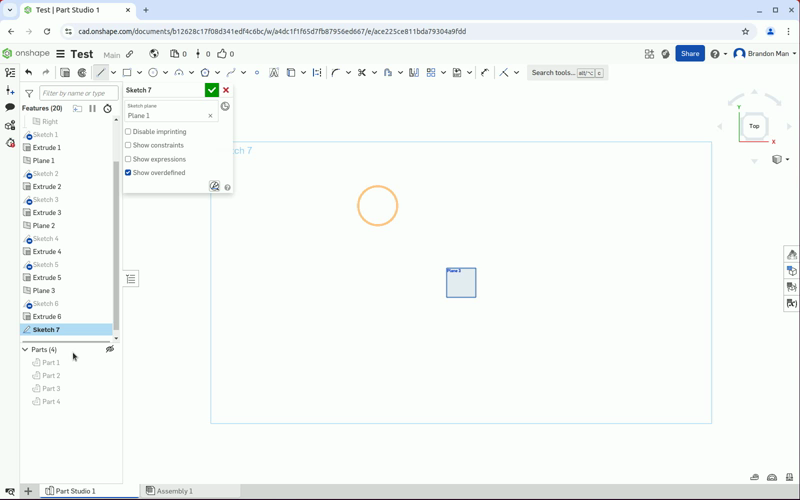
mouse_move(477, 222)
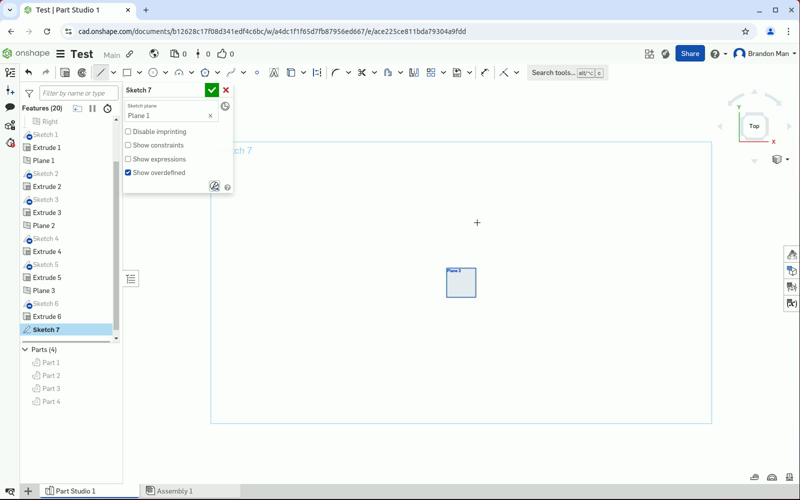
click(477, 222)
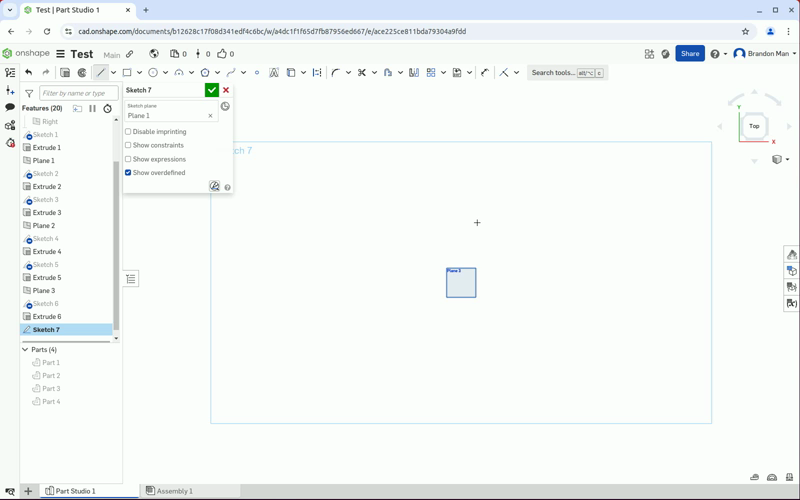
key_up(shift)
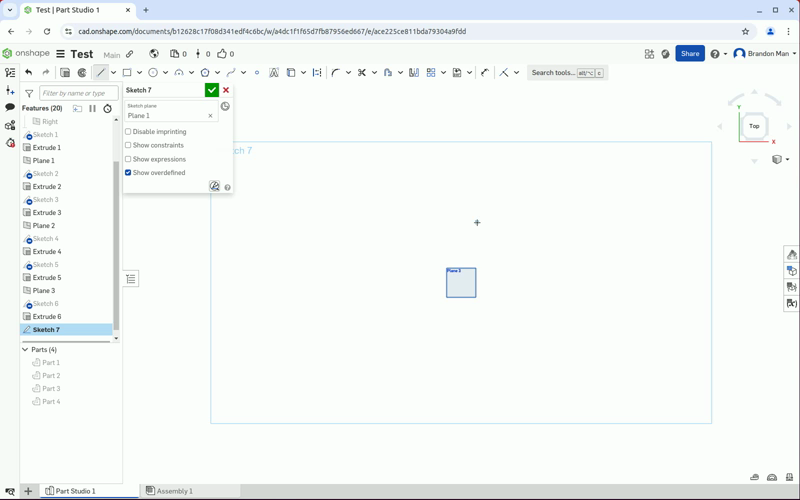
key_down(shift)
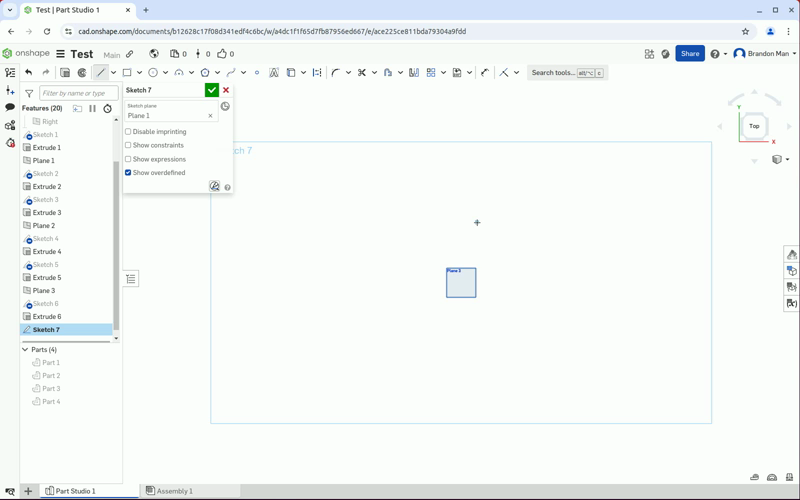
mouse_move(507, 222)
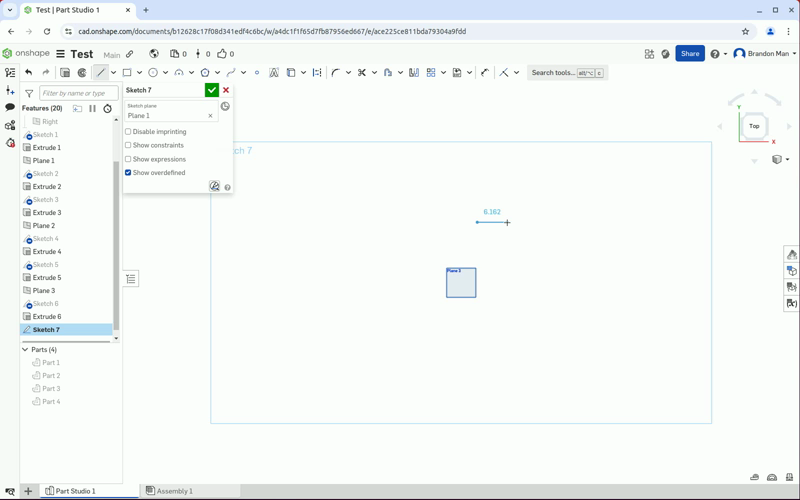
mouse_move(514, 222)
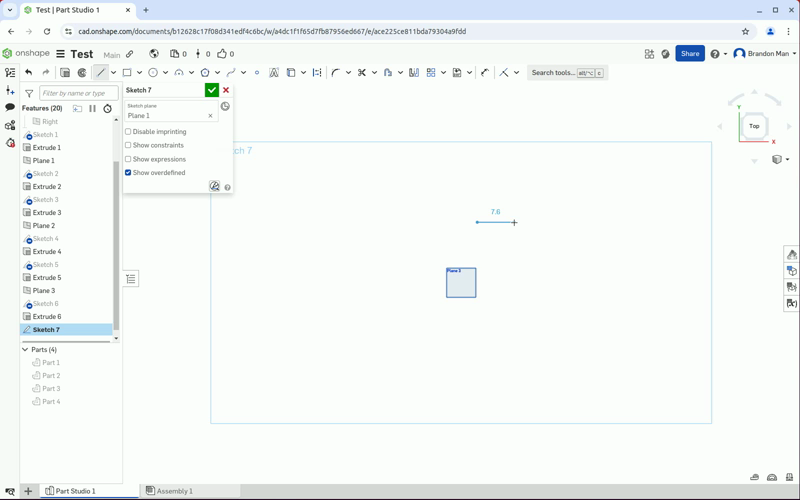
click(514, 222)
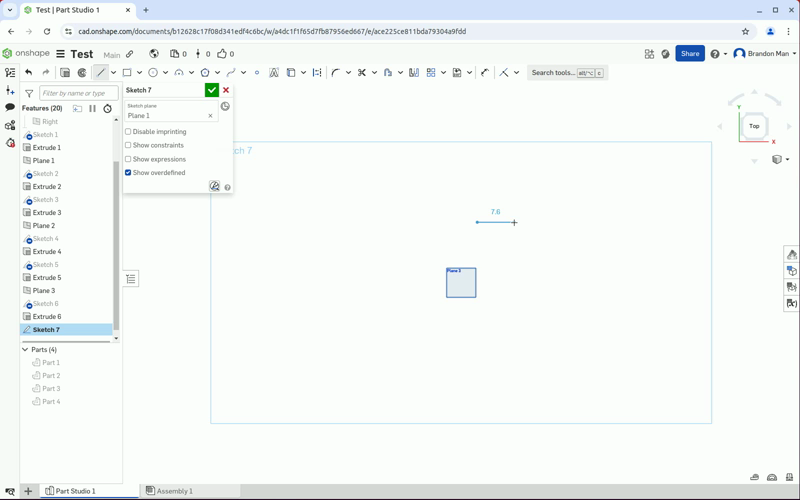
key_up(shift)
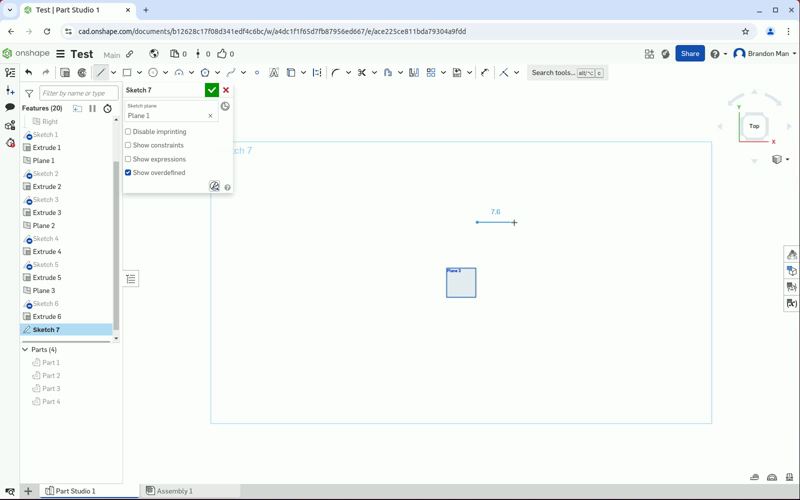
key_down(shift)
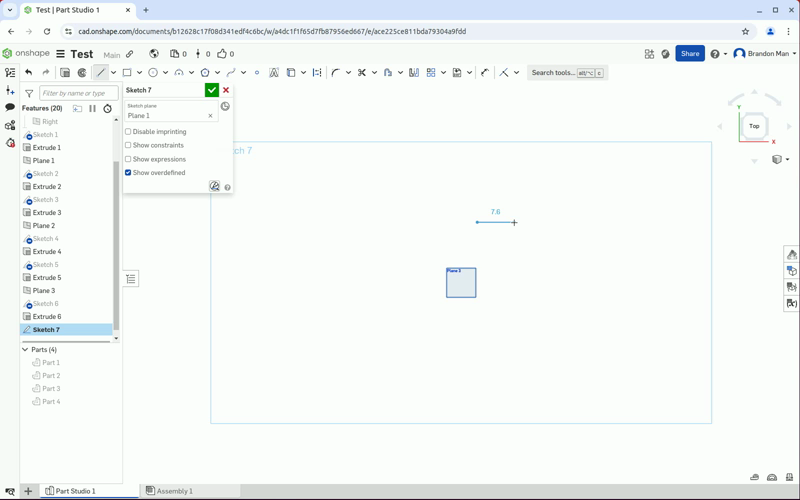
mouse_move(544, 222)
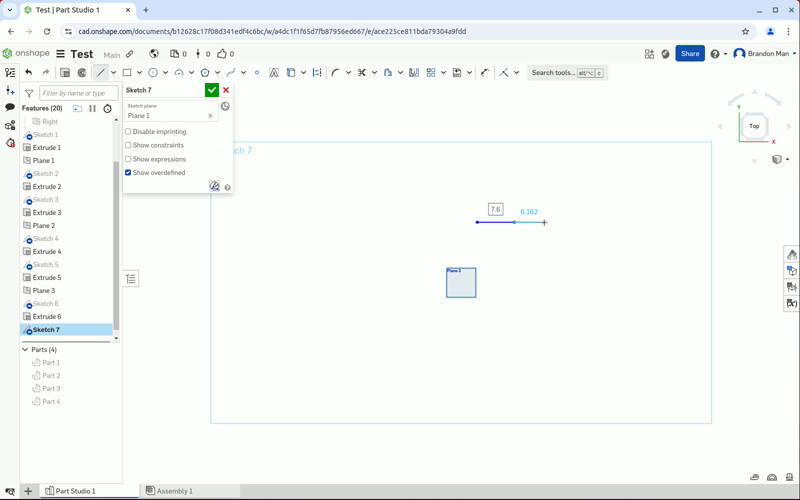
mouse_move(514, 189)
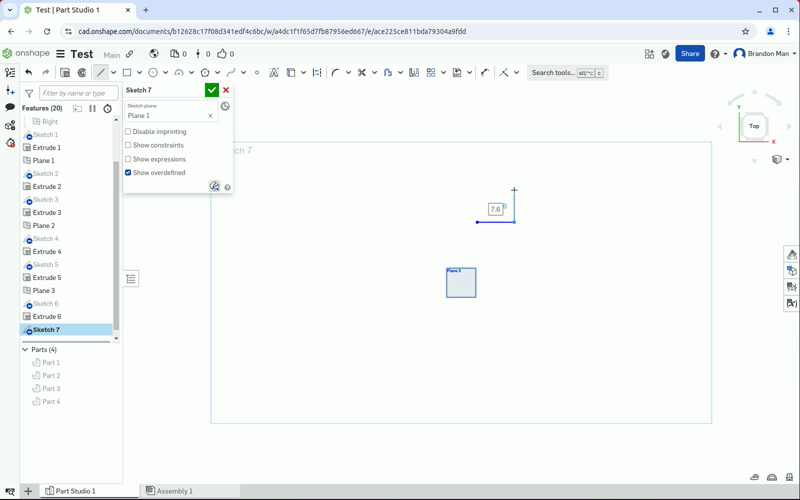
click(514, 189)
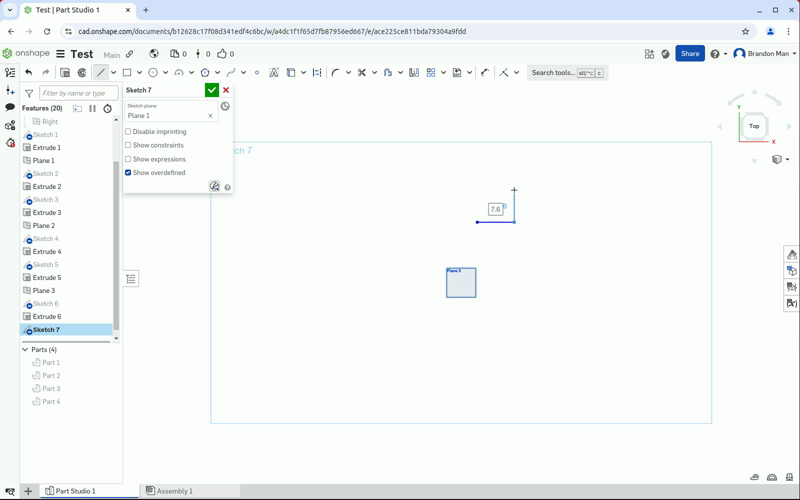
key_up(shift)
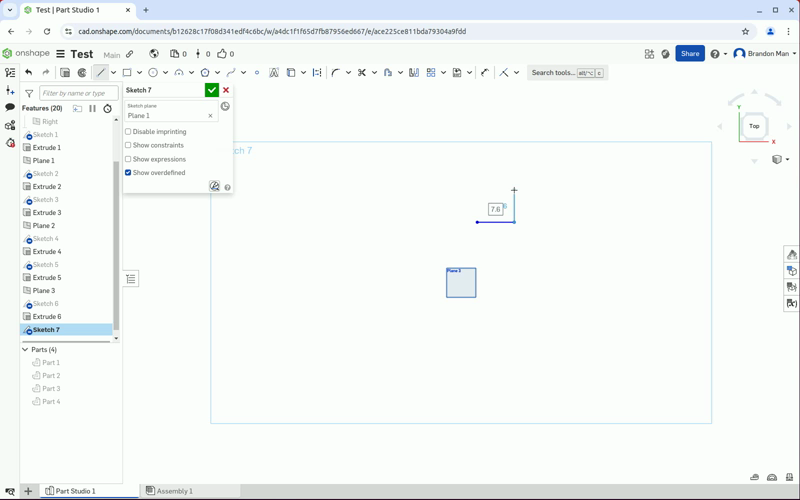
key_down(shift)
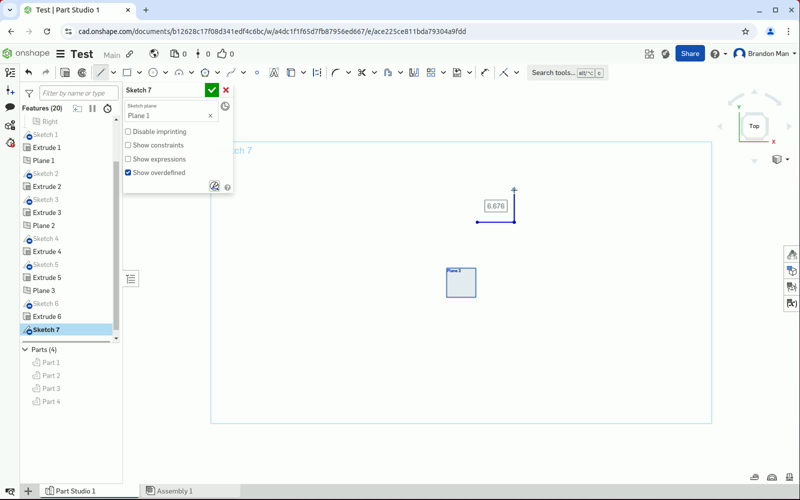
mouse_move(544, 189)
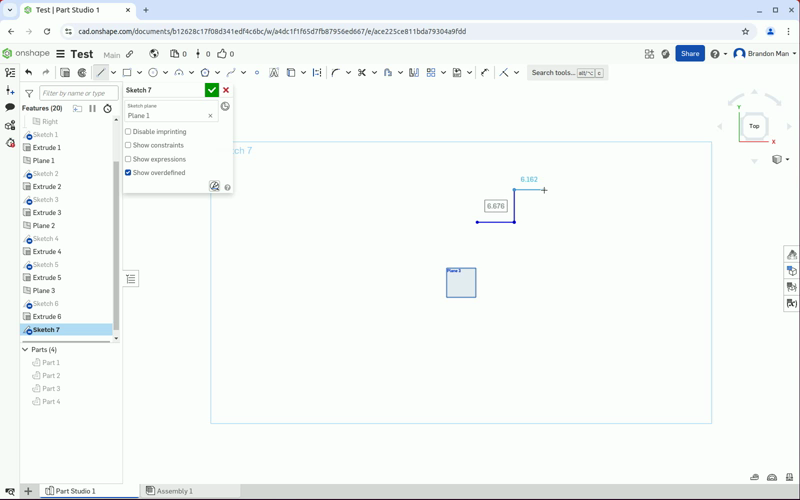
mouse_move(477, 189)
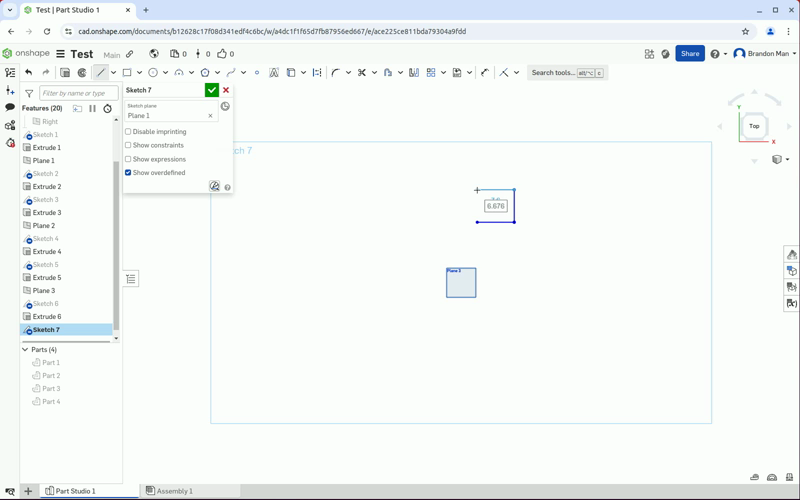
click(477, 189)
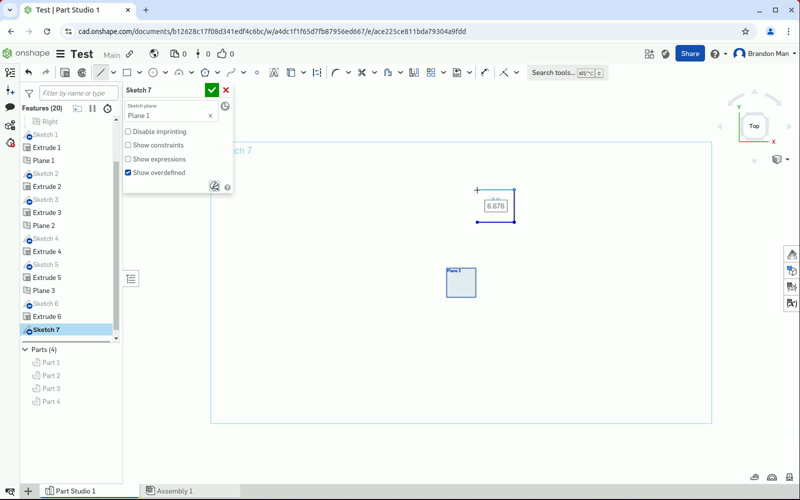
key_up(shift)
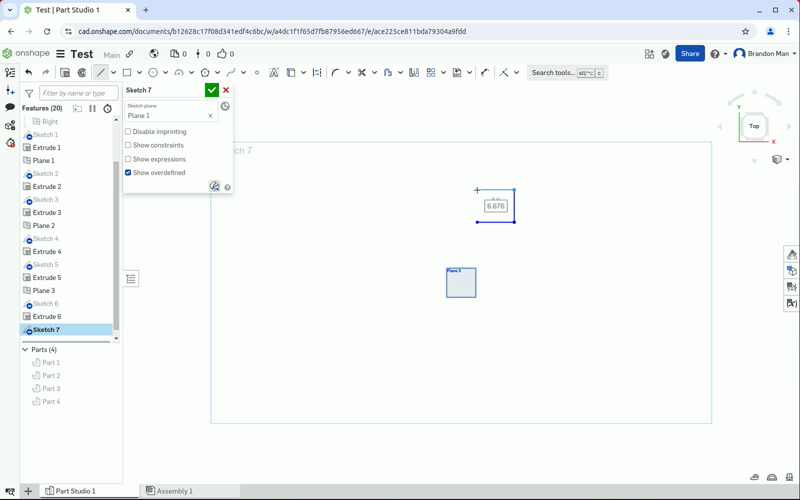
mouse_move(507, 189)
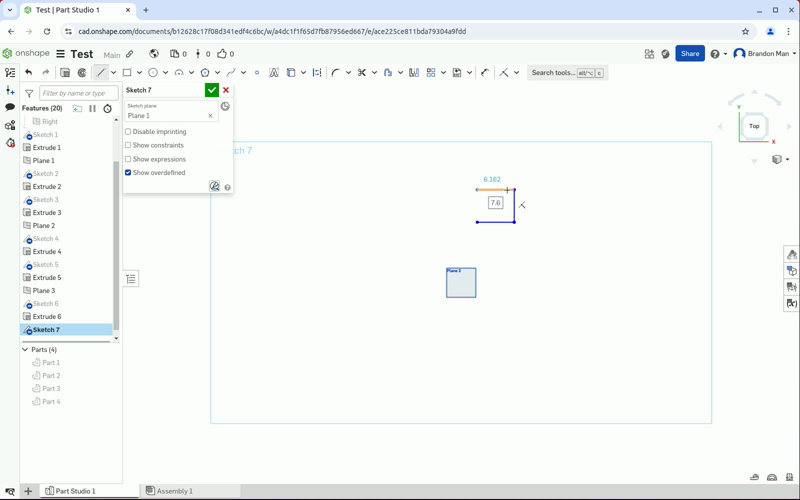
key_down(shift)
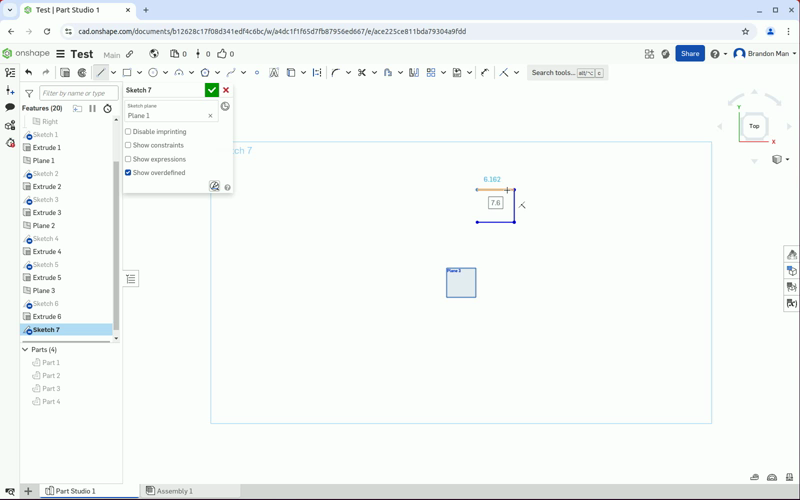
mouse_move(477, 222)
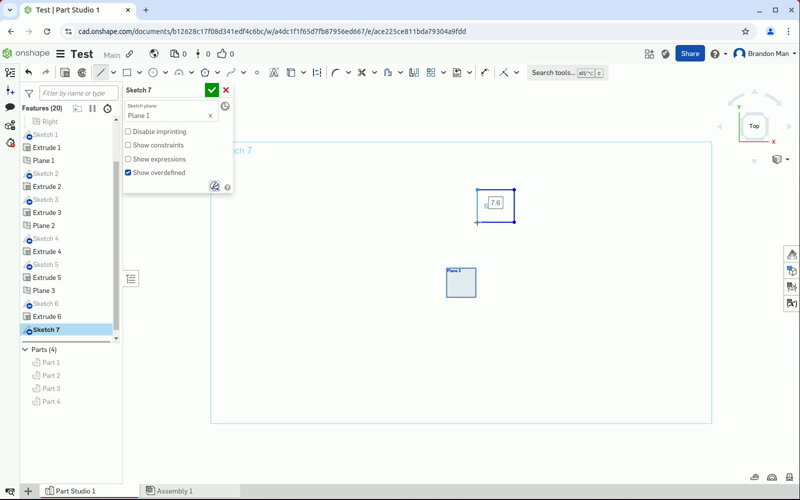
key_up(shift)
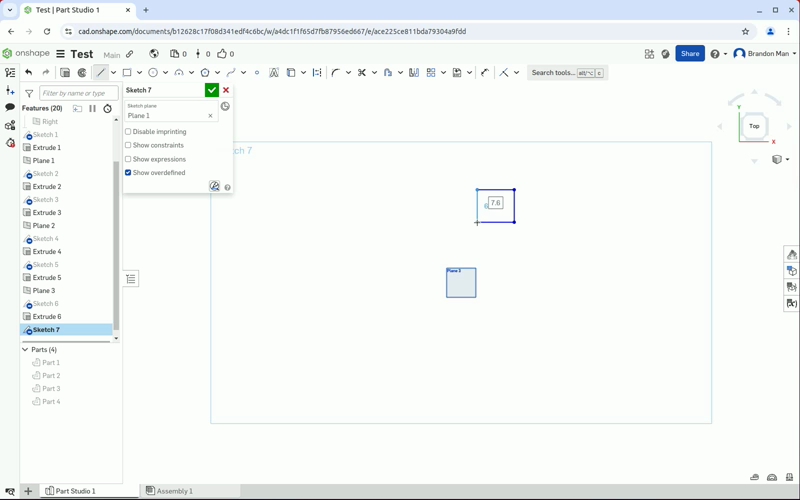
click(477, 222)
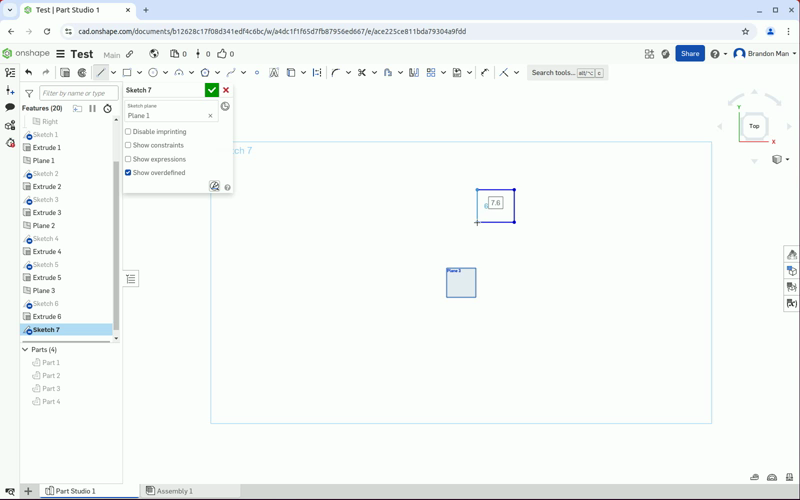
key(esc)
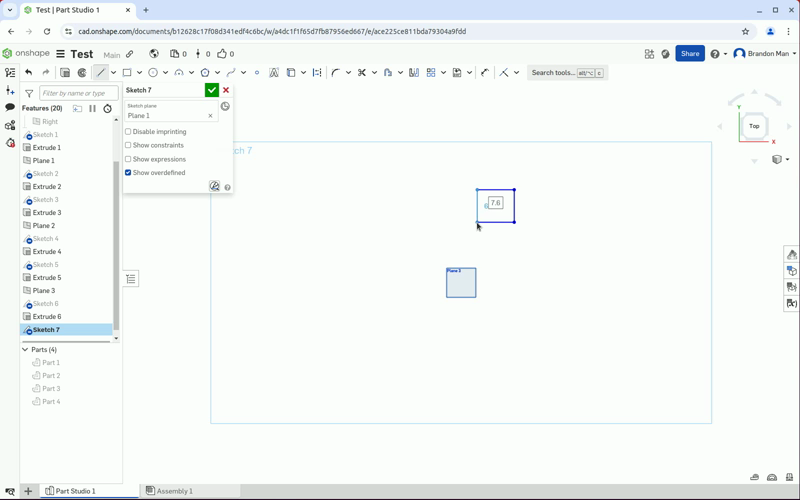
mouse_move(478, 220)
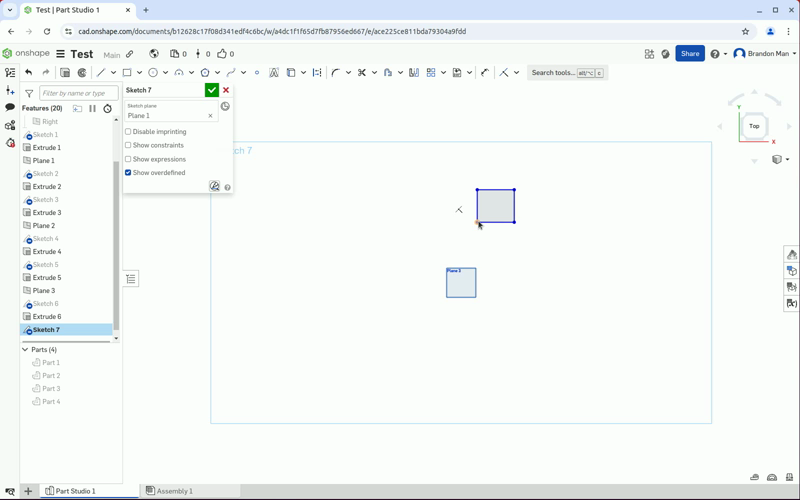
scroll(6)
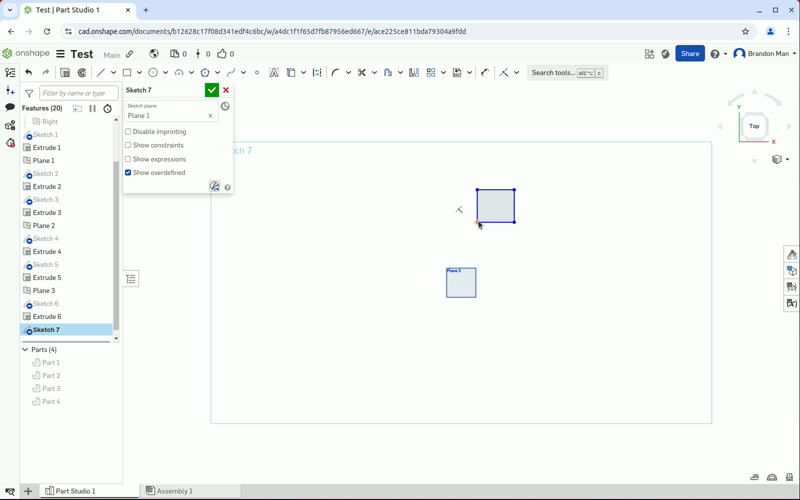
scroll(6)
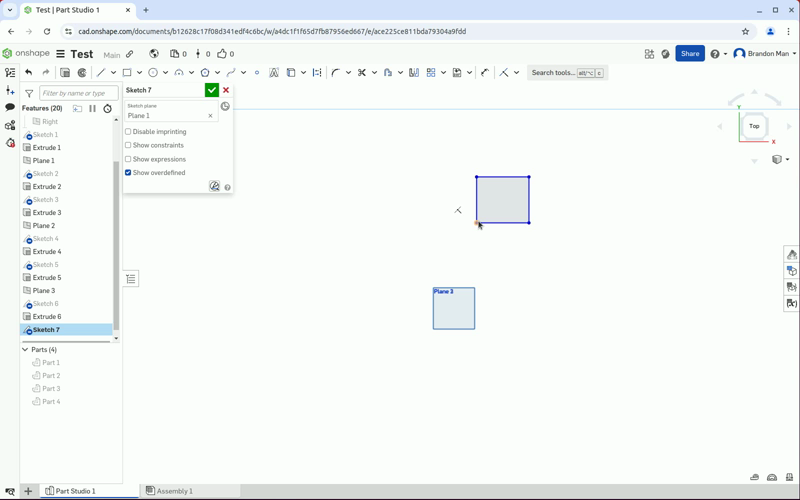
scroll(6)
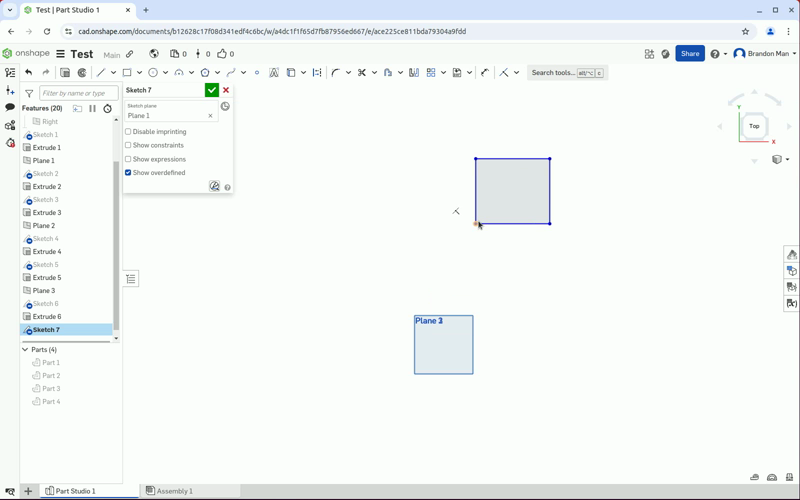
scroll(6)
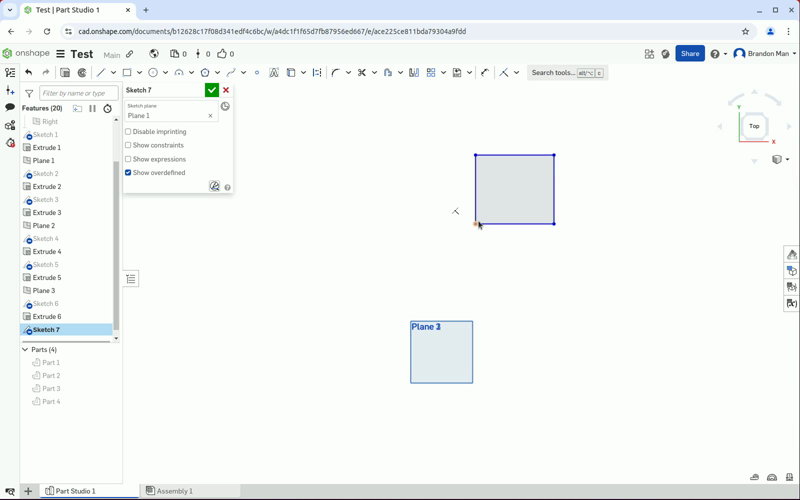
scroll(6)
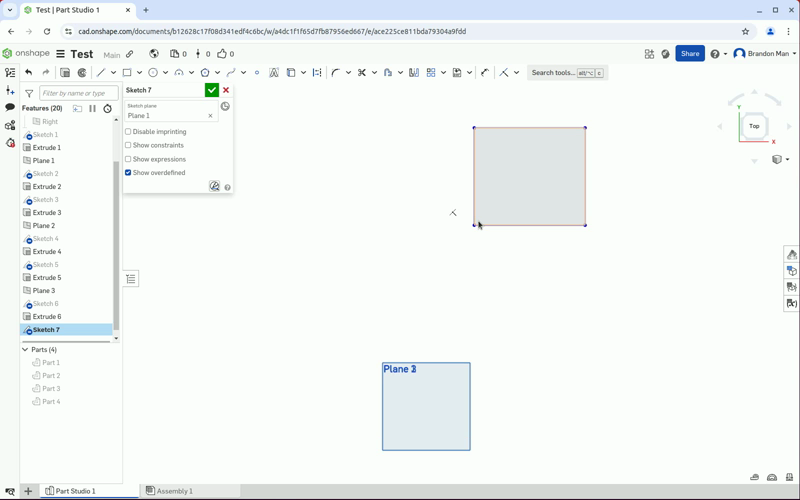
scroll(6)
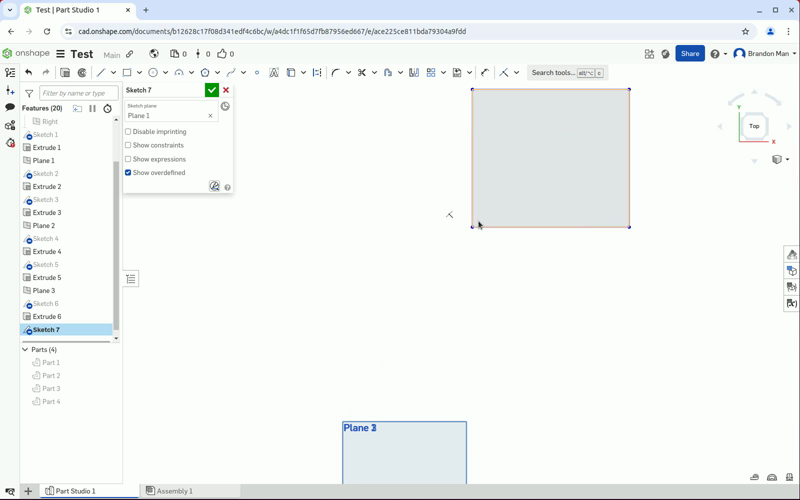
scroll(6)
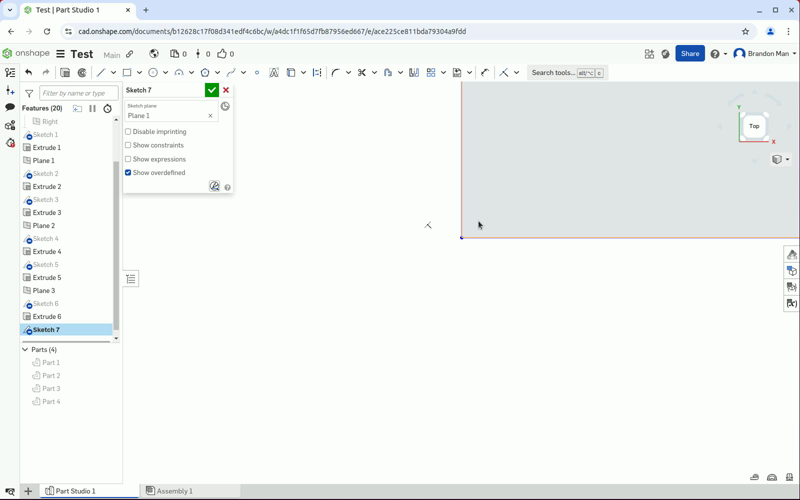
click(478, 220)
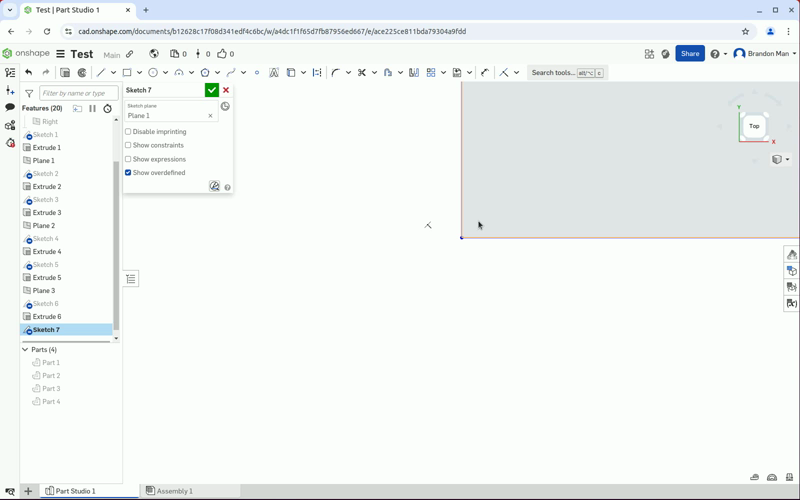
scroll(-6)
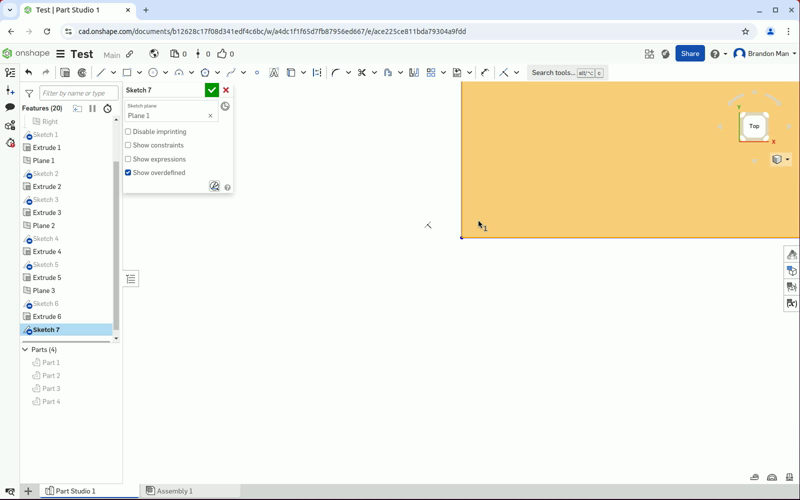
scroll(-6)
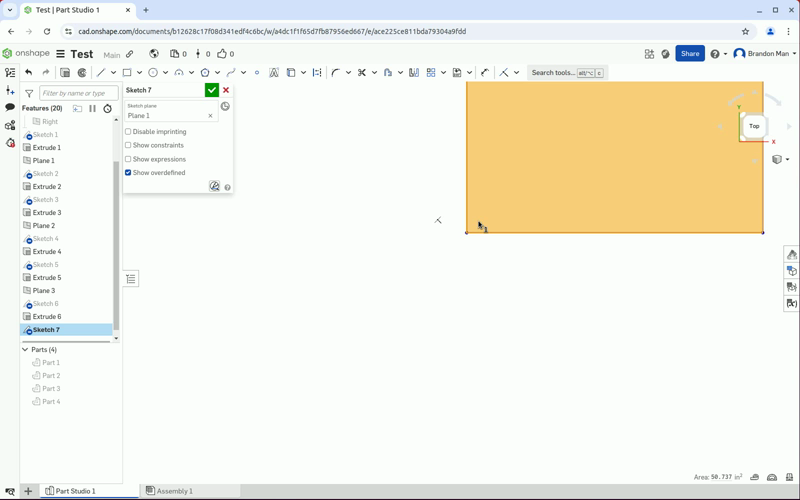
scroll(-6)
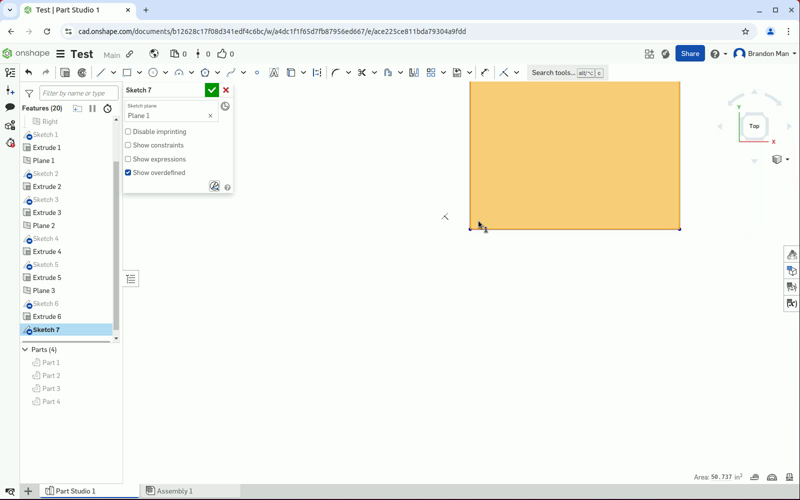
scroll(-6)
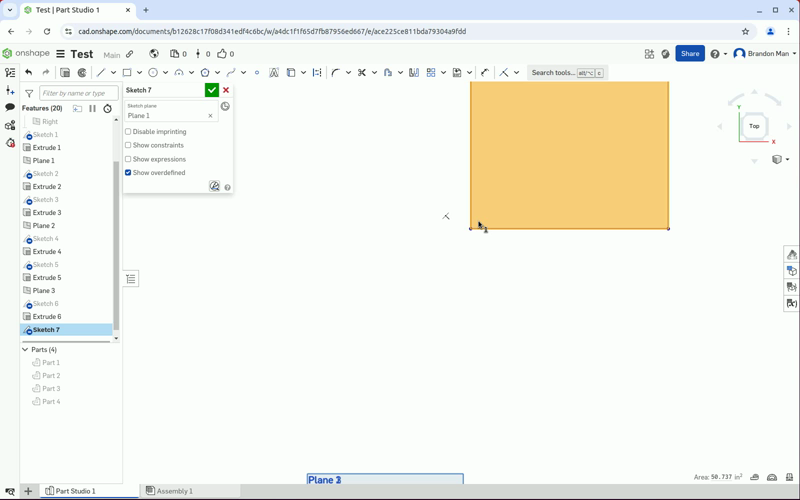
scroll(-6)
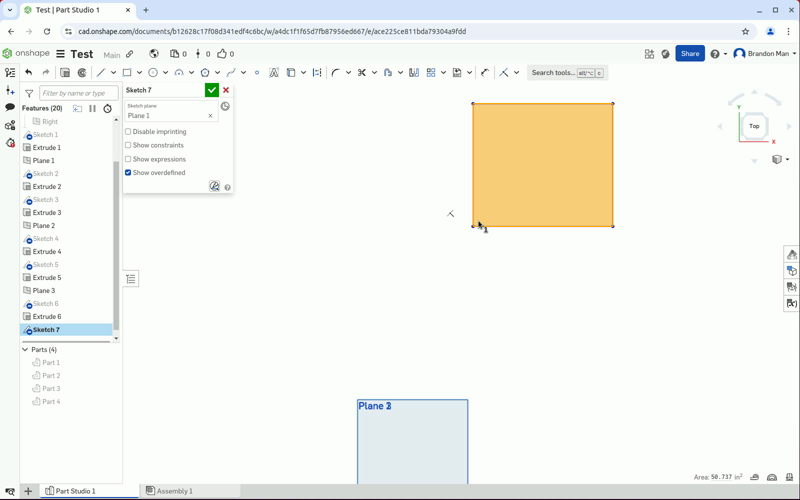
scroll(-6)
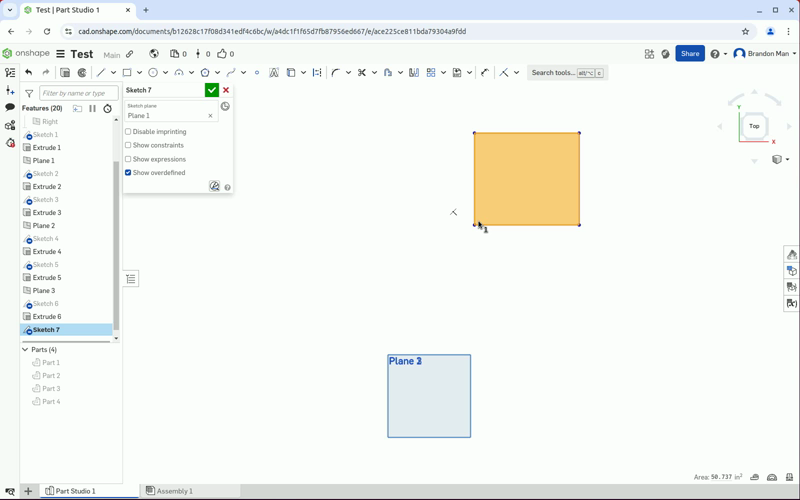
scroll(-6)
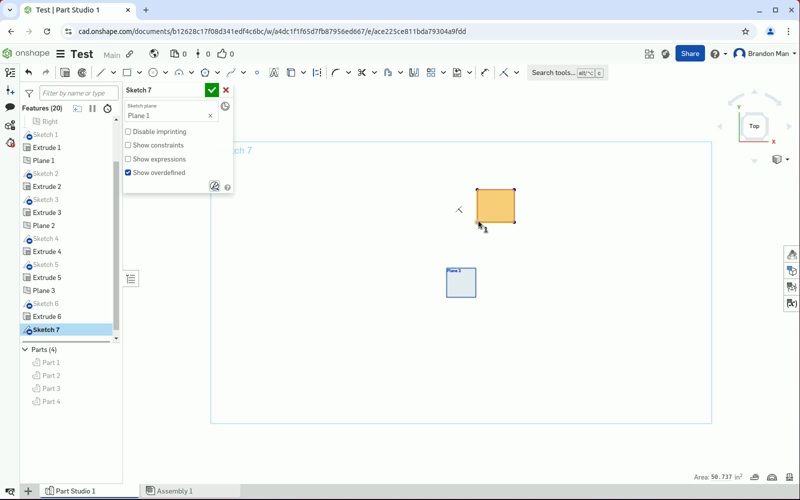
mouse_move(73, 352)
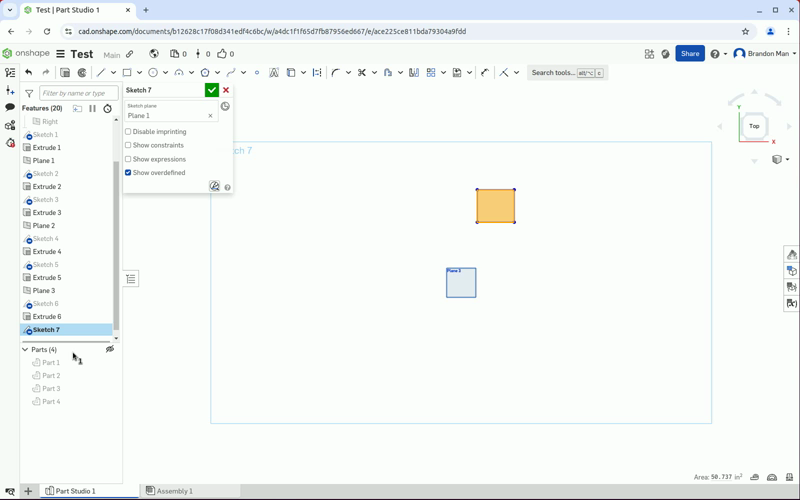
key(shift+y)
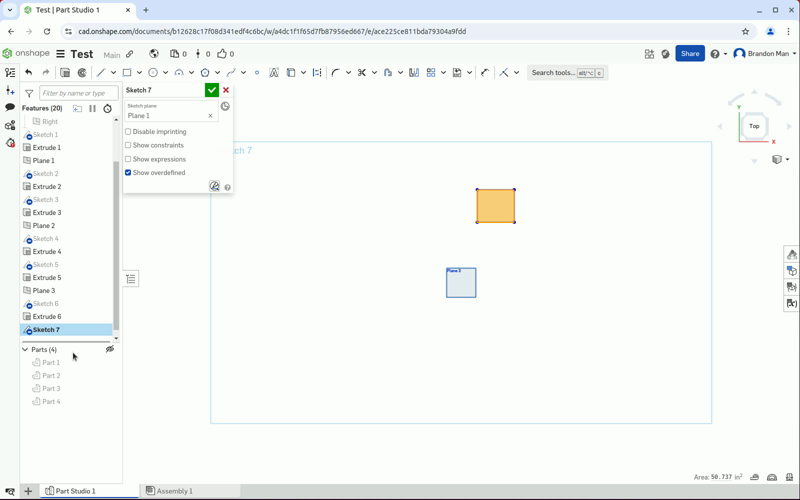
key(shift+e)
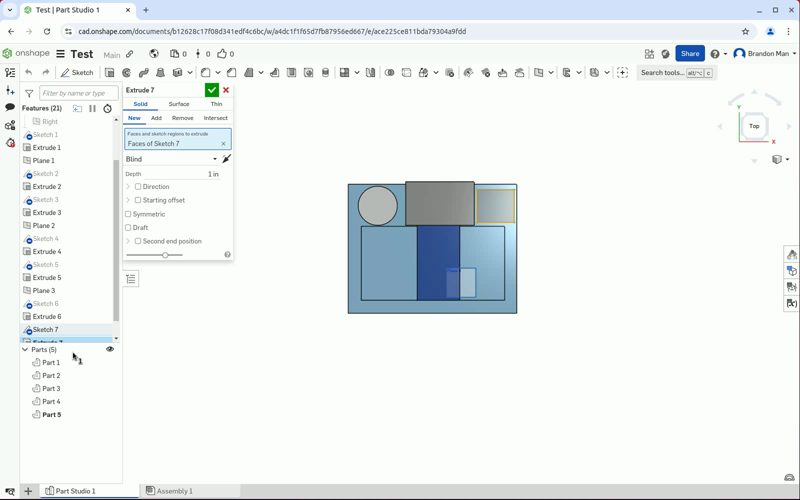
mouse_move(143, 106)
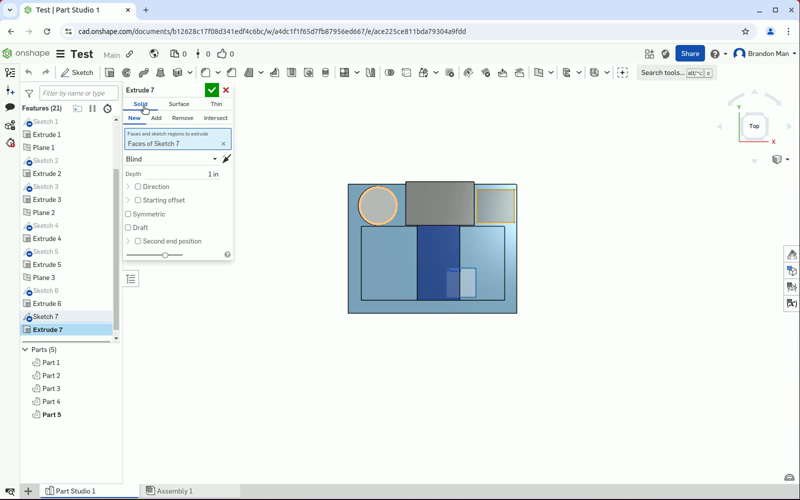
click(143, 106)
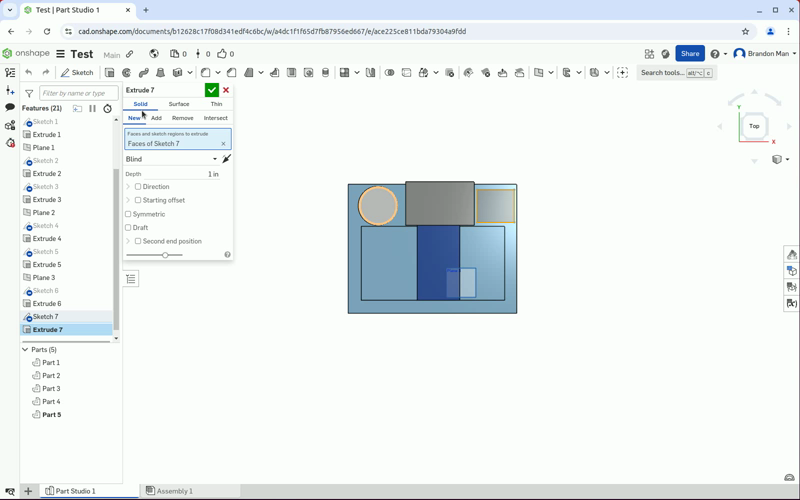
mouse_move(137, 120)
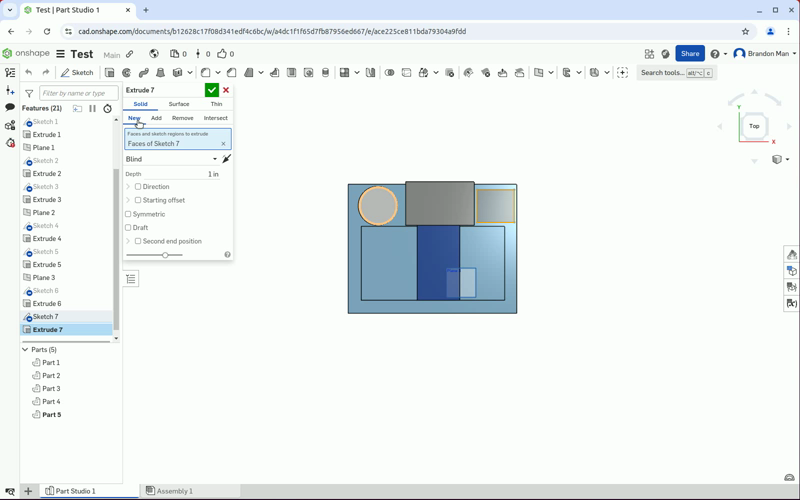
click(137, 120)
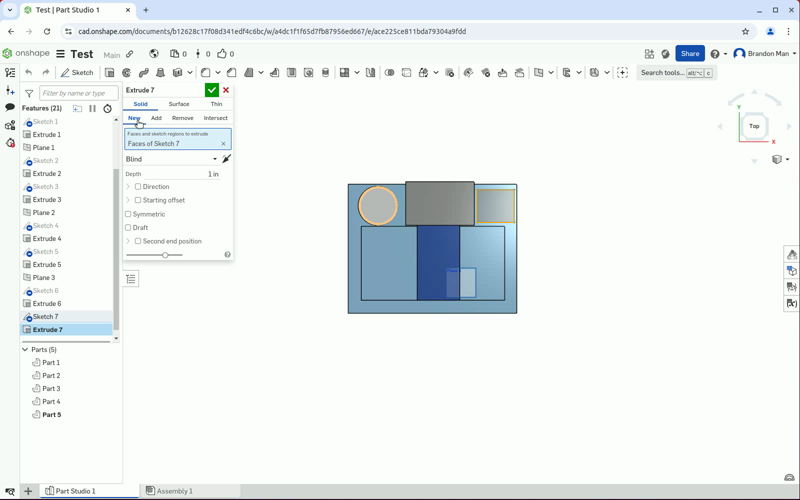
key(tab, 4)
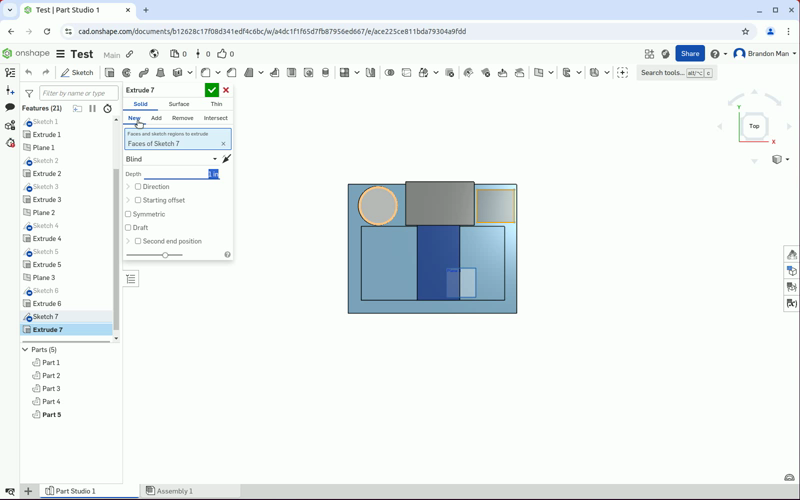
text(2.407)
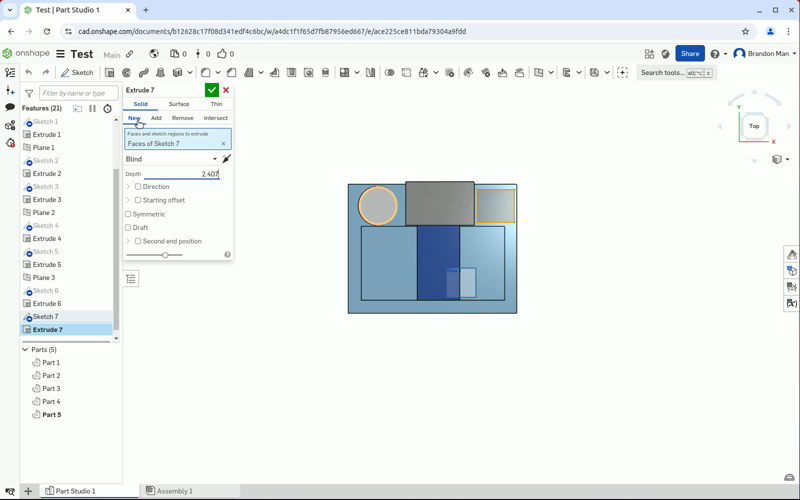
key(enter)
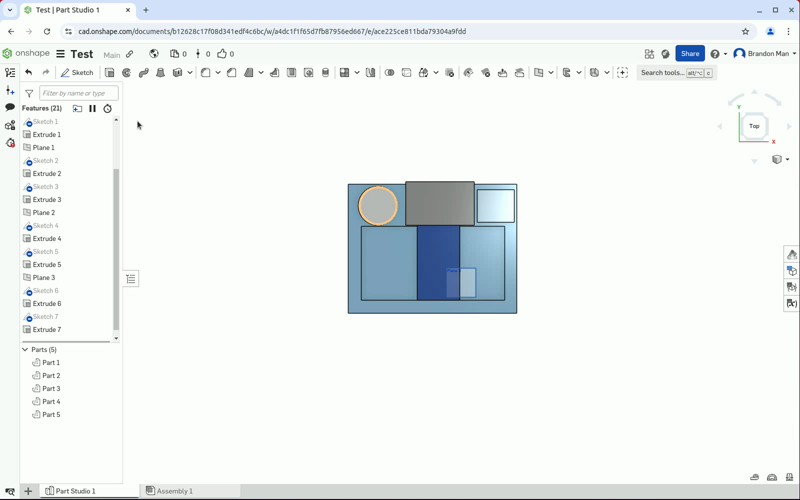
key(shift+h)
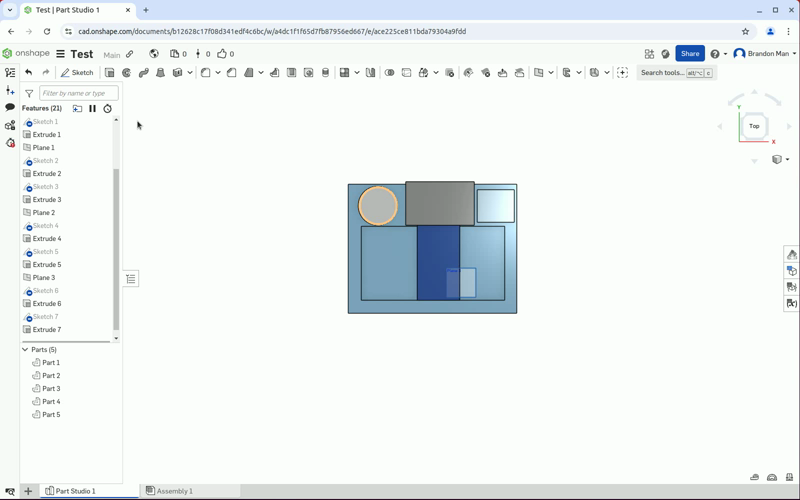
key(shift+h)
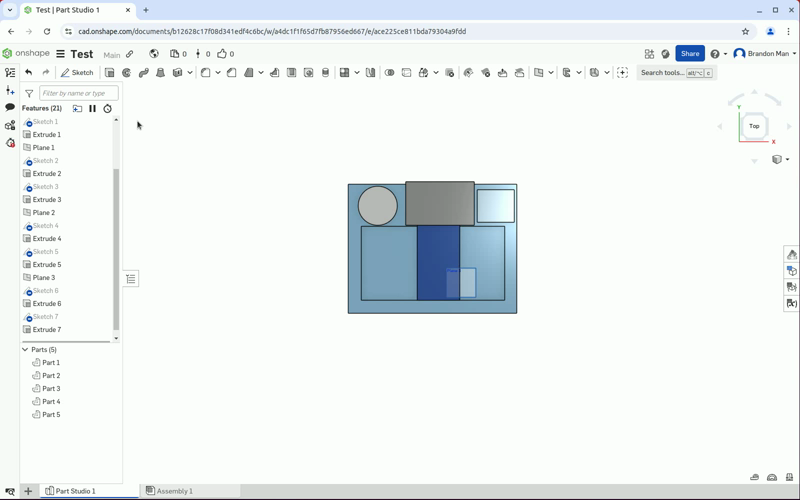
mouse_move(69, 124)
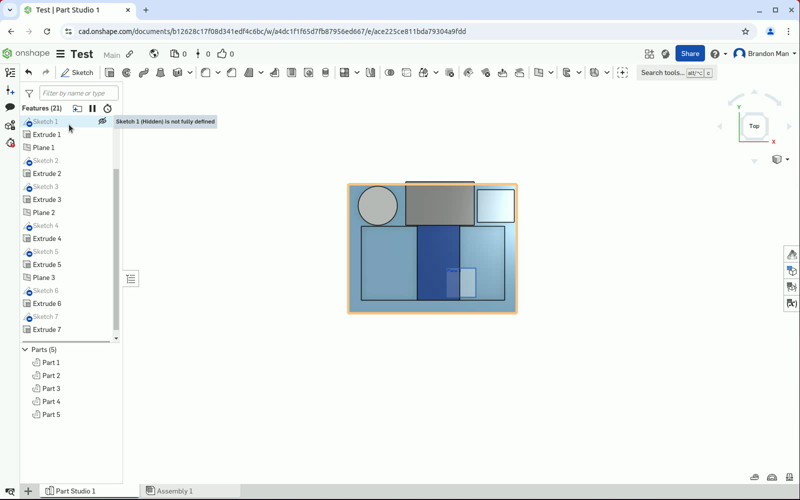
click(69, 124)
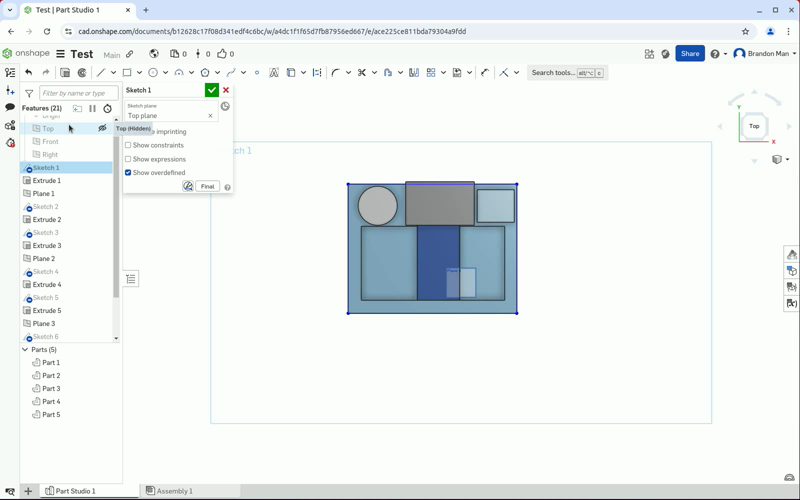
mouse_move(229, 92)
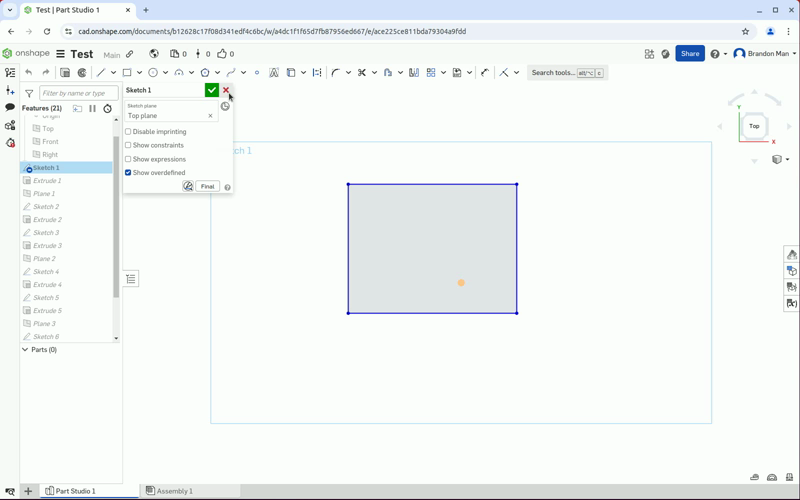
click(229, 92)
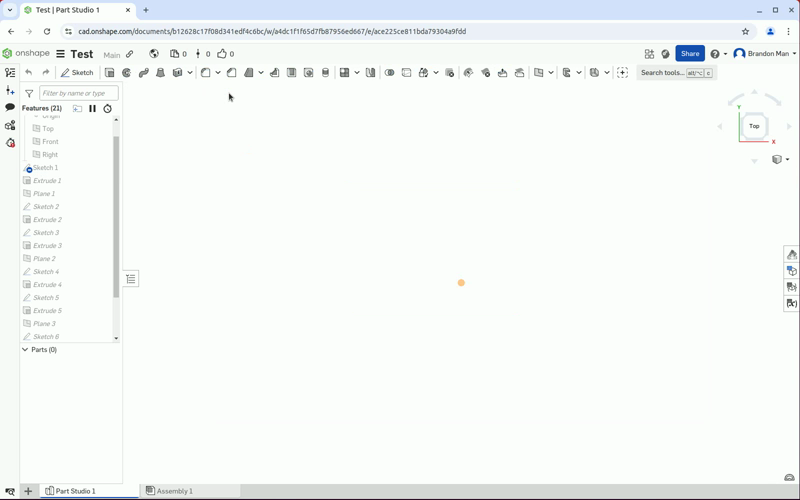
key(shift+s)
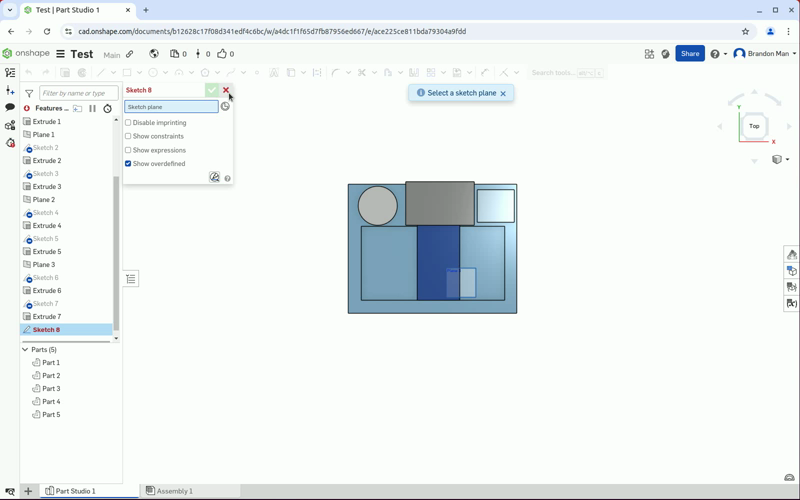
mouse_move(69, 267)
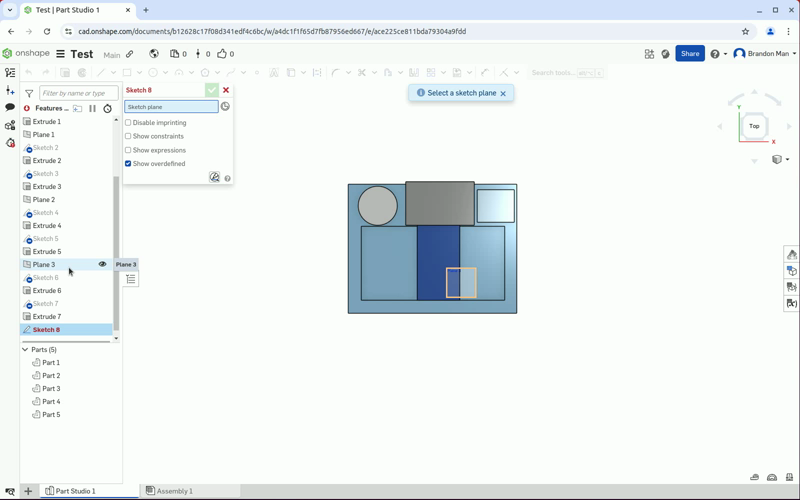
click(69, 267)
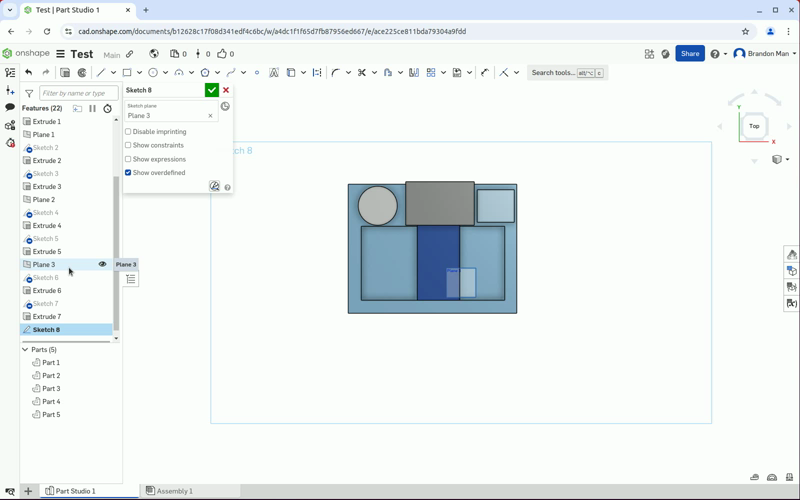
mouse_move(73, 352)
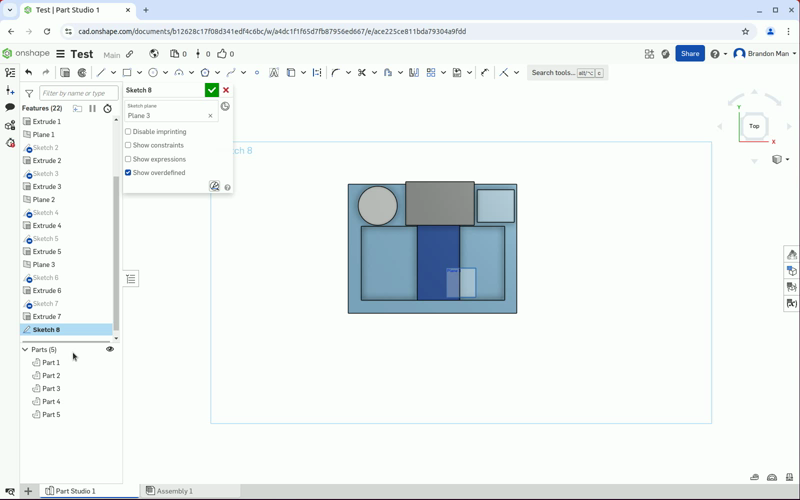
key(y)
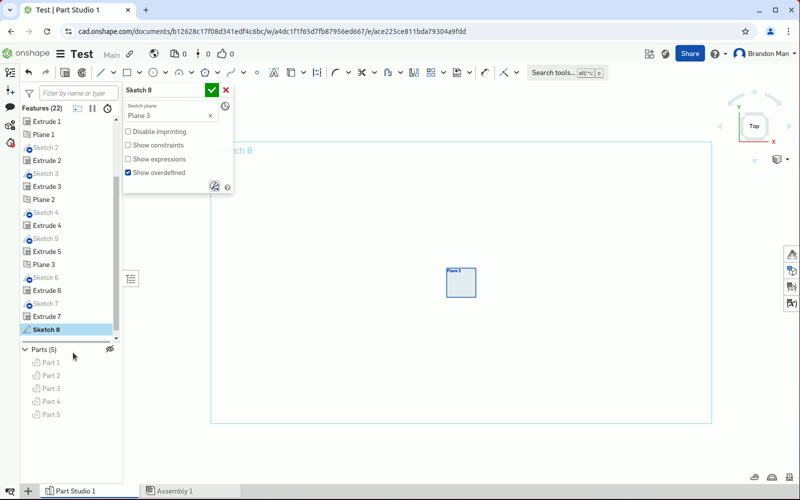
key(l)
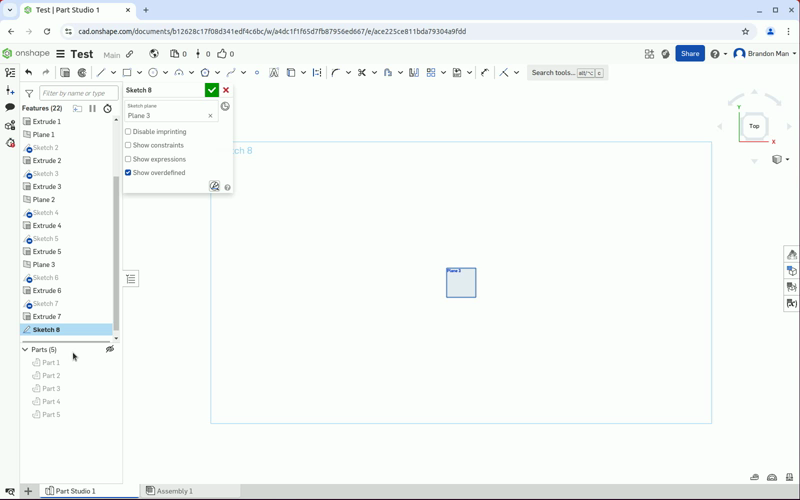
key_down(shift)
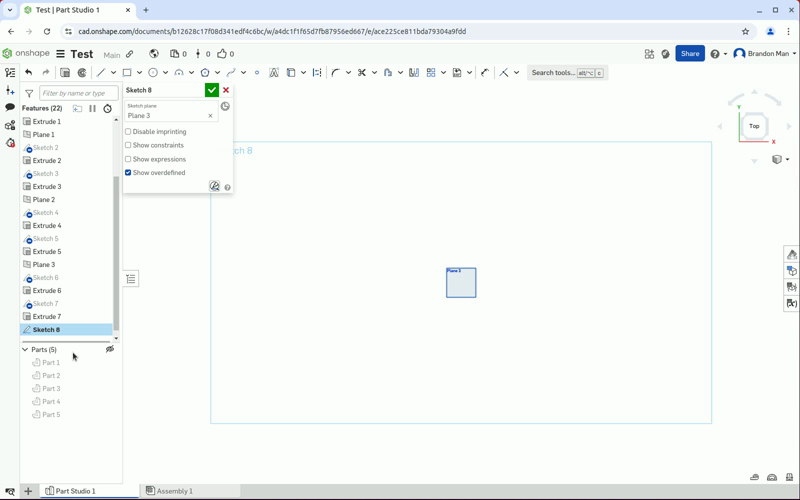
mouse_move(479, 219)
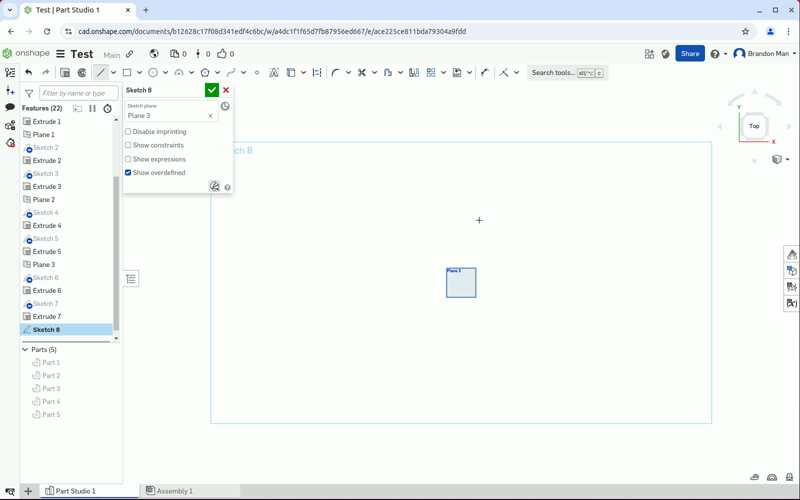
click(479, 219)
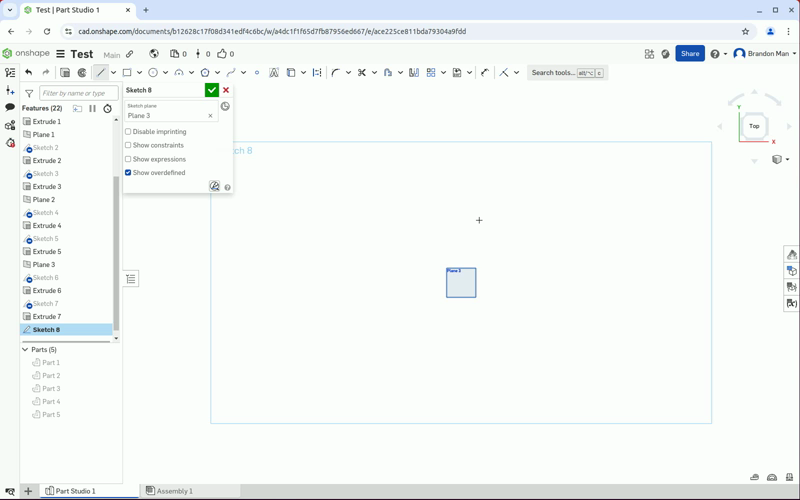
key_up(shift)
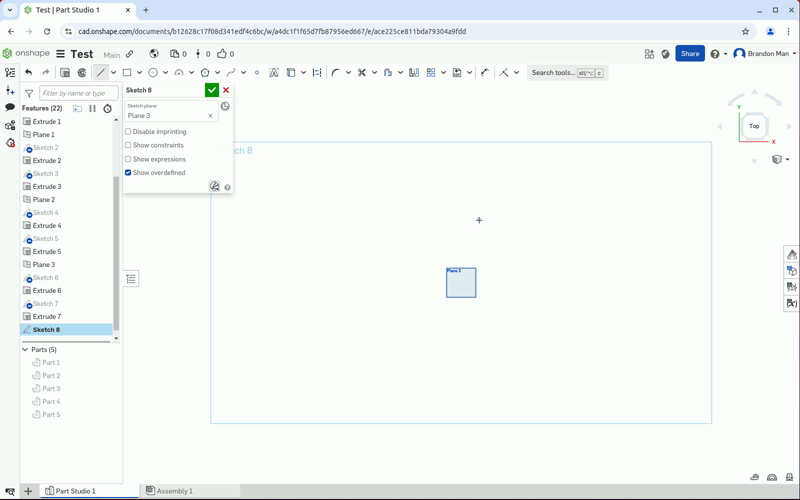
key_down(shift)
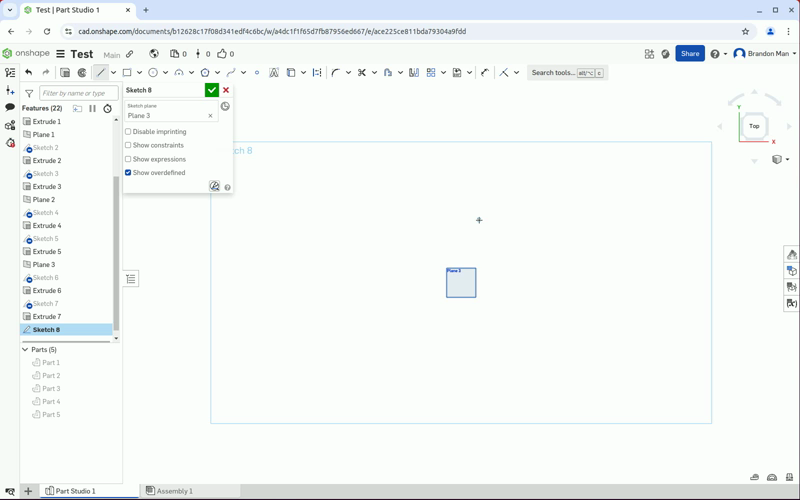
mouse_move(509, 219)
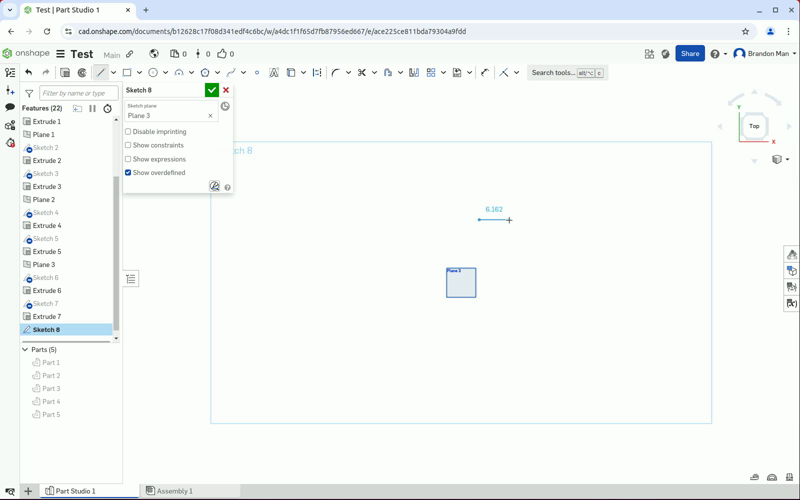
mouse_move(512, 219)
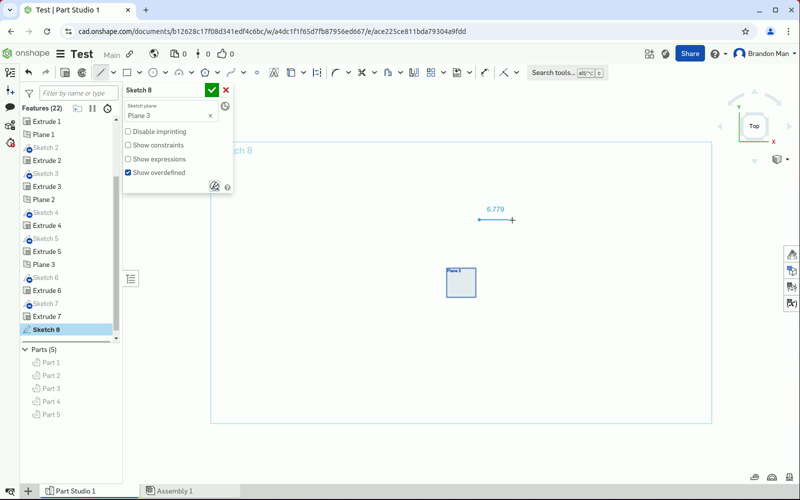
click(512, 219)
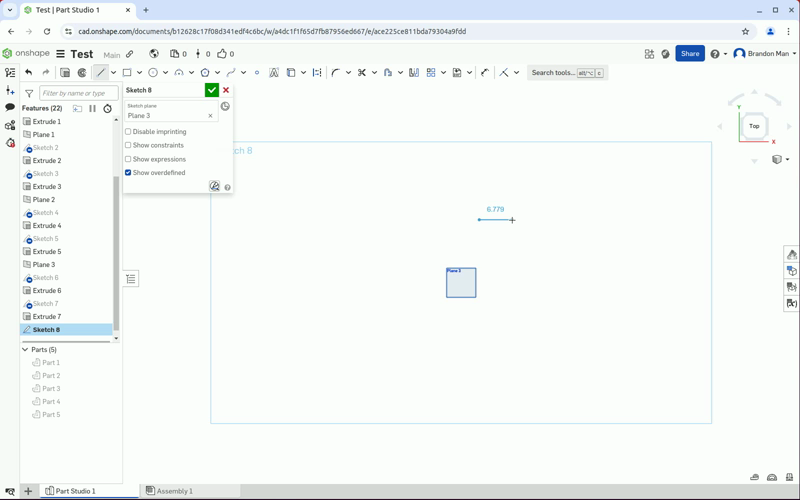
key_up(shift)
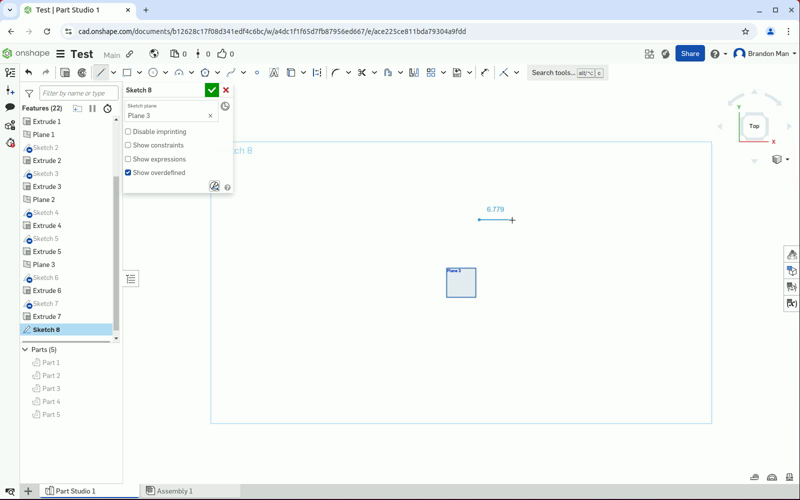
key_down(shift)
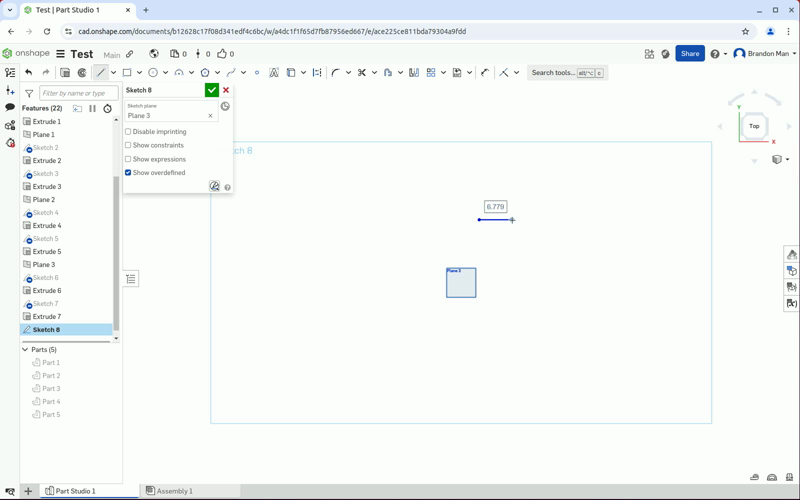
mouse_move(542, 219)
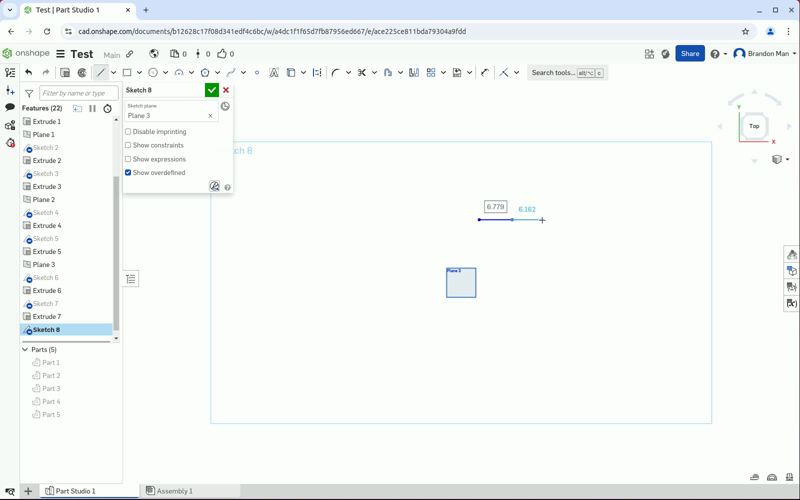
mouse_move(512, 191)
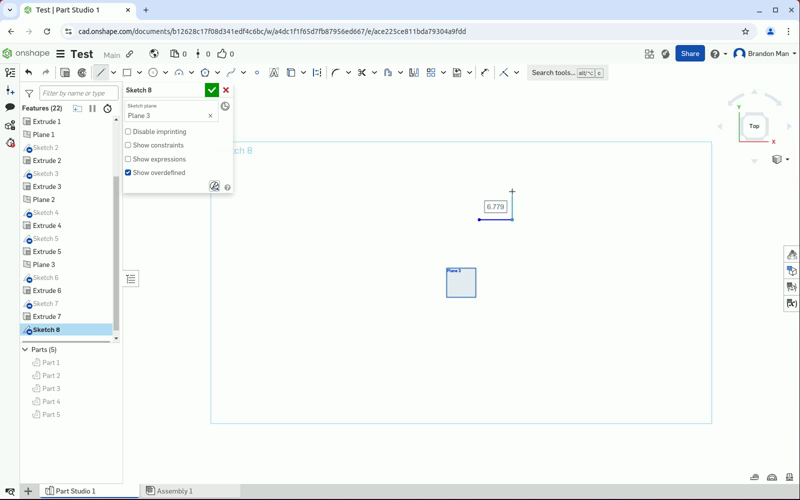
click(512, 191)
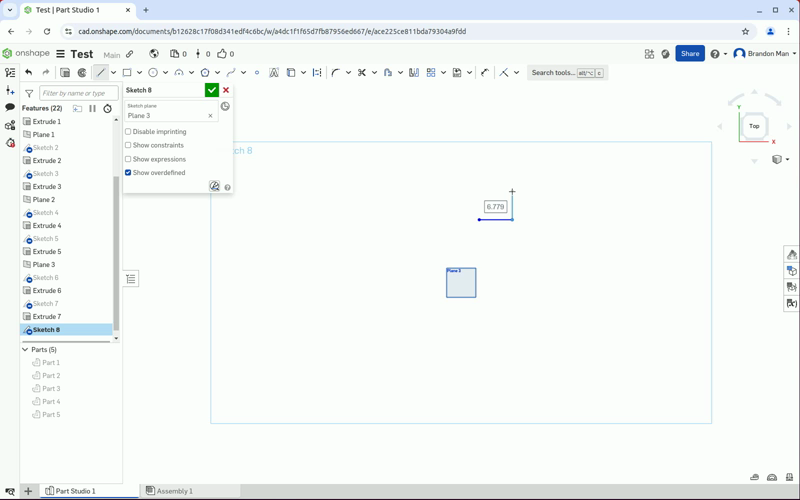
key_up(shift)
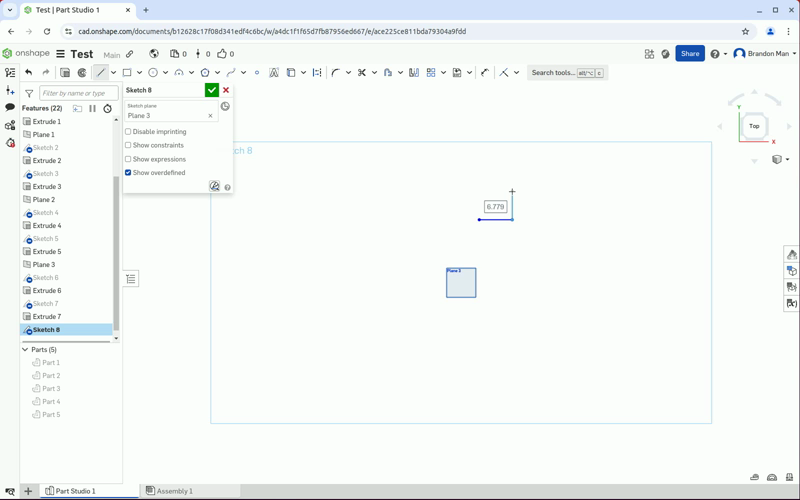
key_down(shift)
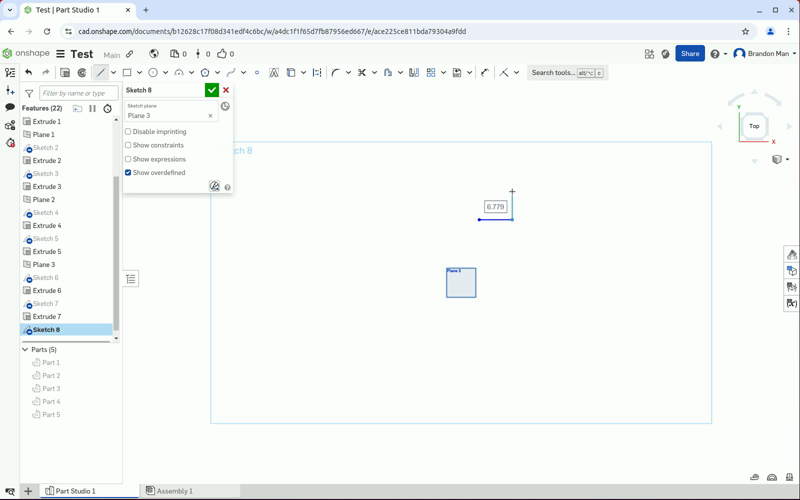
mouse_move(542, 191)
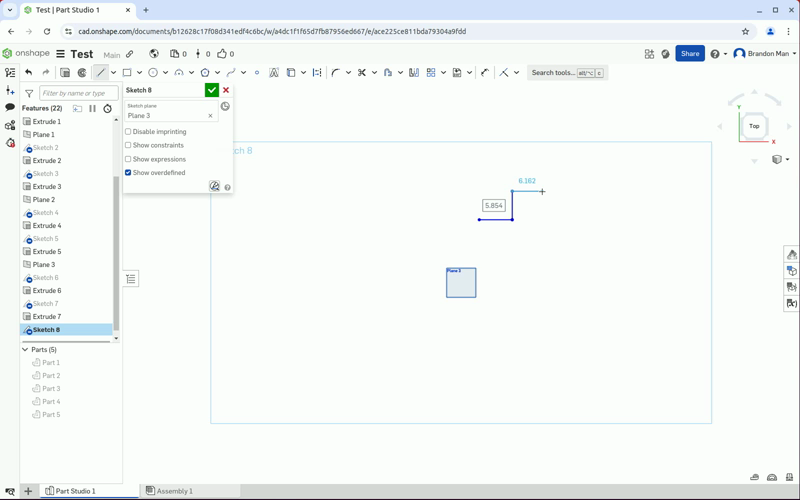
mouse_move(479, 191)
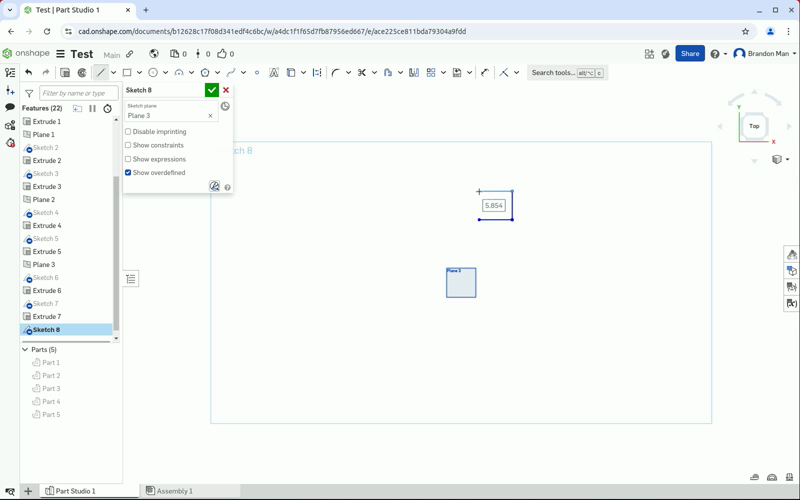
click(479, 191)
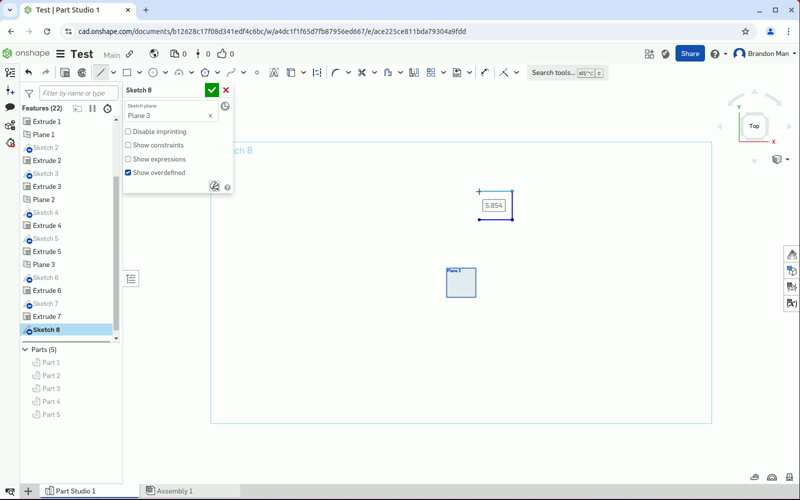
key_up(shift)
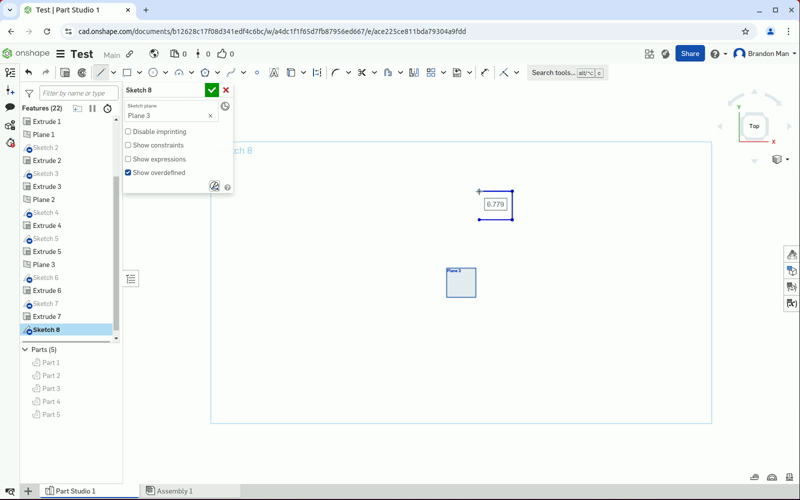
mouse_move(509, 191)
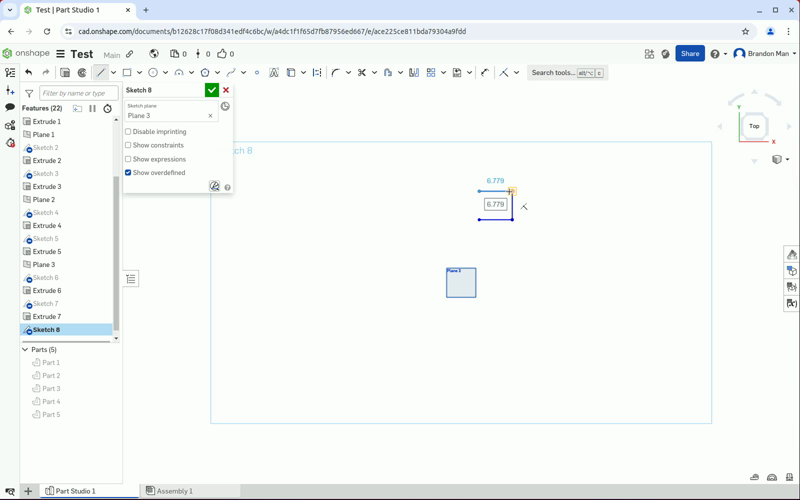
key_down(shift)
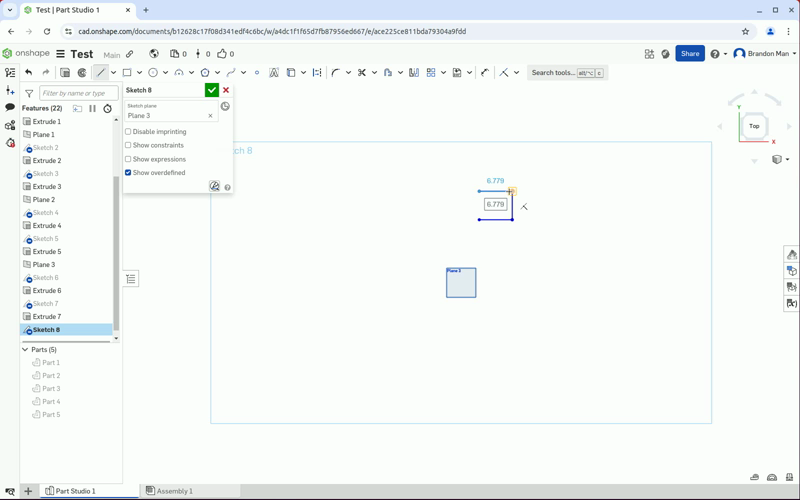
mouse_move(479, 219)
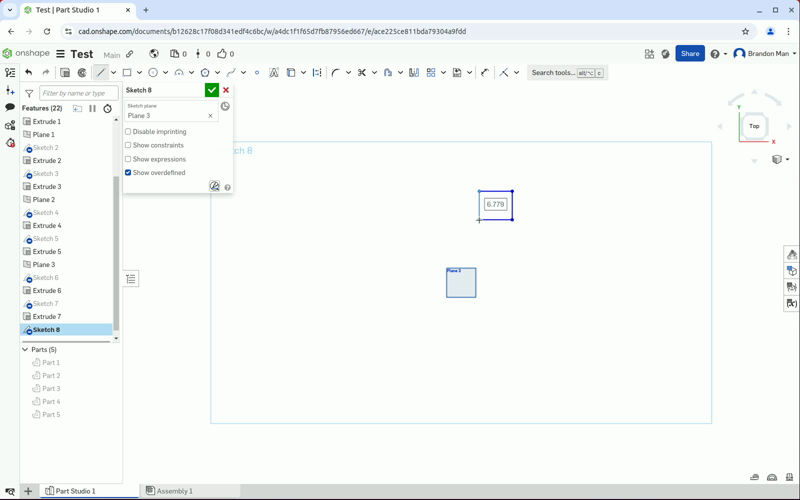
key_up(shift)
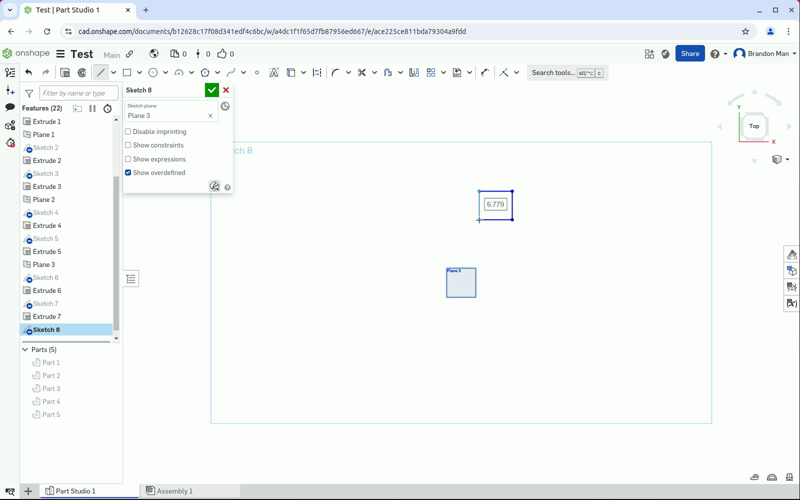
click(479, 219)
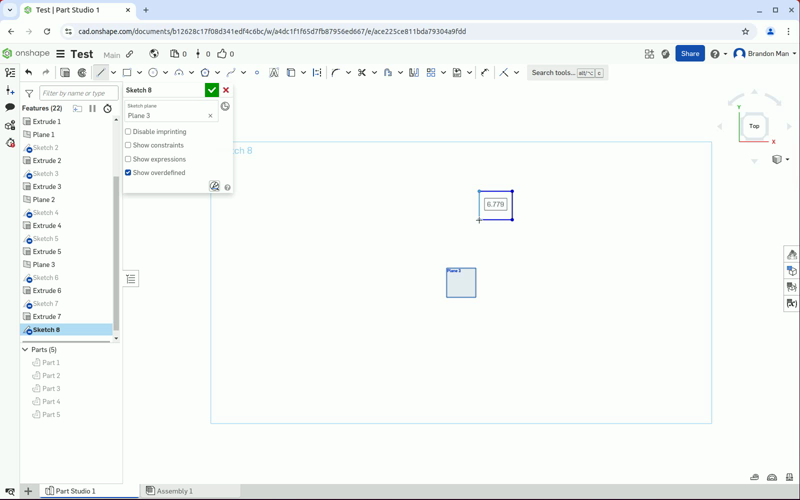
key(esc)
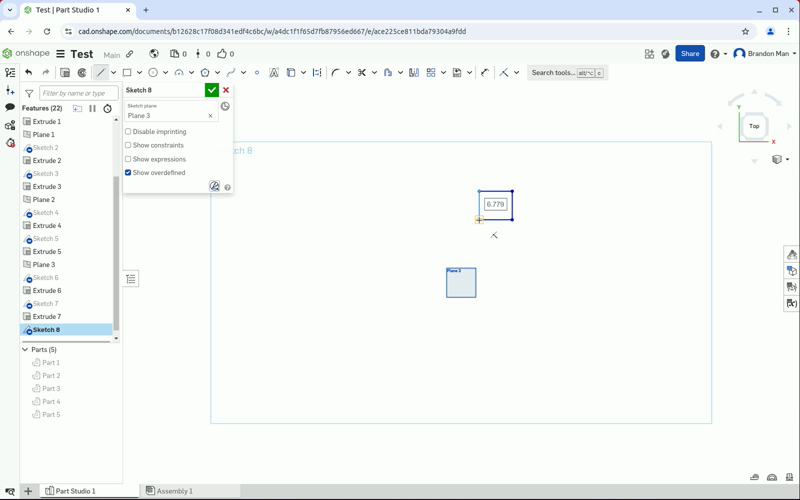
mouse_move(495, 214)
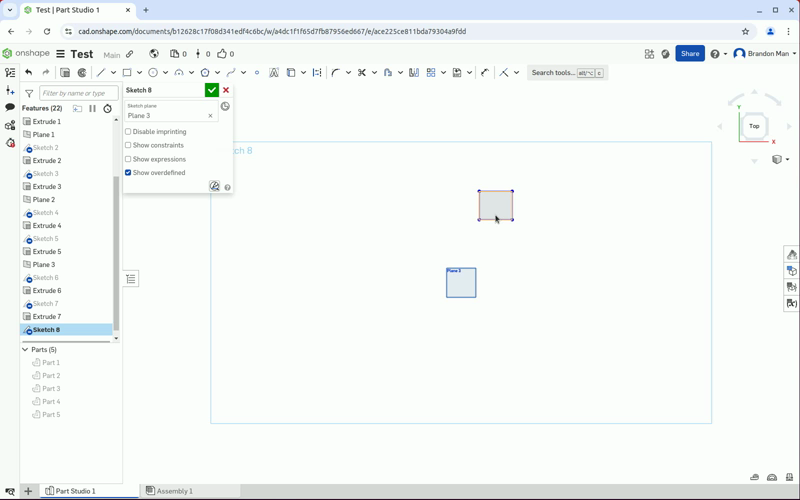
scroll(6)
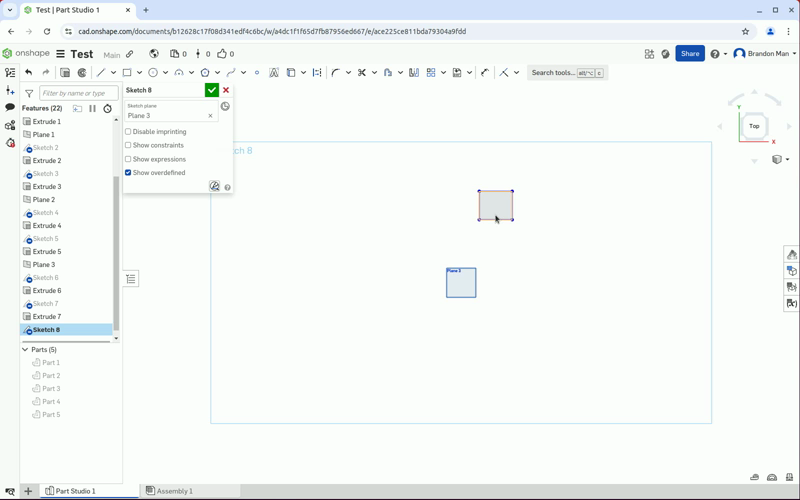
scroll(6)
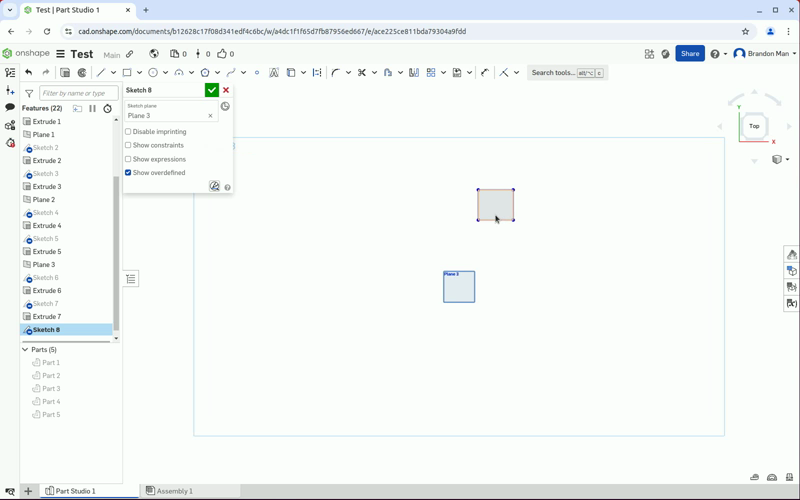
scroll(6)
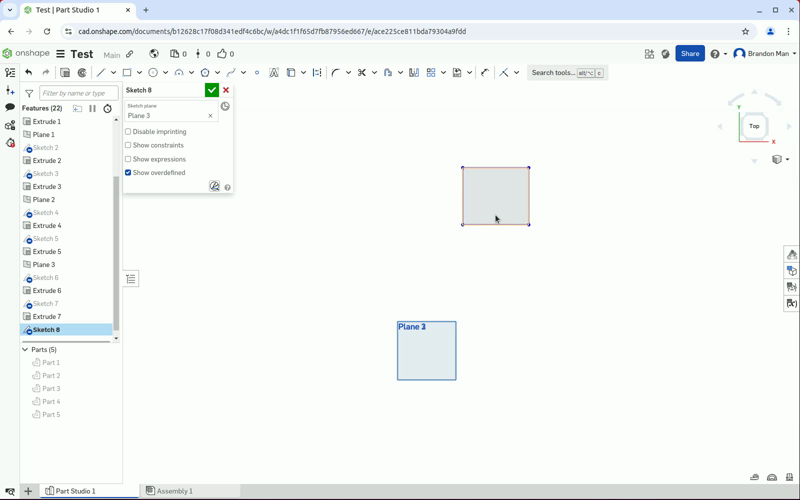
scroll(6)
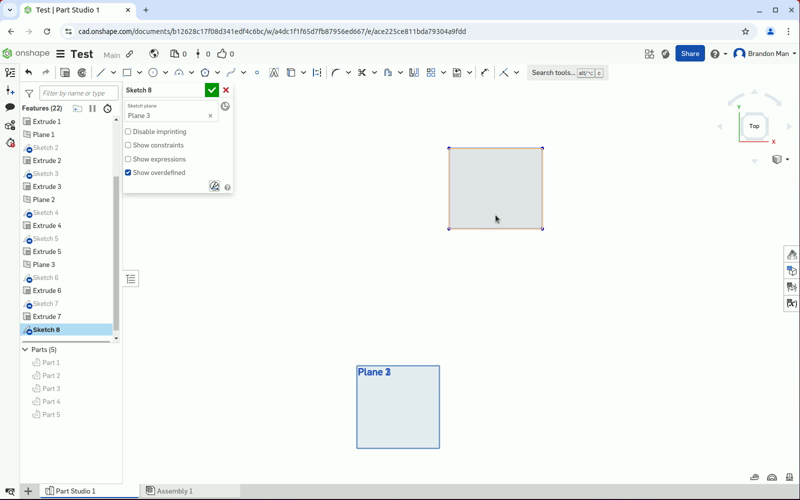
scroll(6)
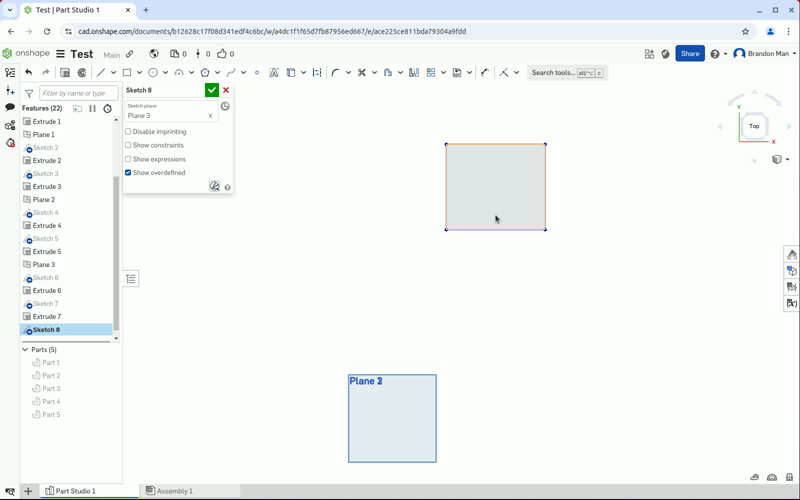
scroll(6)
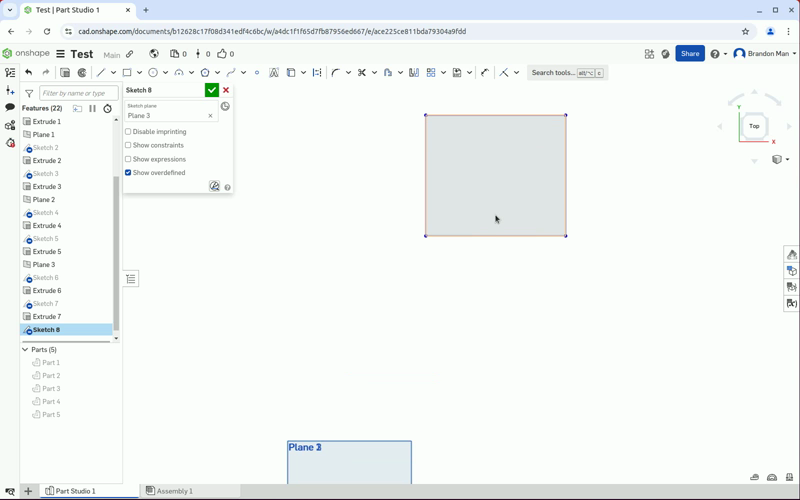
scroll(6)
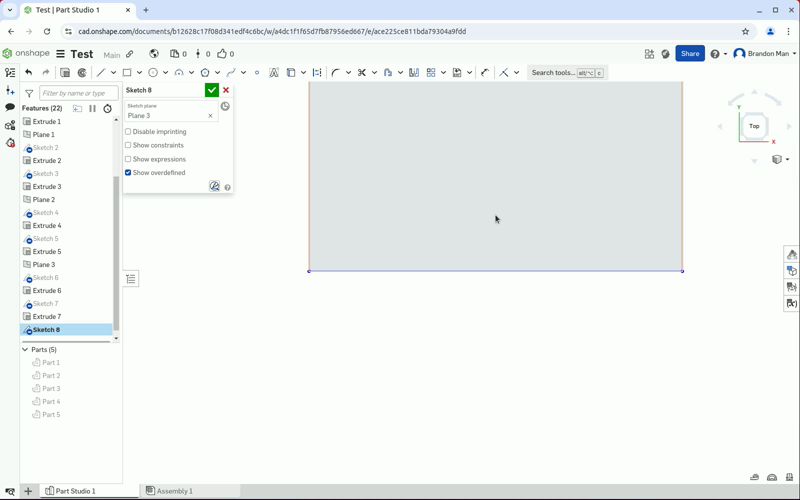
click(495, 214)
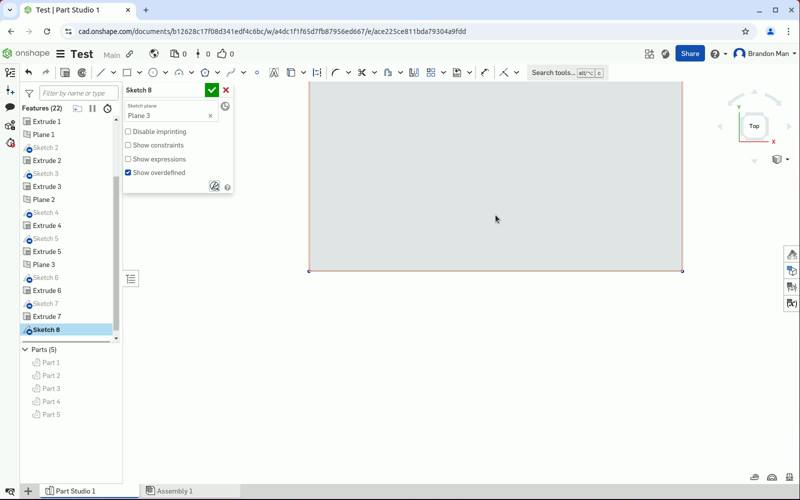
scroll(-6)
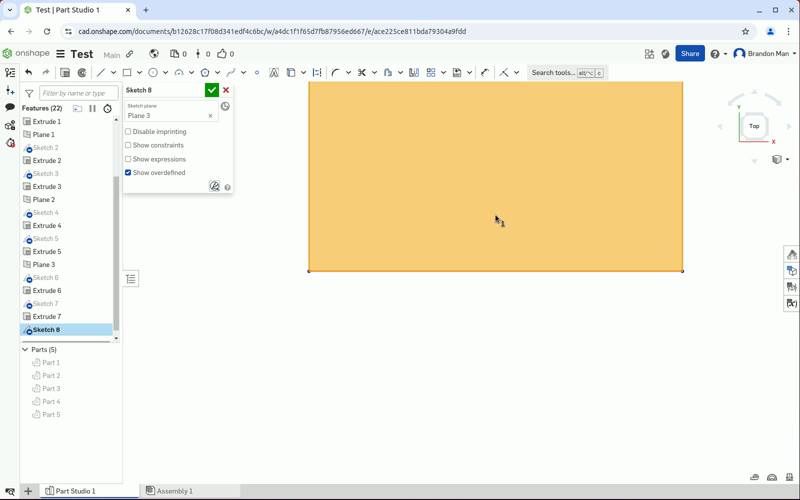
scroll(-6)
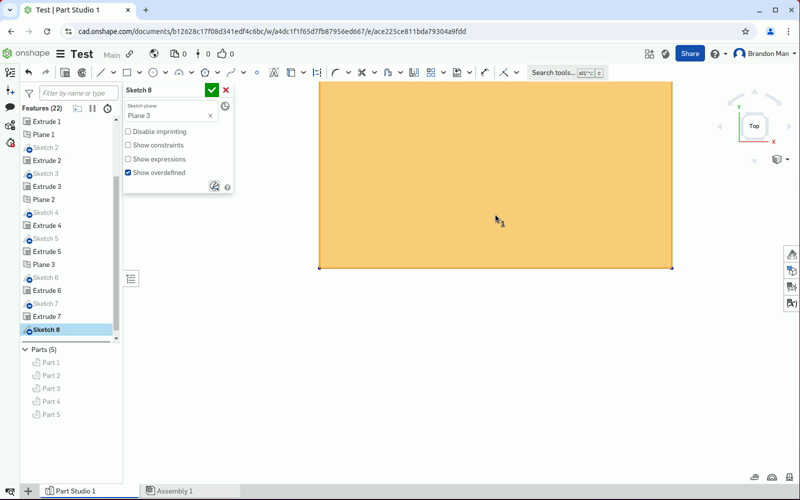
scroll(-6)
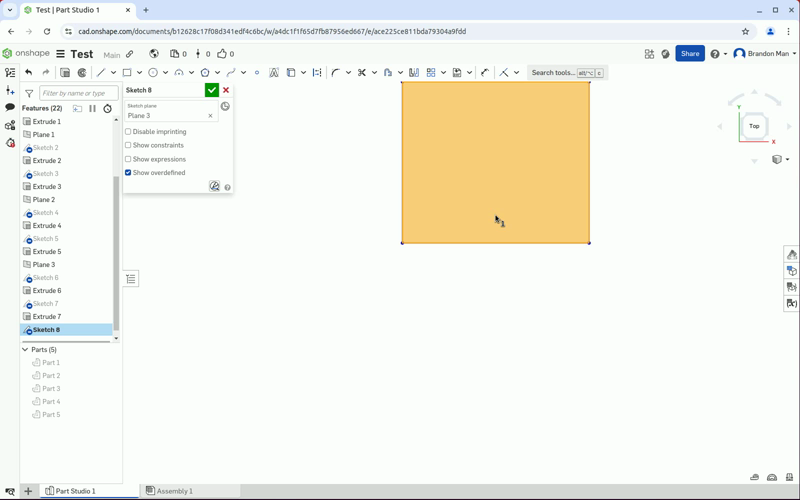
scroll(-6)
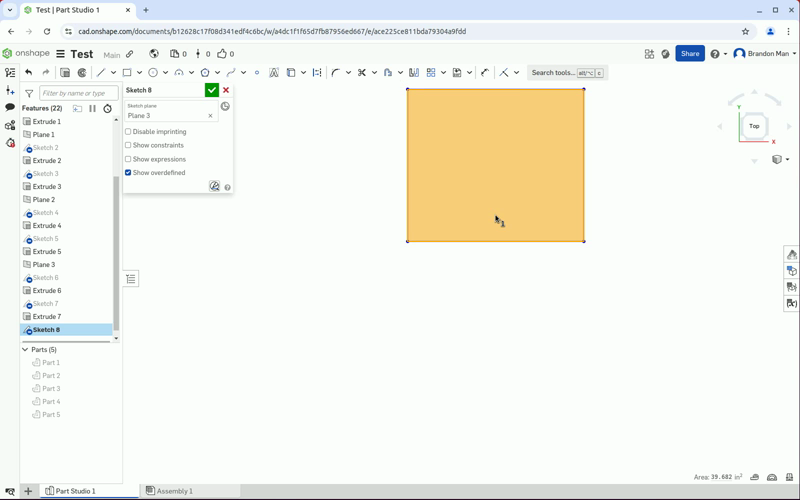
scroll(-6)
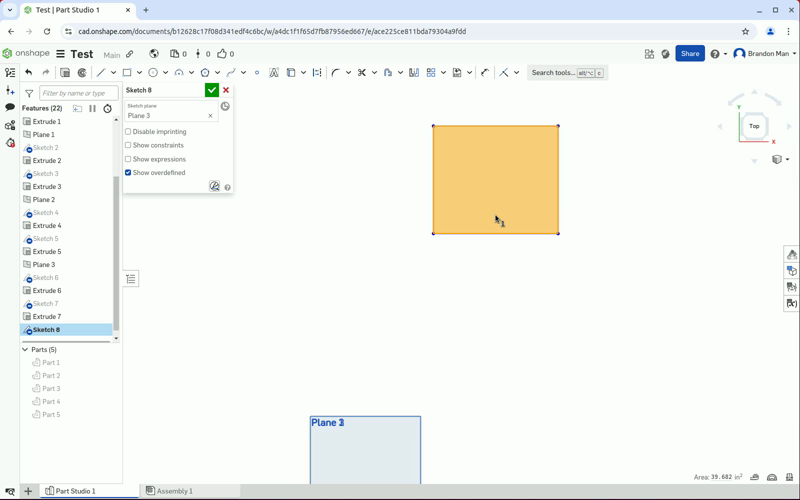
scroll(-6)
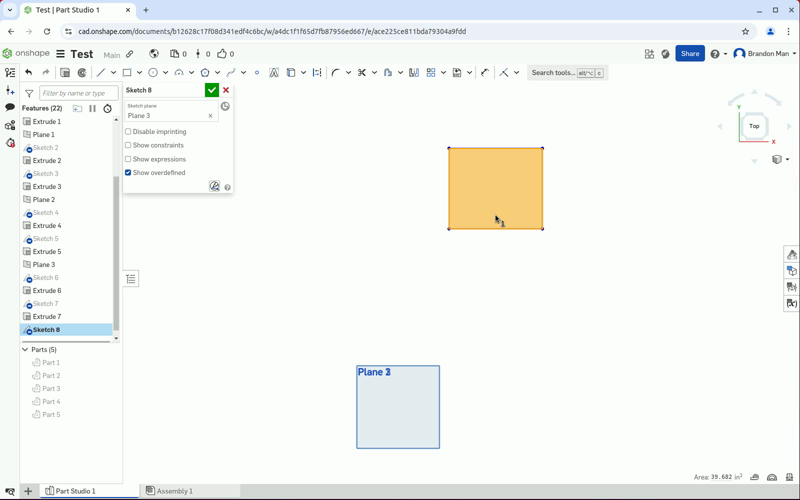
scroll(-6)
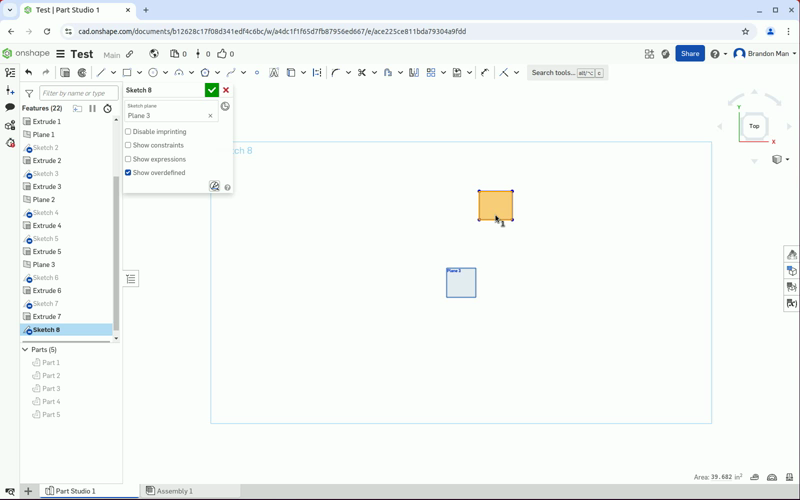
mouse_move(73, 352)
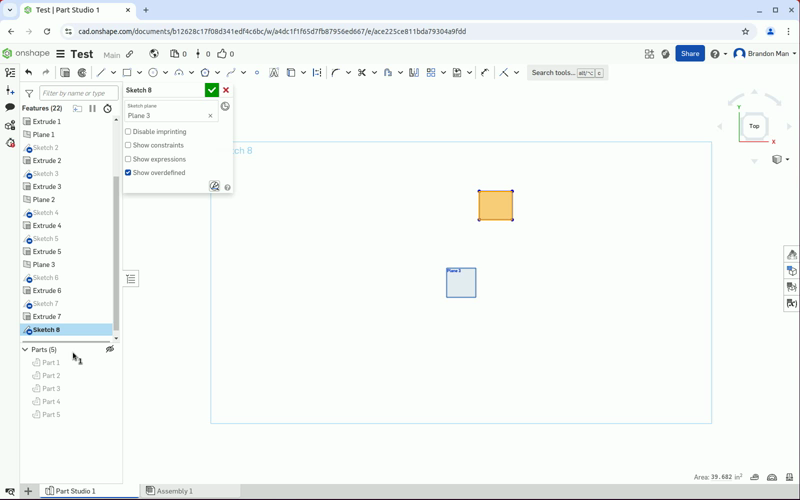
key(shift+y)
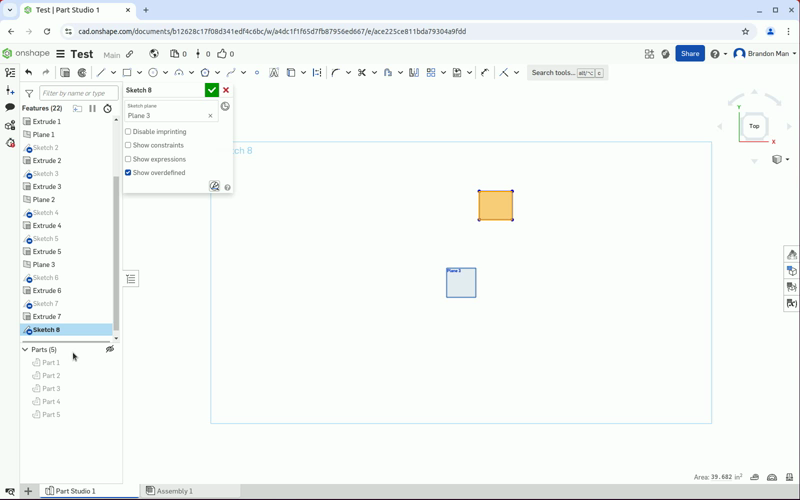
key(shift+e)
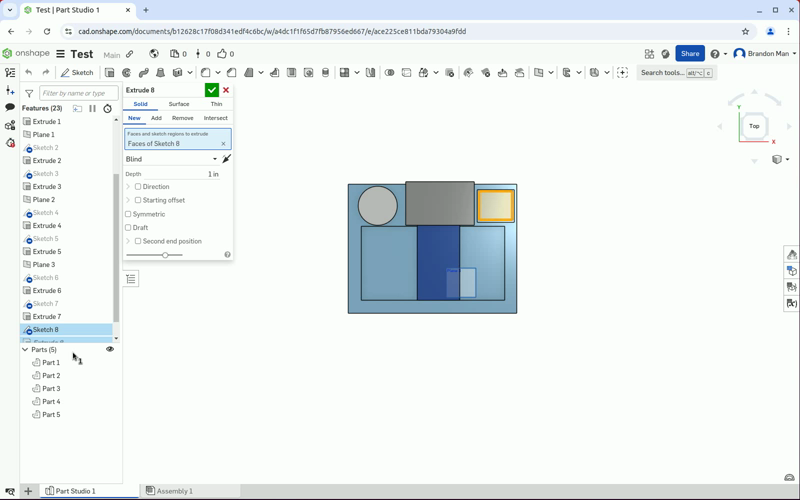
mouse_move(143, 106)
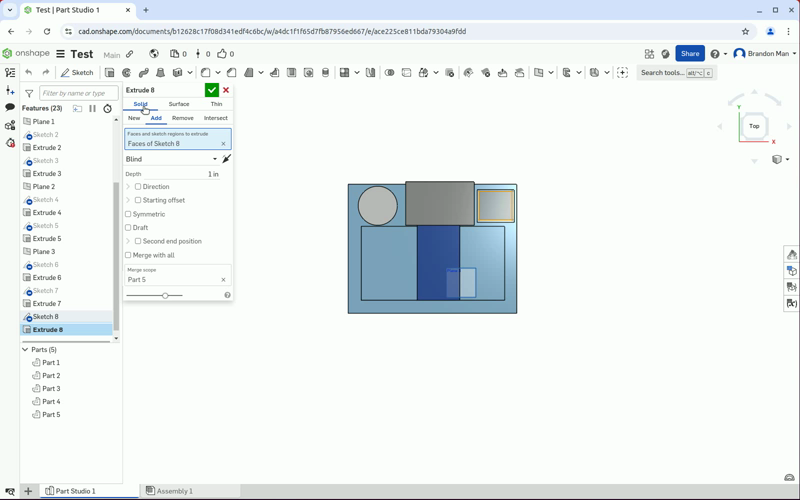
click(143, 106)
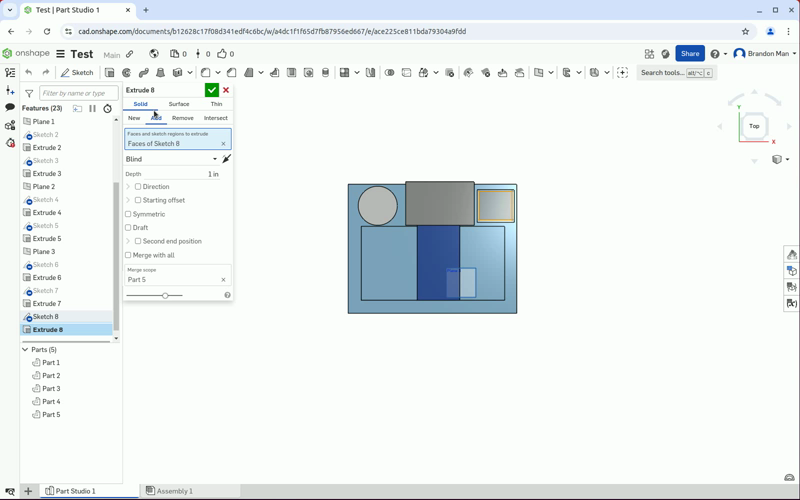
mouse_move(186, 120)
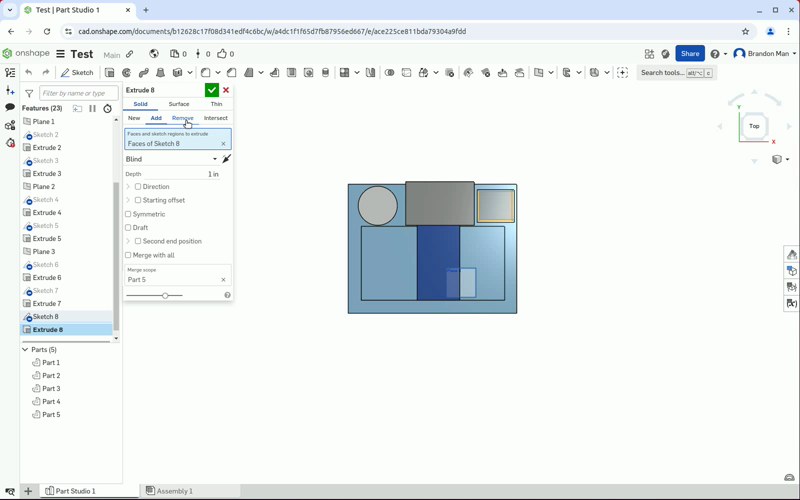
click(186, 120)
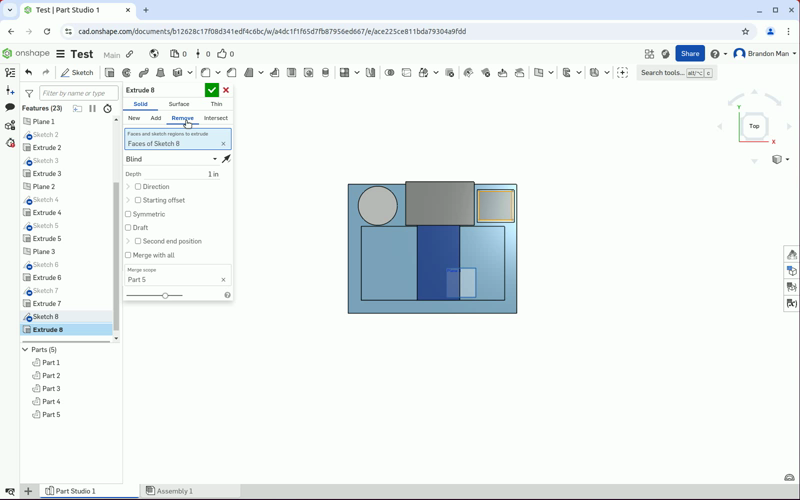
key(tab, 4)
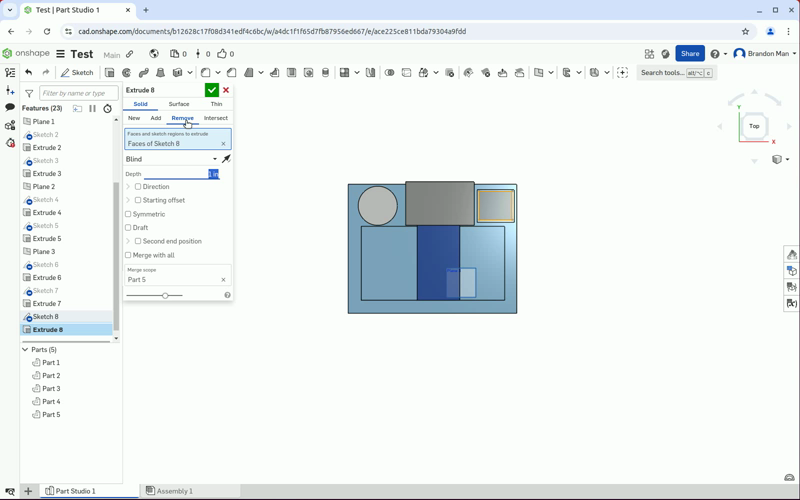
text(4.092)
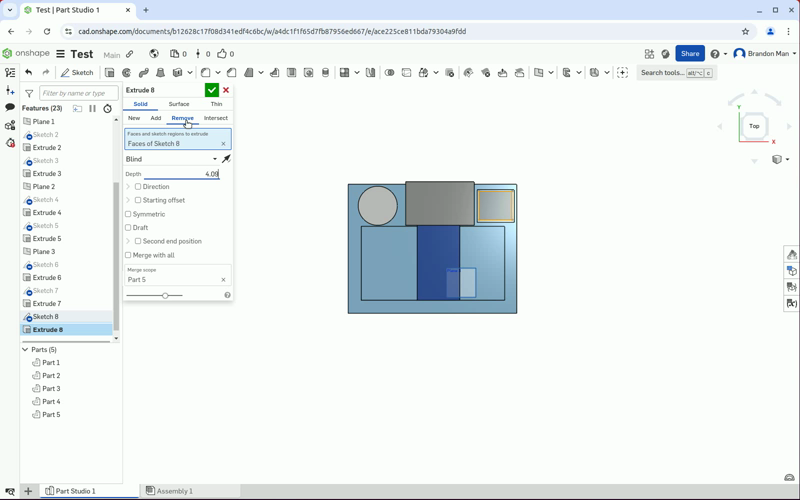
key(tab, 6)
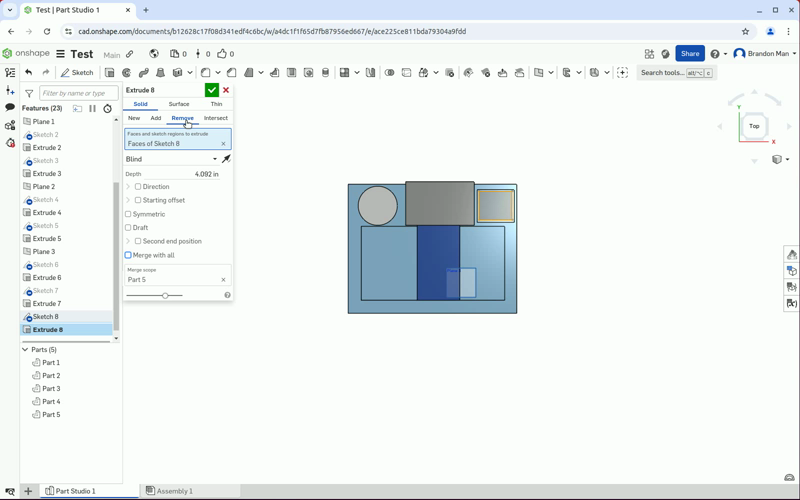
key(space)
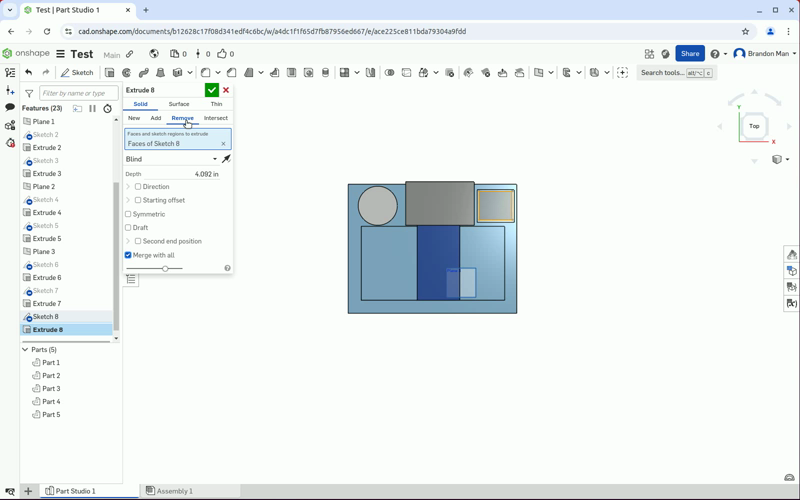
key(enter)
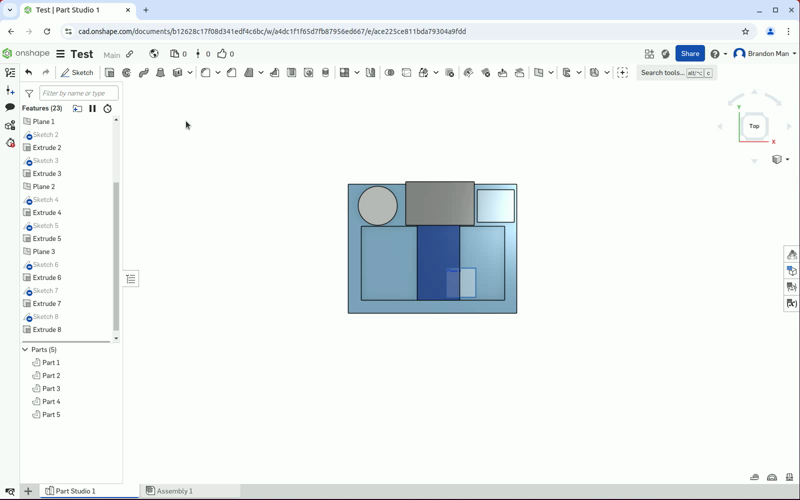
key(shift+h)
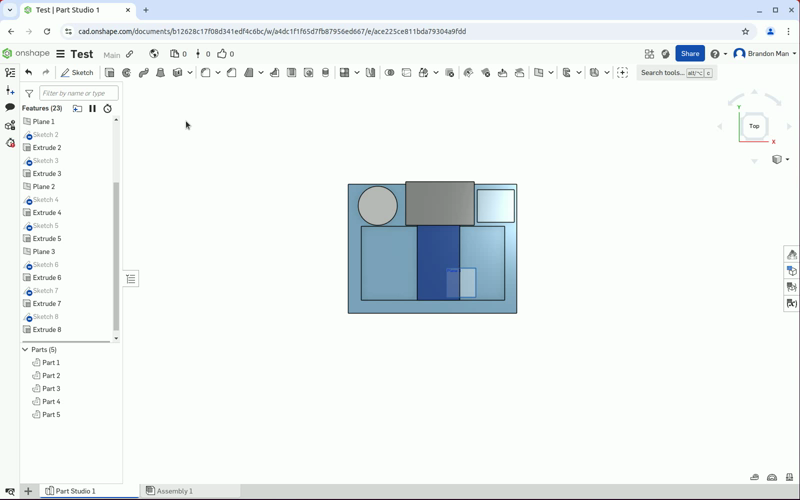
key(shift+h)
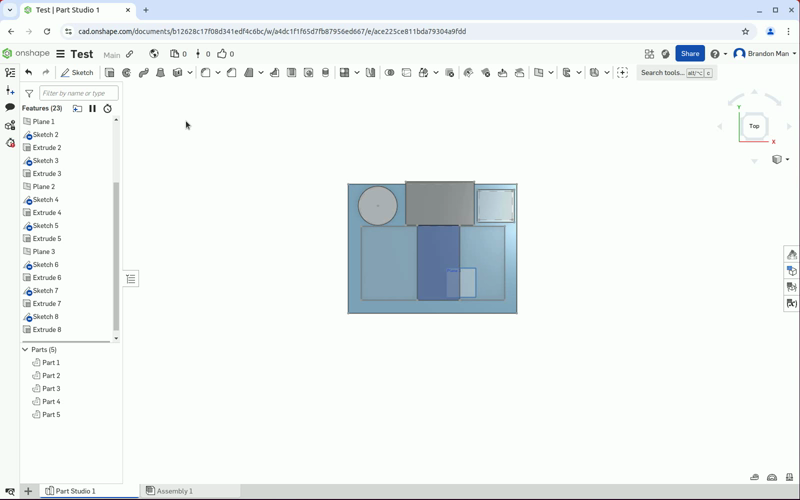
key(shift+7)
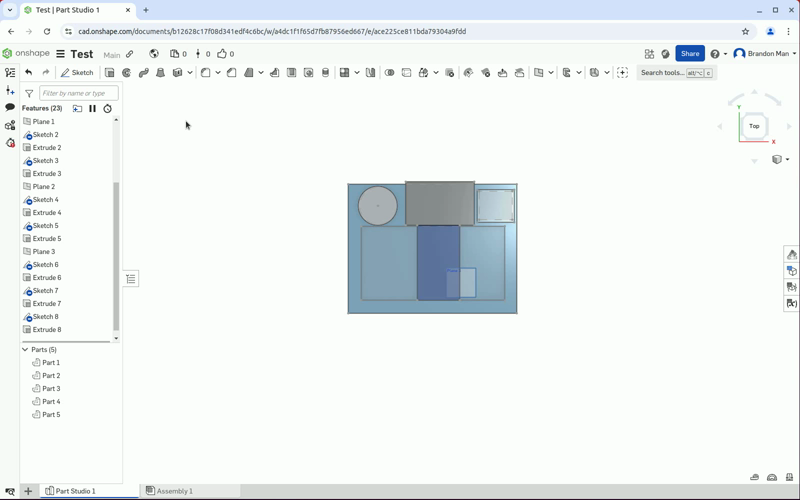
key(up, 3)
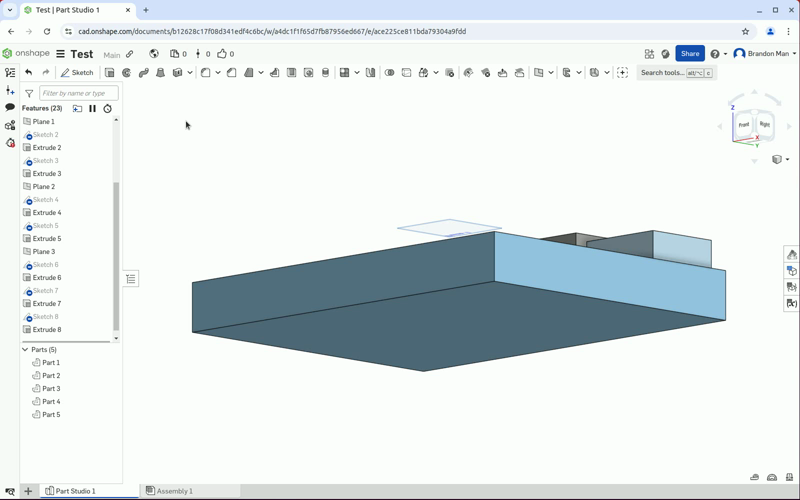
key(left, 3)
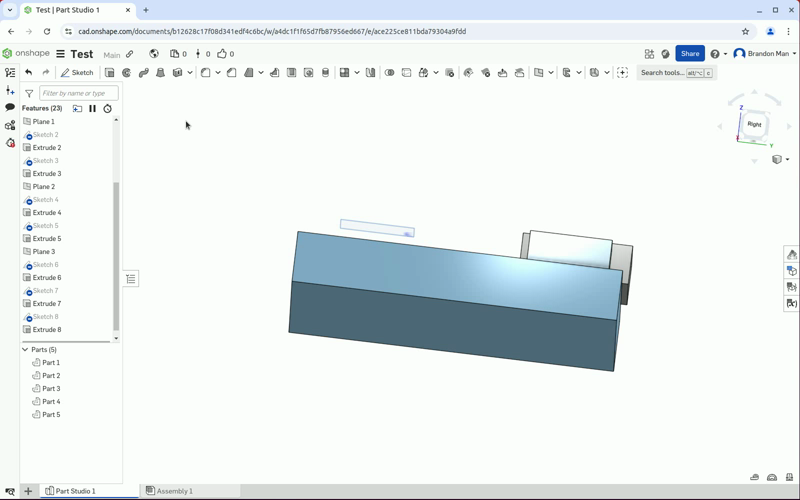
key(right, 3)
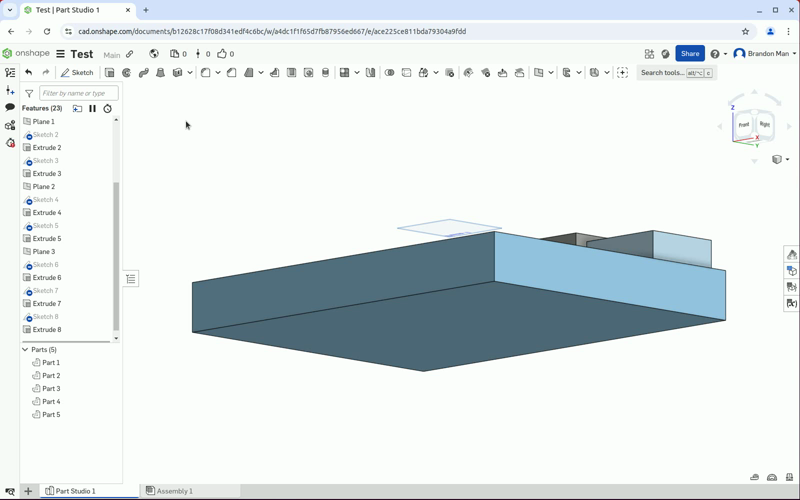
key(down, 3)
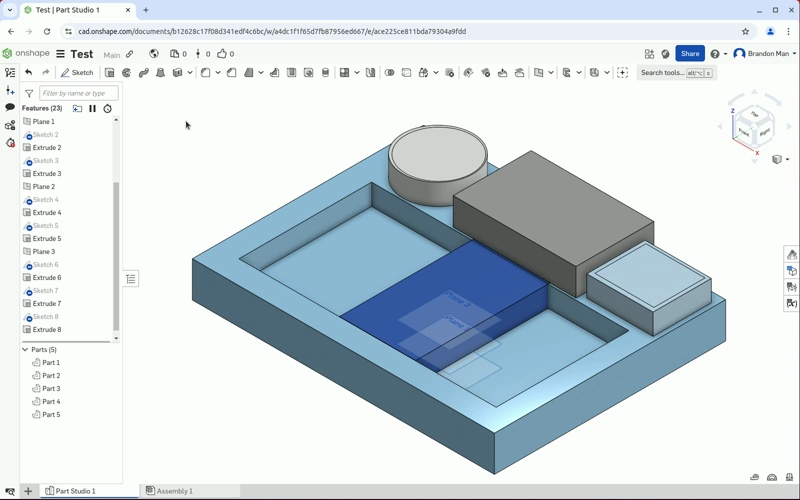
mouse_move(69, 98)
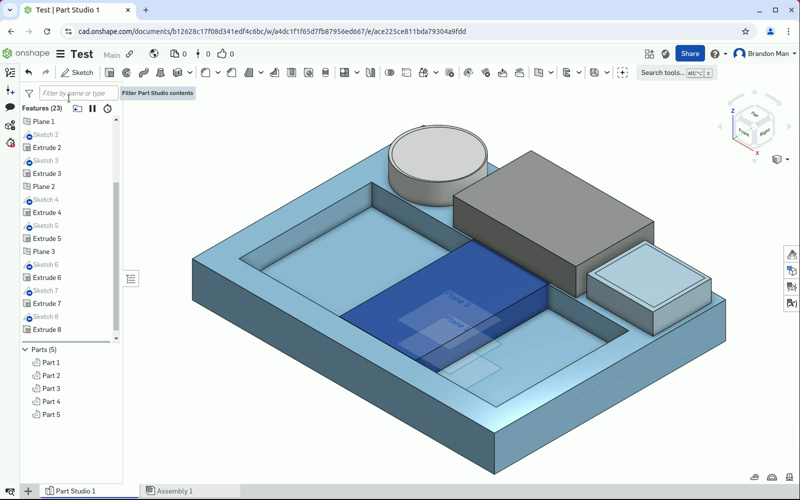
click(69, 98)